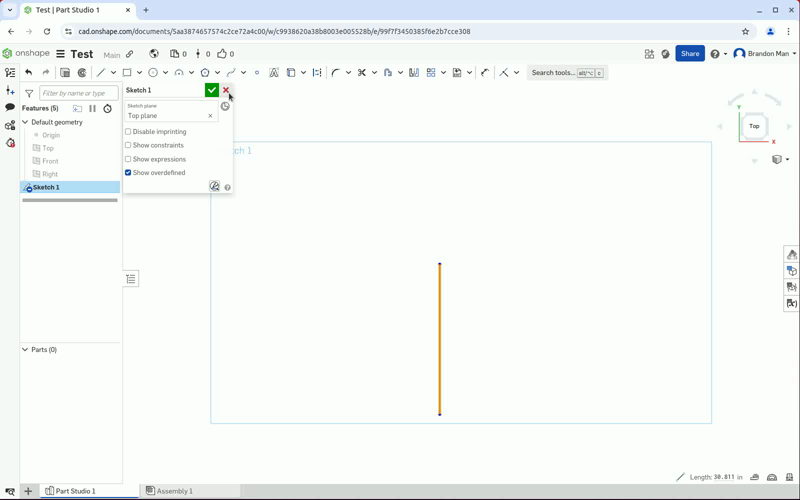
key(shift+h)
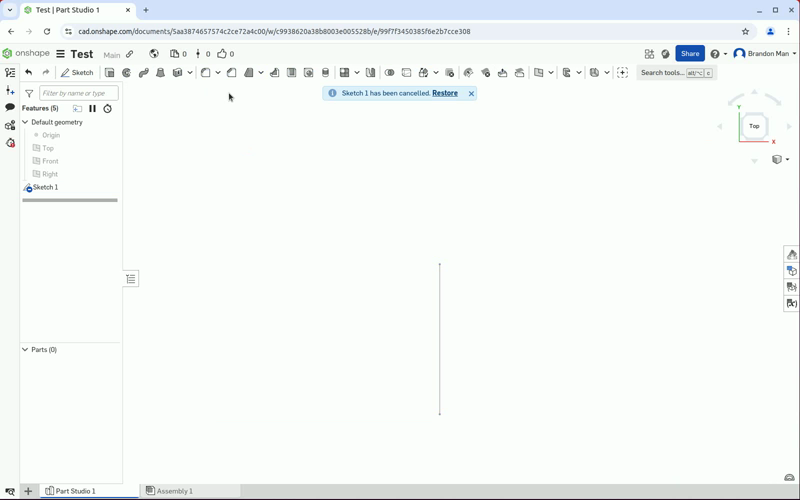
key(shift+s)
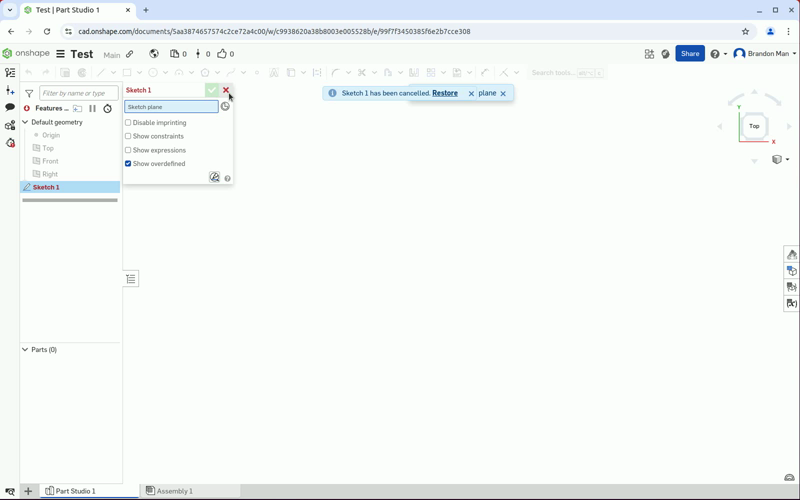
mouse_move(73, 150)
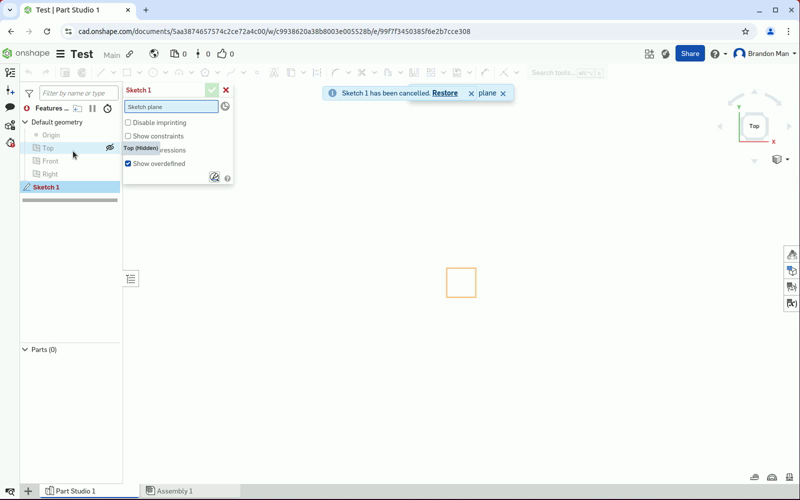
click(73, 150)
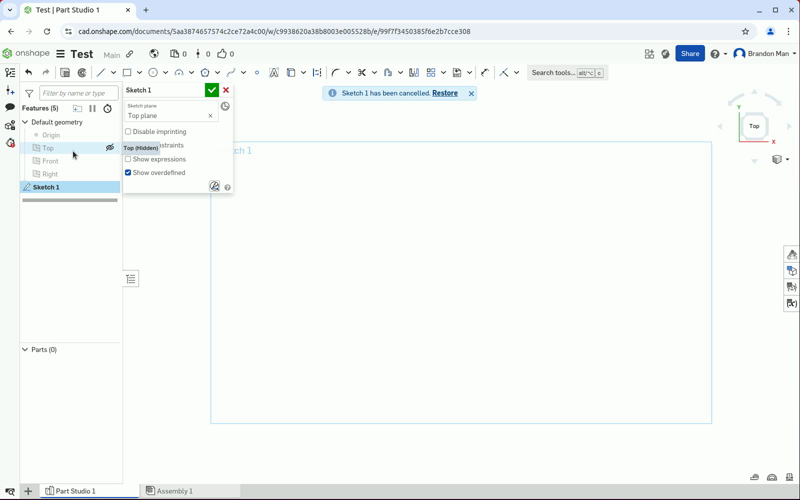
mouse_move(73, 352)
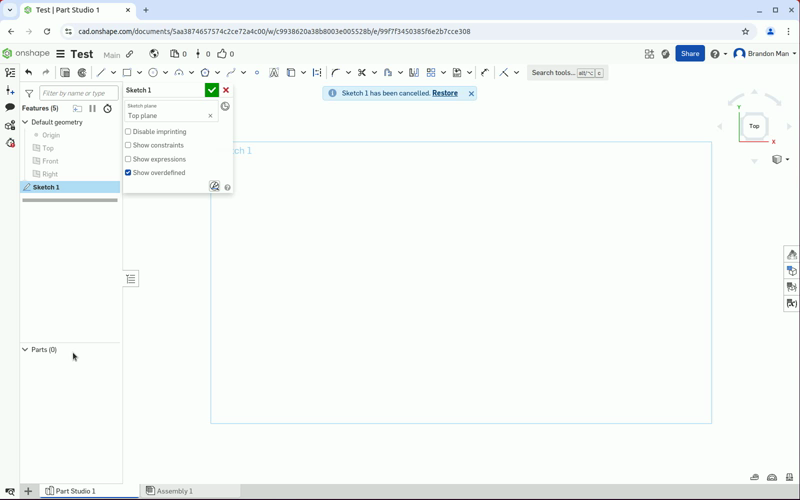
key(y)
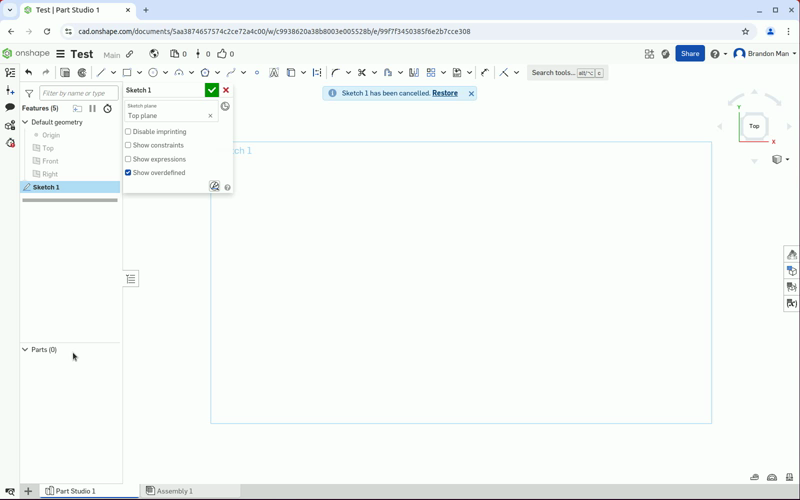
key(l)
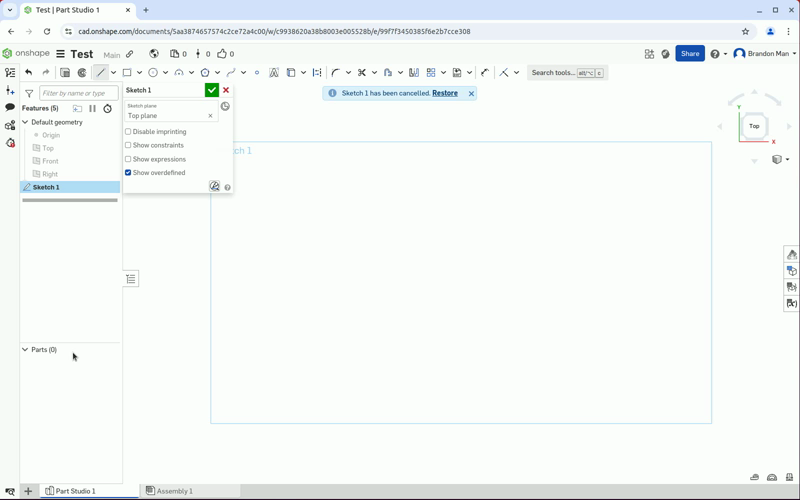
key_down(shift)
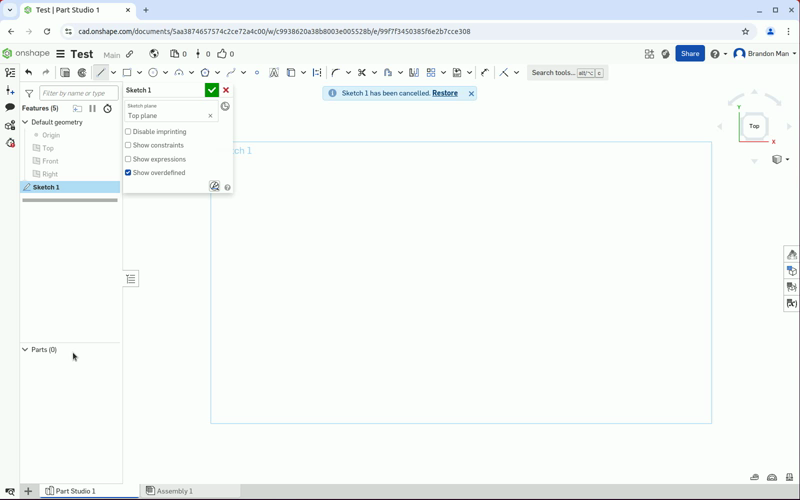
mouse_move(535, 304)
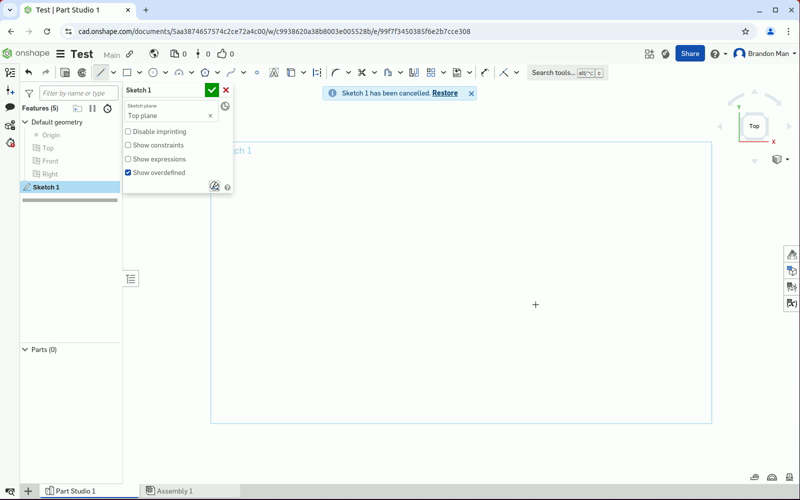
click(535, 304)
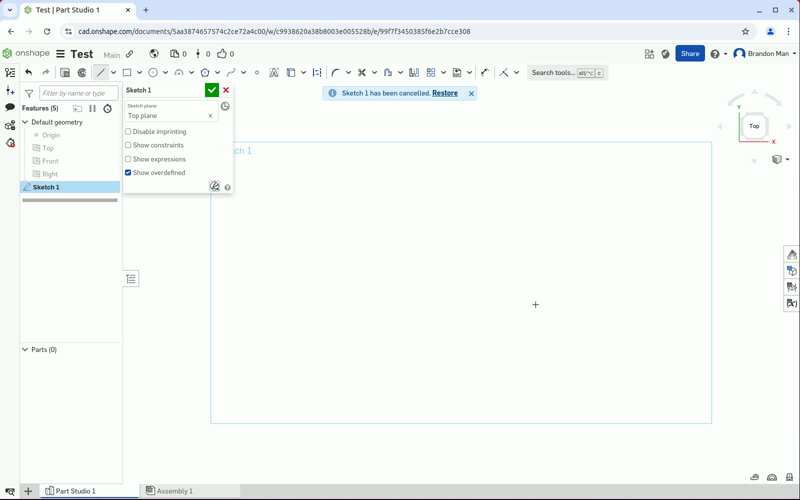
key_up(shift)
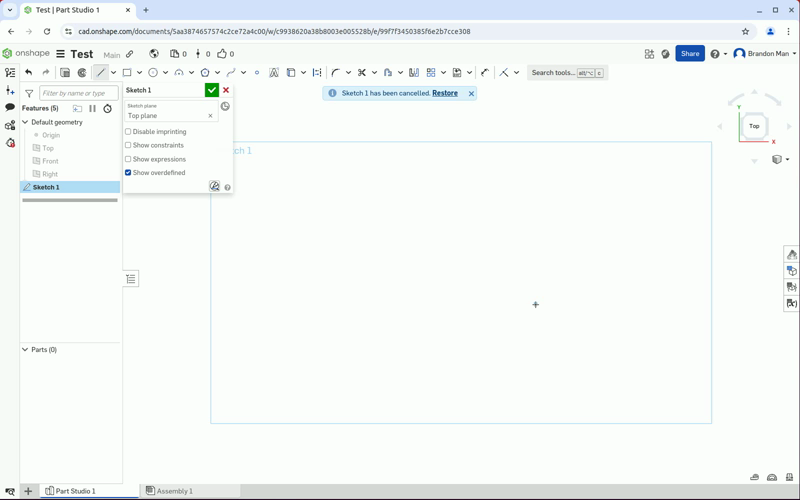
key_down(shift)
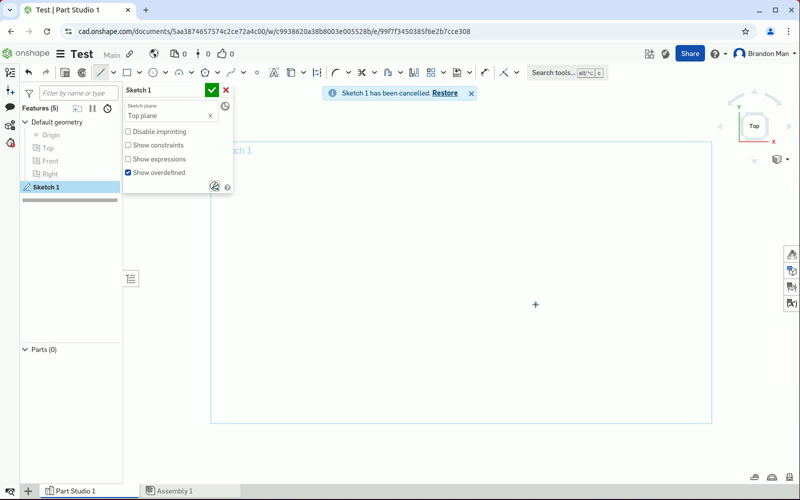
mouse_move(565, 304)
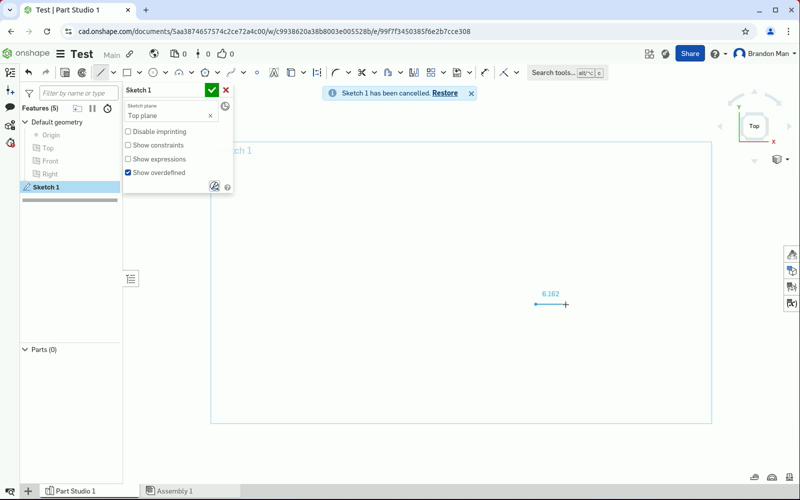
mouse_move(569, 304)
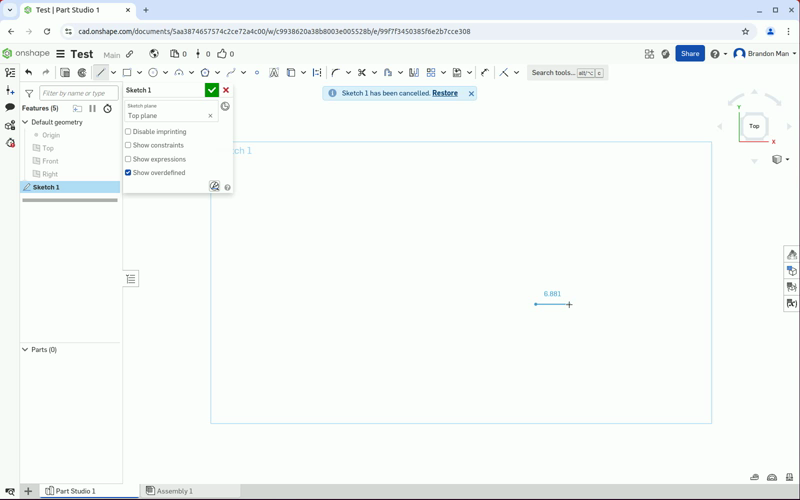
click(569, 304)
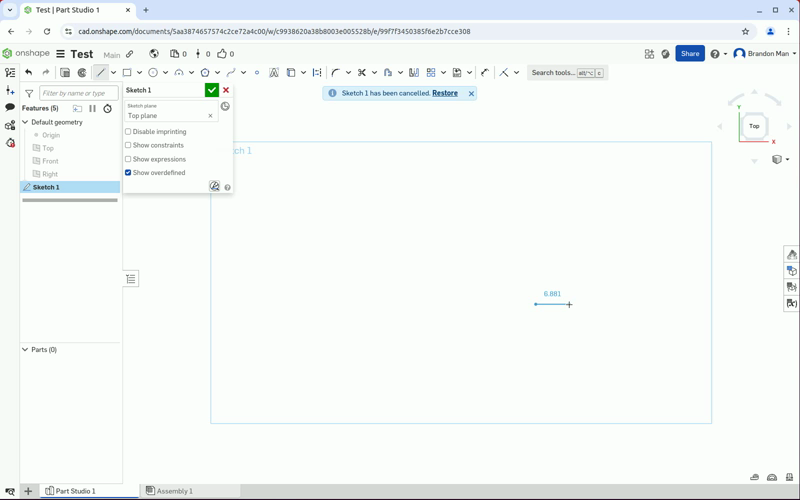
key_up(shift)
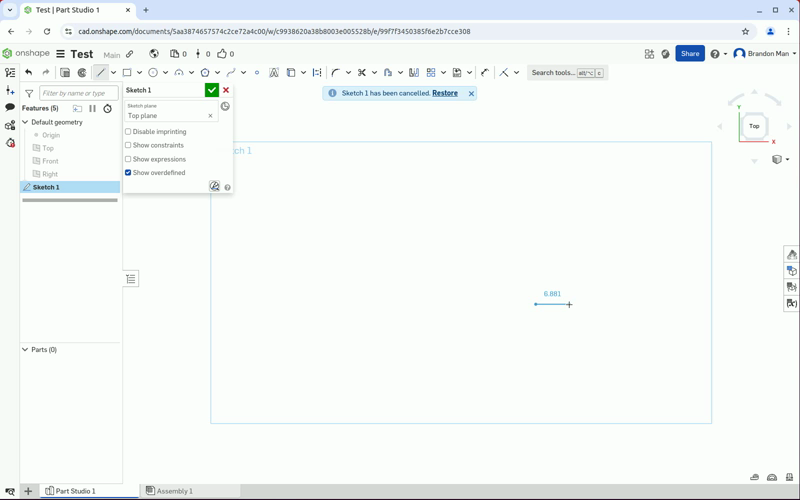
key_down(shift)
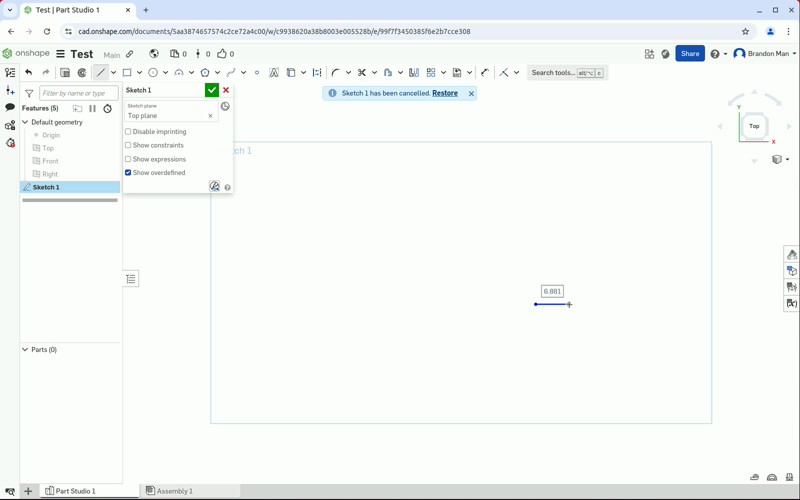
mouse_move(589, 304)
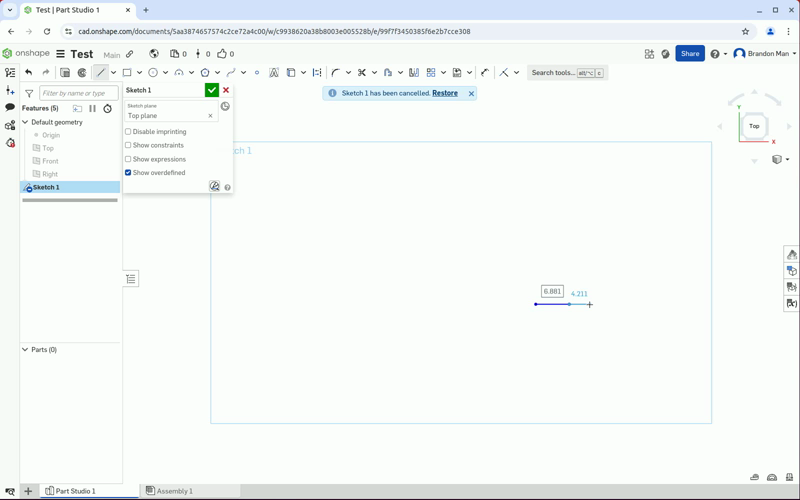
mouse_move(569, 269)
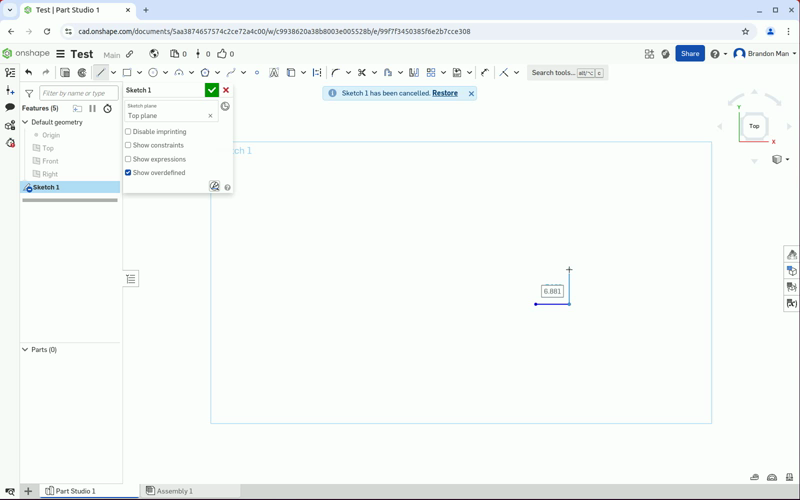
click(569, 269)
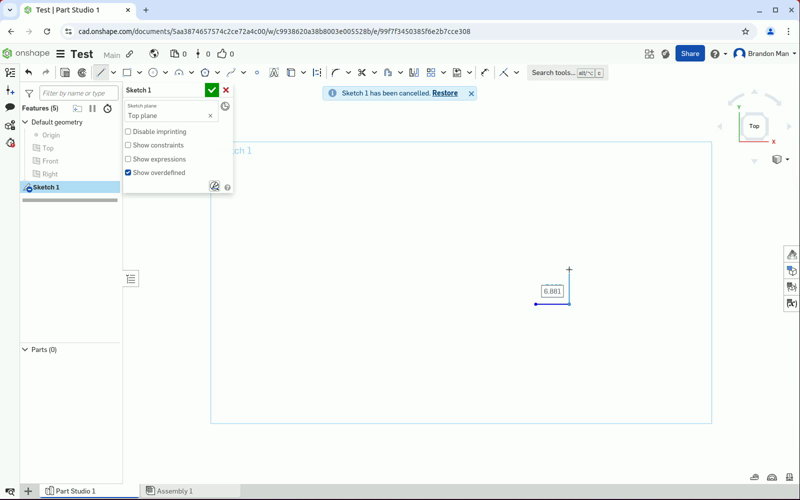
key_up(shift)
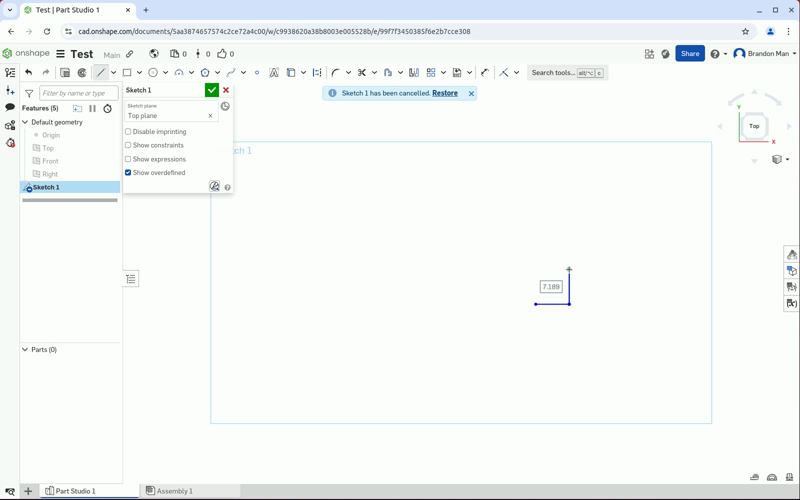
key_down(shift)
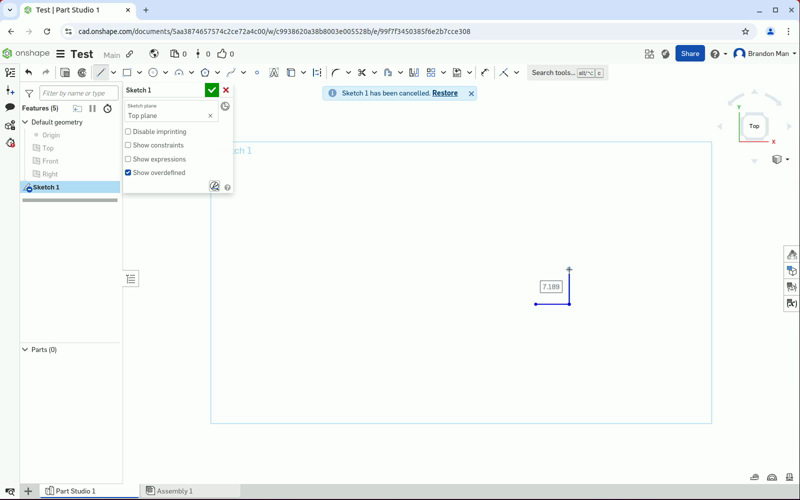
mouse_move(589, 269)
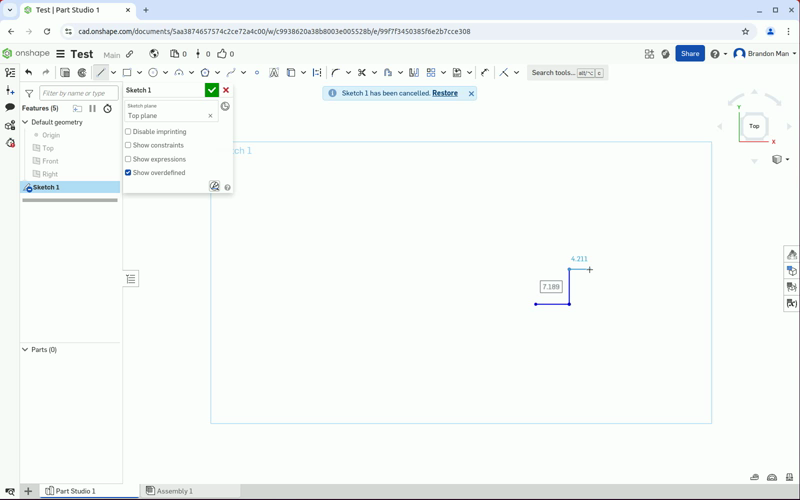
mouse_move(537, 269)
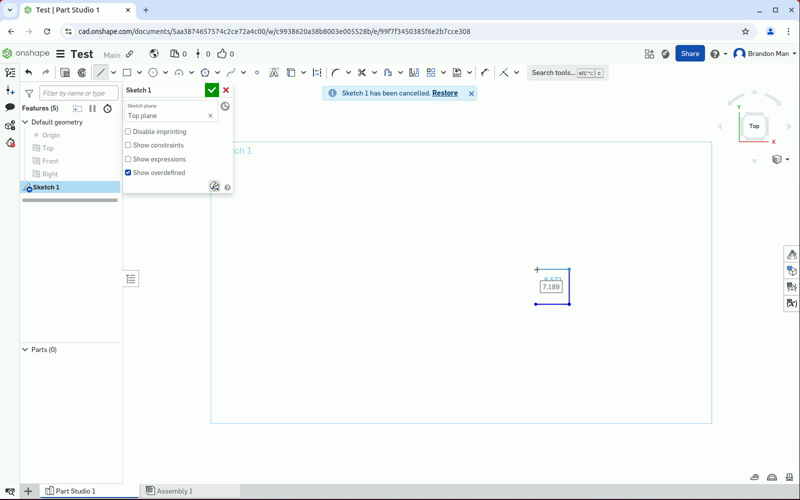
click(537, 269)
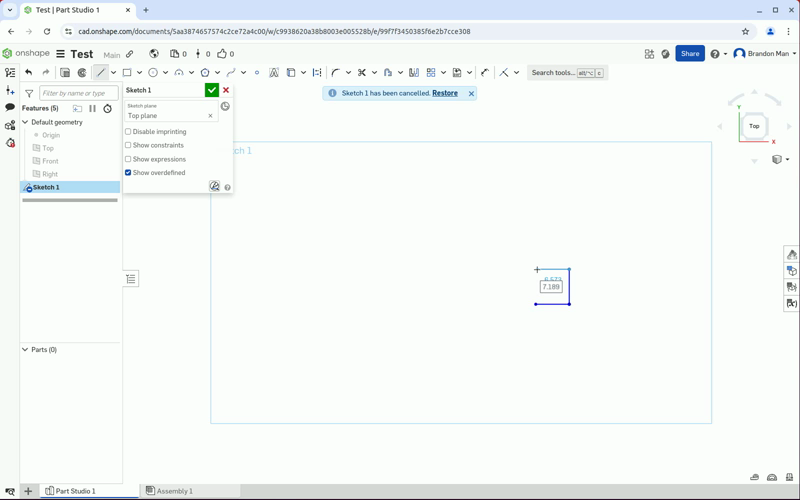
key_up(shift)
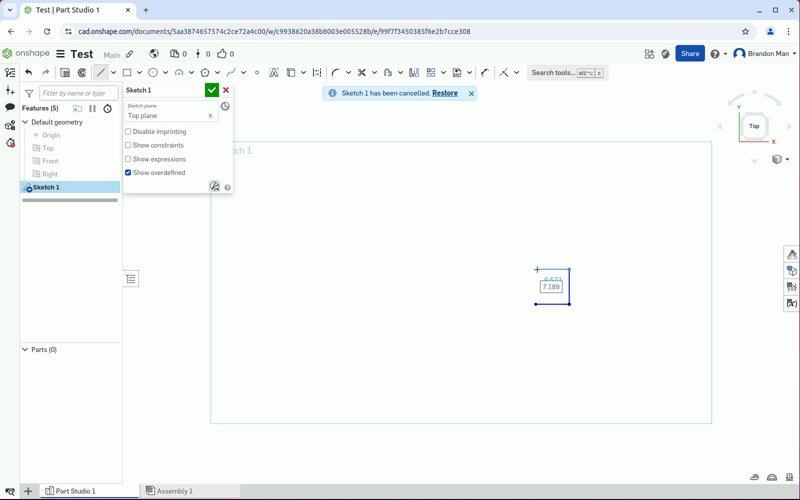
mouse_move(567, 269)
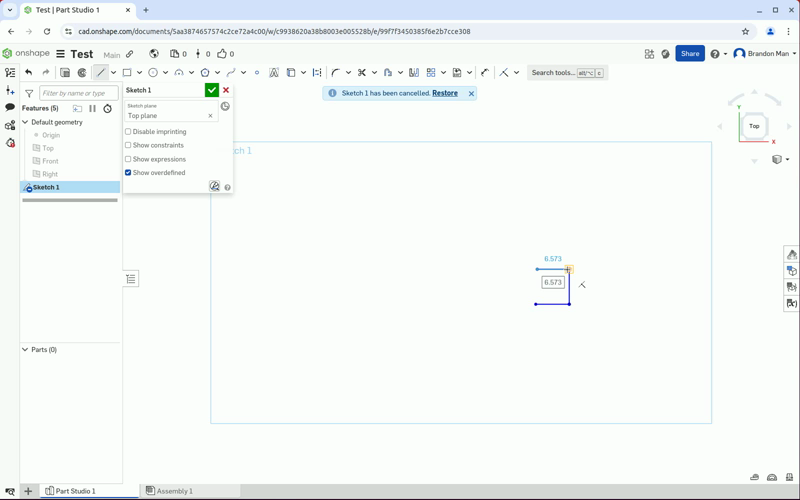
key_down(shift)
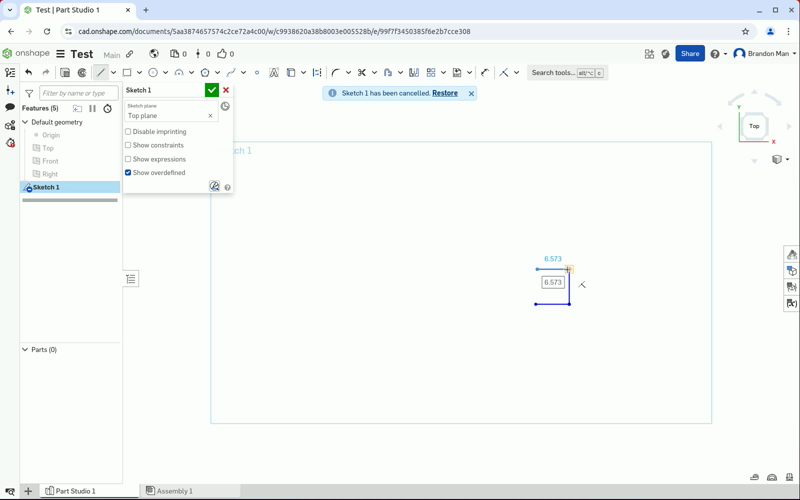
mouse_move(535, 304)
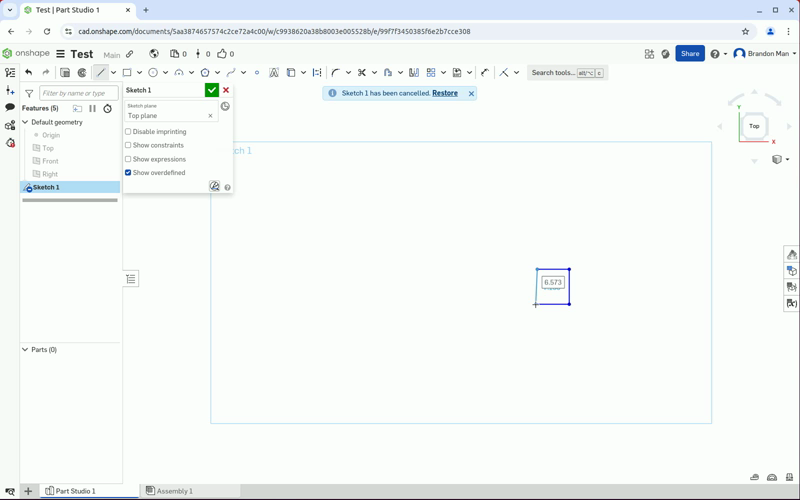
key_up(shift)
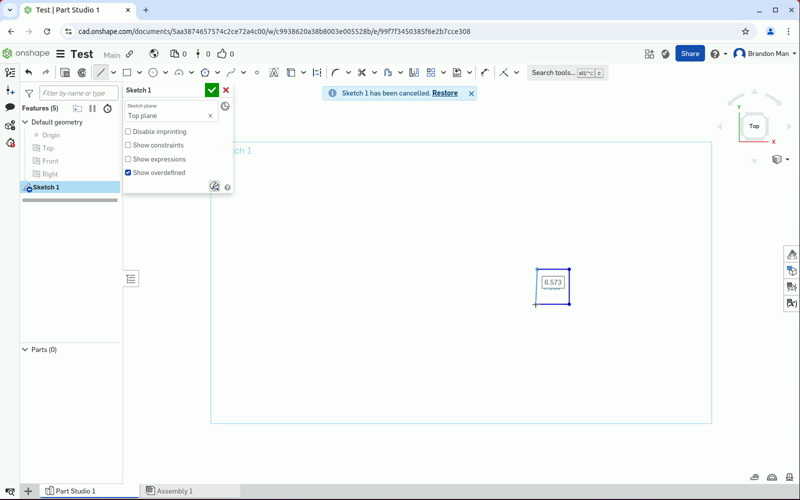
click(535, 304)
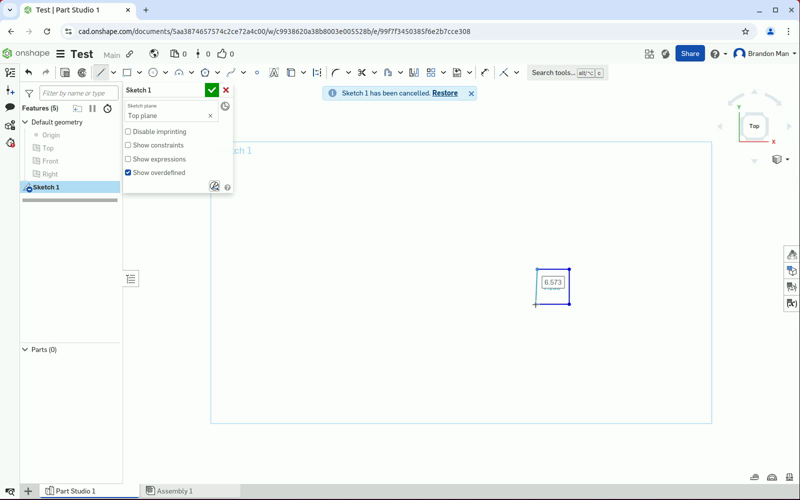
key(esc)
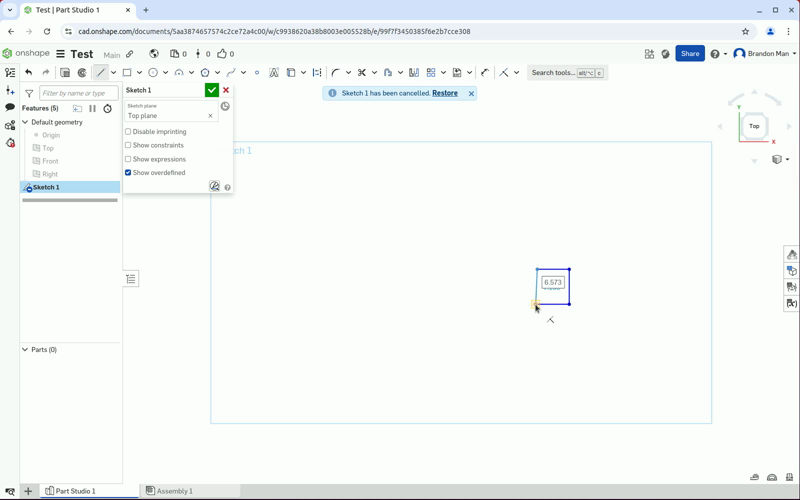
mouse_move(566, 285)
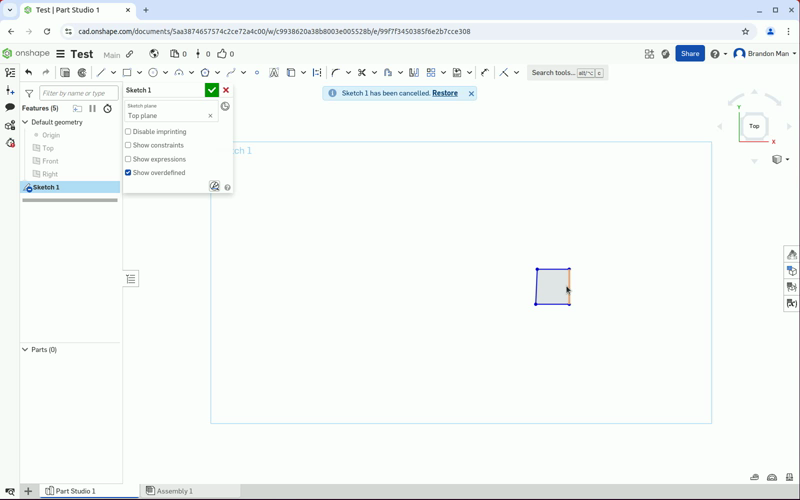
scroll(6)
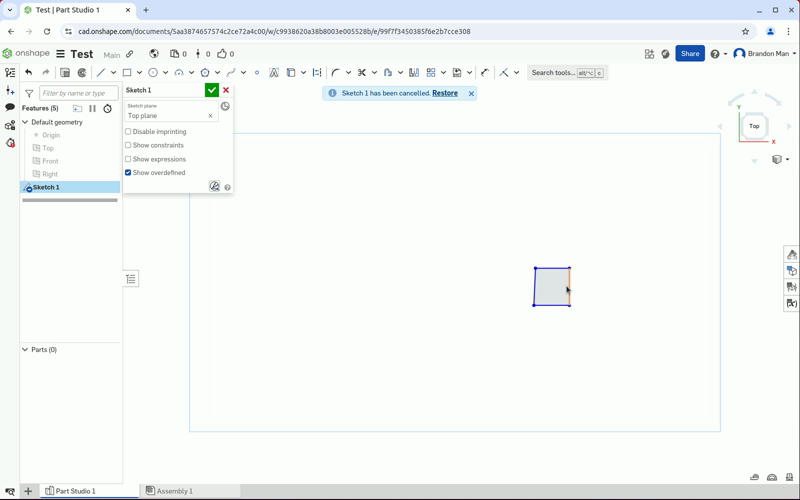
scroll(6)
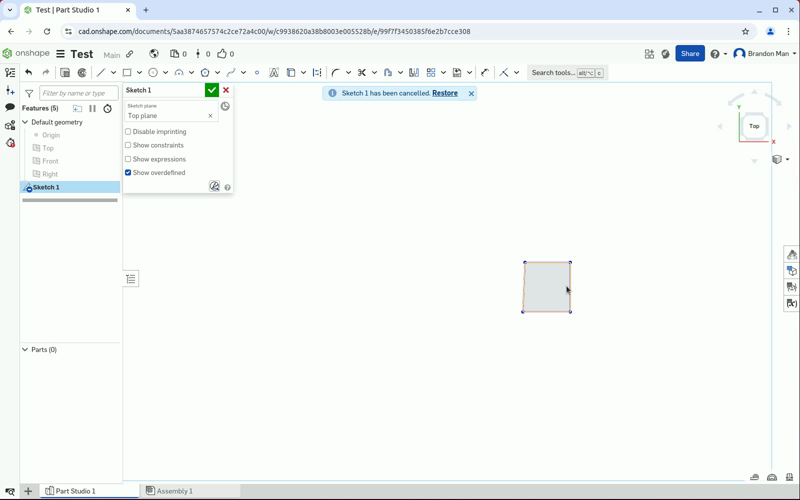
scroll(6)
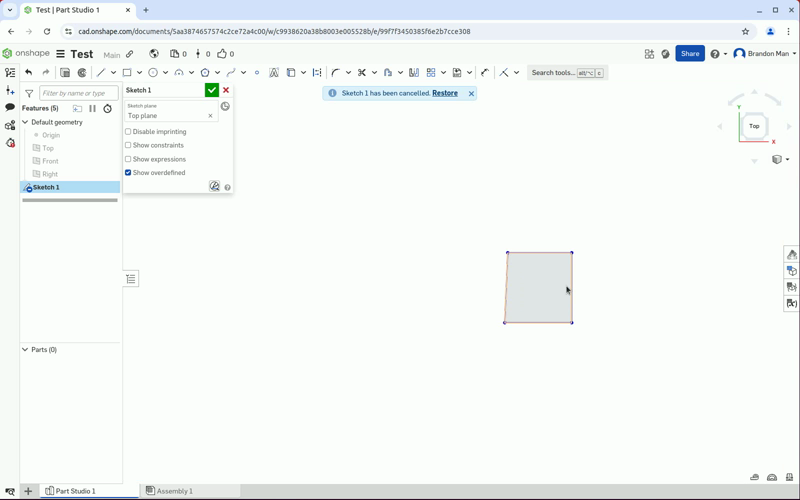
scroll(6)
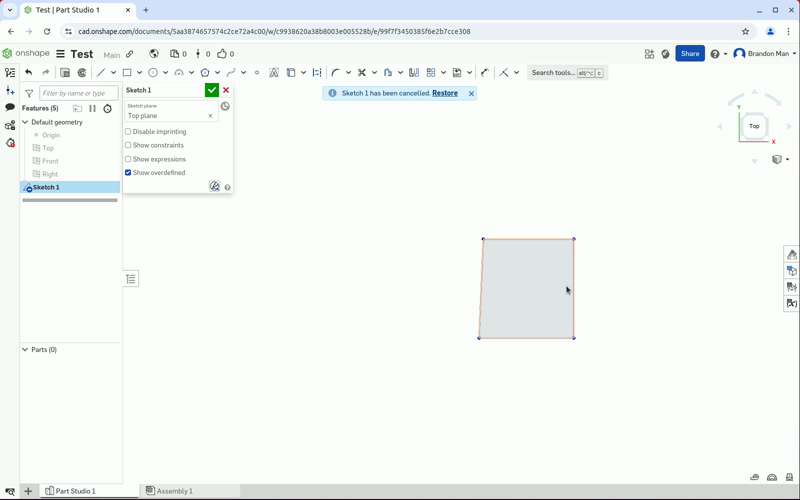
scroll(6)
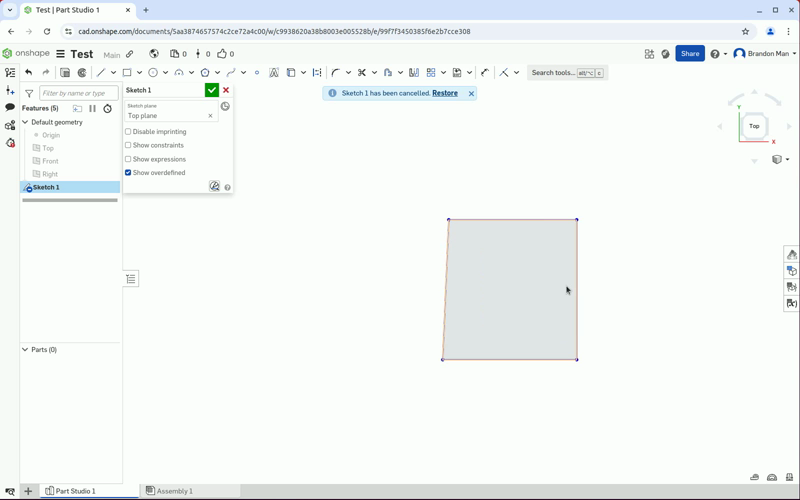
scroll(6)
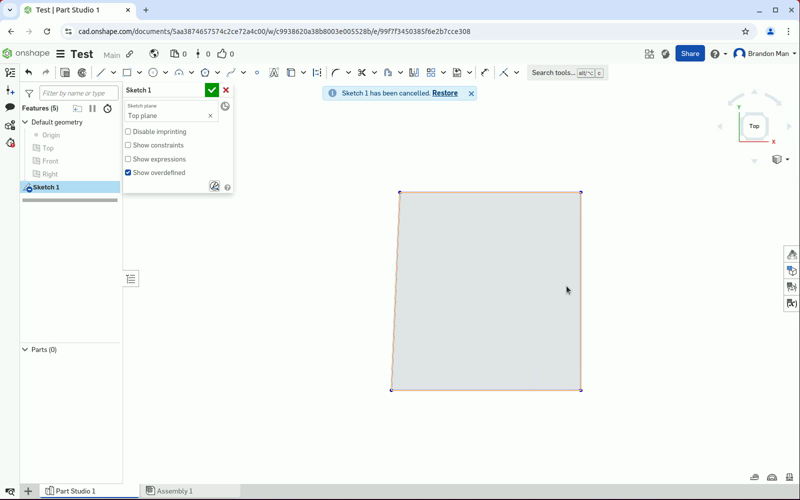
scroll(6)
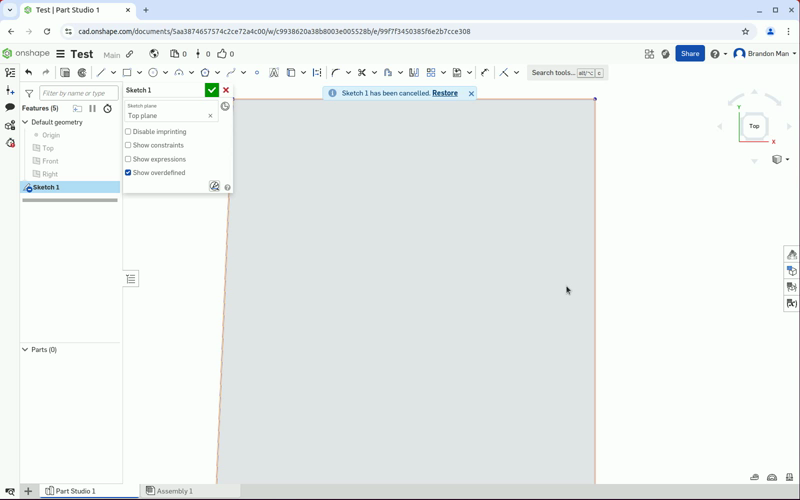
click(566, 285)
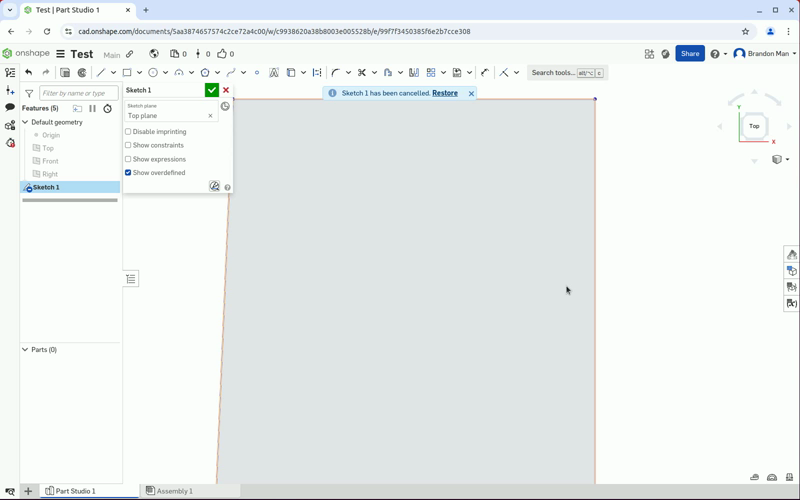
scroll(-6)
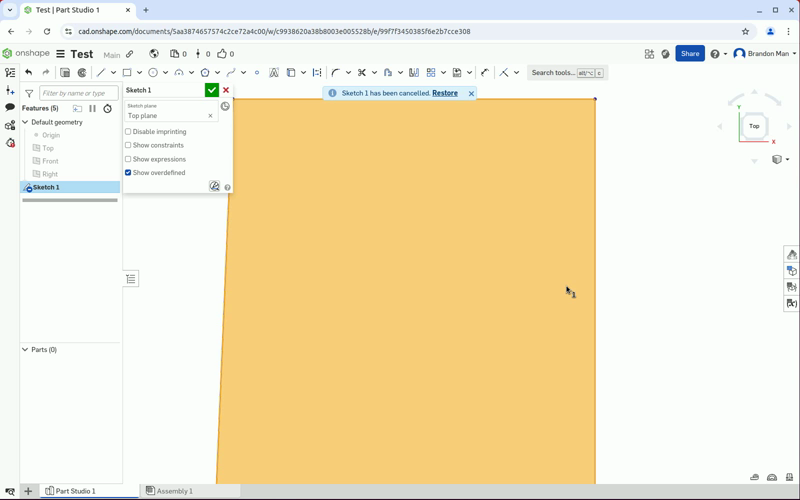
scroll(-6)
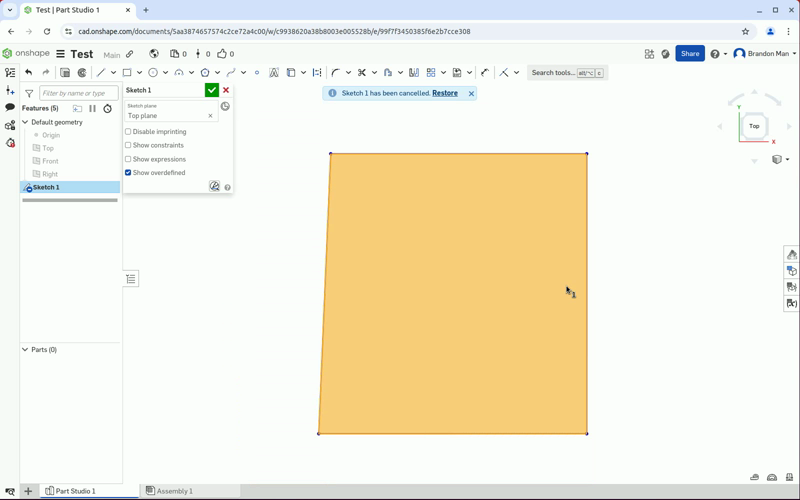
scroll(-6)
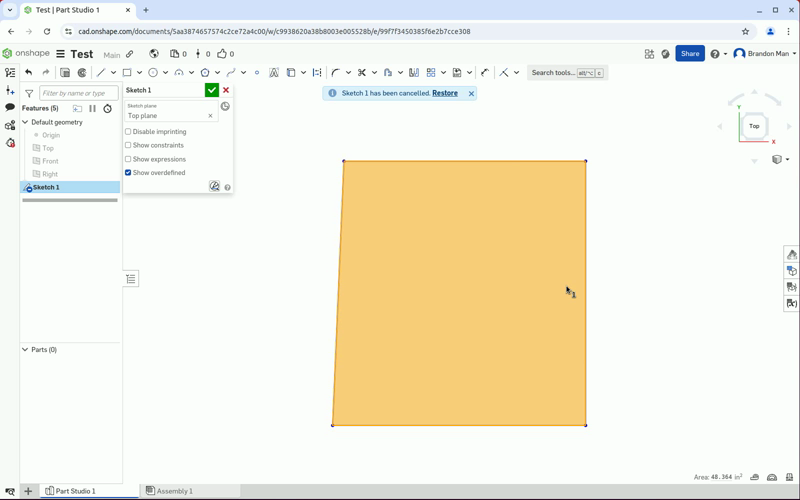
scroll(-6)
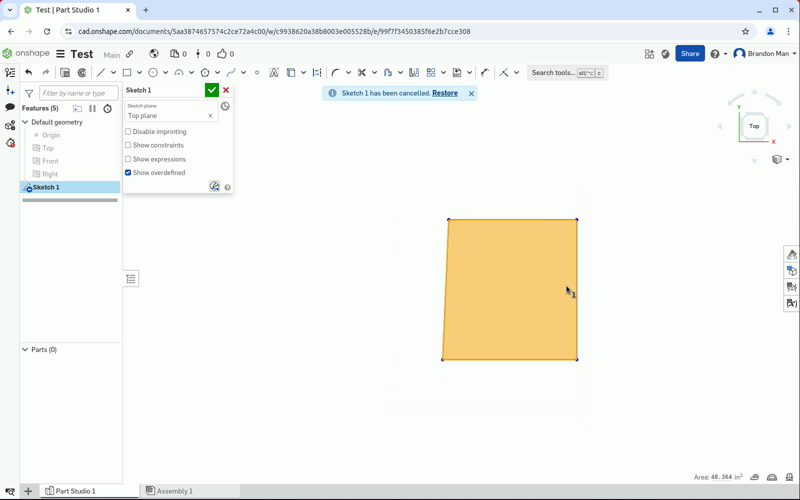
scroll(-6)
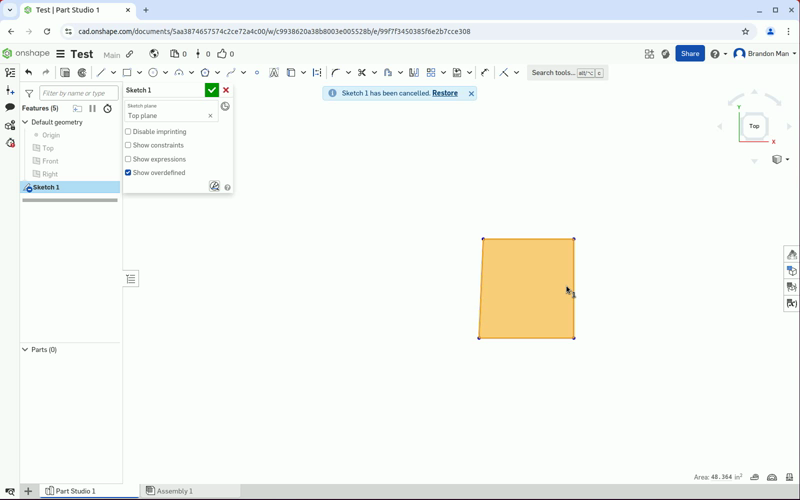
scroll(-6)
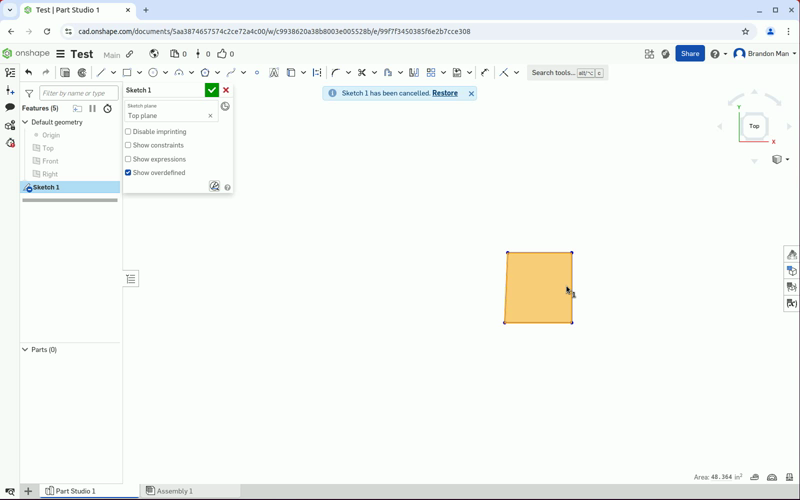
scroll(-6)
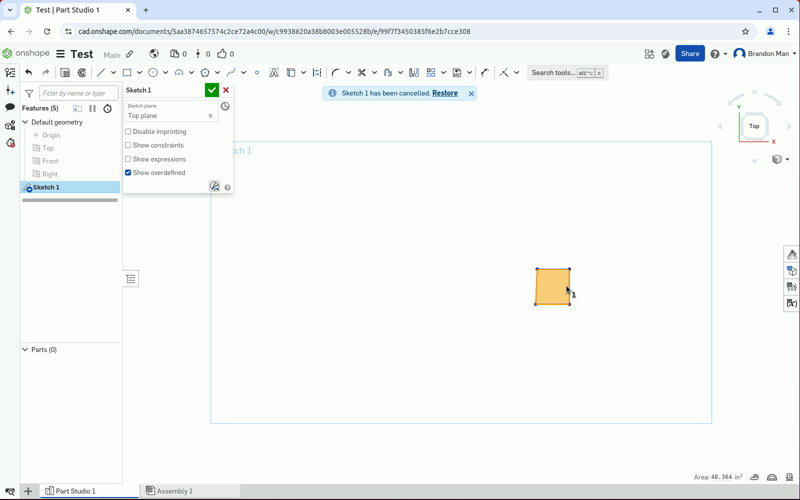
mouse_move(73, 352)
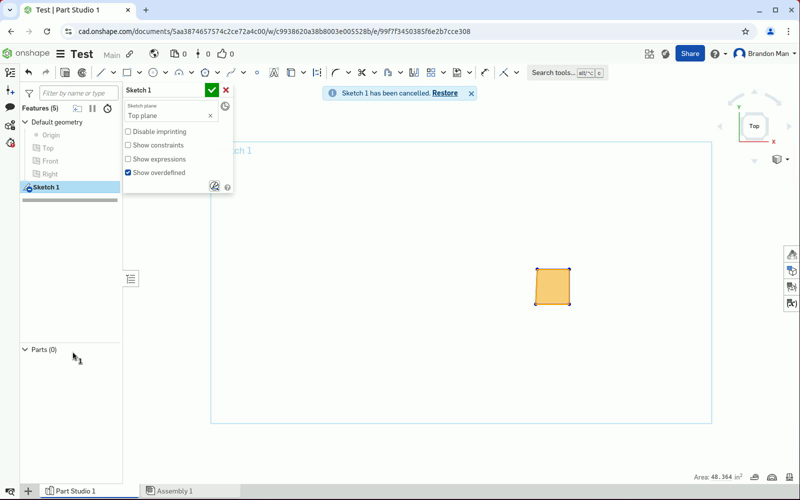
key(shift+y)
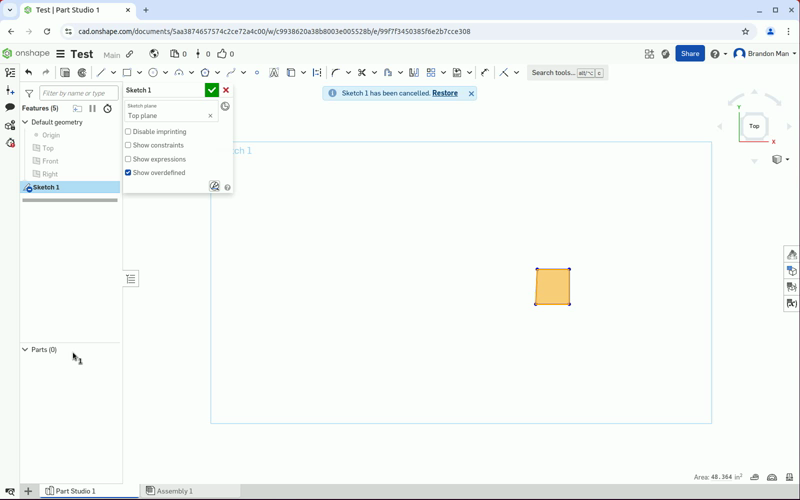
key(shift+e)
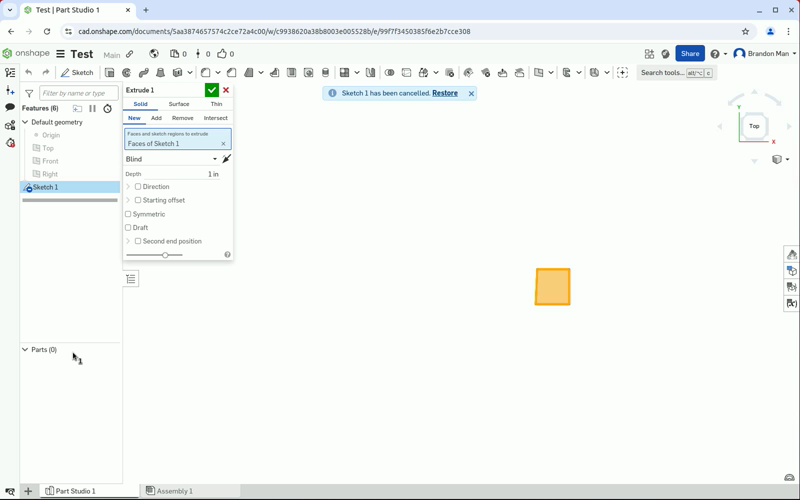
mouse_move(143, 106)
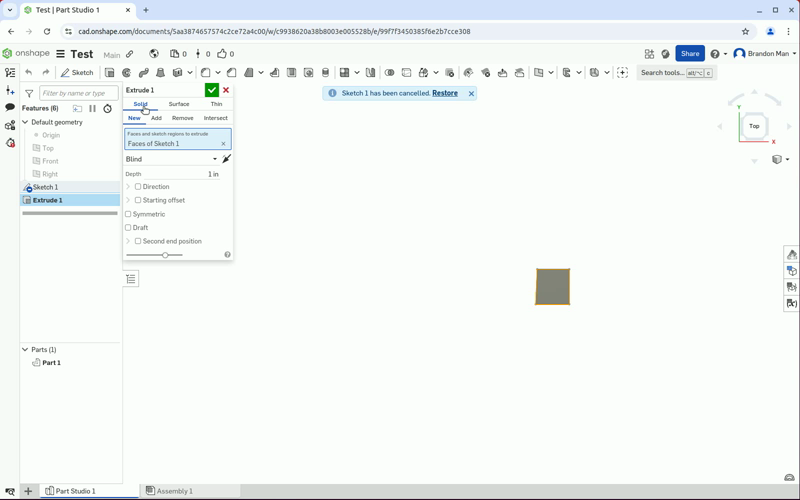
click(143, 106)
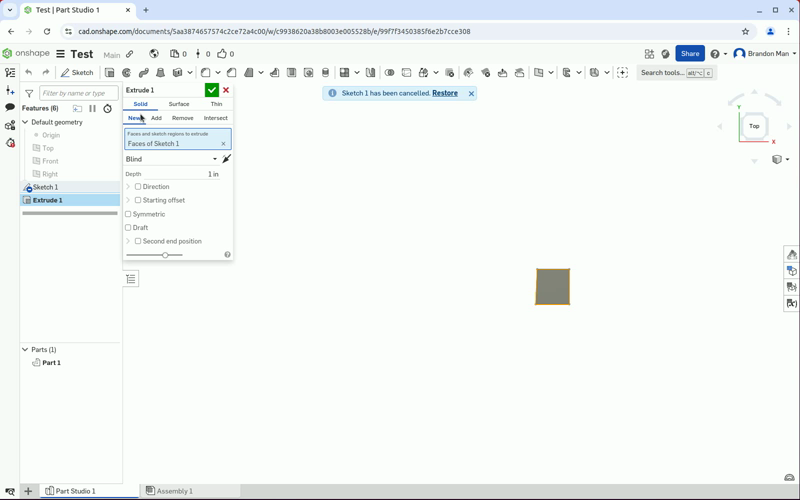
mouse_move(137, 120)
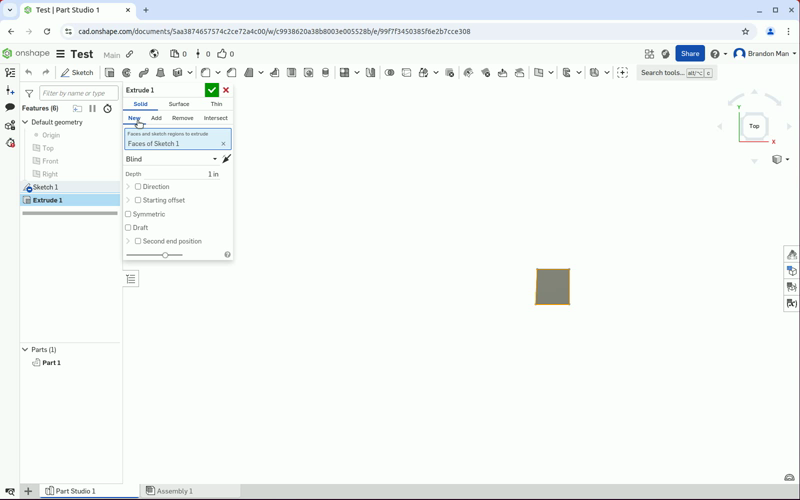
click(137, 120)
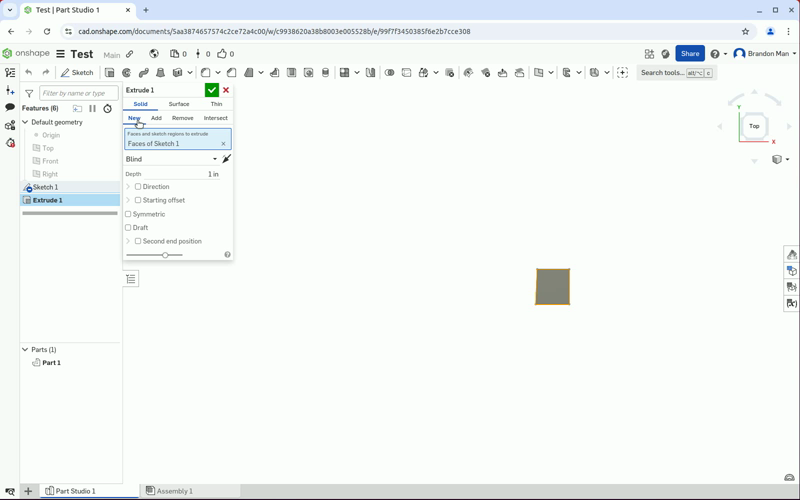
key(tab, 4)
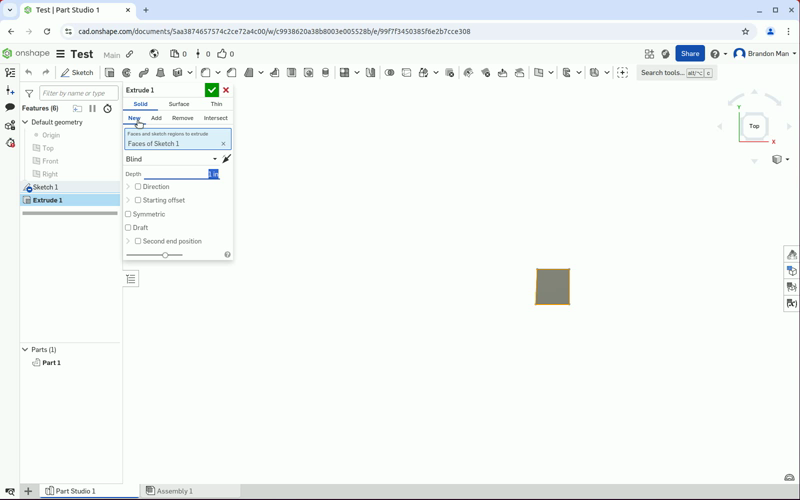
text(0.722)
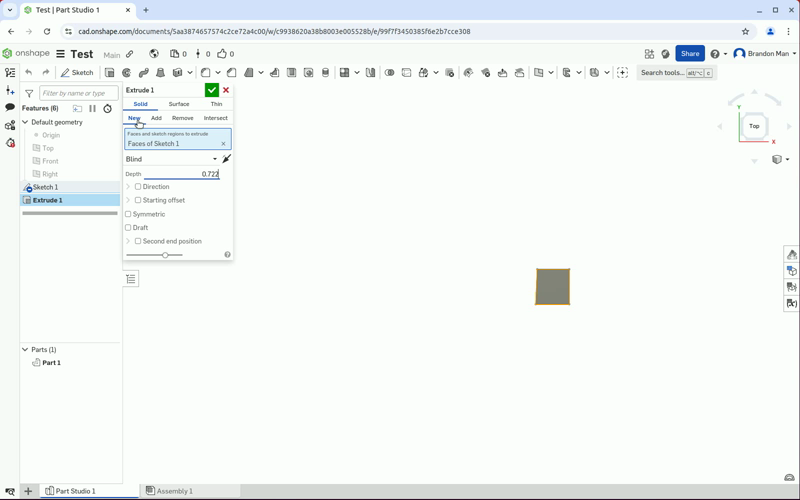
key(enter)
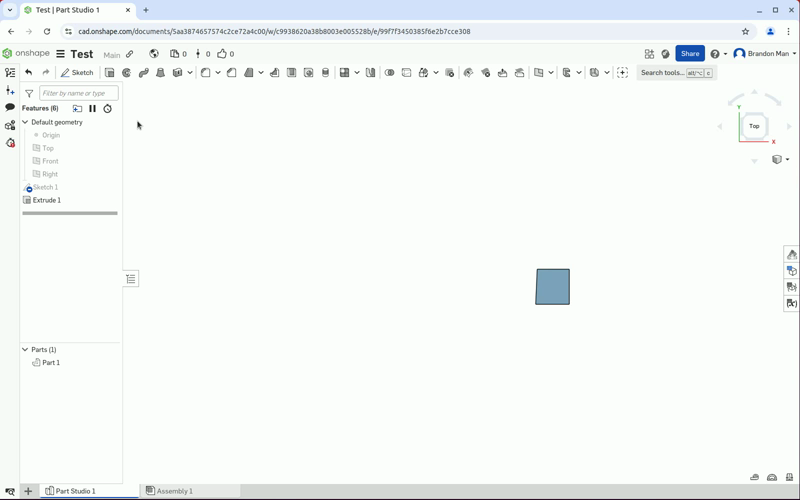
key(shift+h)
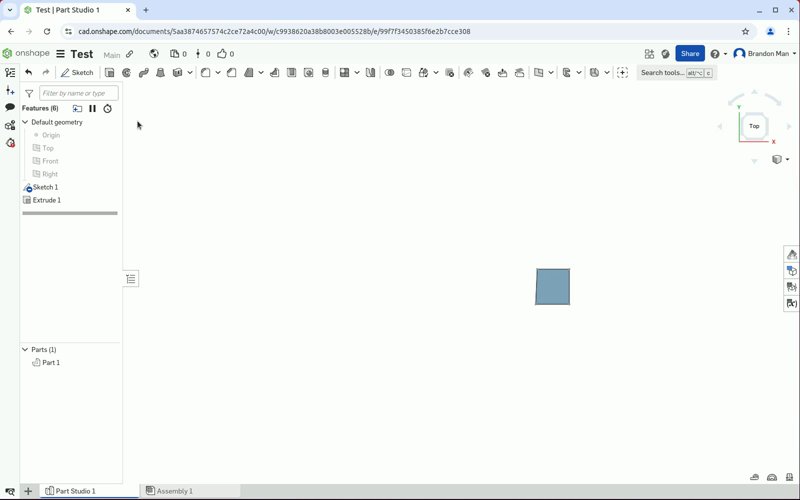
key(shift+h)
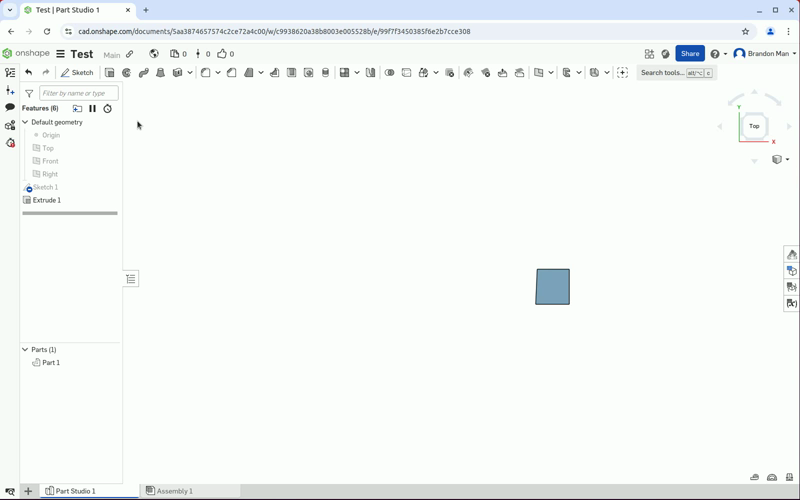
mouse_move(73, 189)
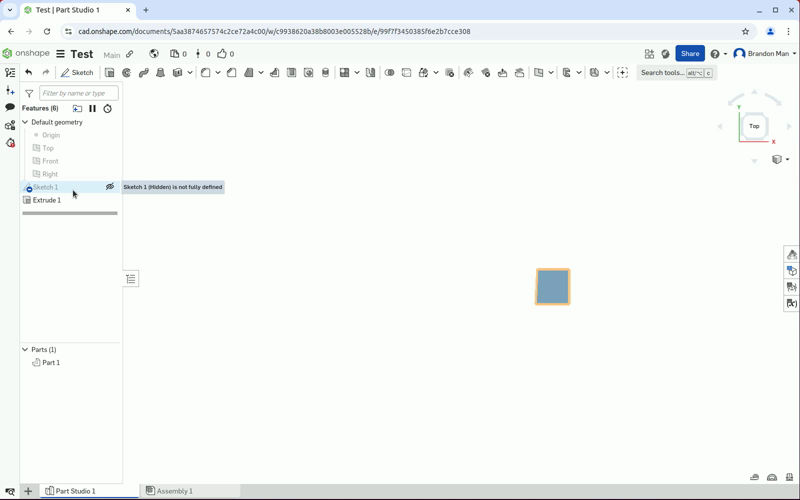
click(73, 189)
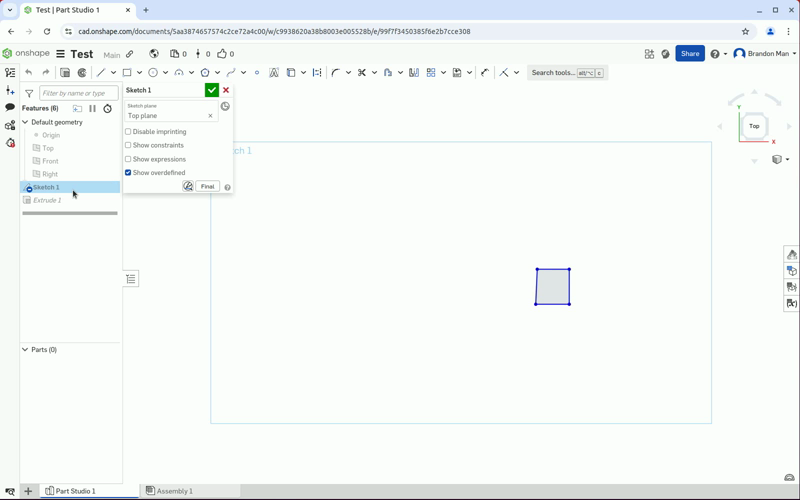
mouse_move(229, 92)
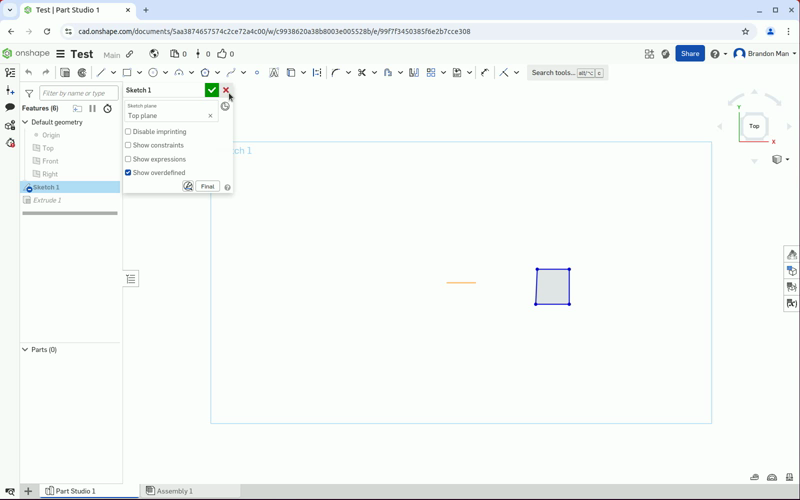
click(229, 92)
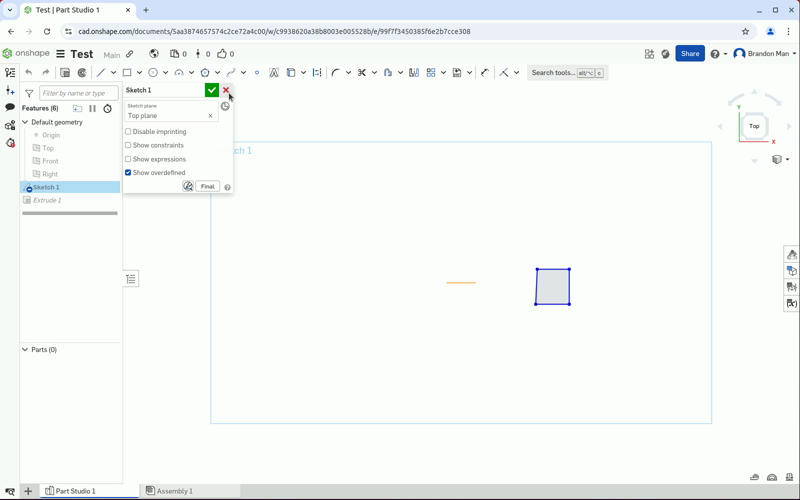
key(shift+s)
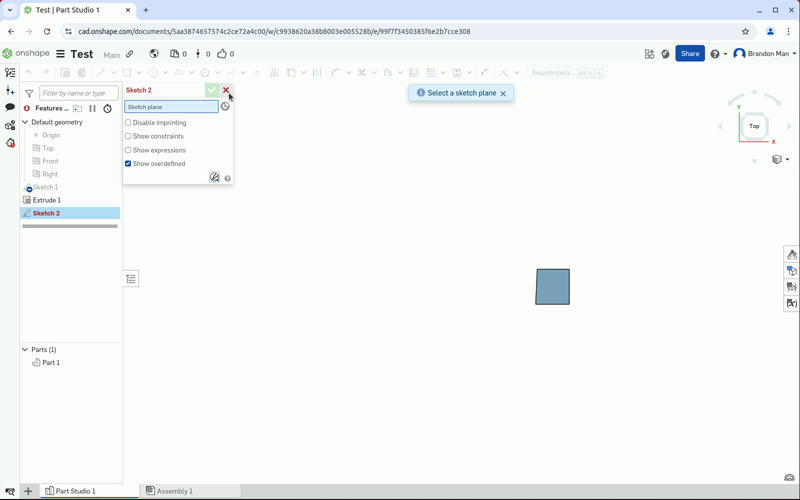
mouse_move(73, 150)
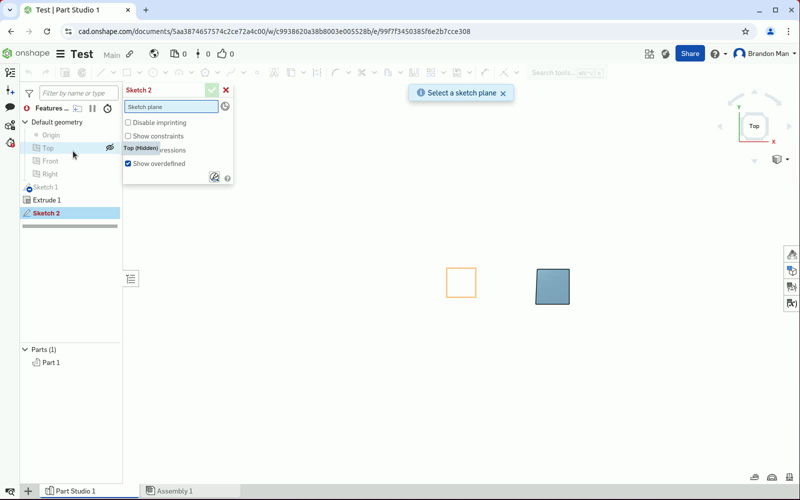
click(73, 150)
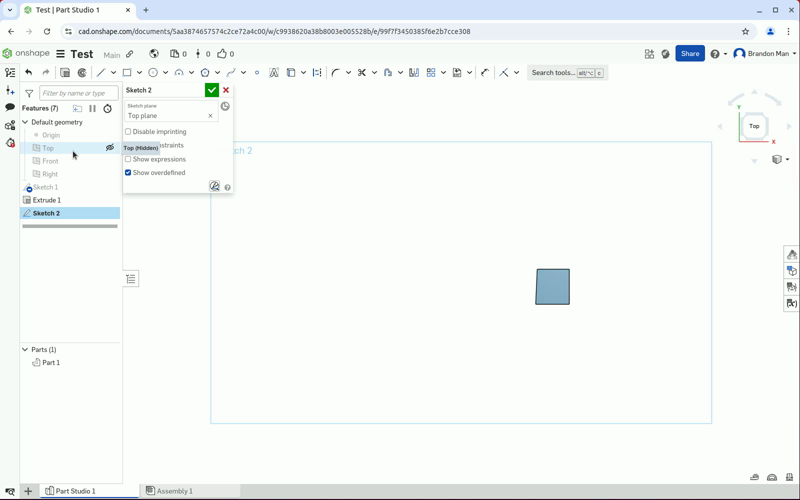
mouse_move(73, 352)
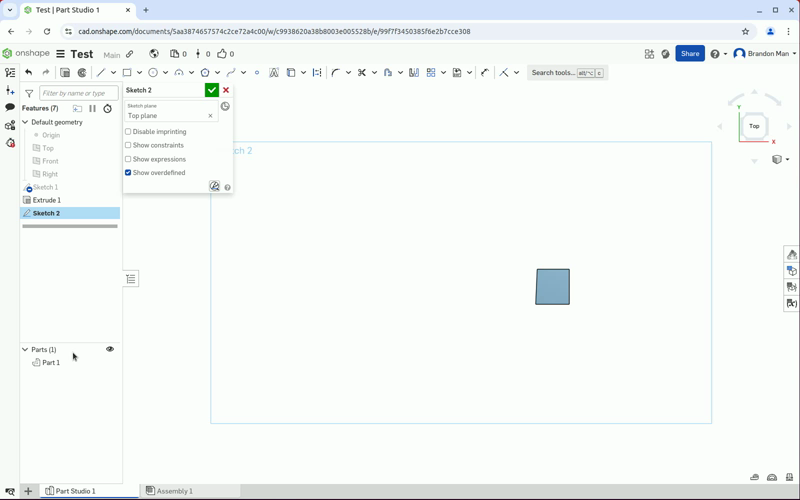
key(y)
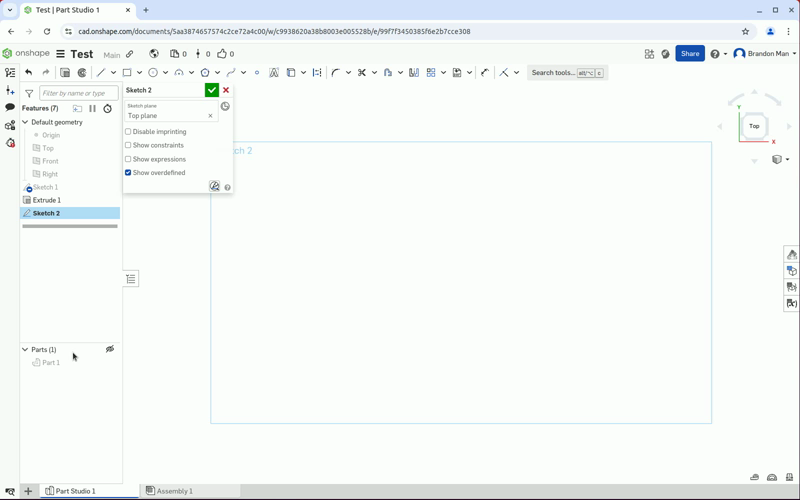
key(l)
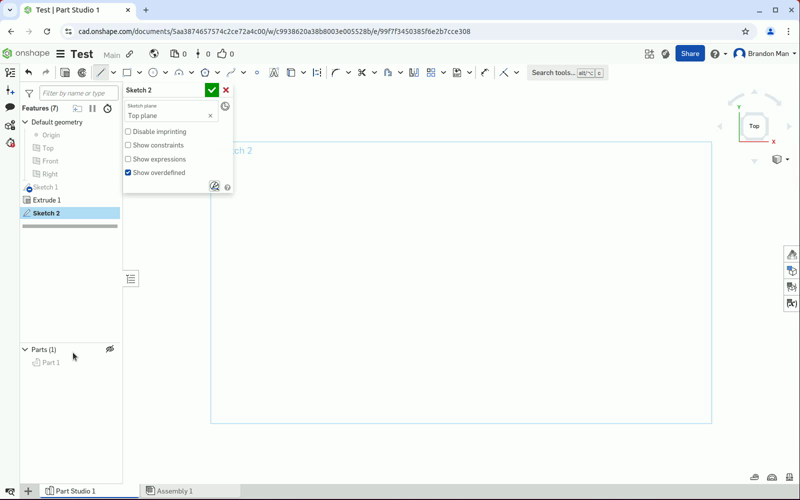
key_down(shift)
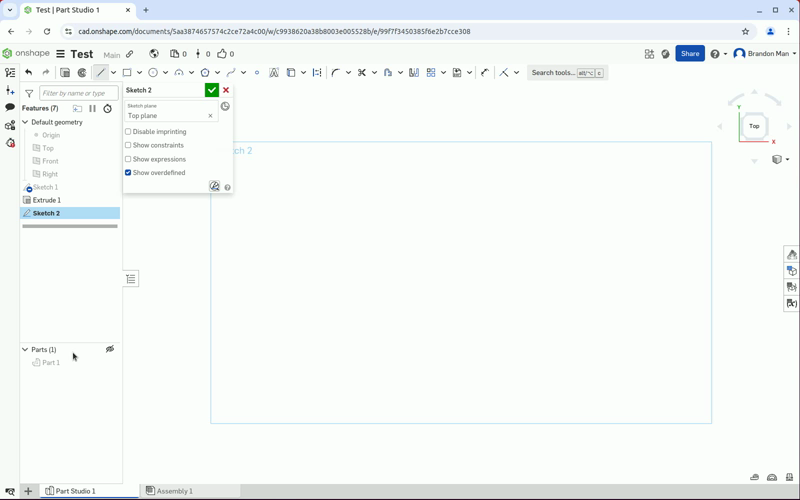
mouse_move(440, 303)
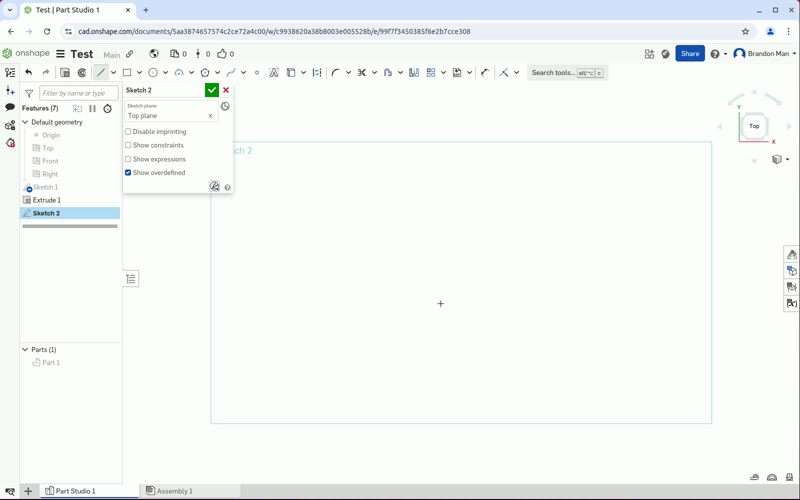
click(440, 303)
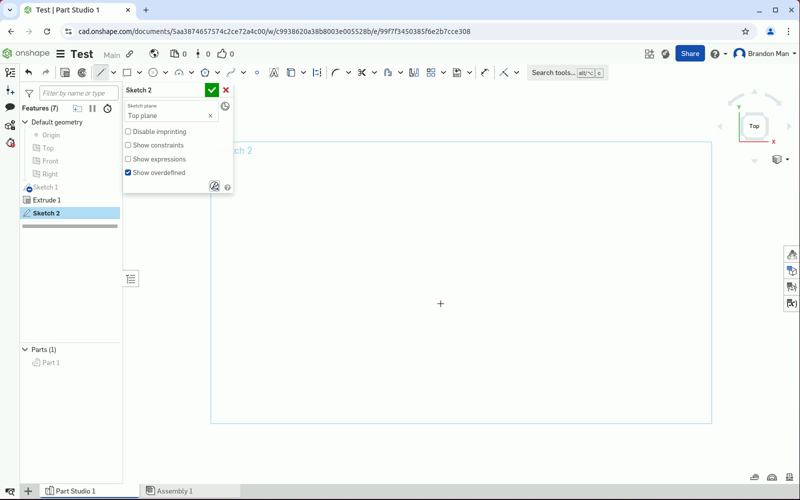
key_up(shift)
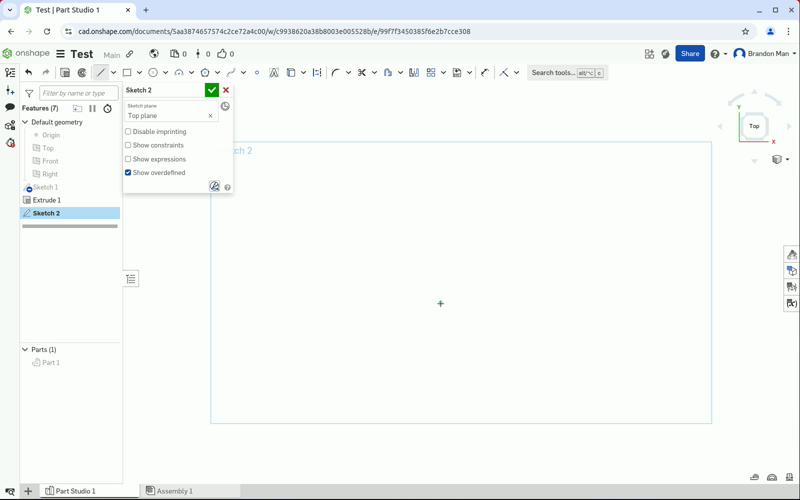
key_down(shift)
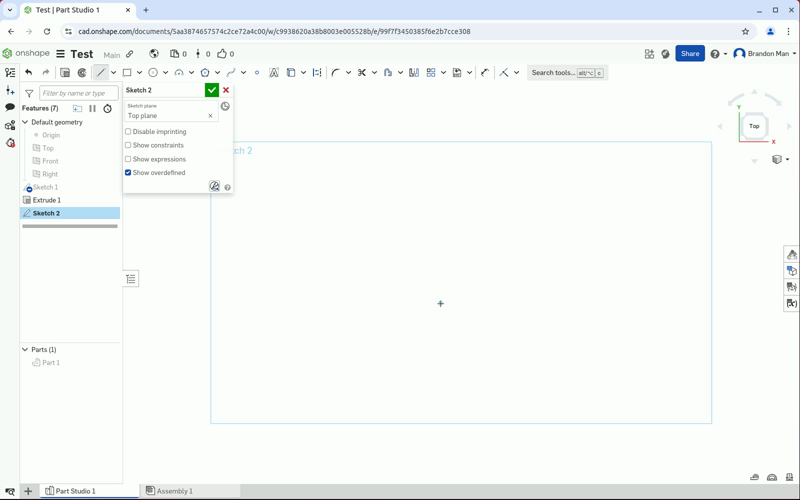
mouse_move(470, 303)
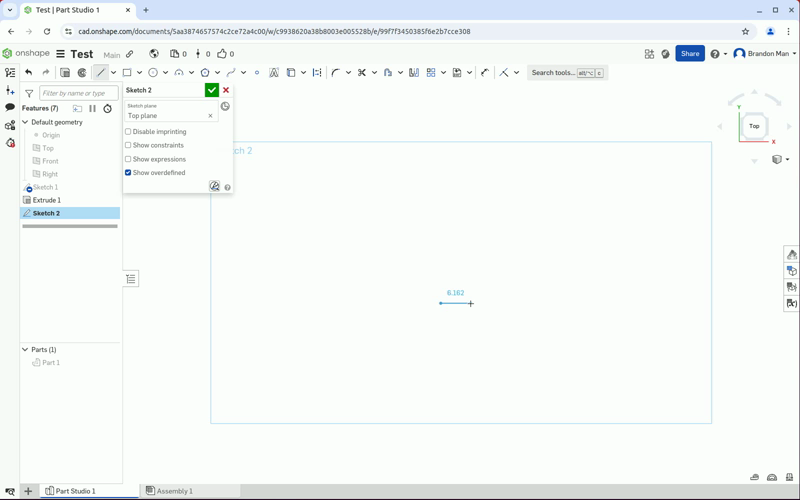
mouse_move(483, 303)
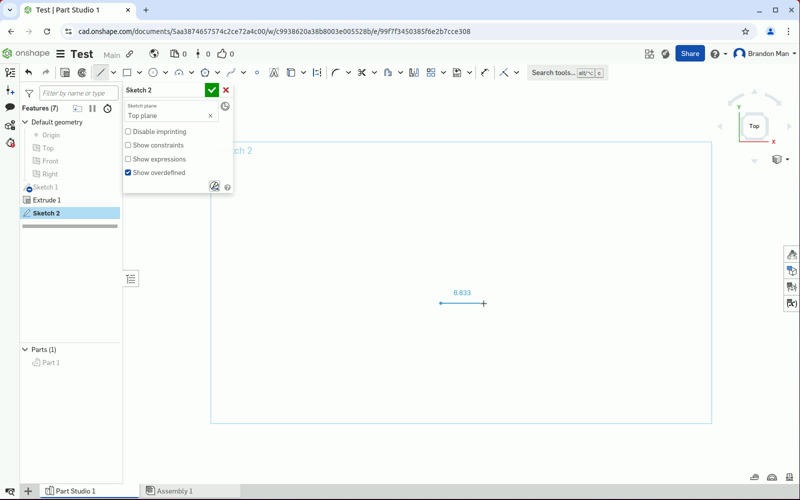
click(483, 303)
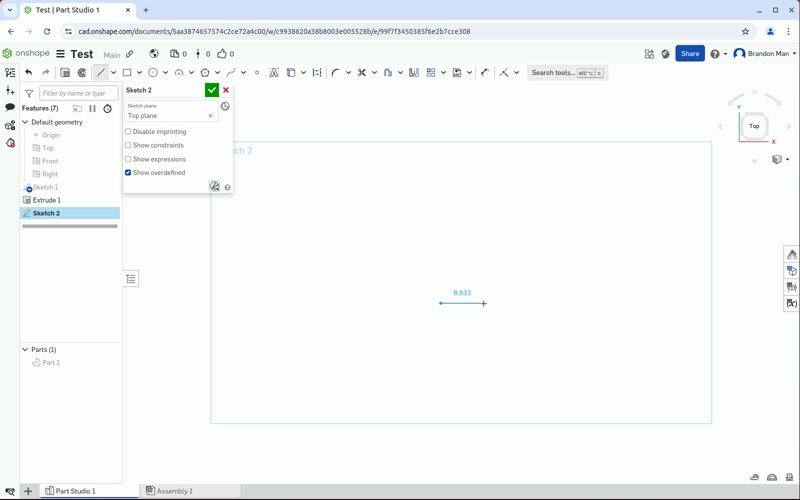
key_up(shift)
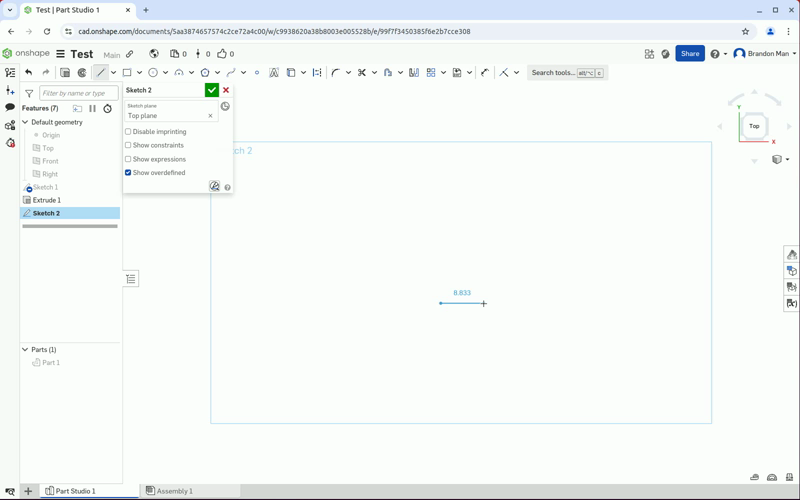
key_down(shift)
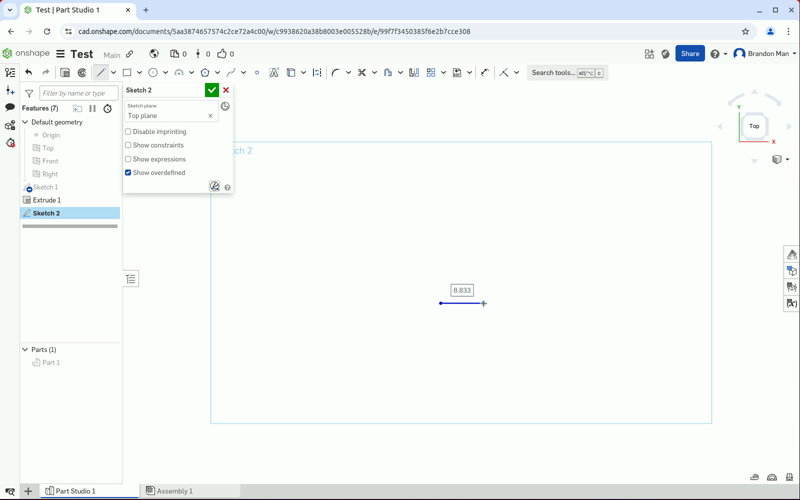
mouse_move(513, 303)
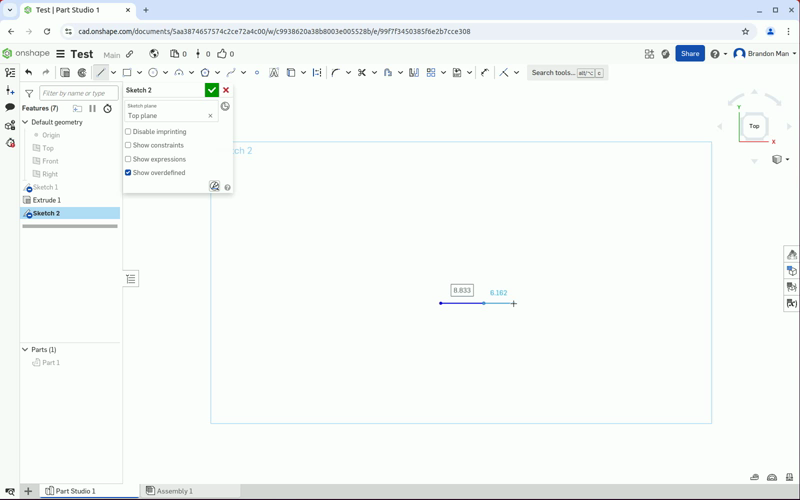
mouse_move(483, 264)
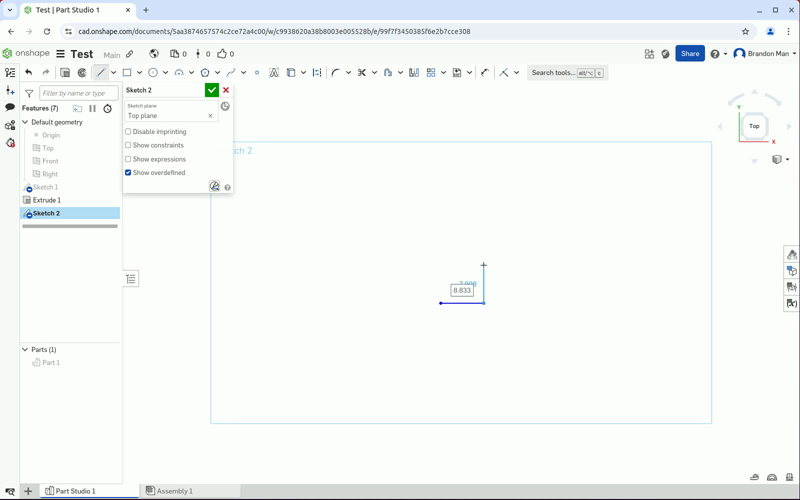
click(483, 264)
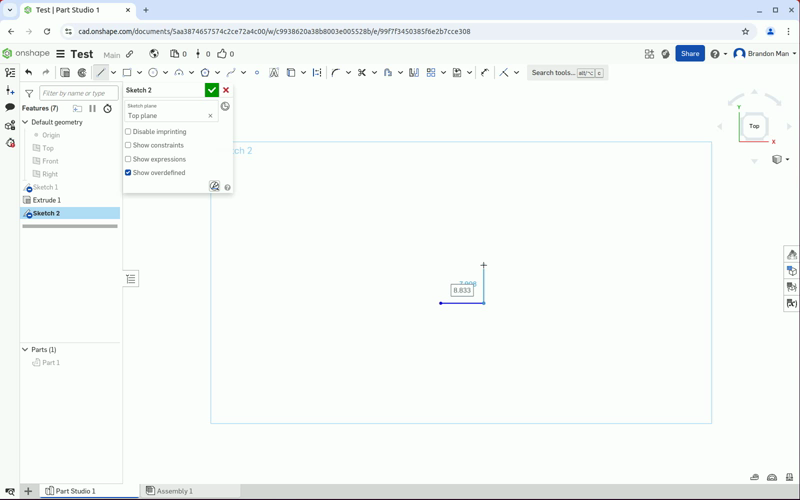
key_up(shift)
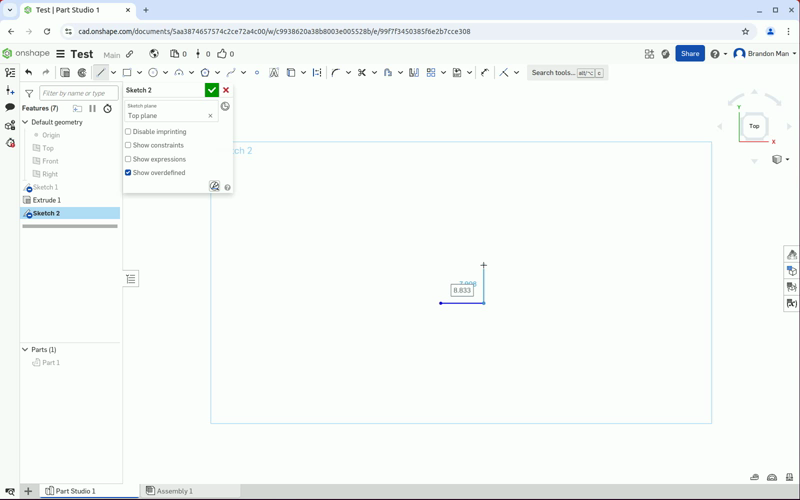
key_down(shift)
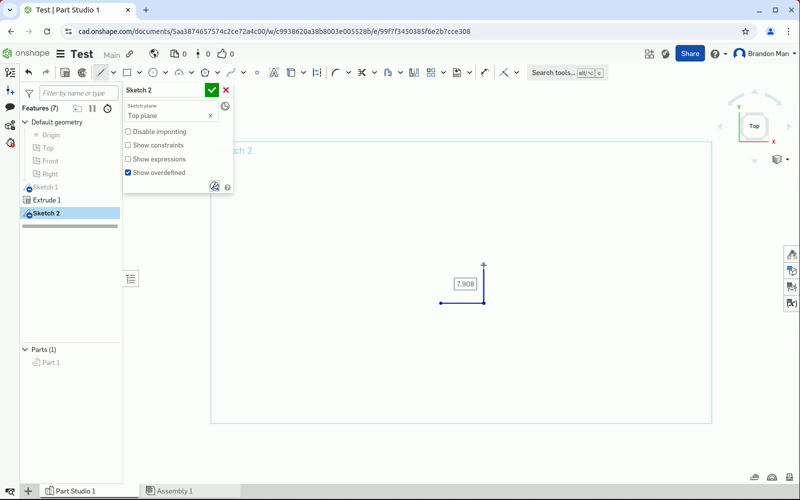
mouse_move(513, 264)
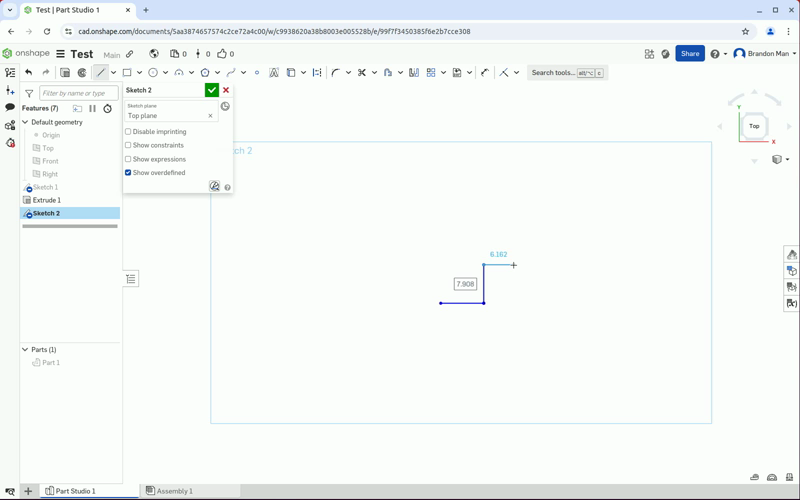
mouse_move(440, 264)
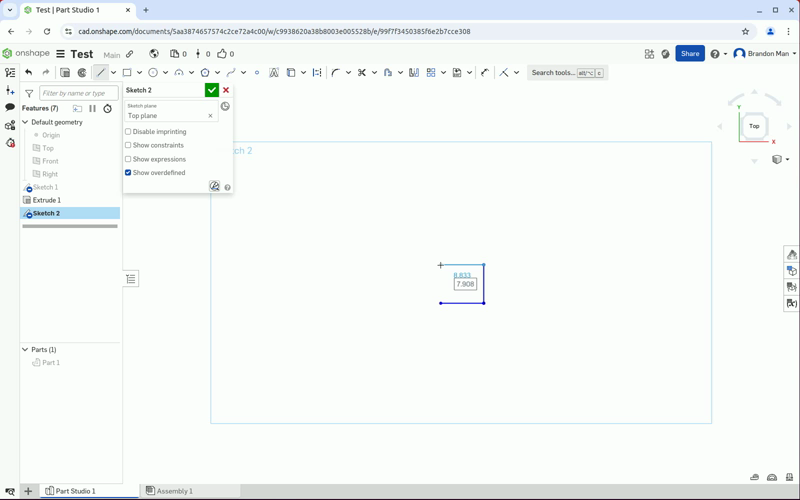
click(440, 264)
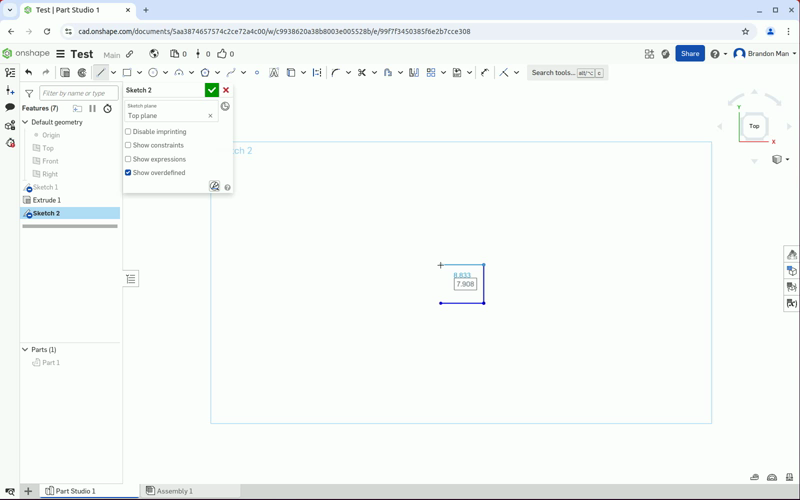
key_up(shift)
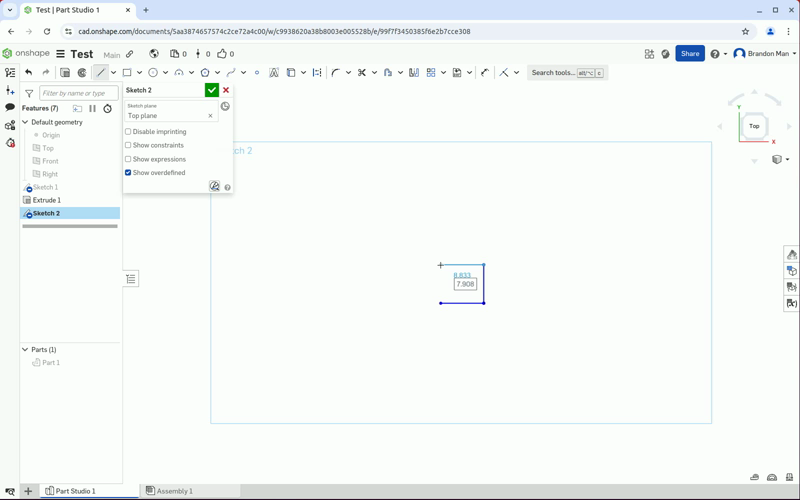
mouse_move(470, 264)
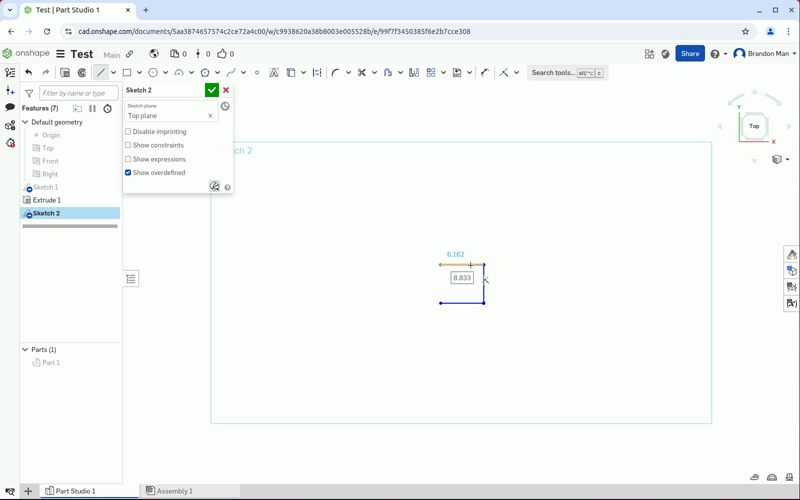
key_down(shift)
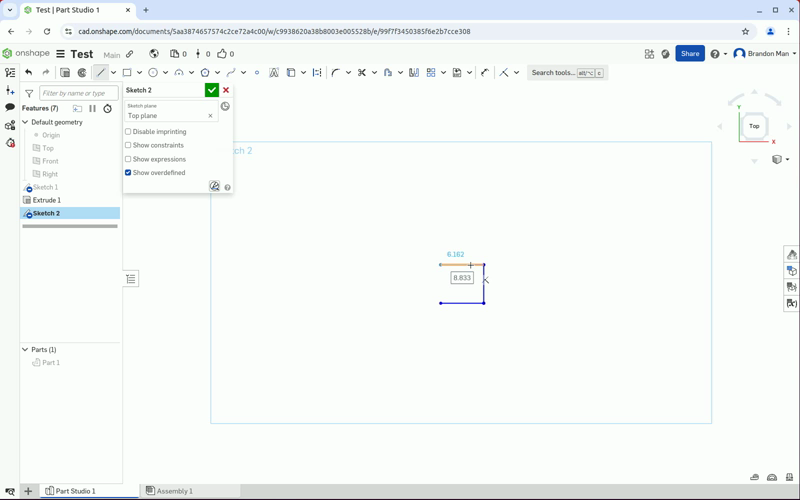
mouse_move(440, 303)
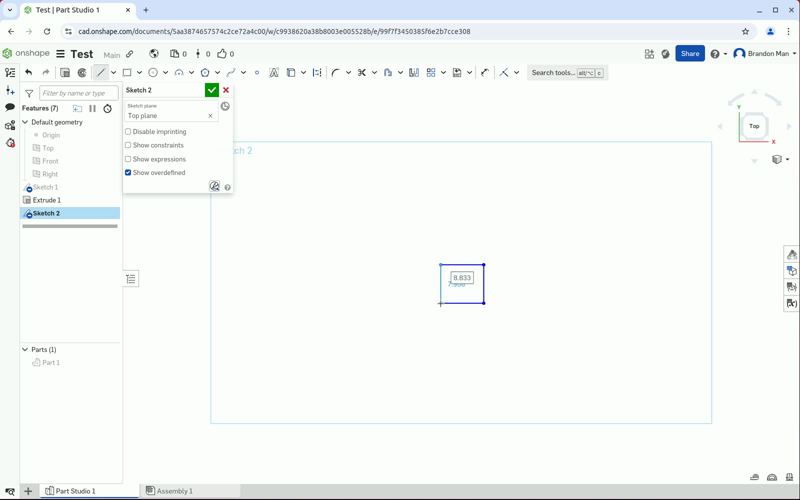
key_up(shift)
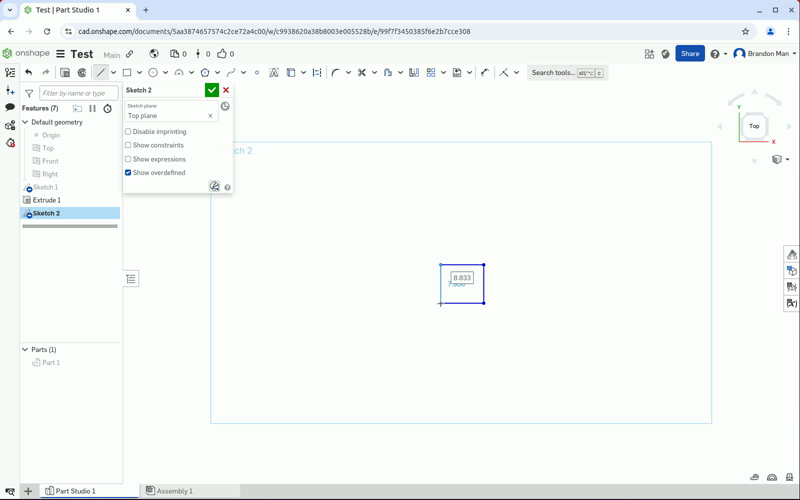
click(440, 303)
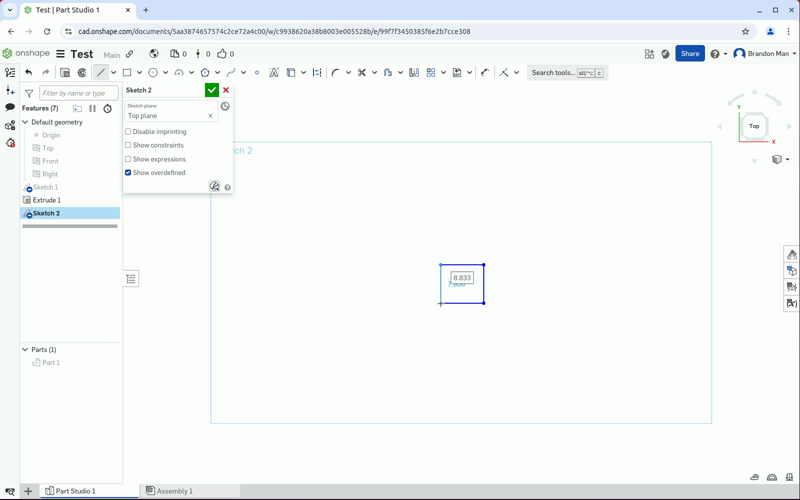
key(esc)
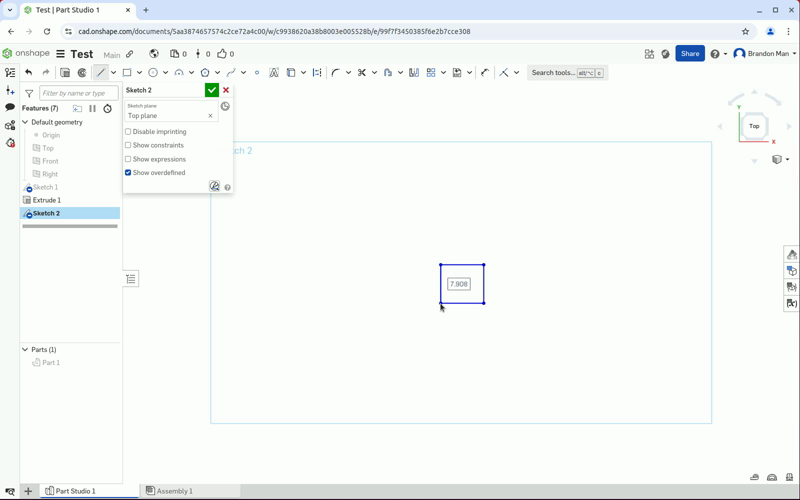
mouse_move(451, 300)
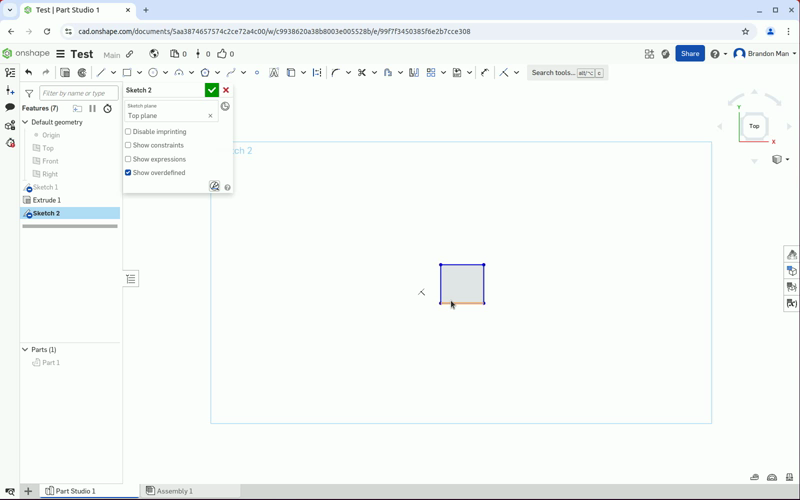
scroll(6)
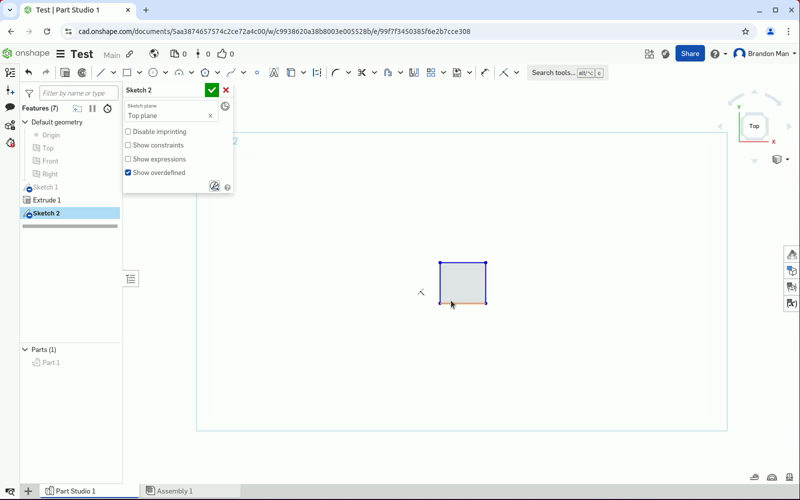
scroll(6)
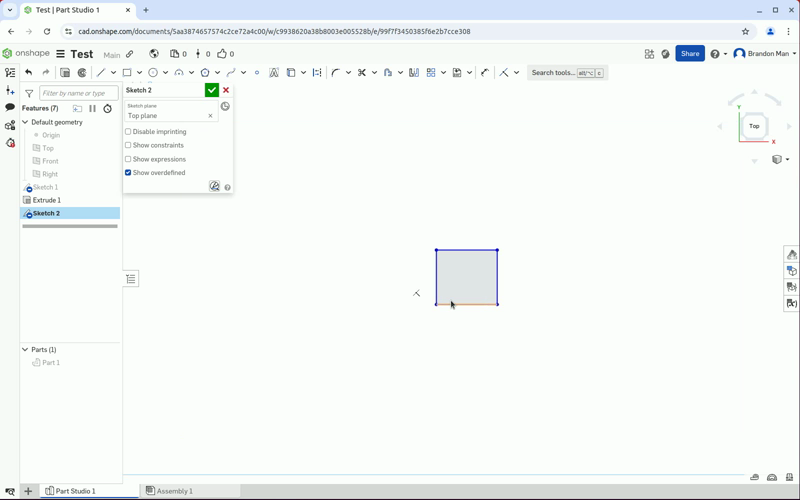
scroll(6)
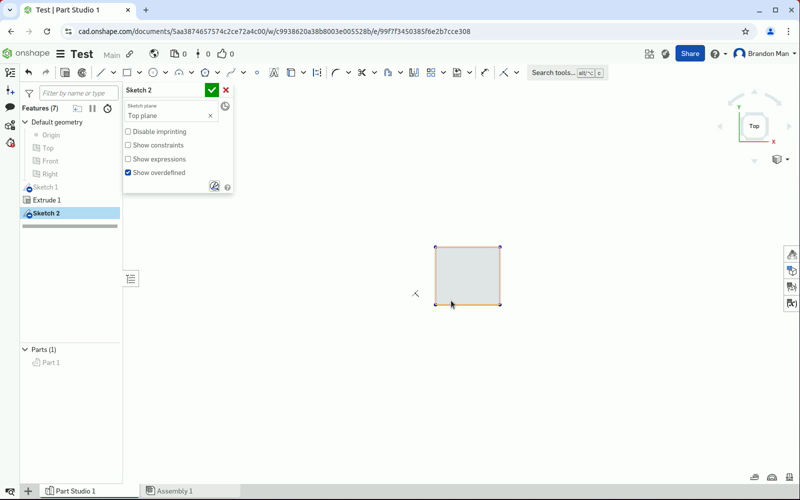
scroll(6)
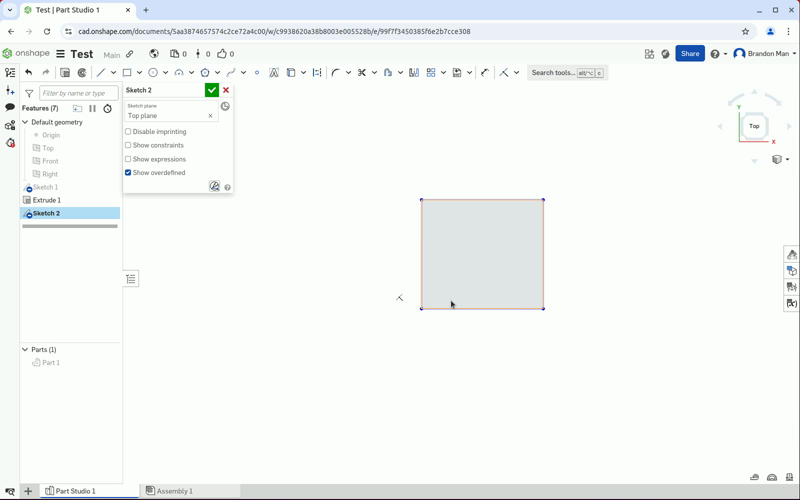
scroll(6)
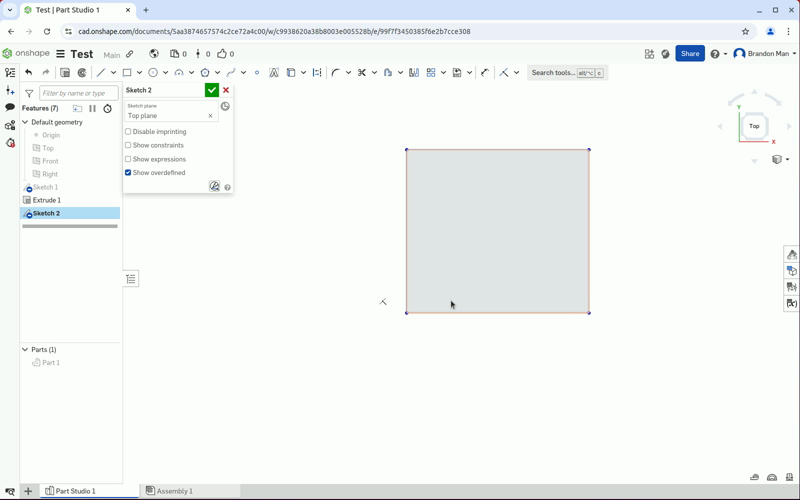
scroll(6)
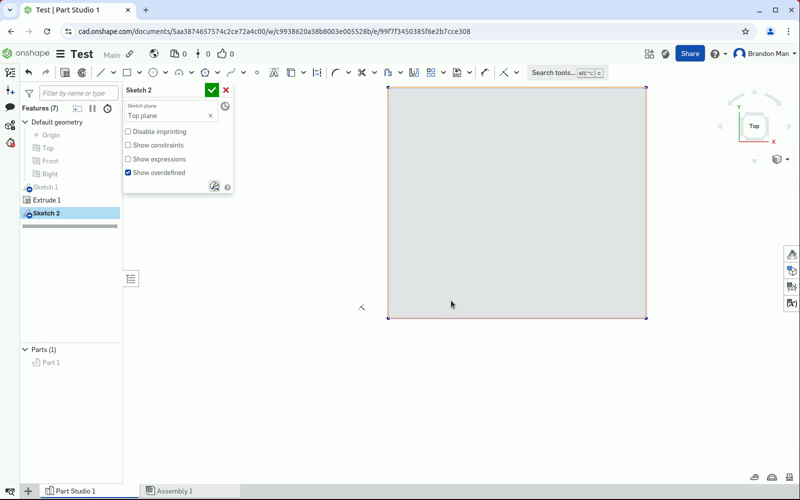
scroll(6)
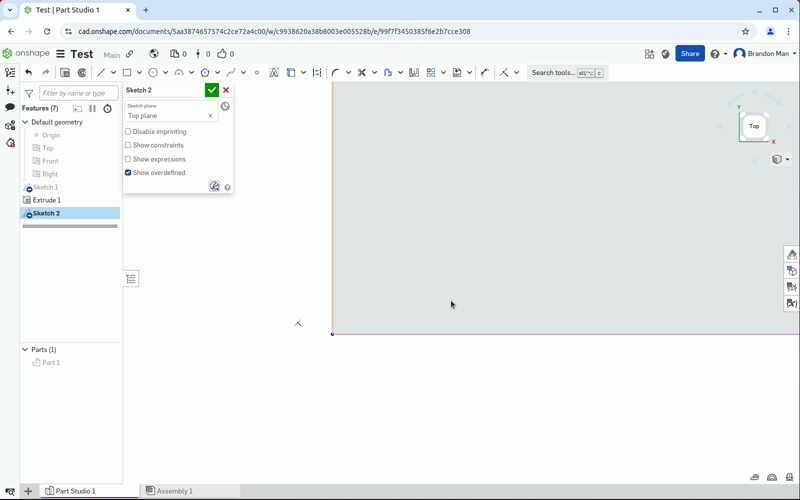
click(451, 300)
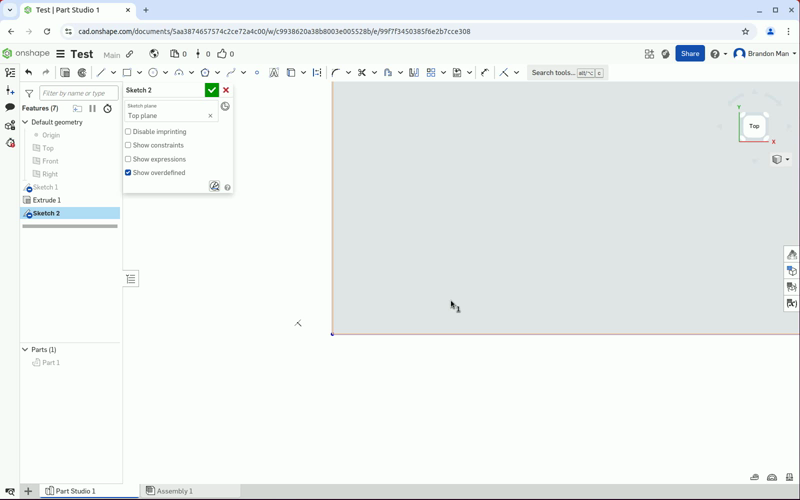
scroll(-6)
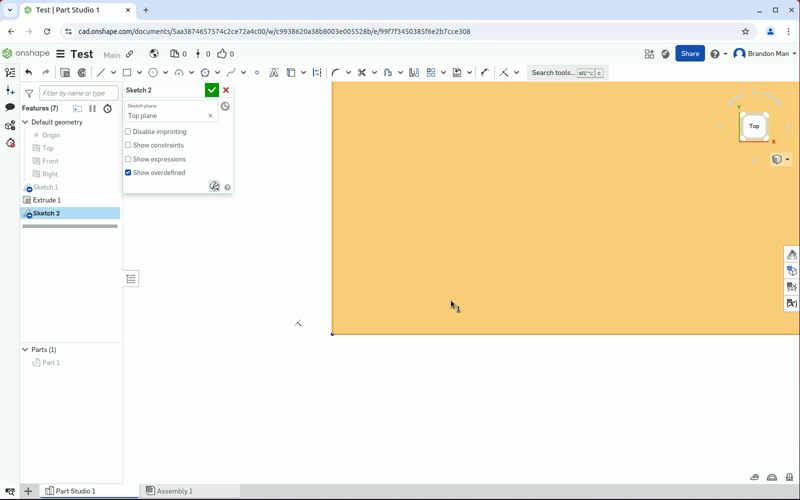
scroll(-6)
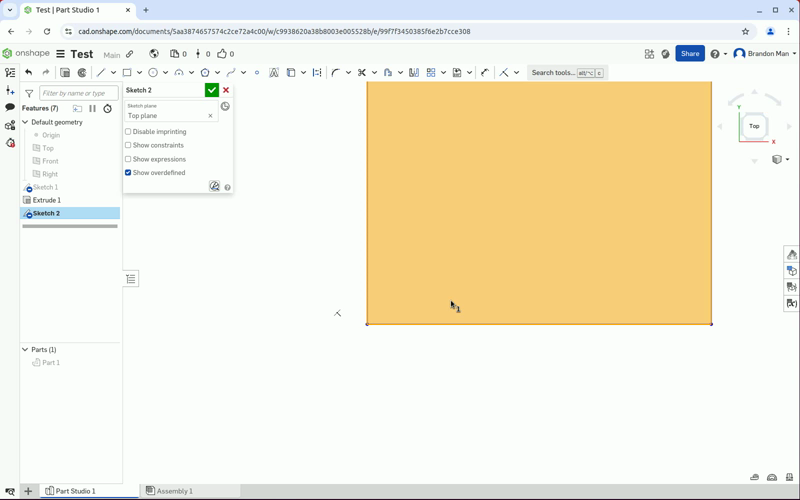
scroll(-6)
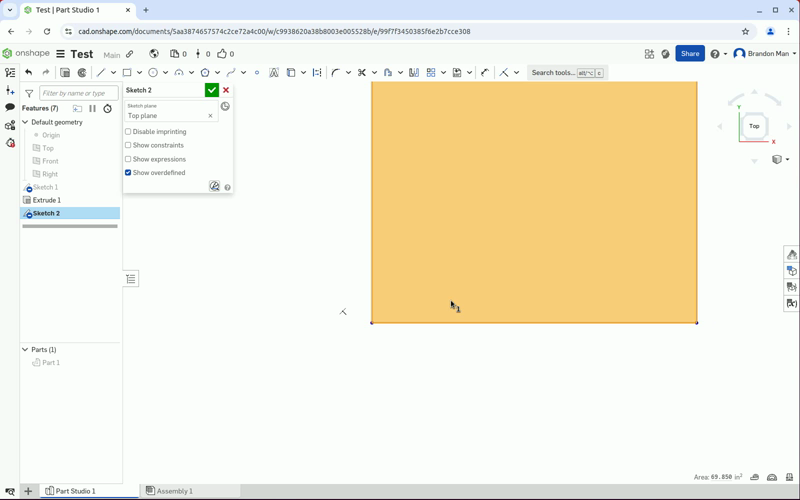
scroll(-6)
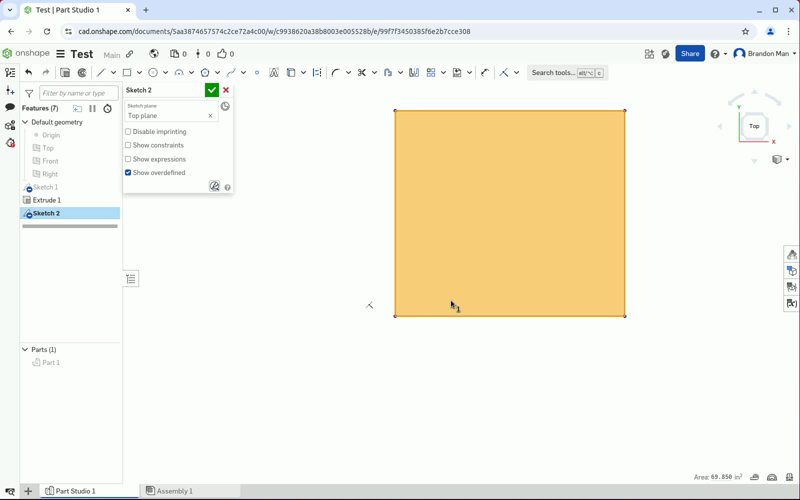
scroll(-6)
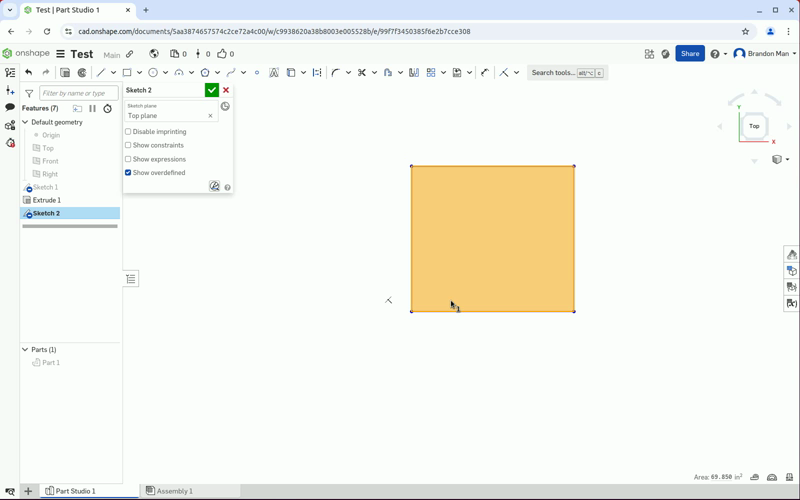
scroll(-6)
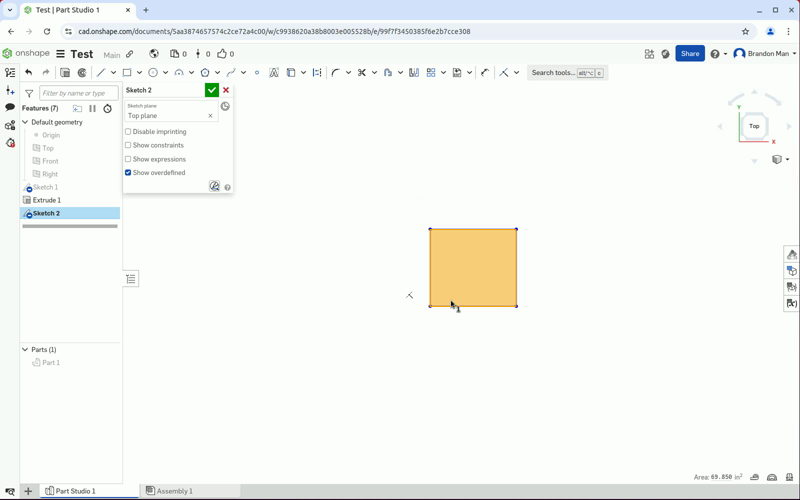
scroll(-6)
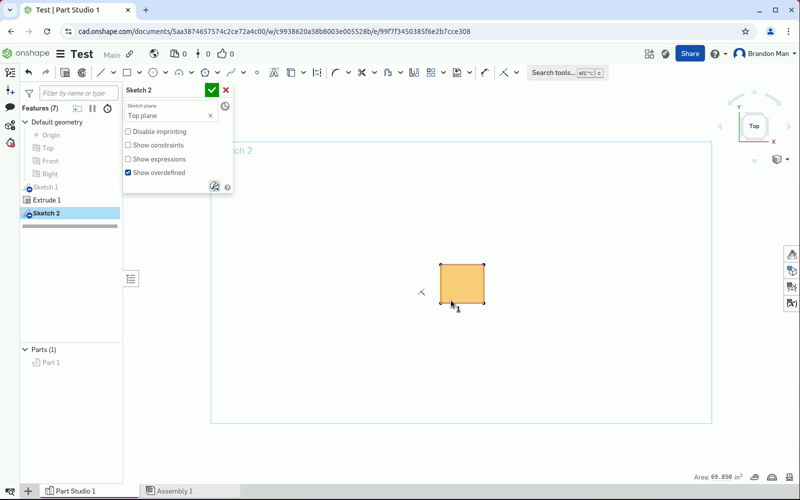
mouse_move(73, 352)
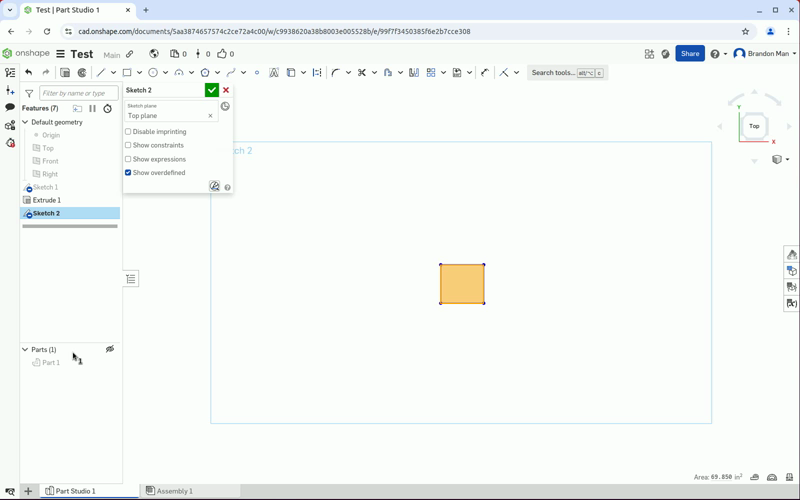
key(shift+y)
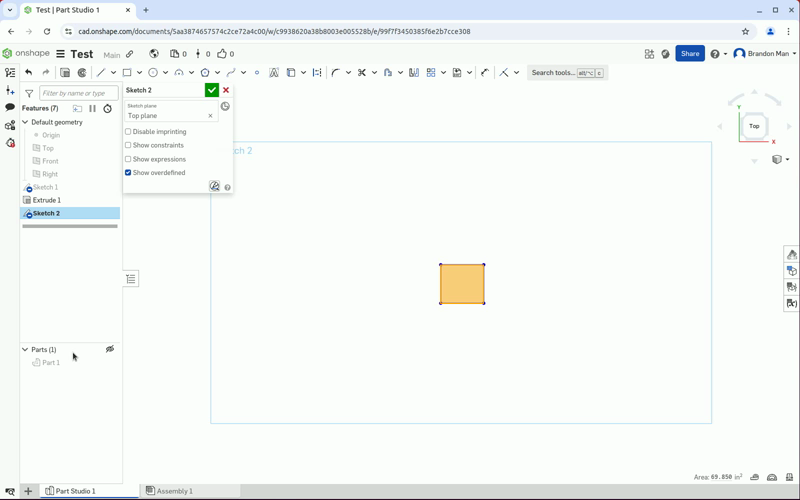
key(shift+e)
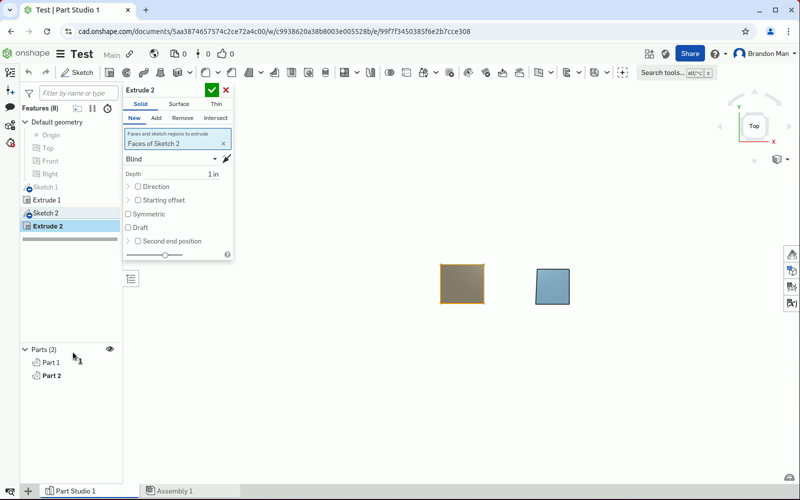
mouse_move(143, 106)
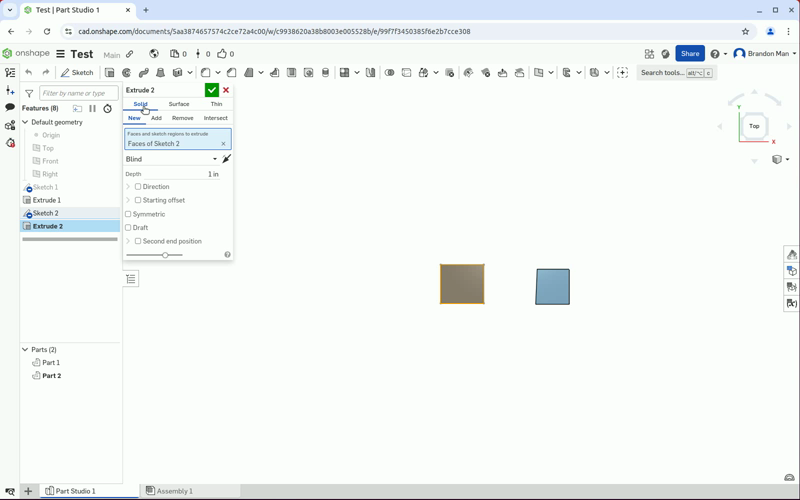
click(143, 106)
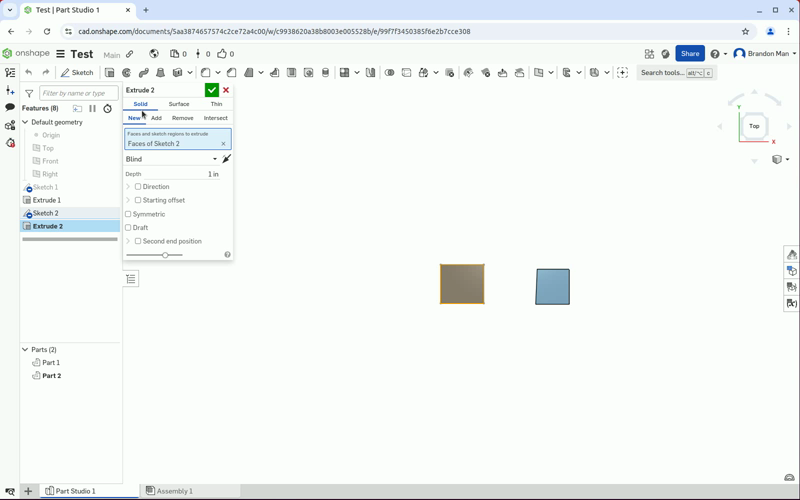
mouse_move(137, 120)
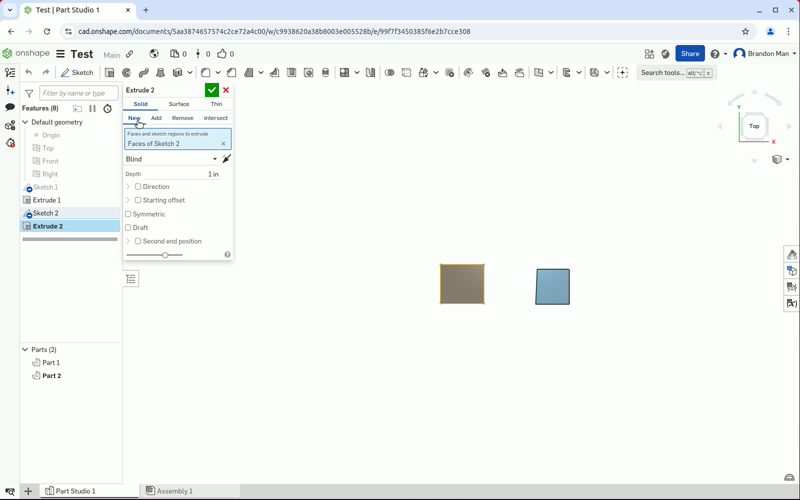
click(137, 120)
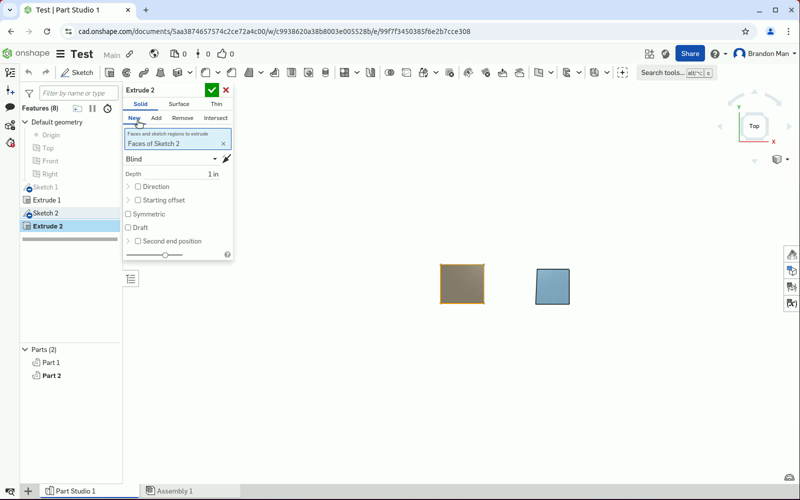
key(tab, 4)
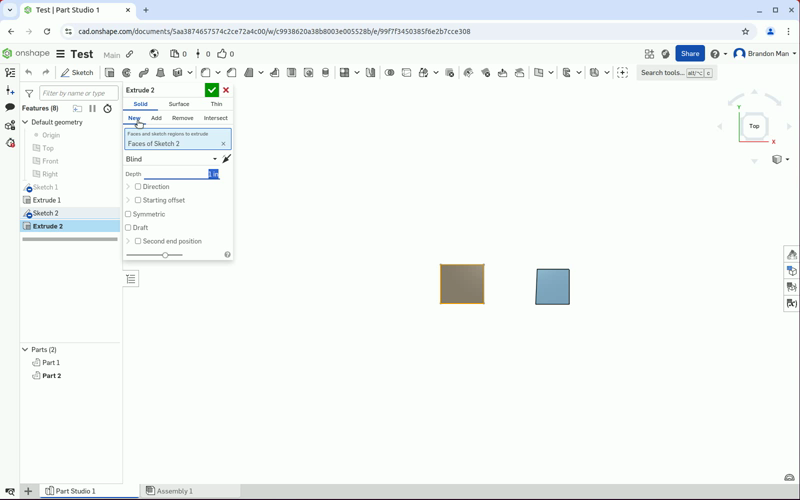
text(0.722)
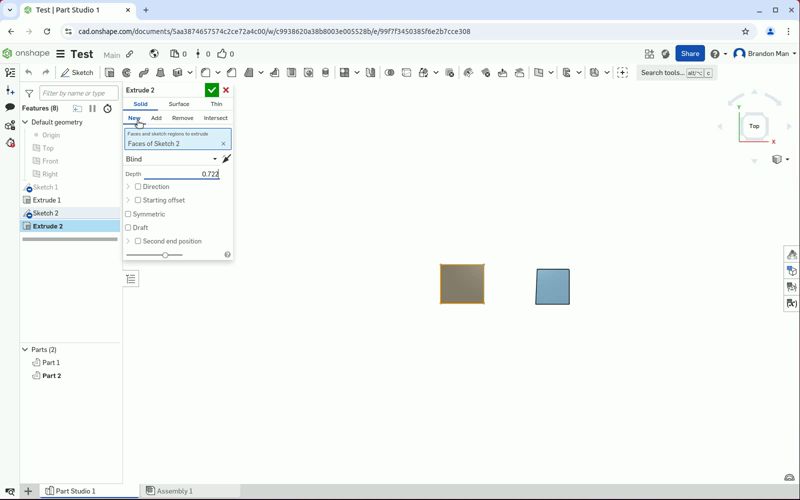
key(enter)
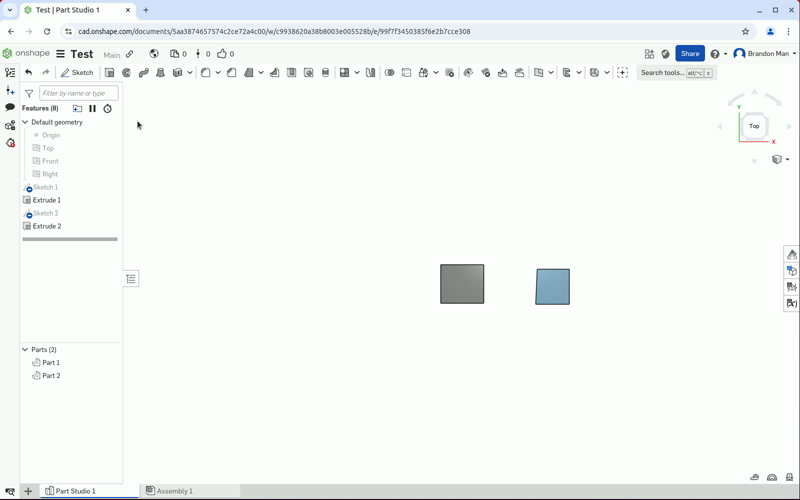
key(shift+h)
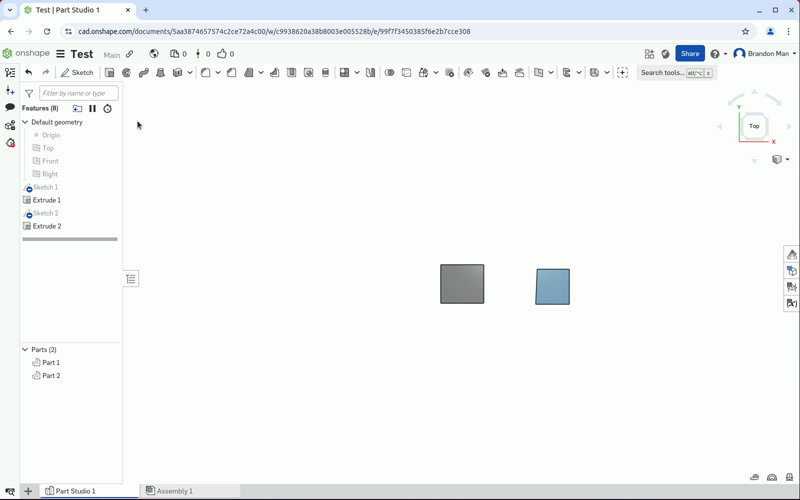
key(shift+h)
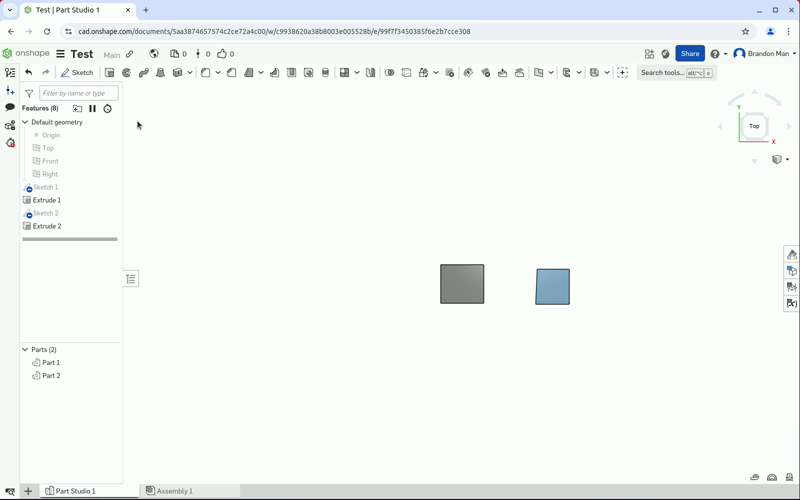
mouse_move(73, 189)
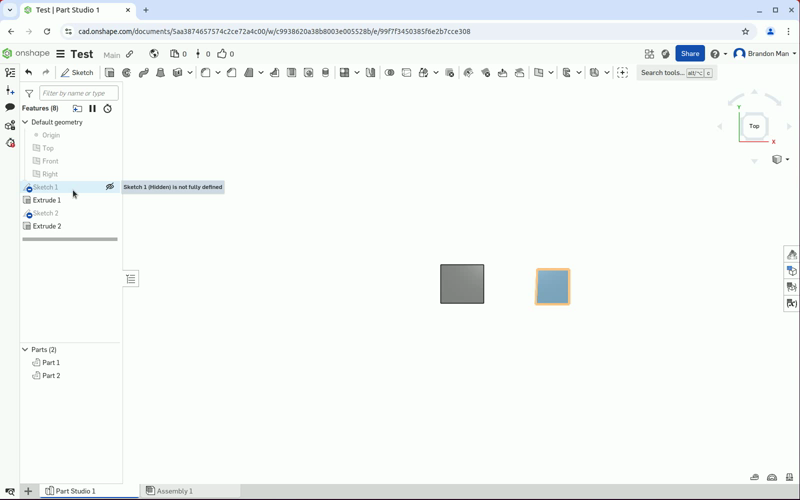
click(73, 189)
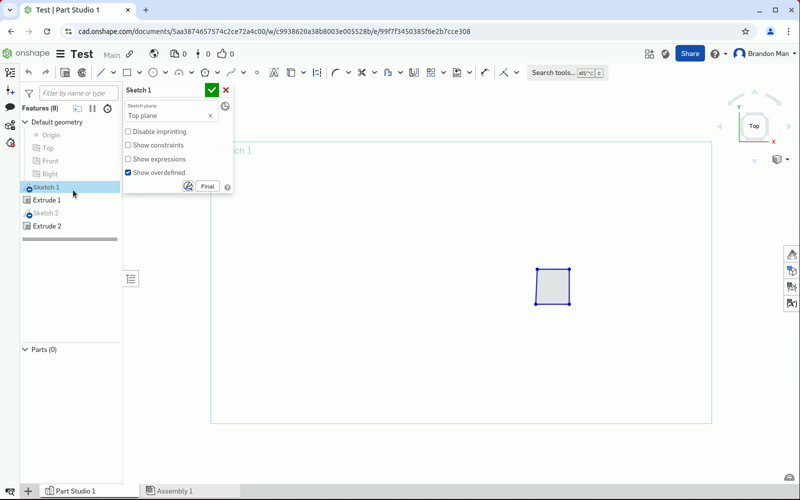
mouse_move(229, 92)
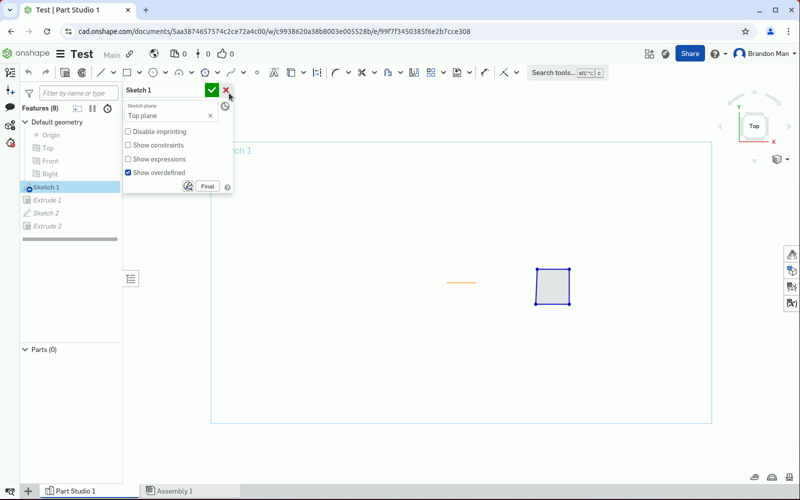
click(229, 92)
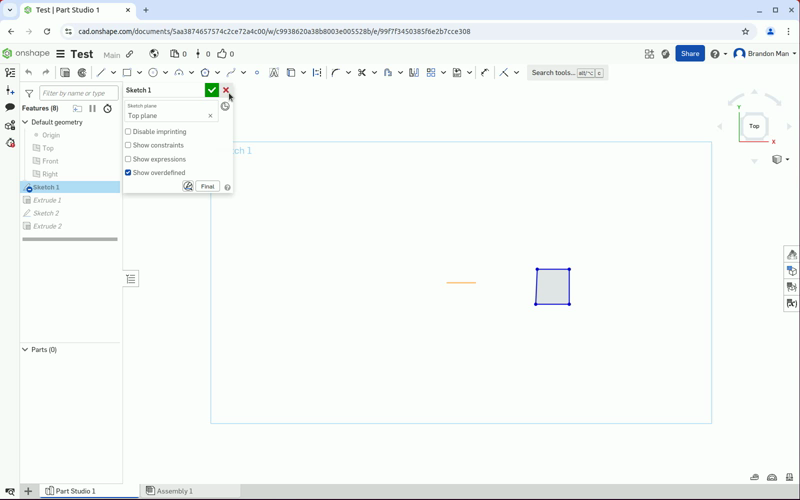
key(shift+s)
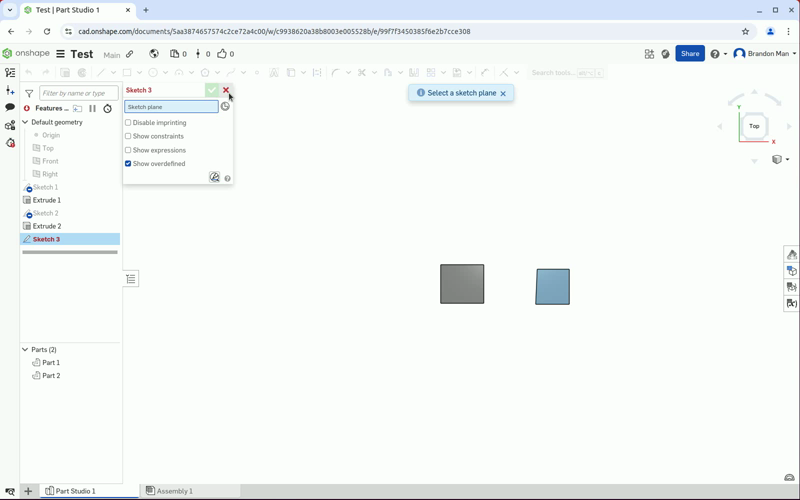
mouse_move(73, 150)
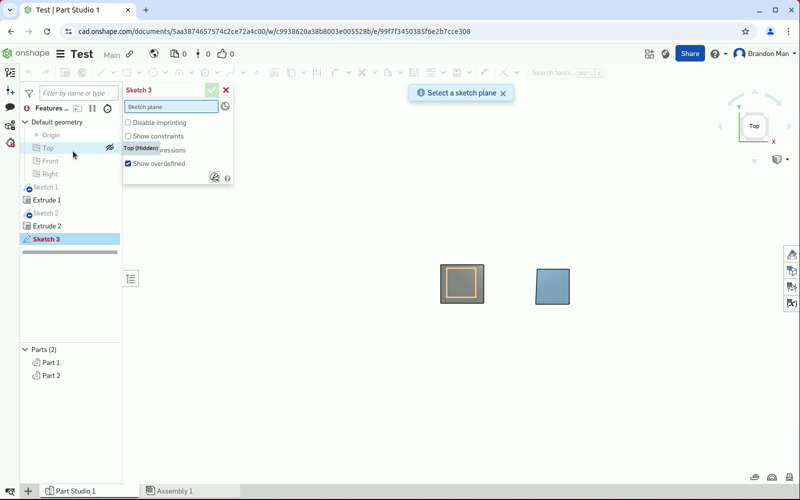
click(73, 150)
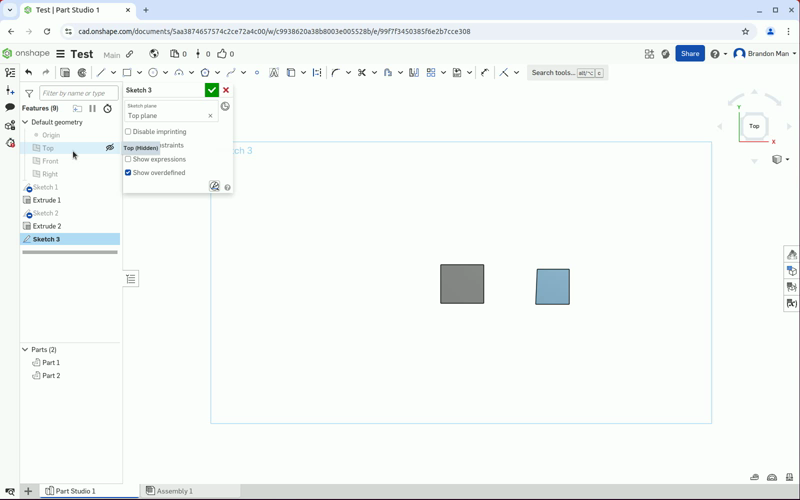
mouse_move(73, 352)
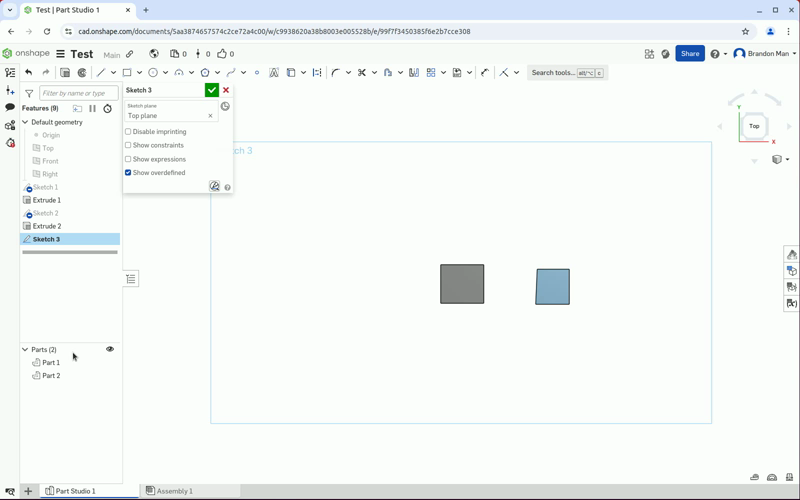
key(y)
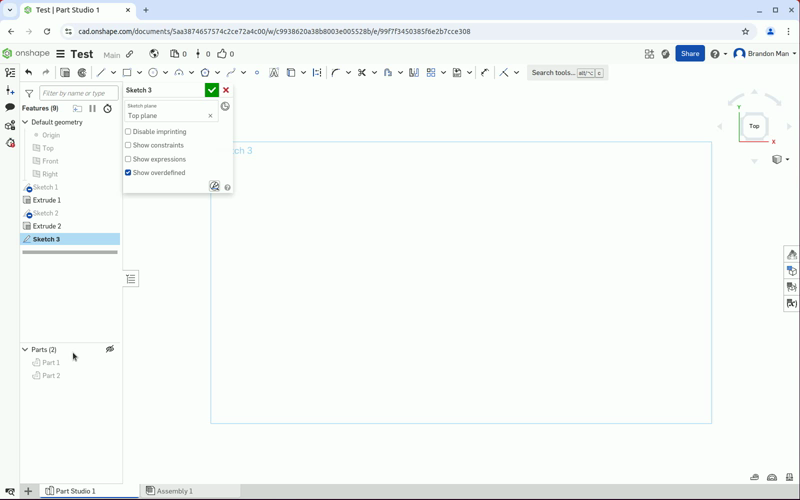
key(l)
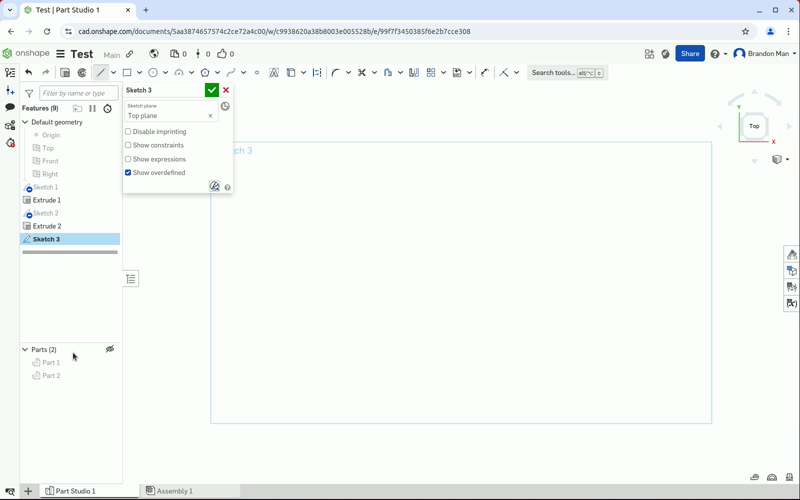
key_down(shift)
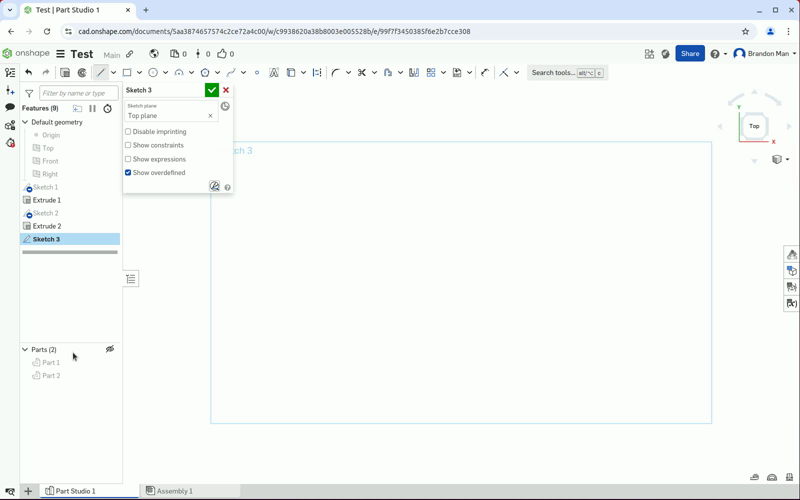
mouse_move(352, 372)
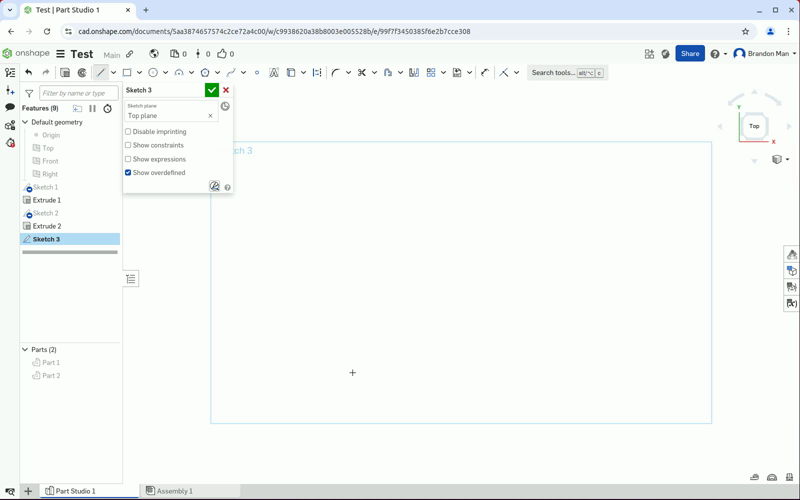
click(352, 372)
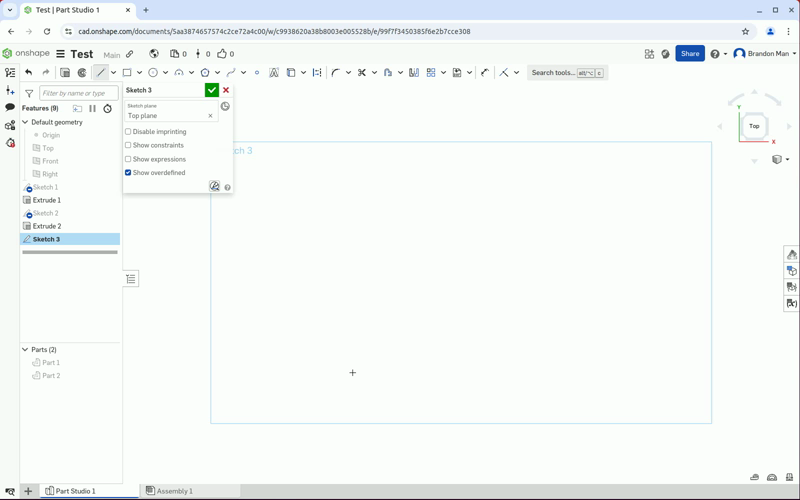
key_up(shift)
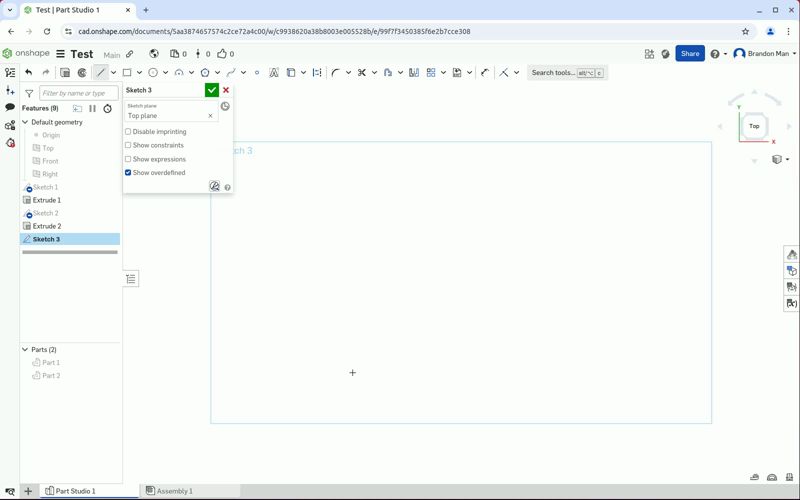
key_down(shift)
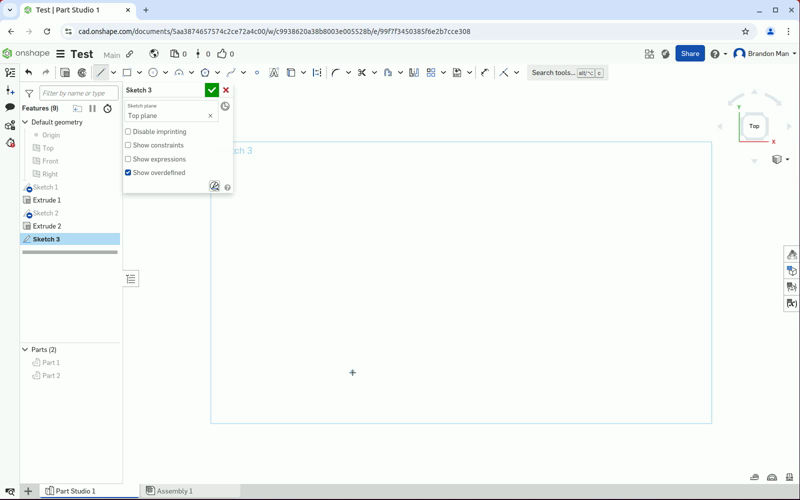
mouse_move(382, 372)
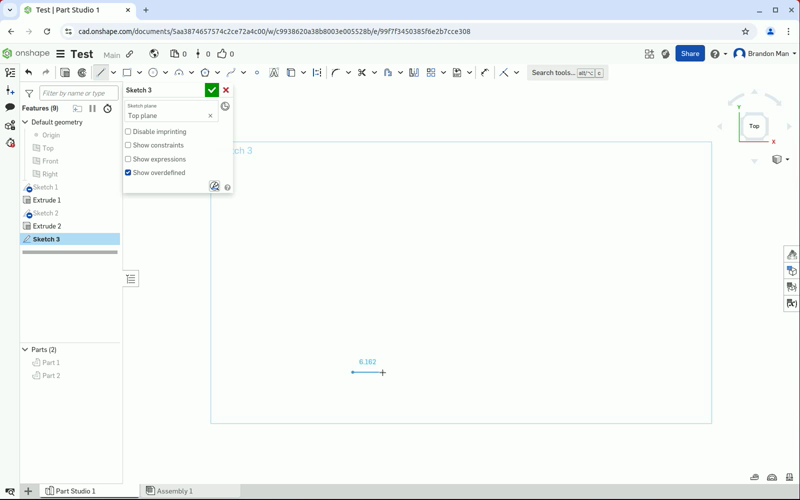
mouse_move(392, 372)
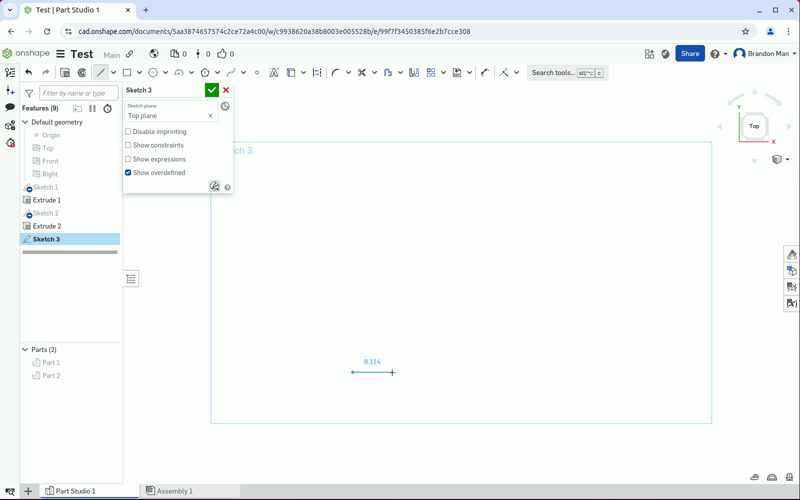
click(392, 372)
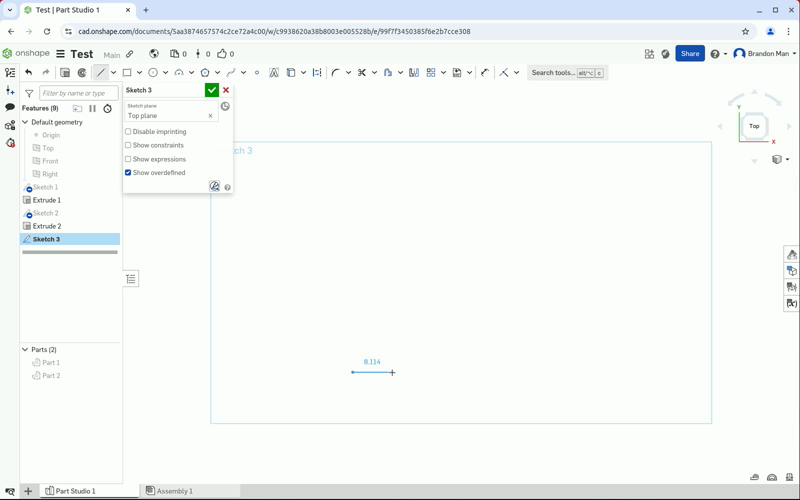
key_up(shift)
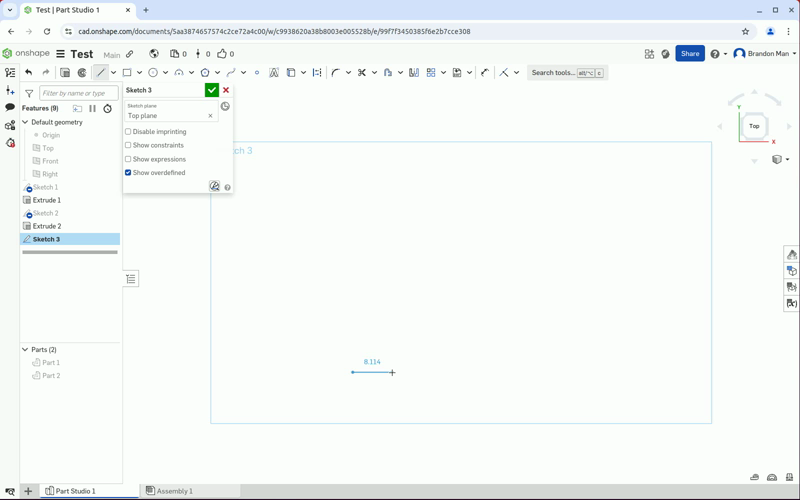
key_down(shift)
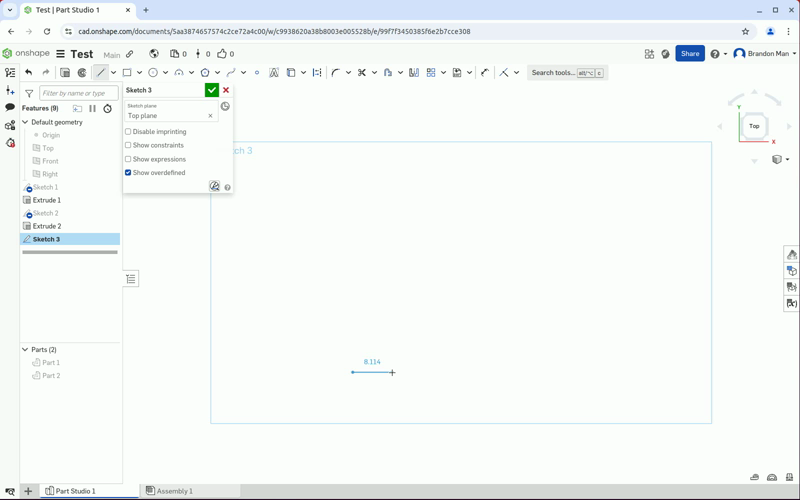
mouse_move(422, 372)
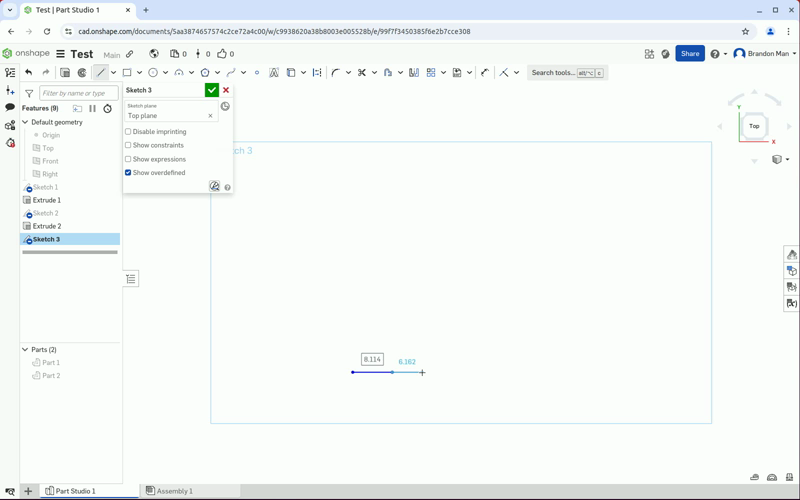
mouse_move(391, 341)
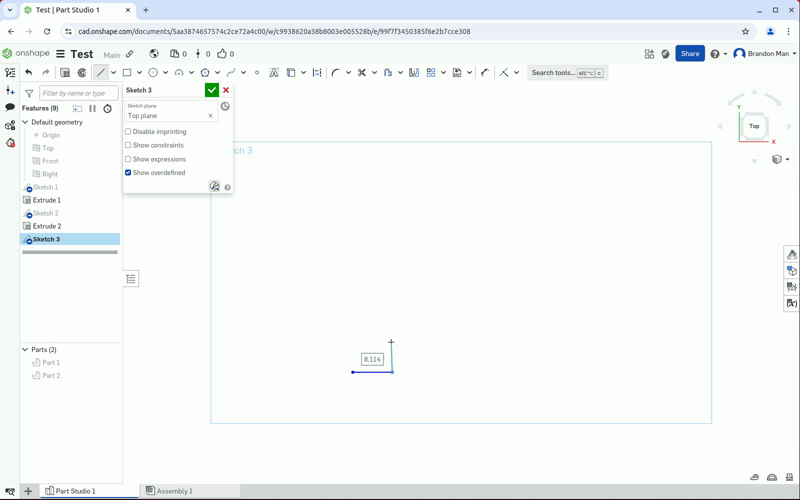
click(391, 341)
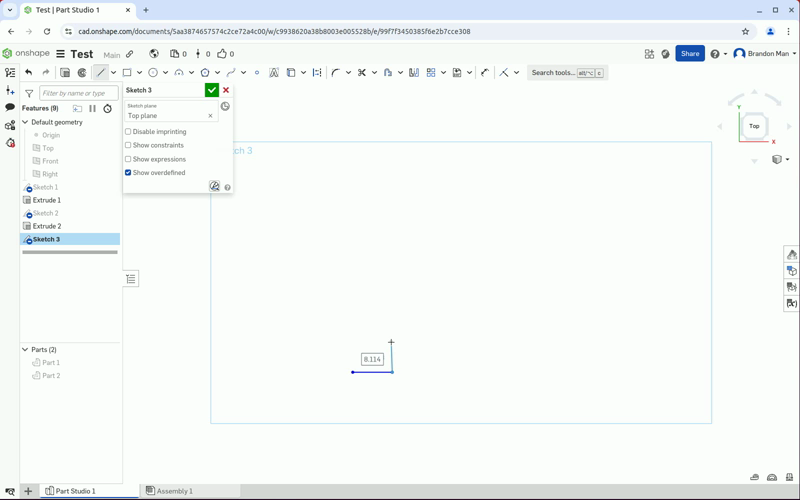
key_up(shift)
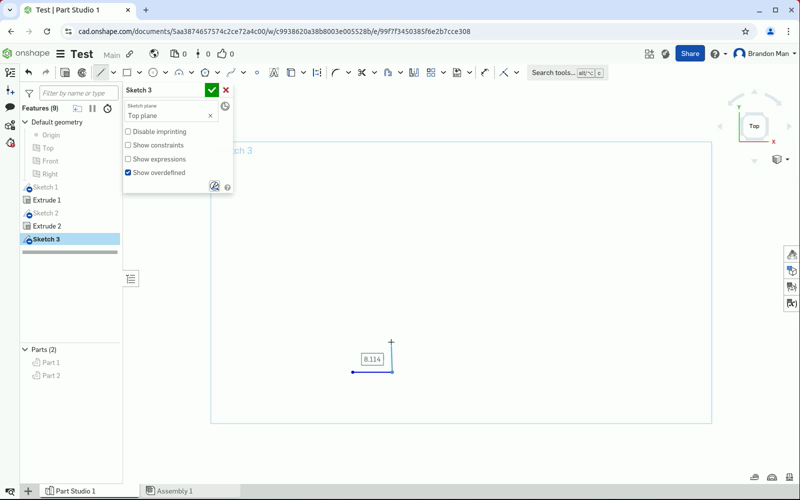
key_down(shift)
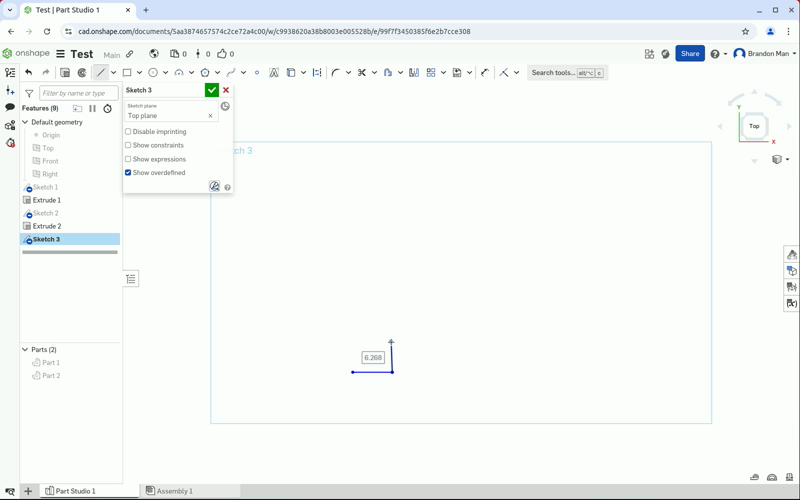
mouse_move(421, 341)
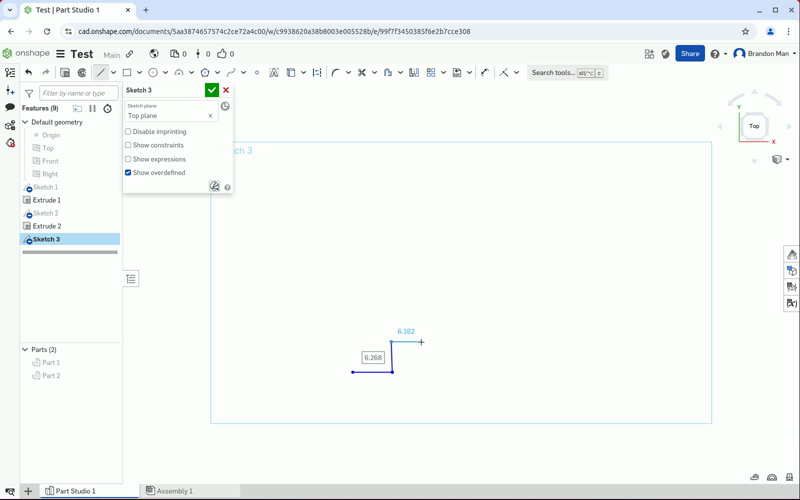
mouse_move(352, 341)
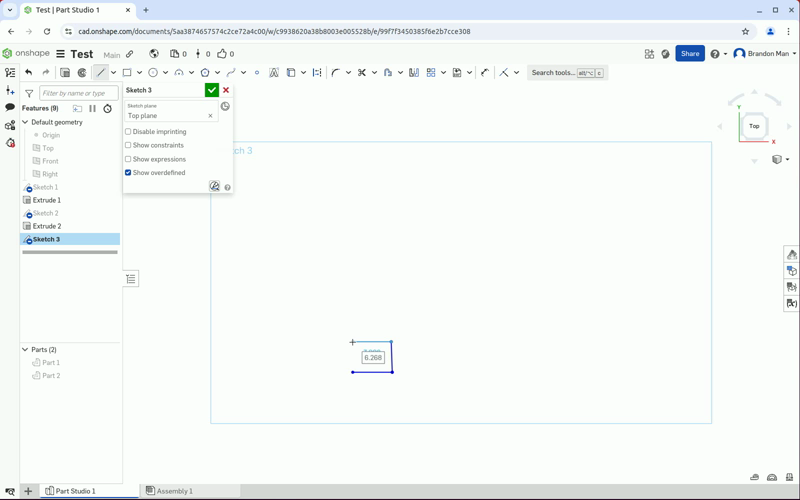
click(352, 341)
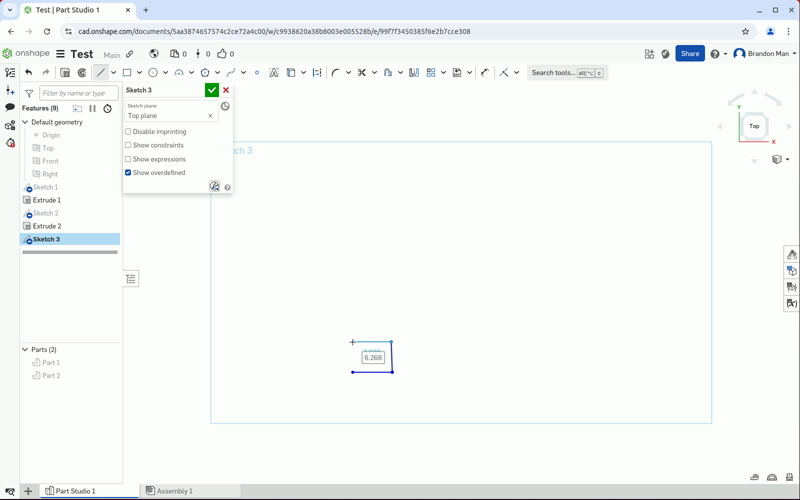
key_up(shift)
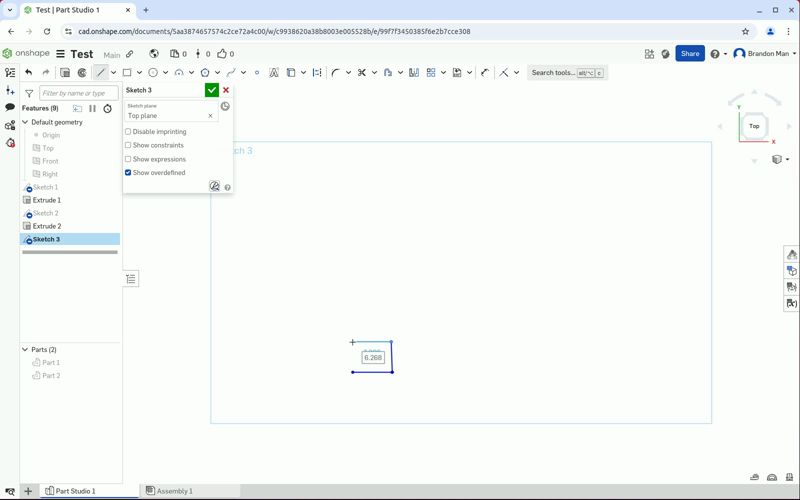
mouse_move(382, 341)
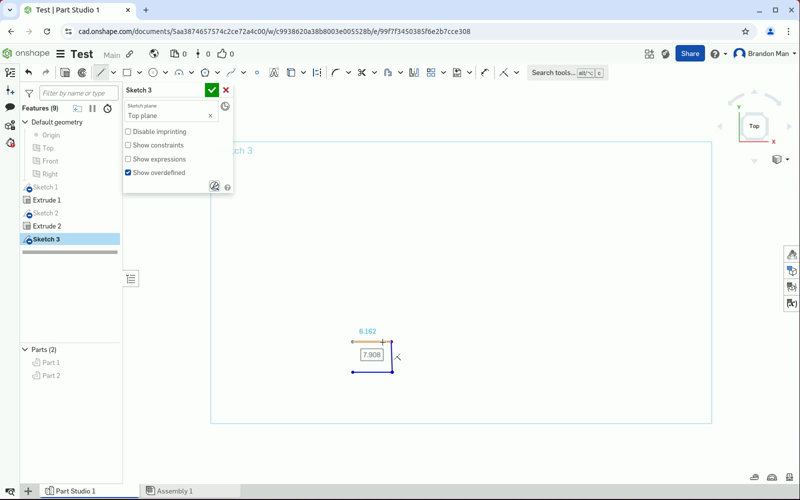
key_down(shift)
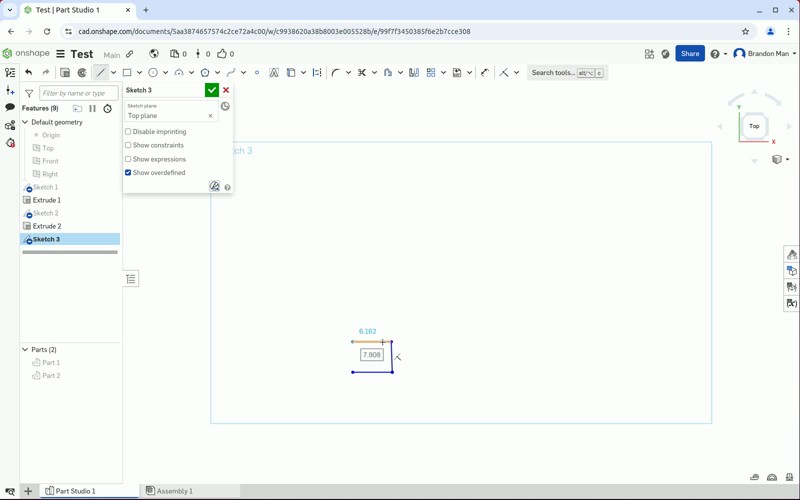
mouse_move(352, 372)
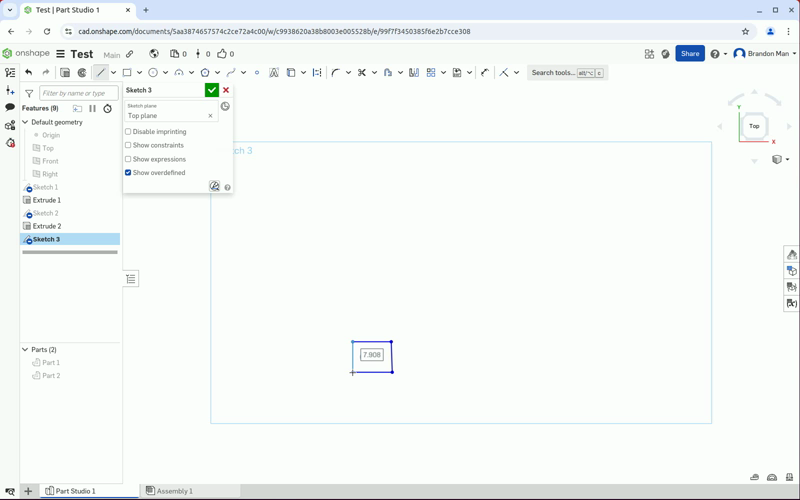
key_up(shift)
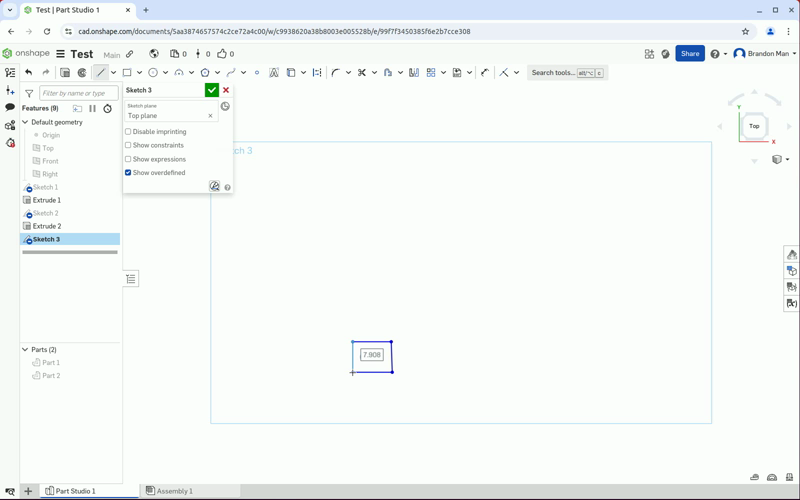
click(352, 372)
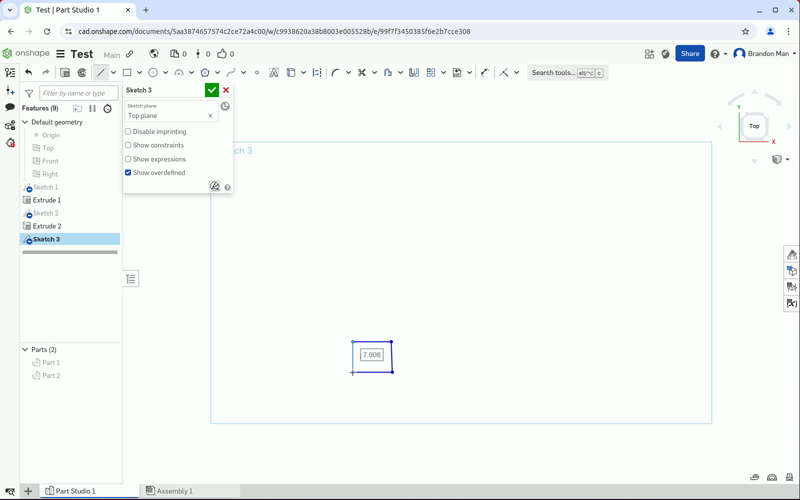
key(esc)
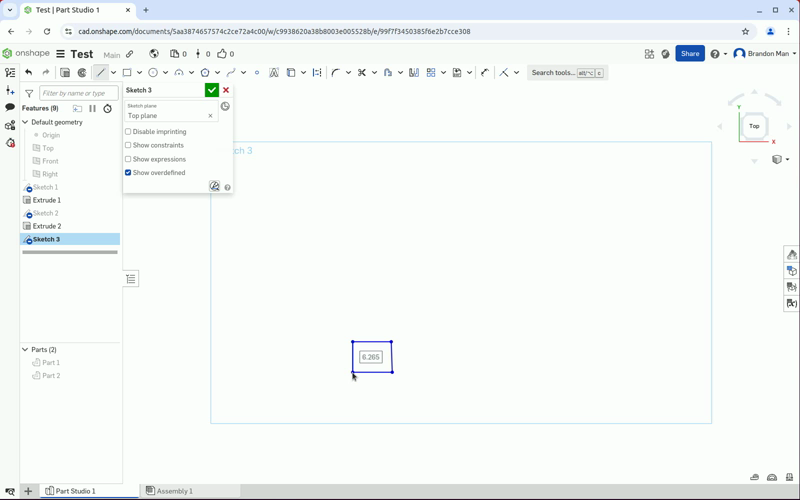
mouse_move(381, 360)
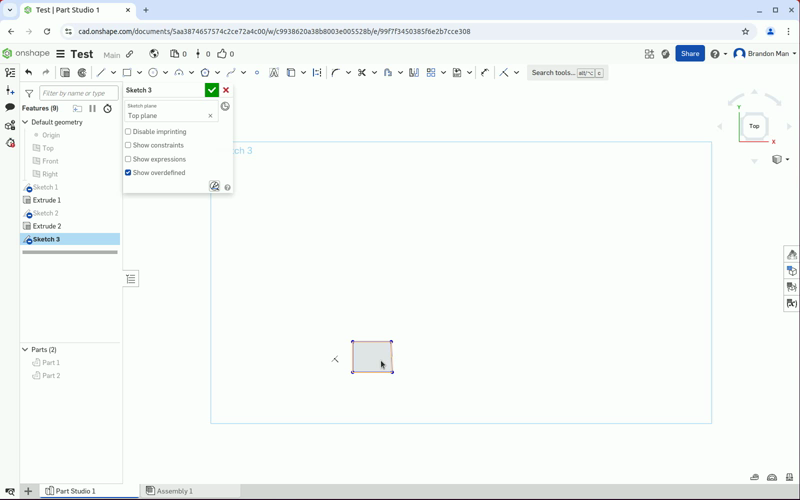
scroll(6)
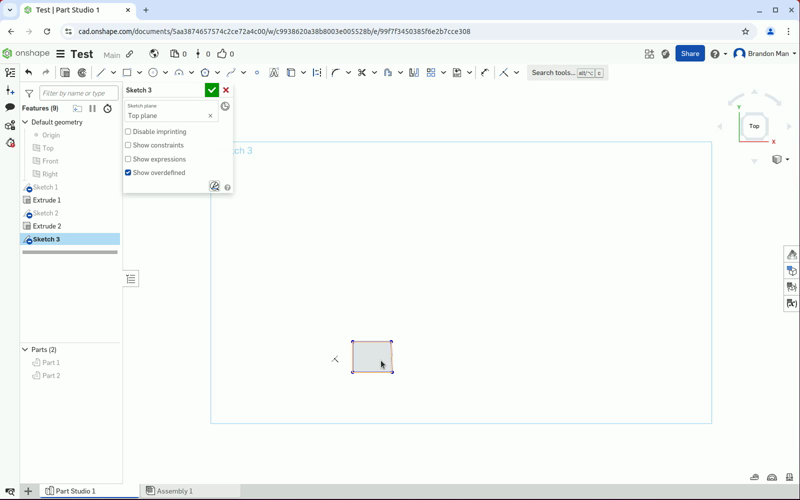
scroll(6)
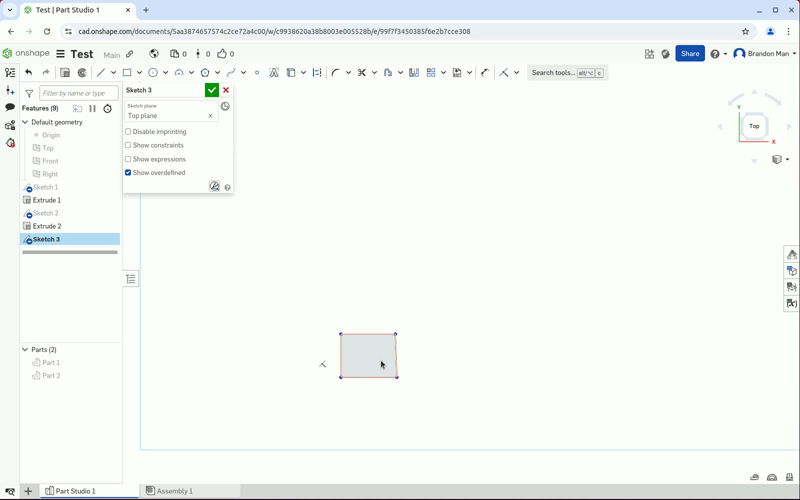
scroll(6)
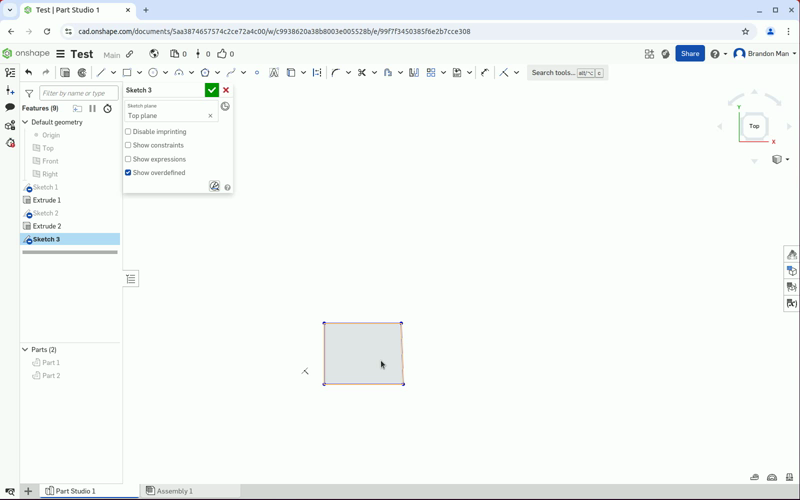
scroll(6)
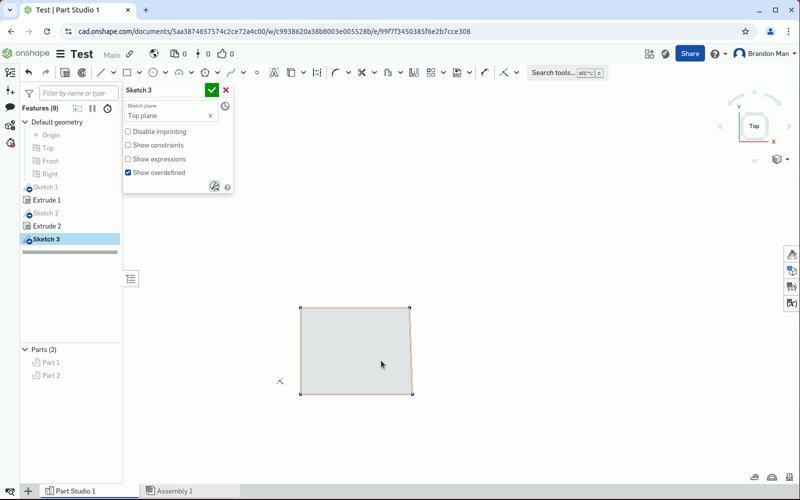
scroll(6)
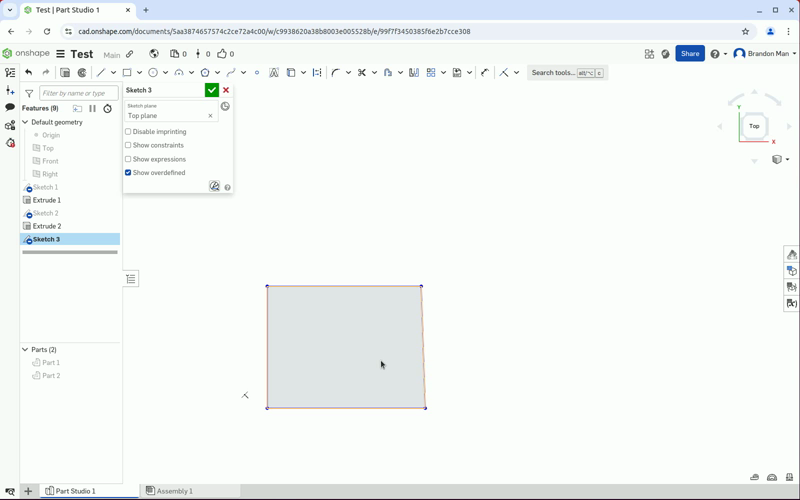
scroll(6)
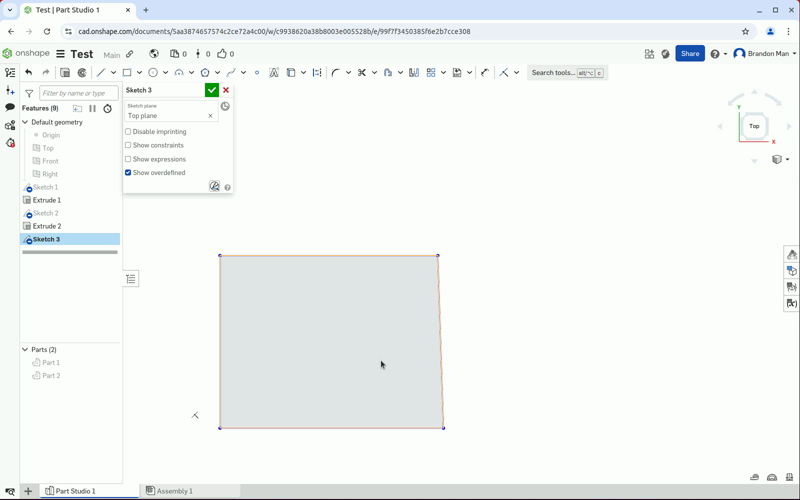
scroll(6)
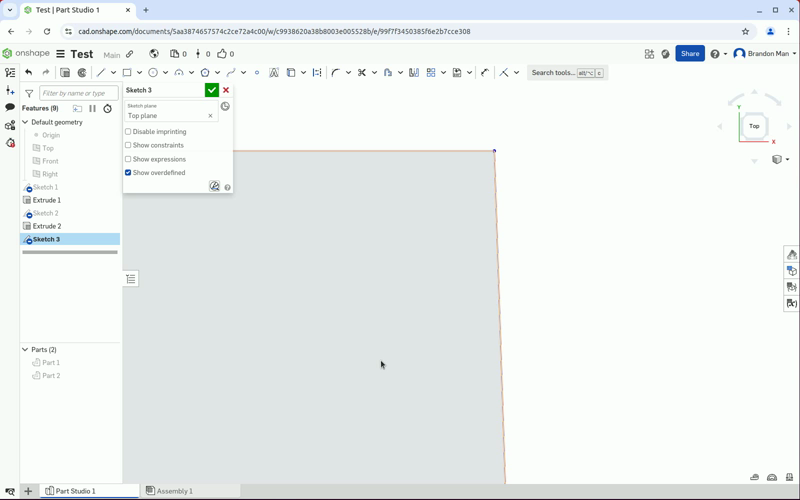
click(381, 360)
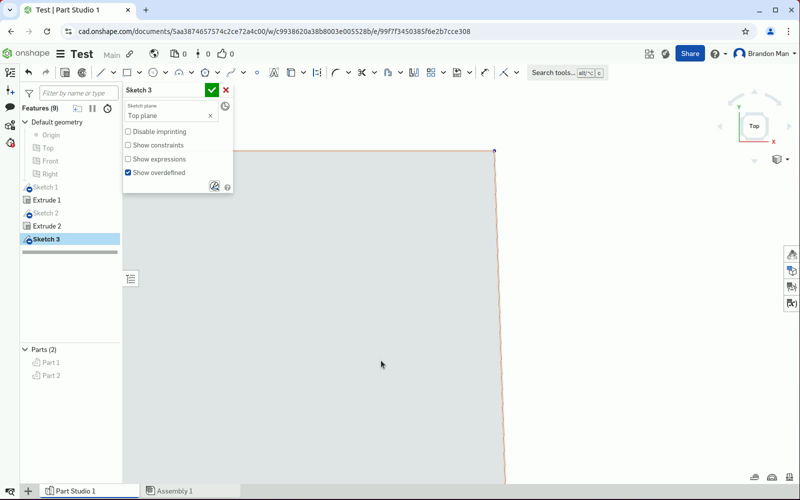
scroll(-6)
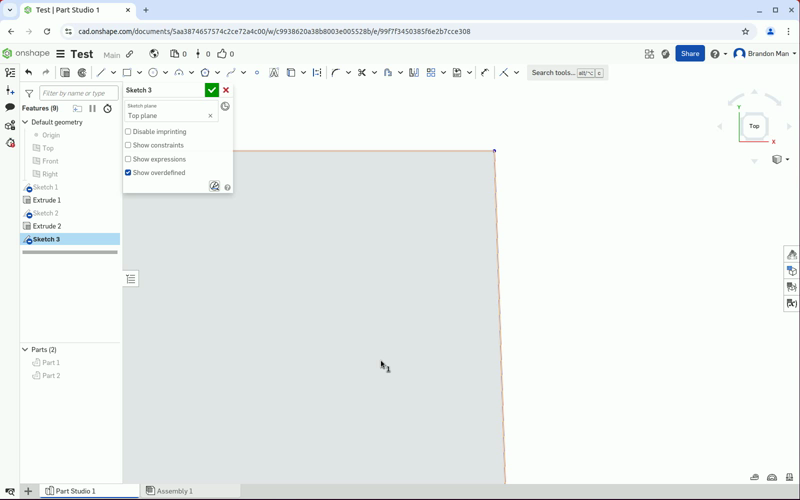
scroll(-6)
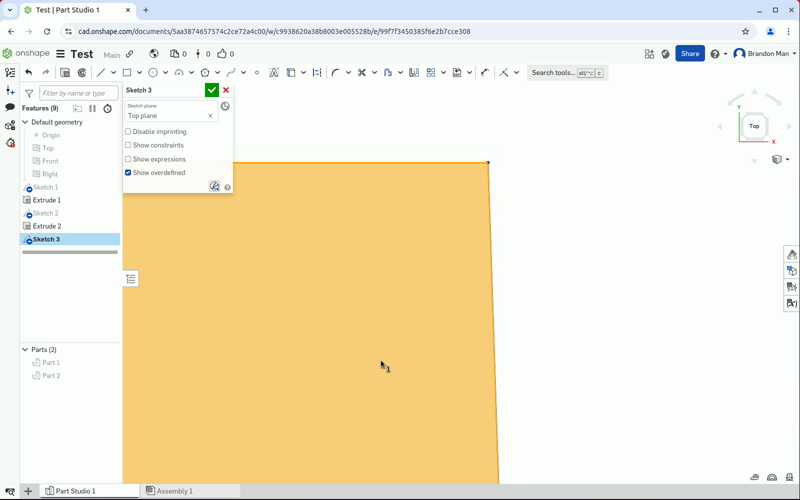
scroll(-6)
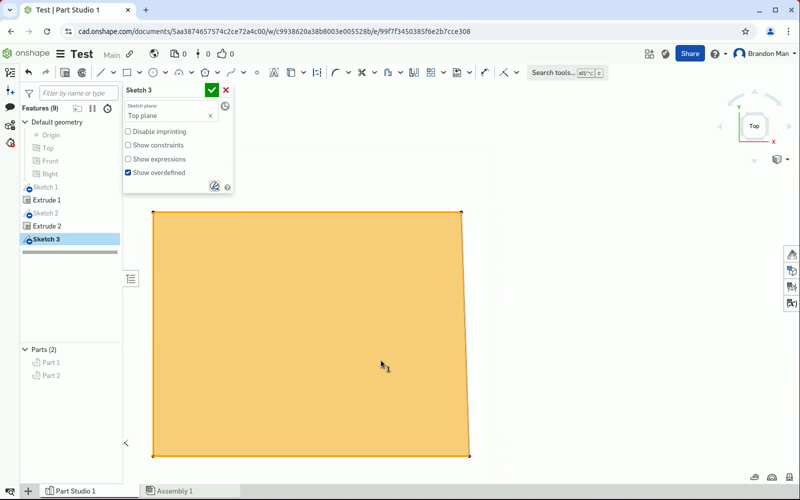
scroll(-6)
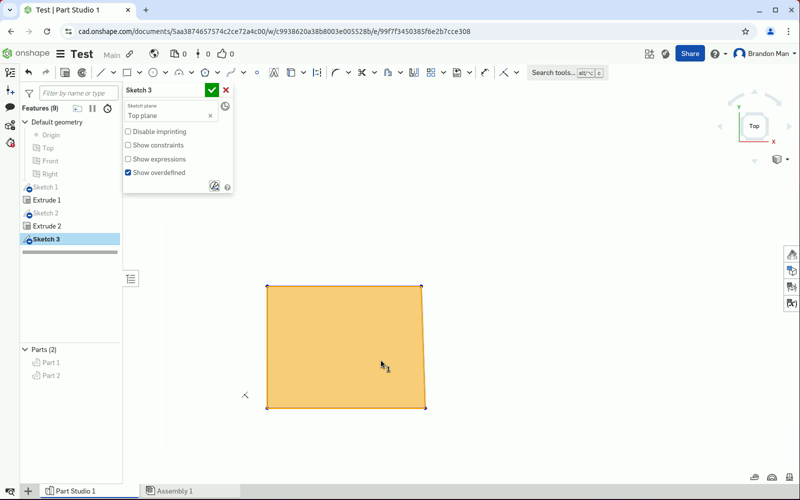
scroll(-6)
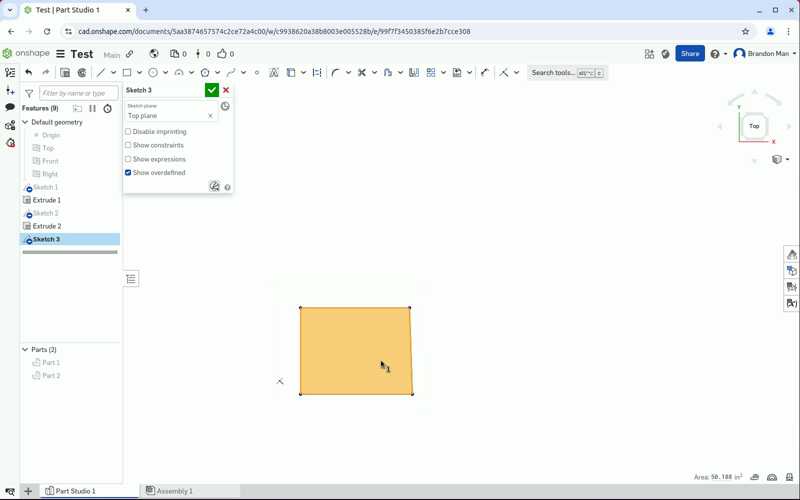
scroll(-6)
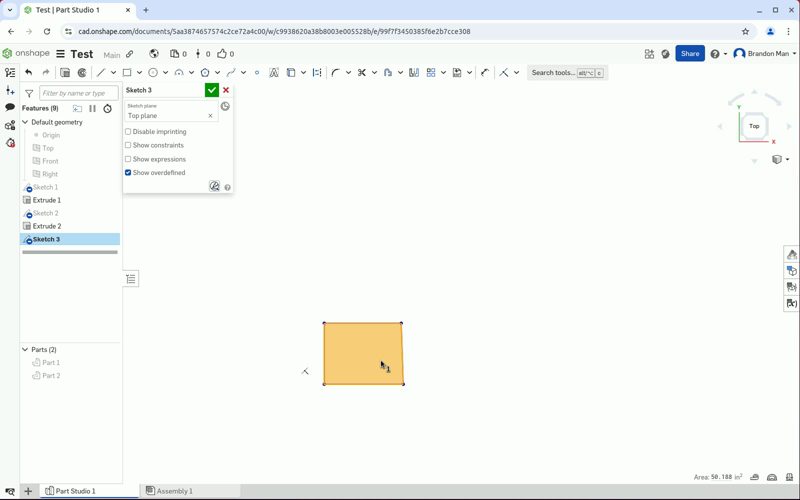
scroll(-6)
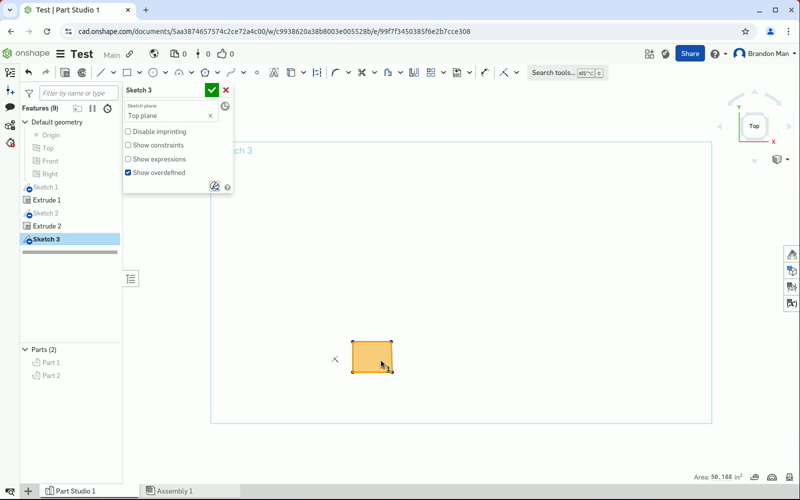
mouse_move(73, 352)
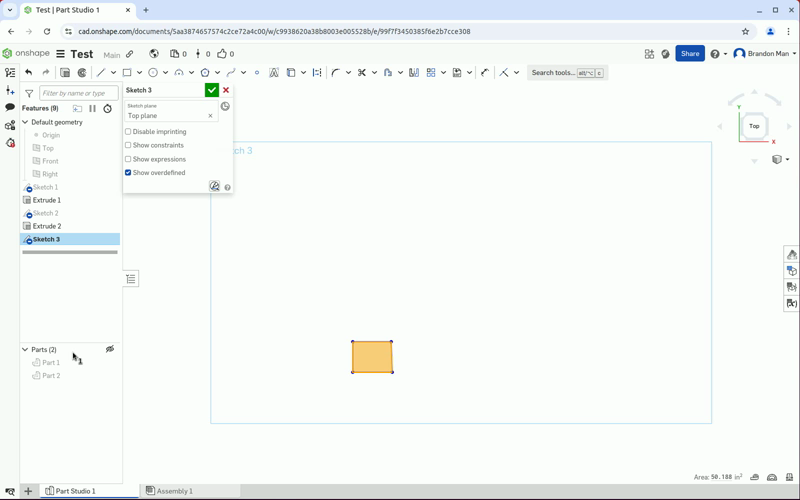
key(shift+y)
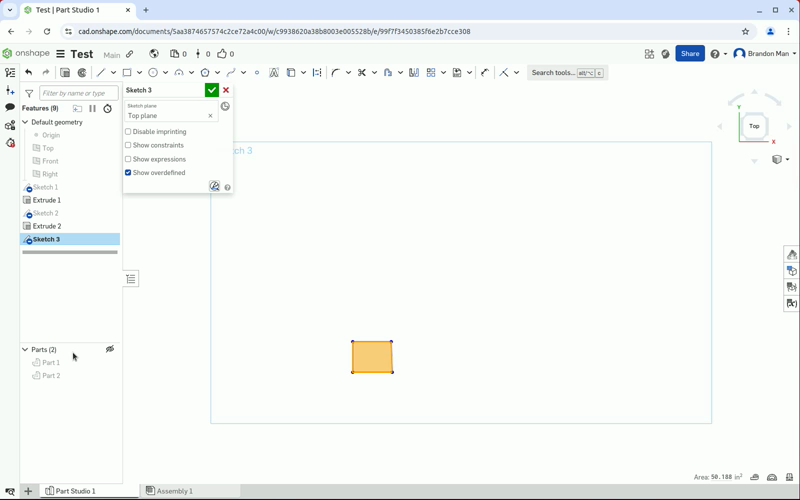
key(shift+e)
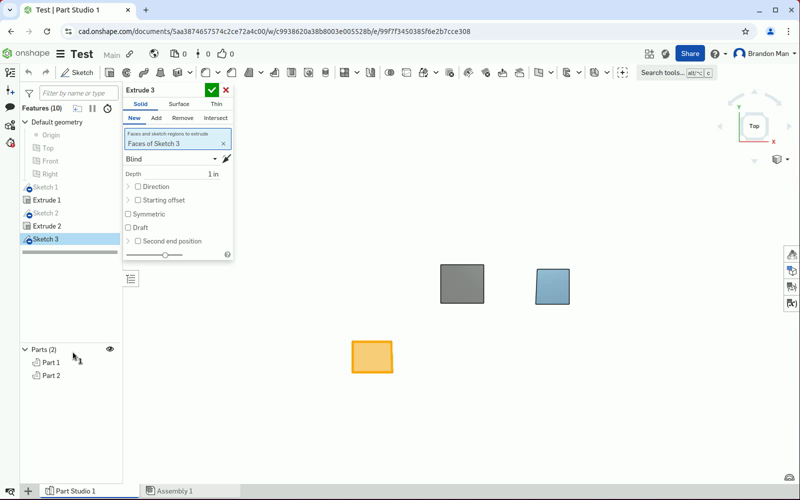
mouse_move(143, 106)
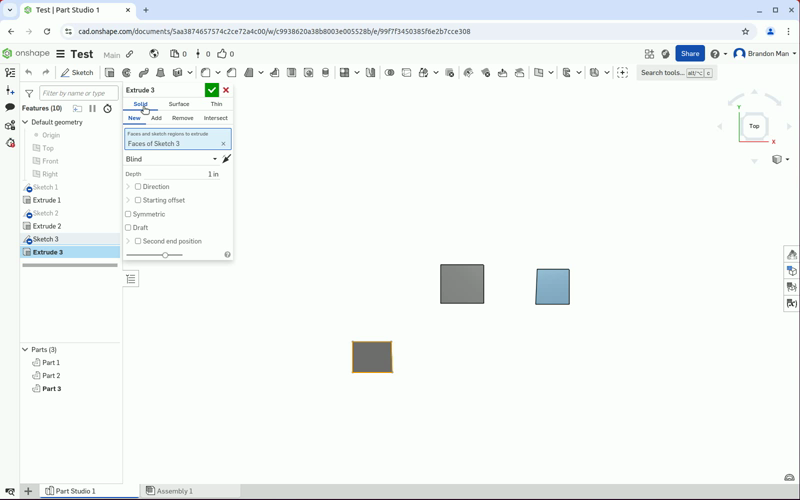
click(143, 106)
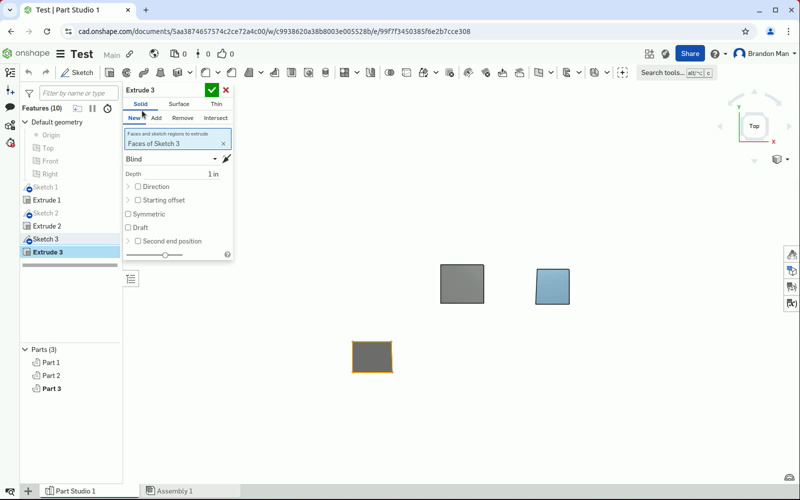
mouse_move(137, 120)
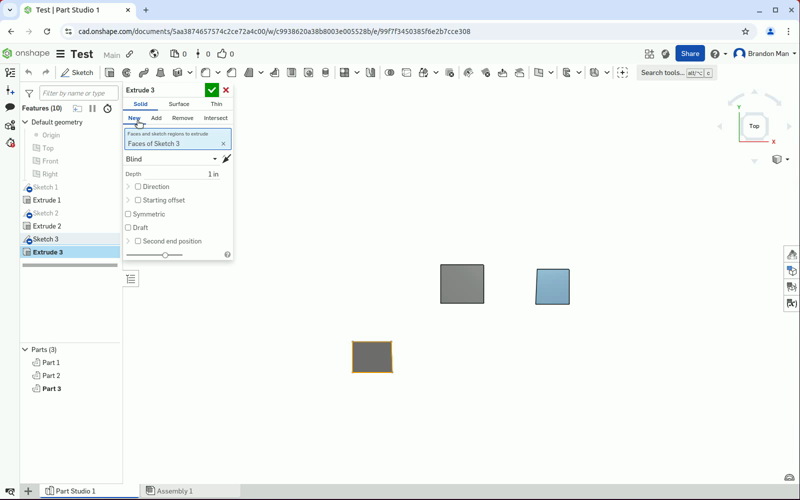
click(137, 120)
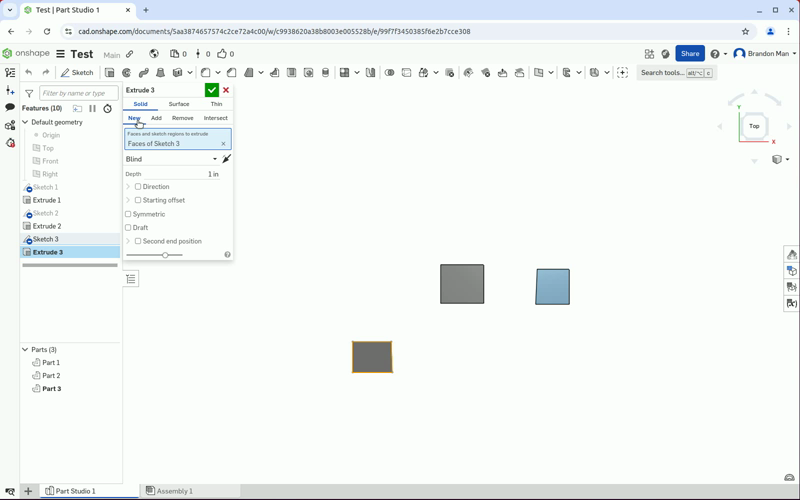
key(tab, 4)
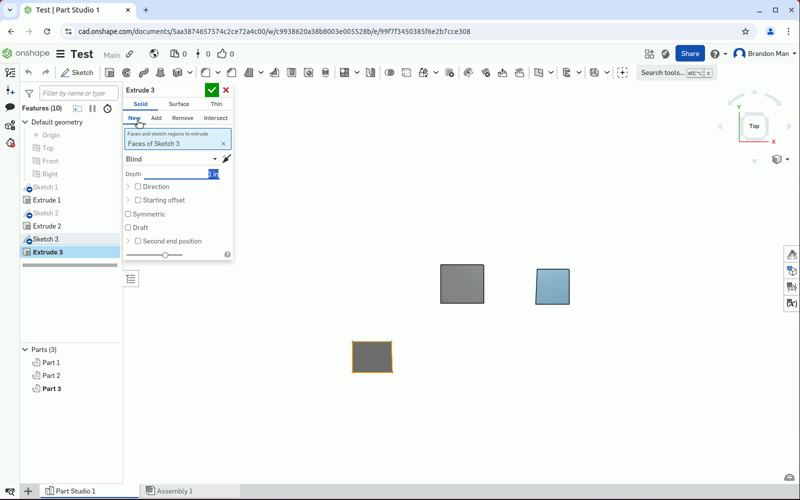
text(0.722)
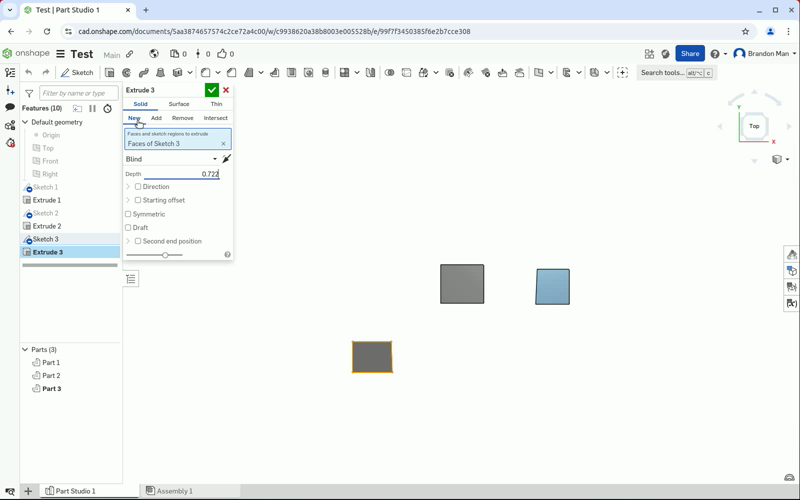
key(enter)
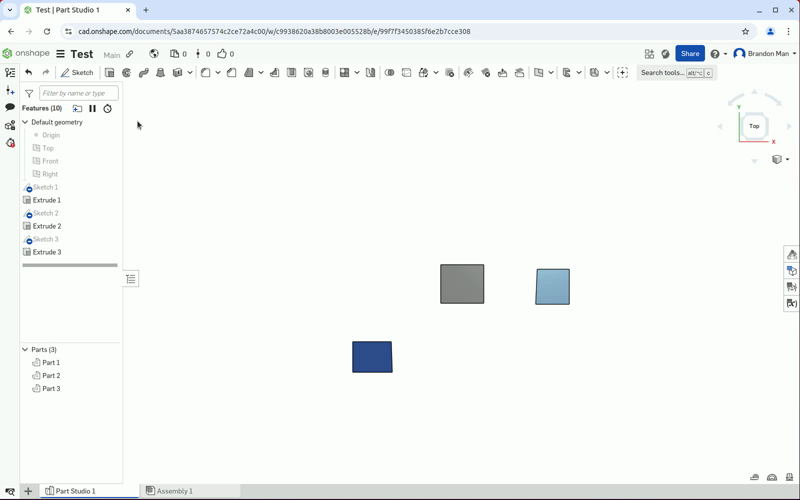
key(shift+h)
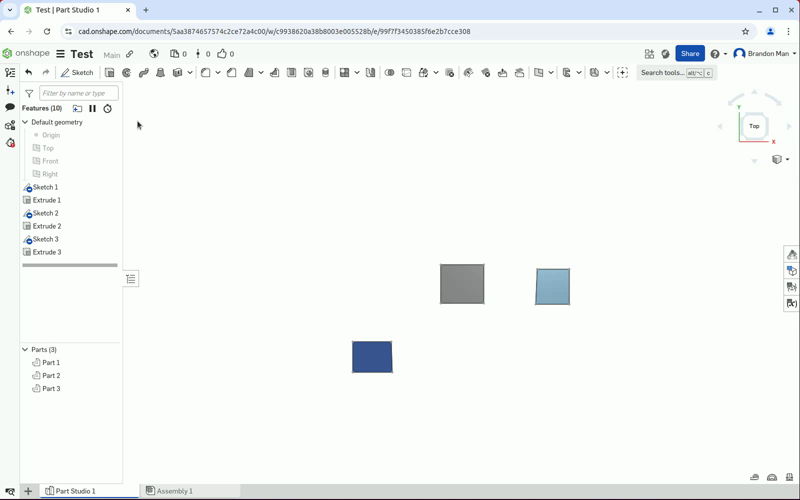
key(shift+h)
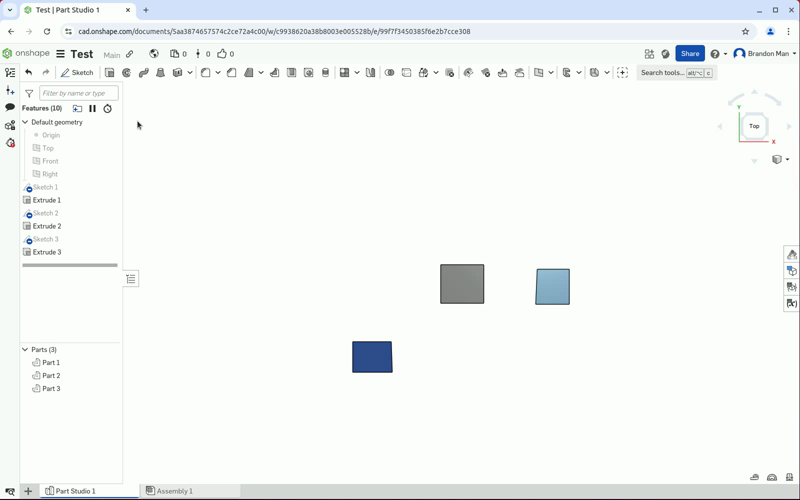
mouse_move(73, 189)
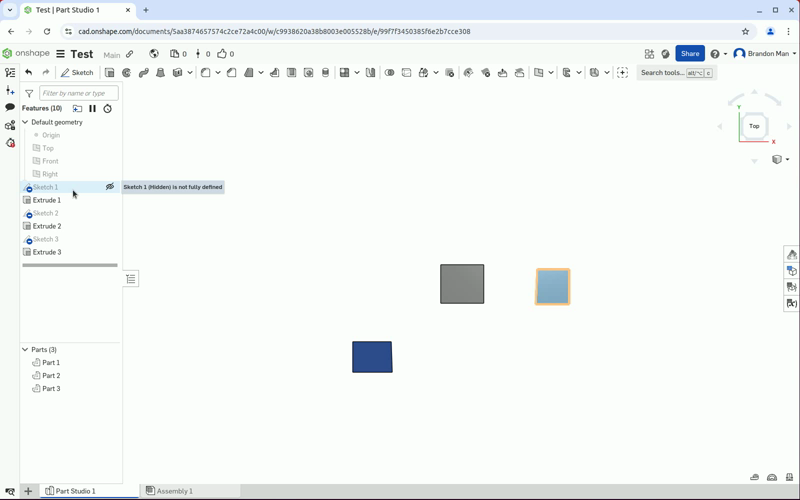
click(73, 189)
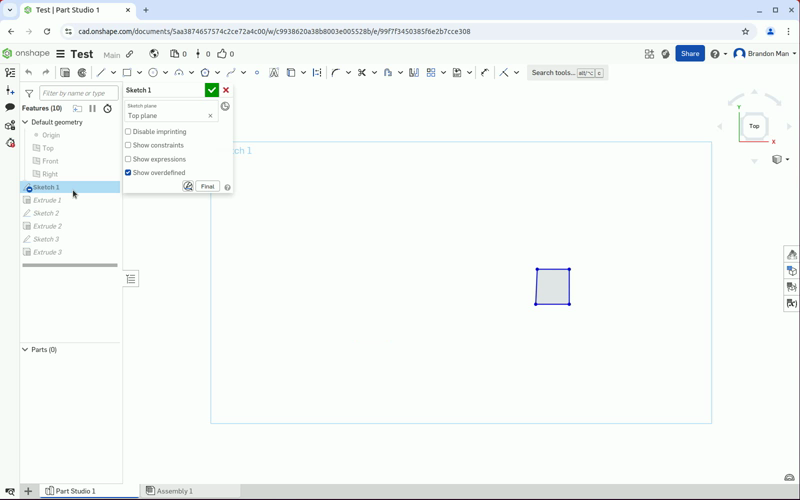
mouse_move(229, 92)
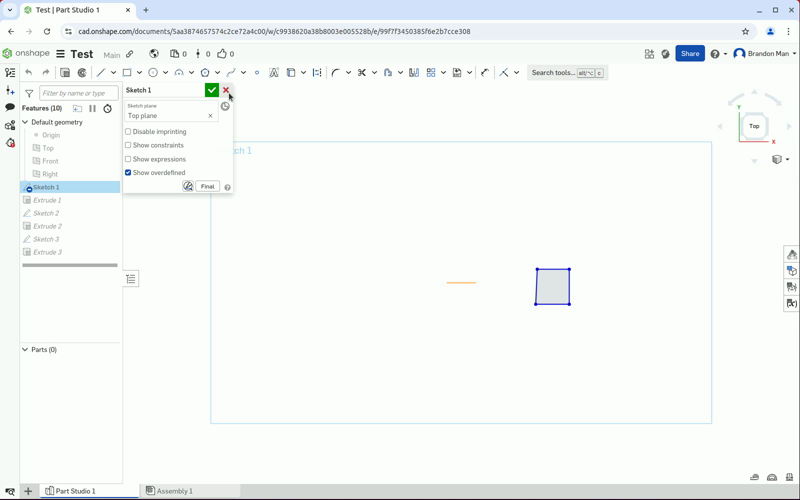
click(229, 92)
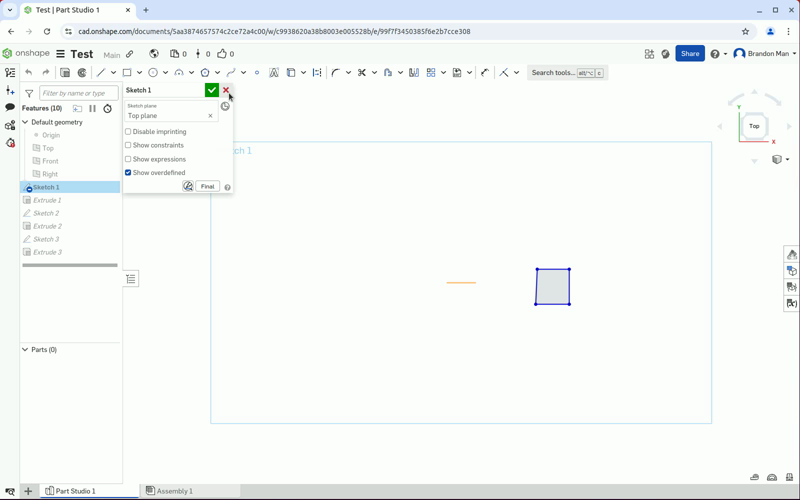
key(shift+s)
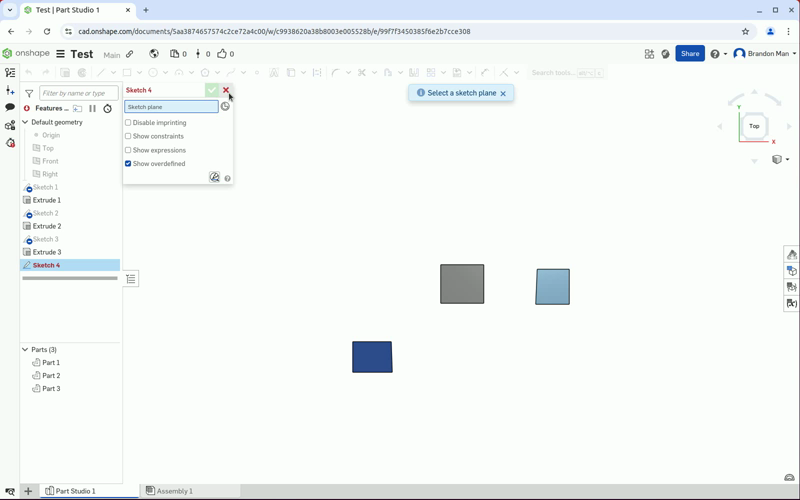
mouse_move(73, 150)
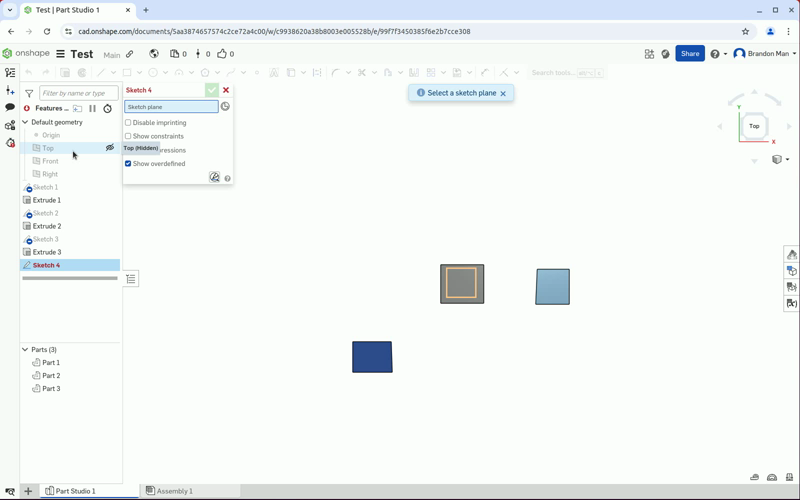
click(73, 150)
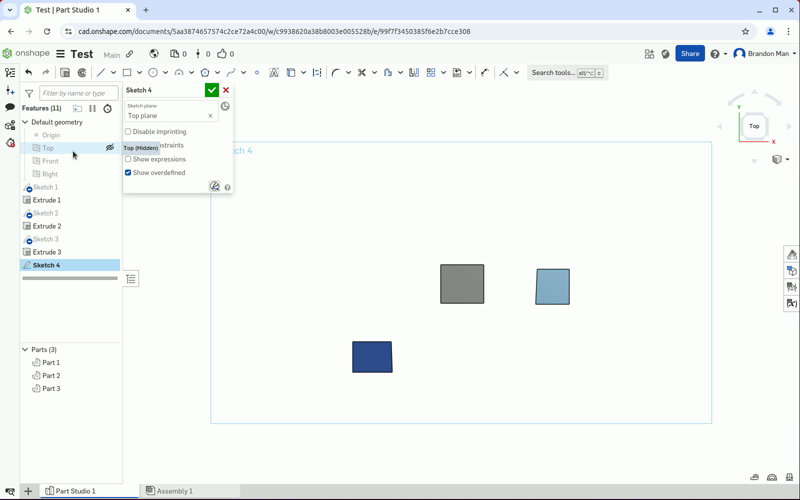
mouse_move(73, 352)
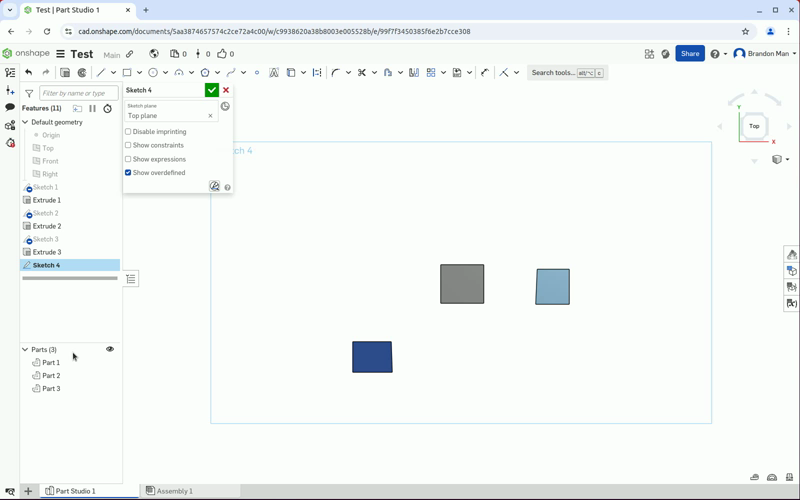
key(y)
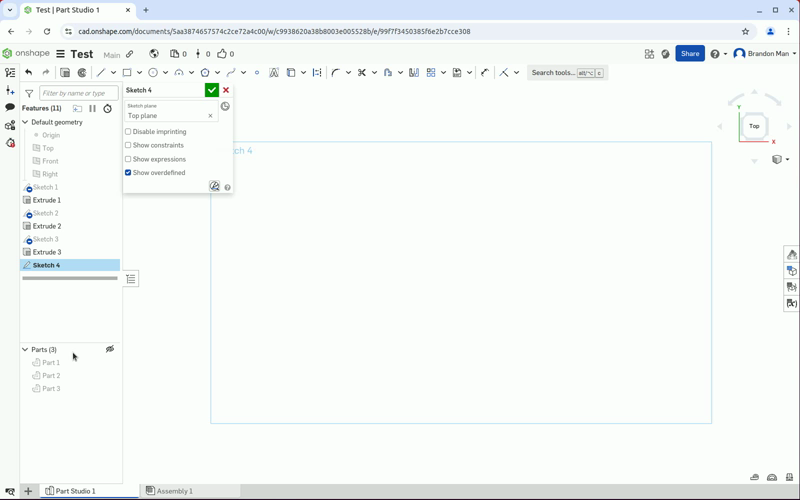
key(l)
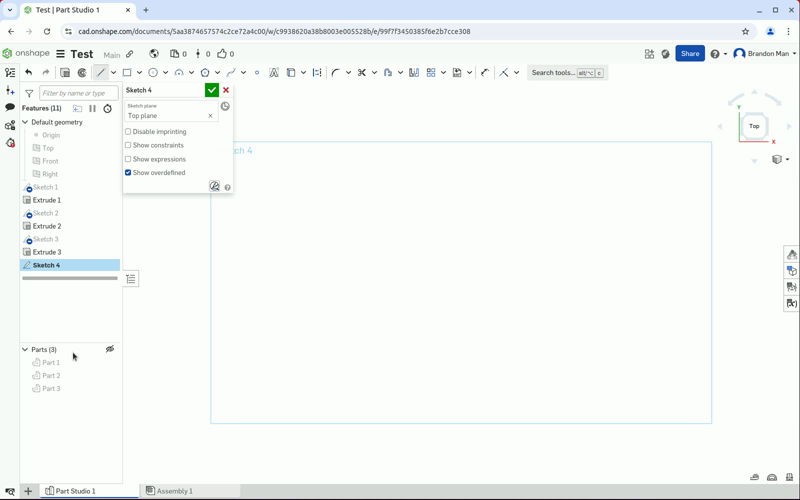
key_down(shift)
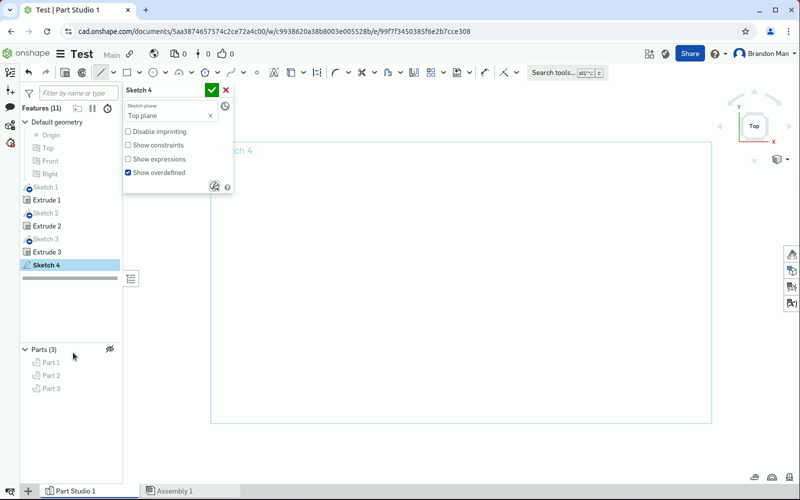
mouse_move(437, 204)
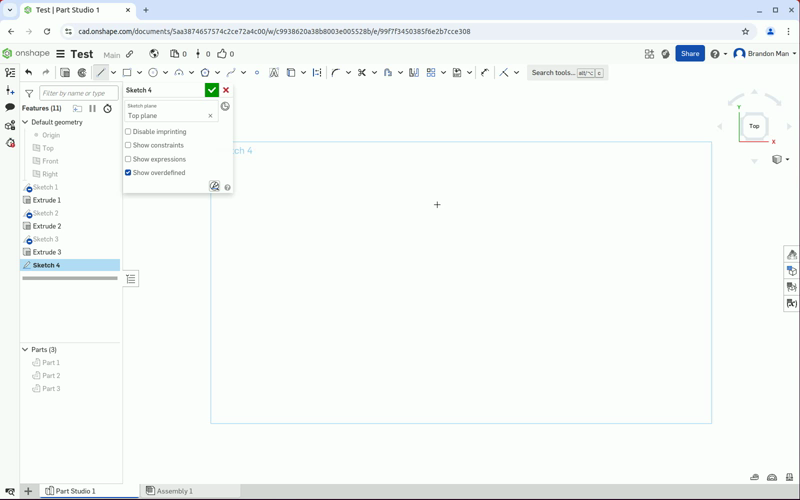
click(437, 204)
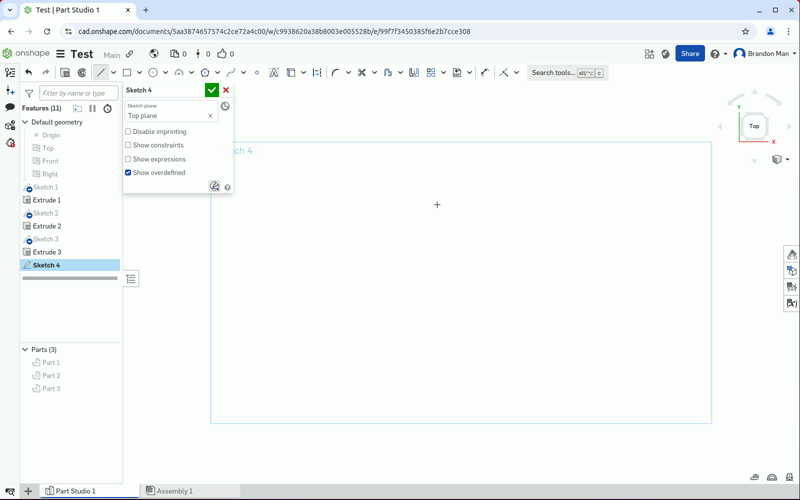
key_up(shift)
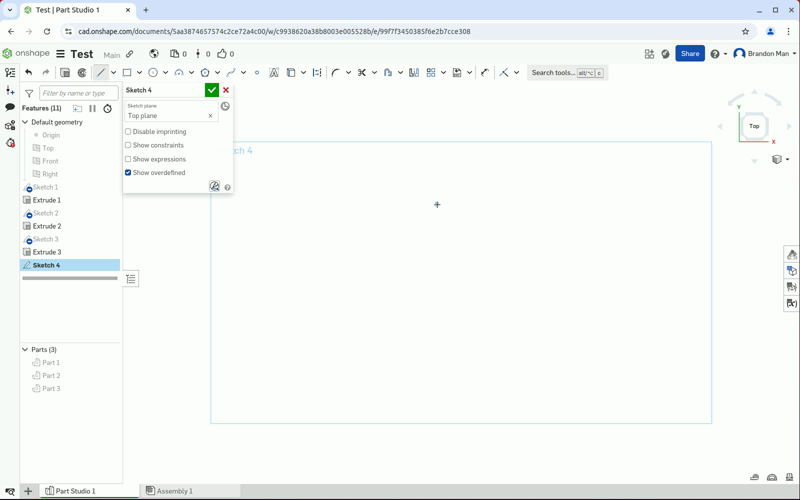
key_down(shift)
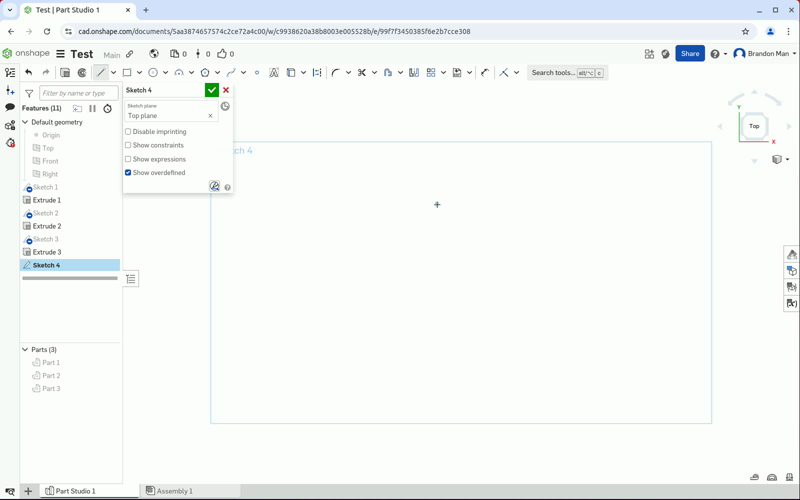
mouse_move(467, 204)
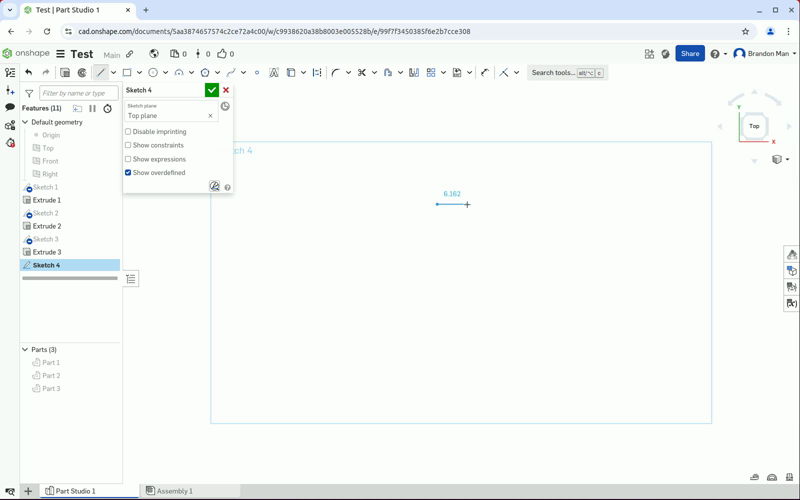
mouse_move(480, 204)
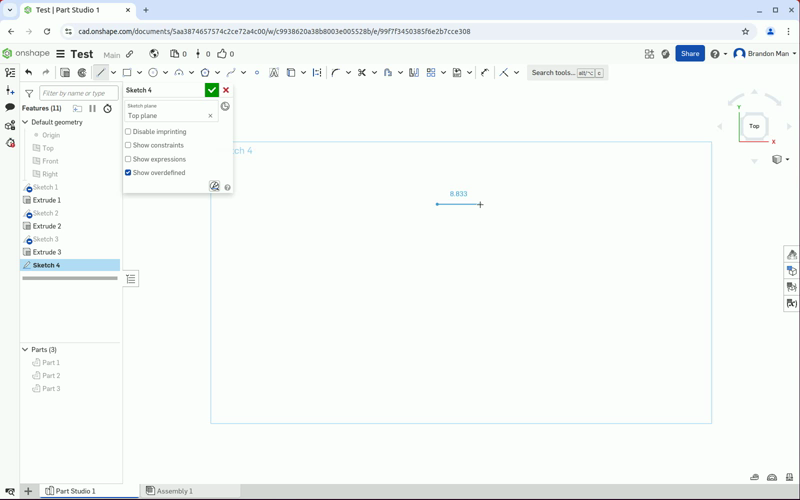
click(480, 204)
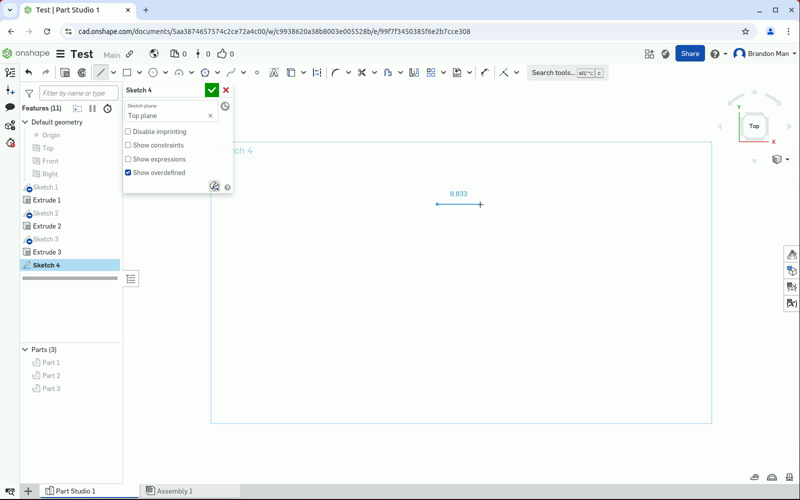
key_up(shift)
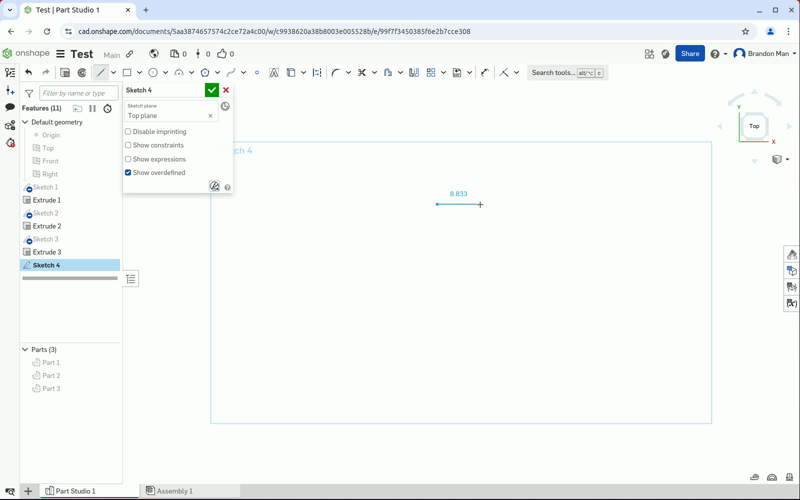
key_down(shift)
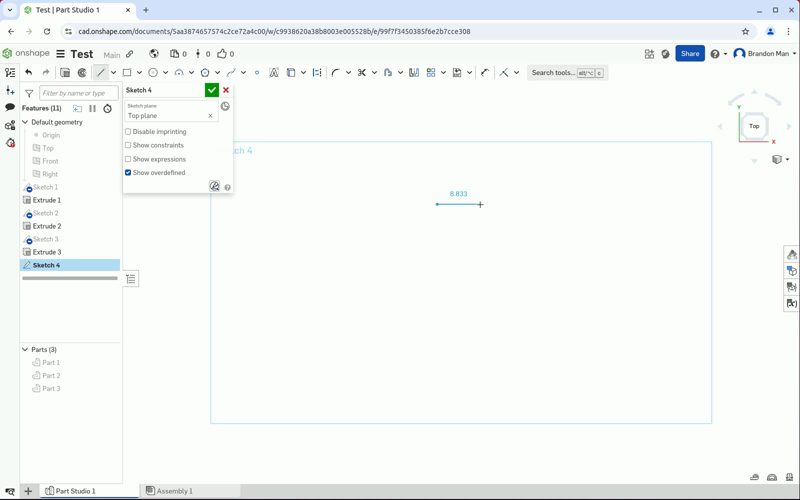
mouse_move(510, 204)
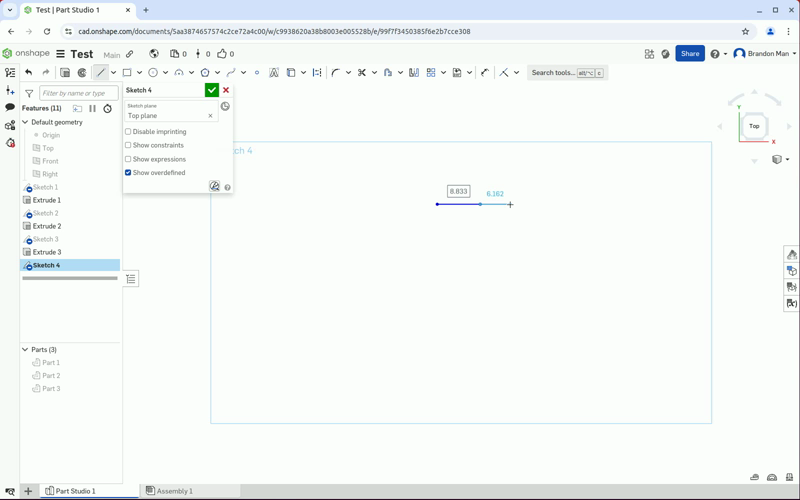
mouse_move(480, 177)
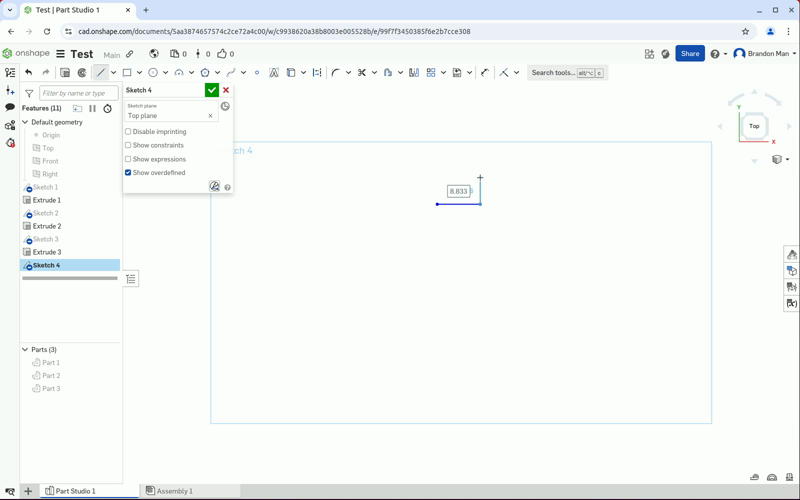
click(480, 177)
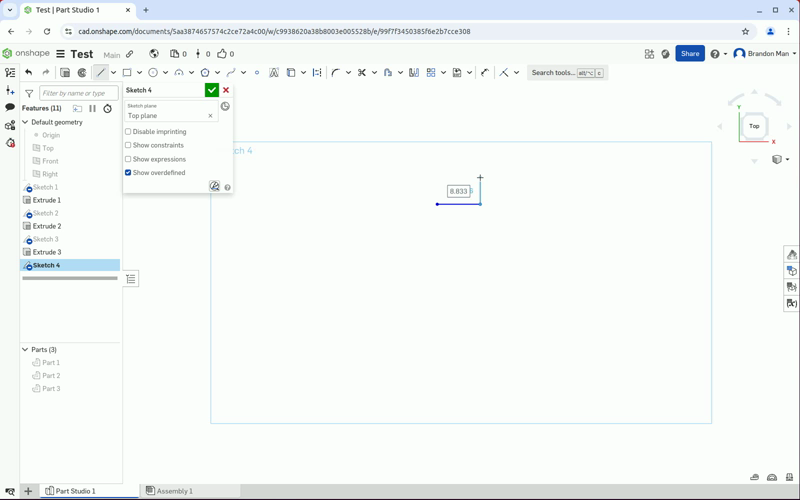
key_up(shift)
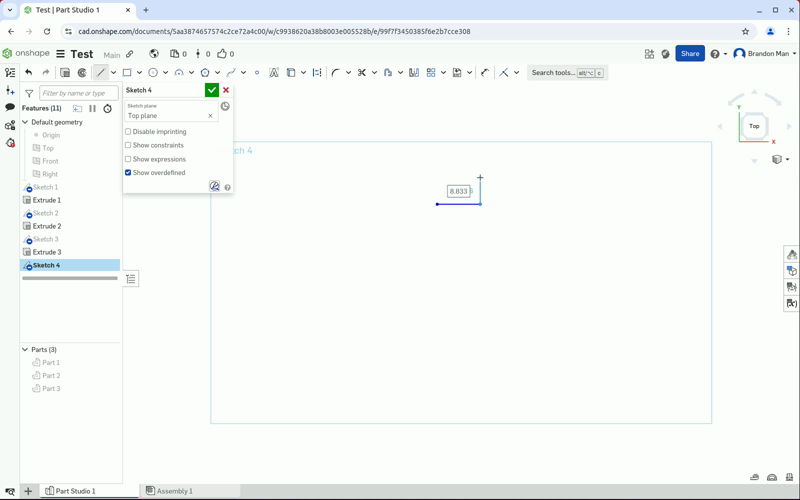
key_down(shift)
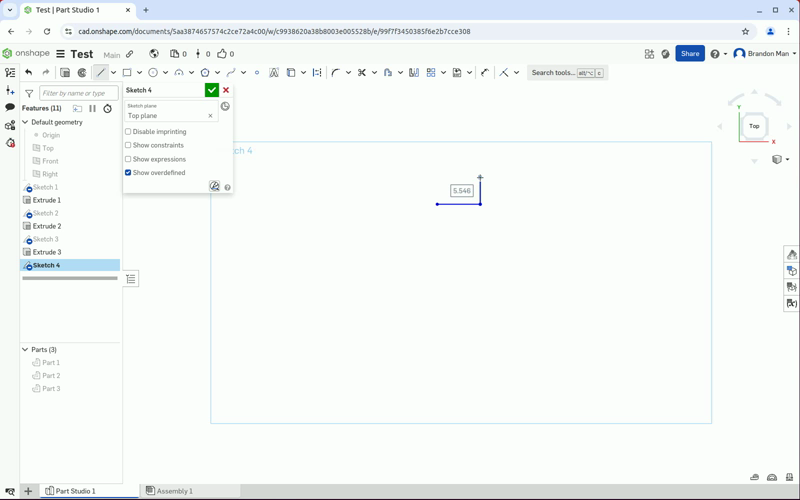
mouse_move(510, 177)
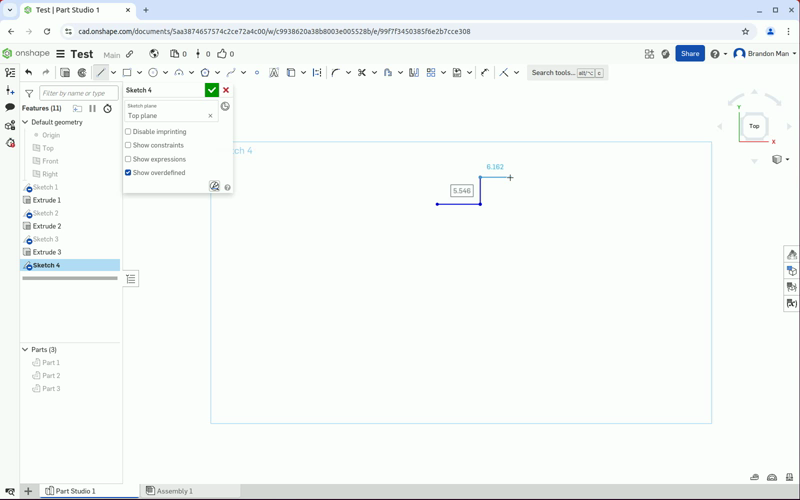
mouse_move(437, 177)
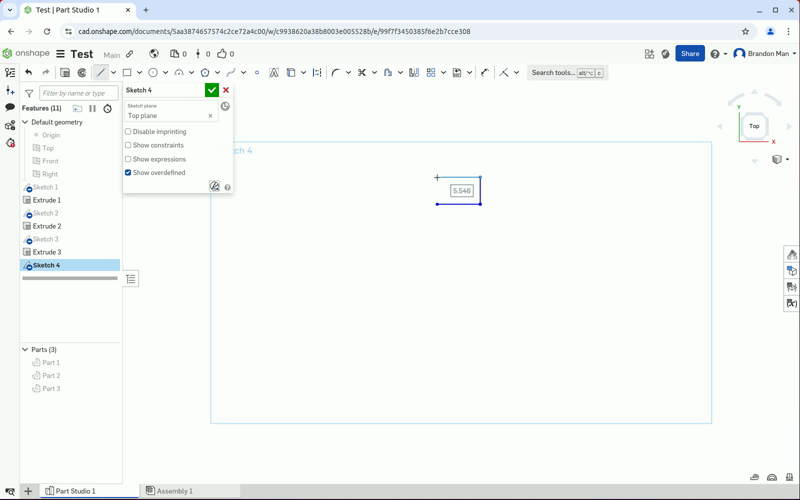
click(437, 177)
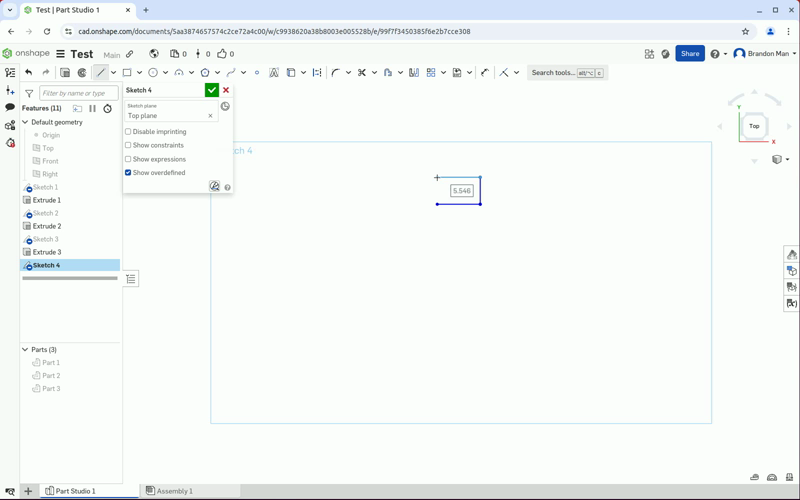
key_up(shift)
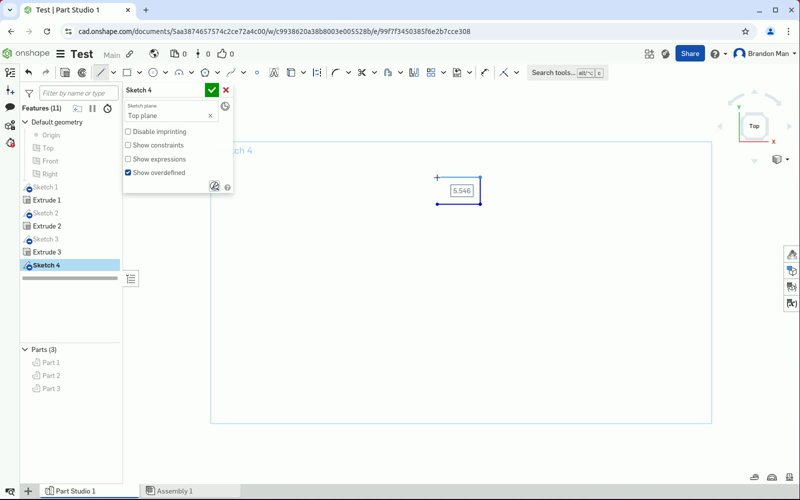
mouse_move(467, 177)
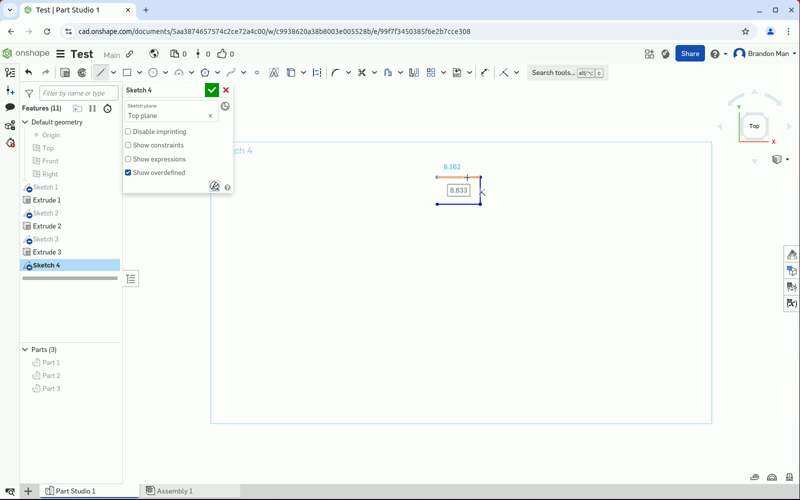
key_down(shift)
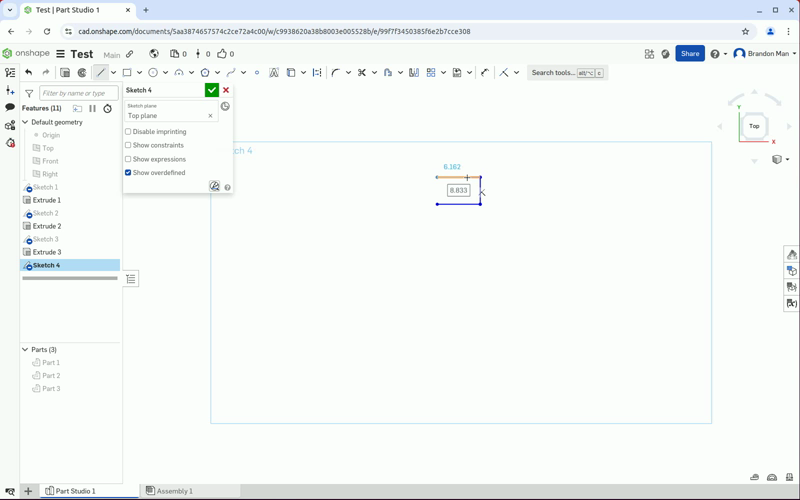
mouse_move(437, 204)
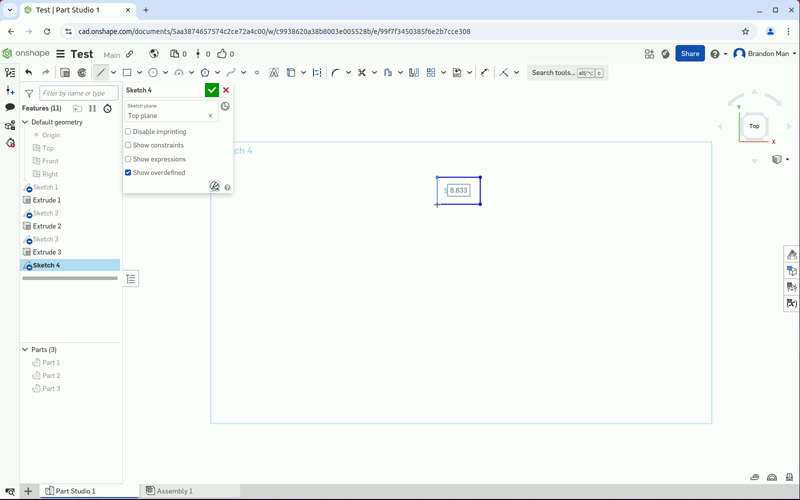
key_up(shift)
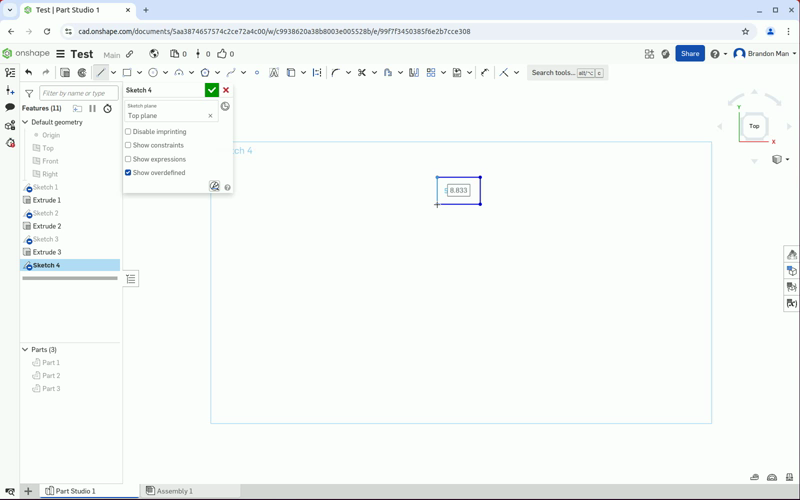
click(437, 204)
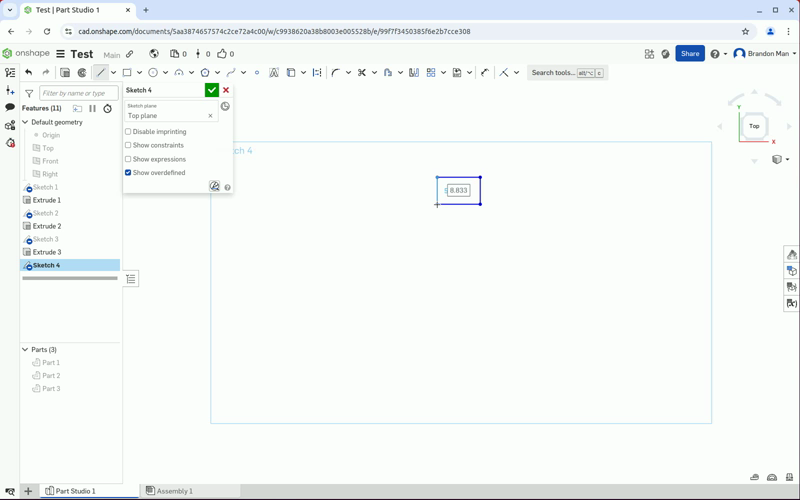
key(esc)
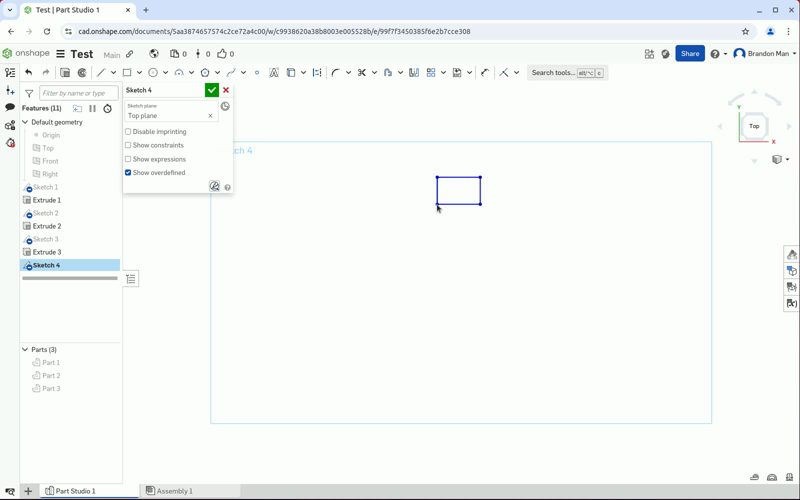
mouse_move(473, 187)
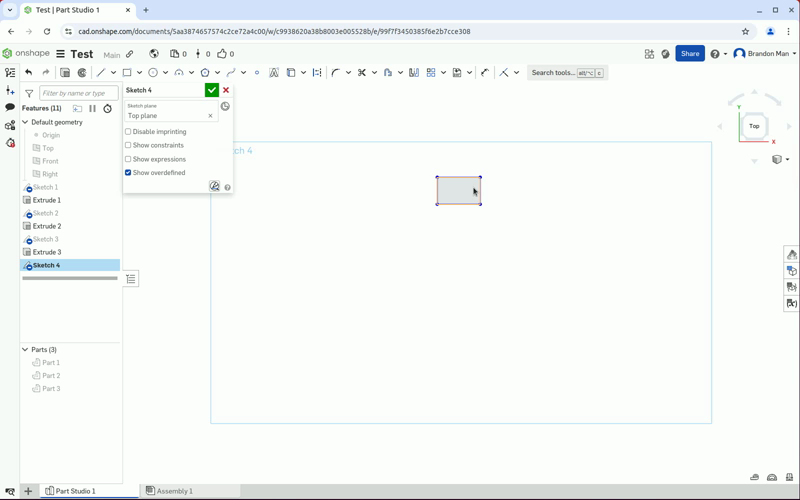
scroll(6)
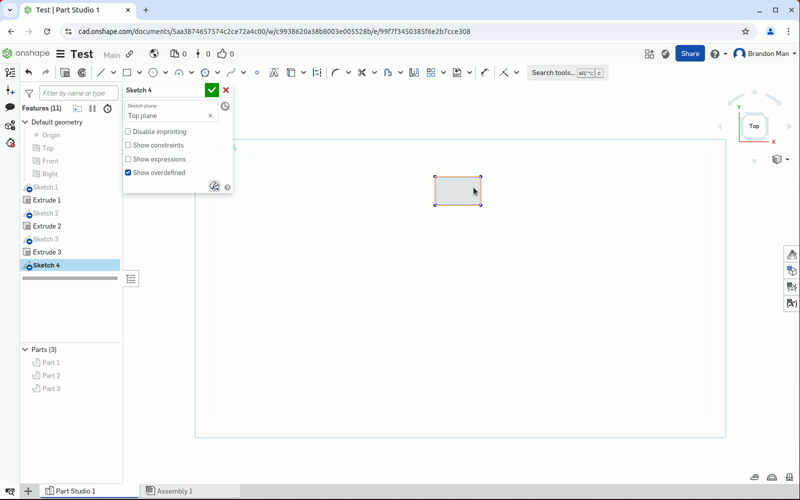
scroll(6)
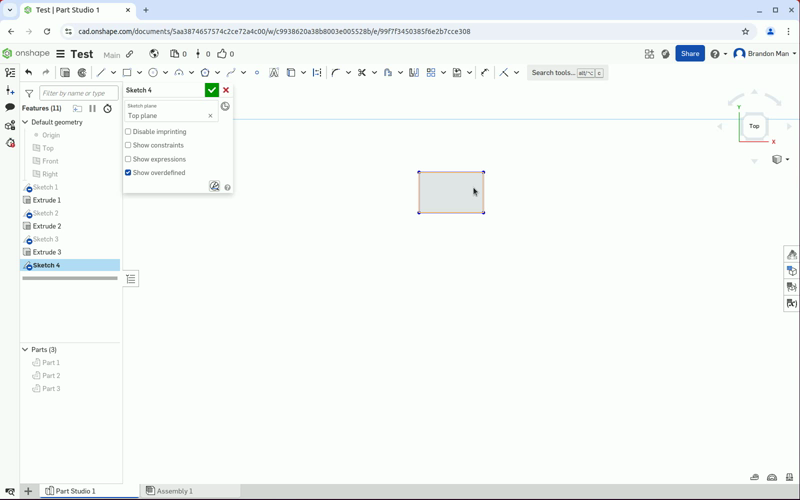
scroll(6)
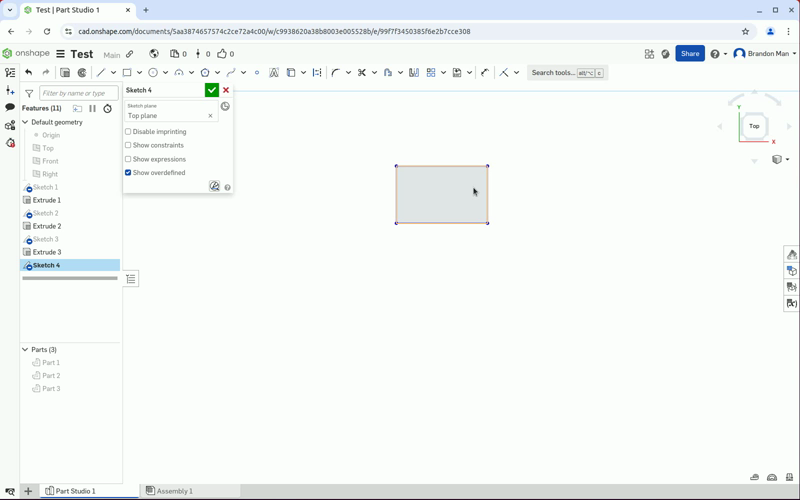
scroll(6)
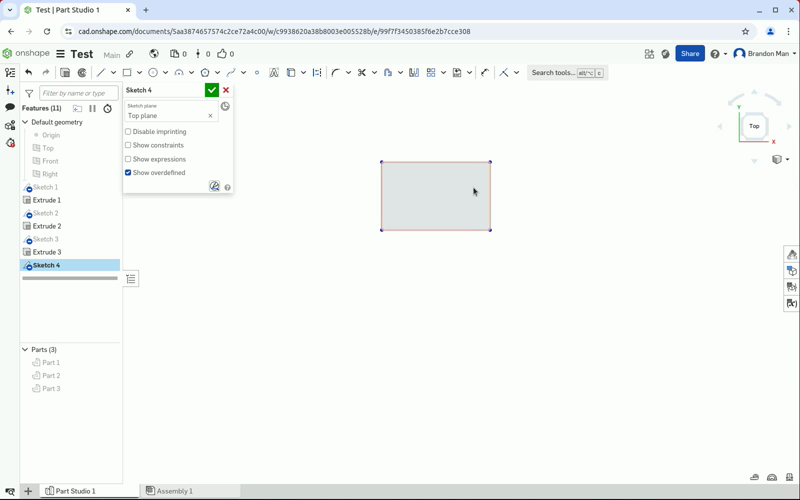
scroll(6)
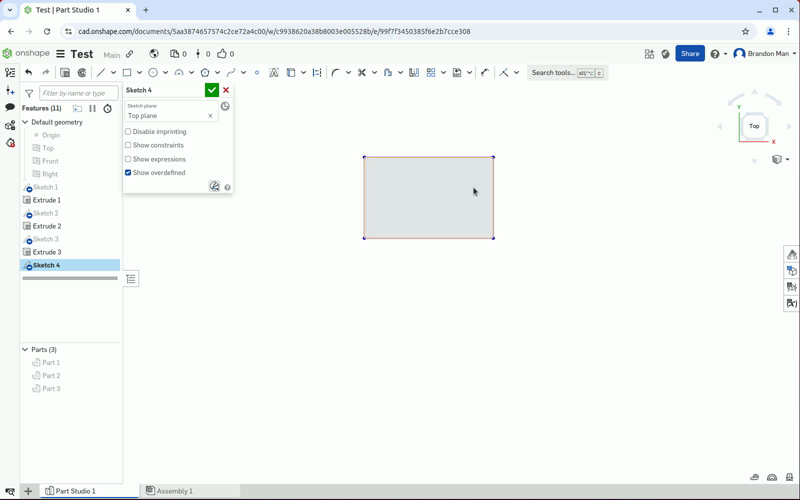
scroll(6)
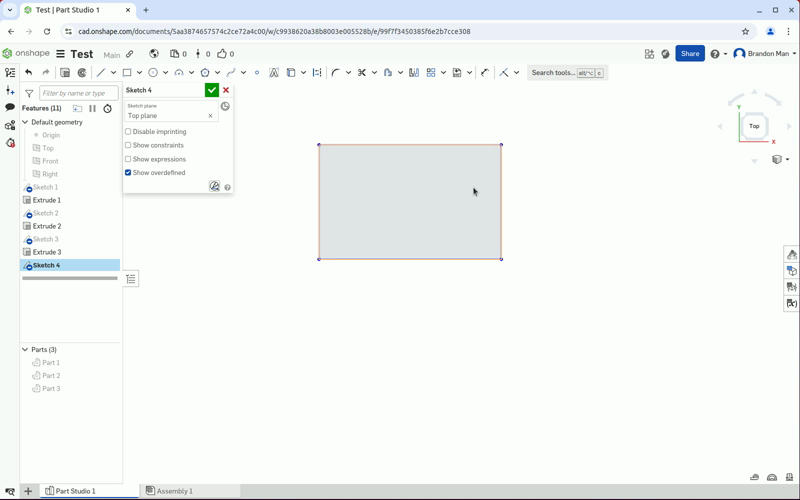
scroll(6)
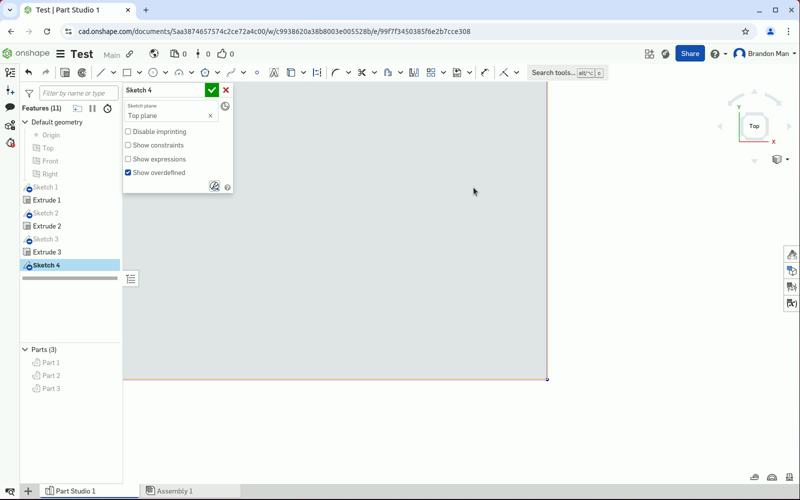
click(473, 187)
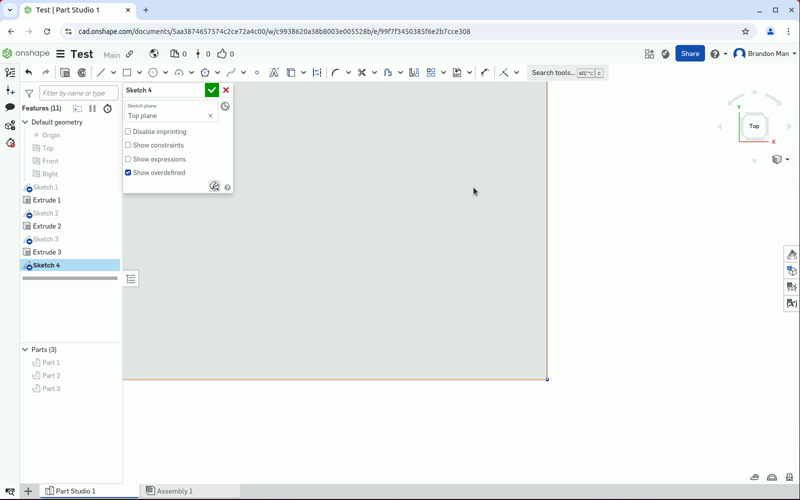
scroll(-6)
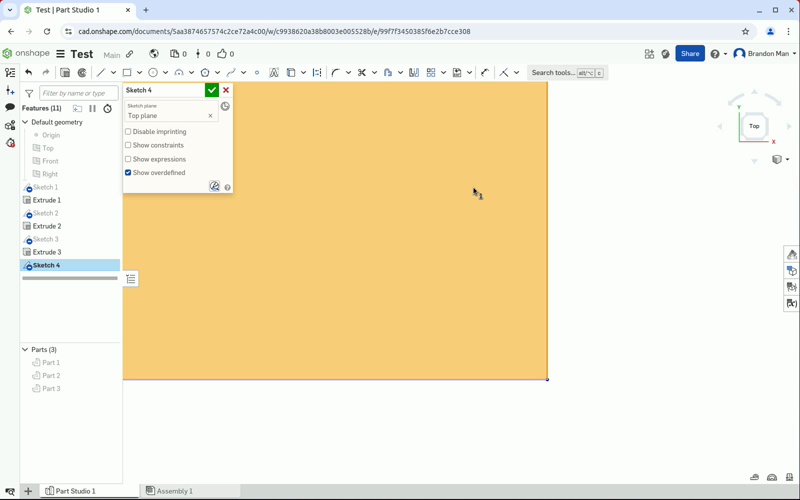
scroll(-6)
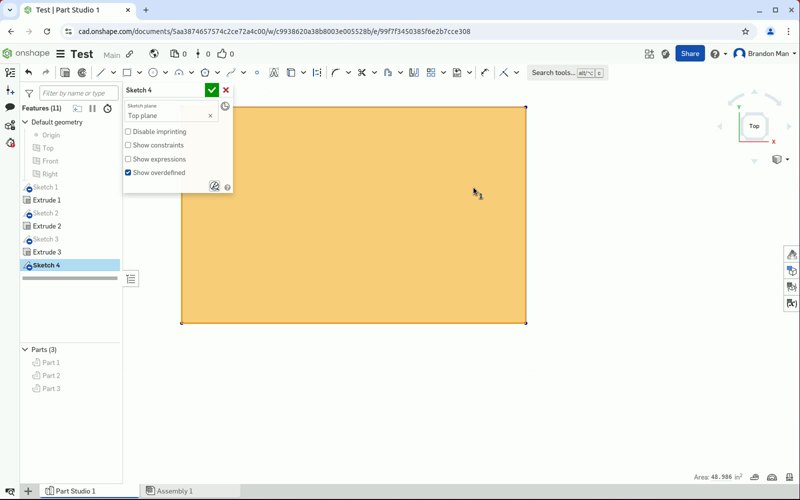
scroll(-6)
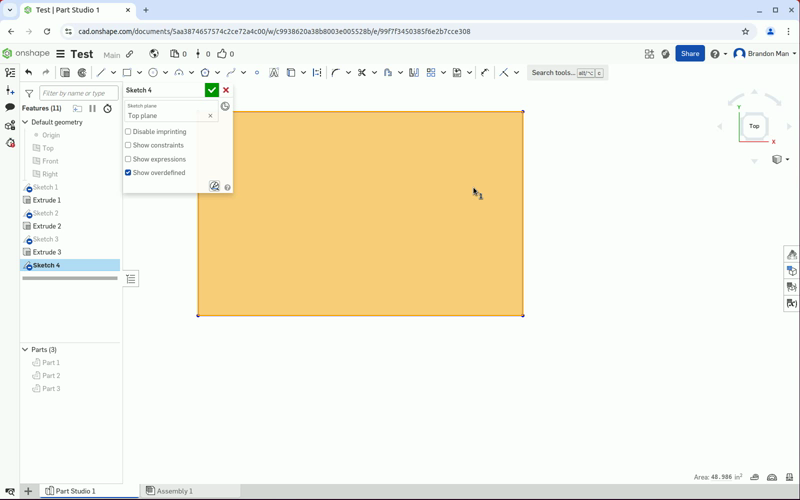
scroll(-6)
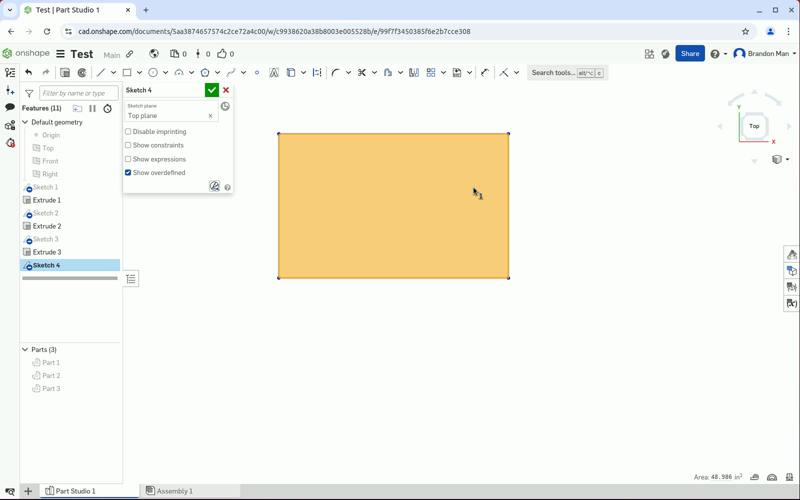
scroll(-6)
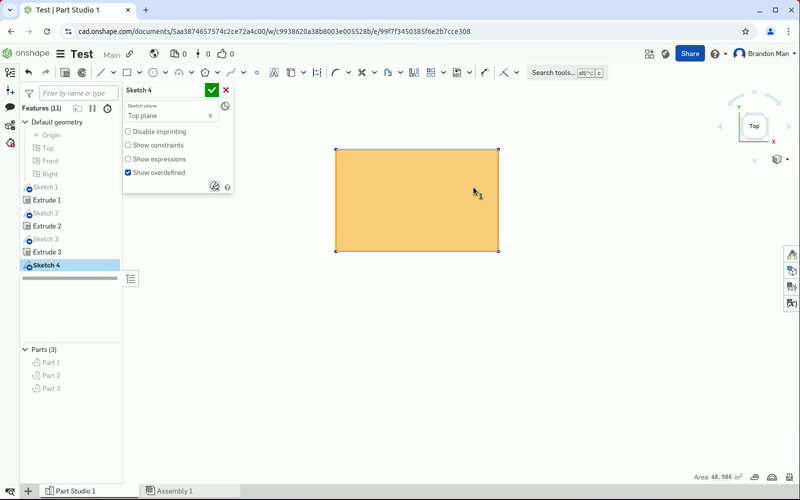
scroll(-6)
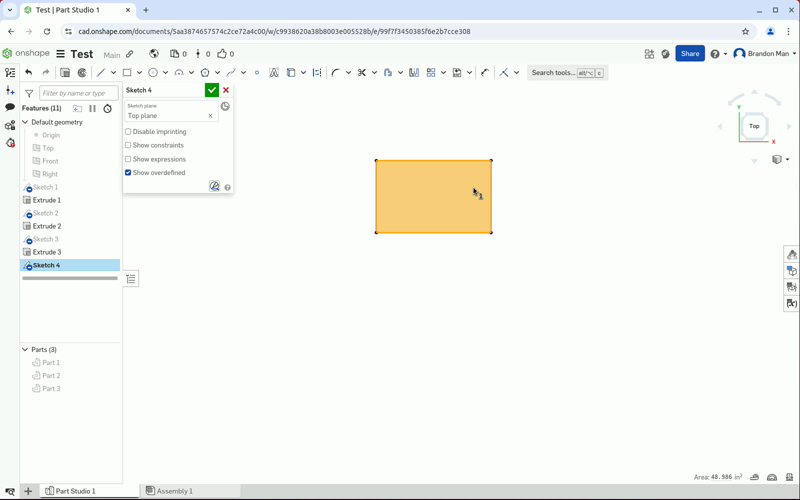
scroll(-6)
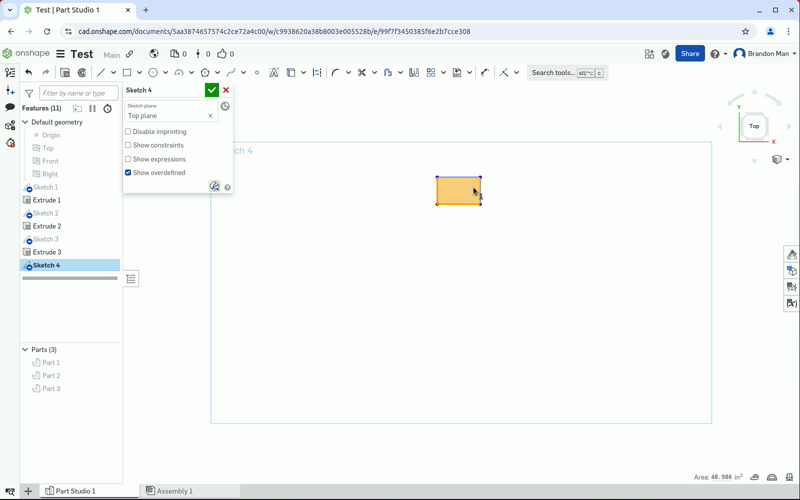
mouse_move(73, 352)
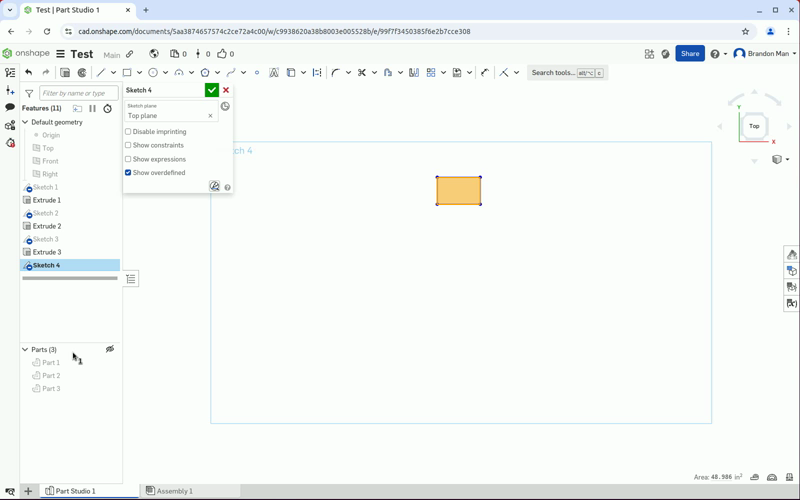
key(shift+y)
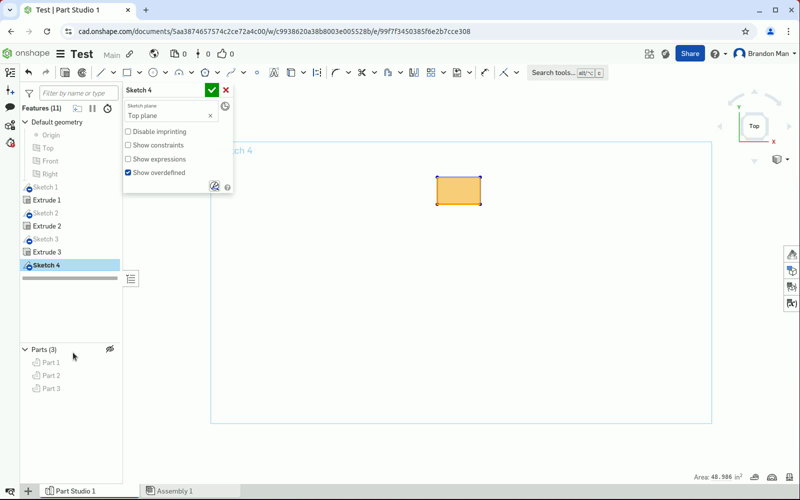
key(shift+e)
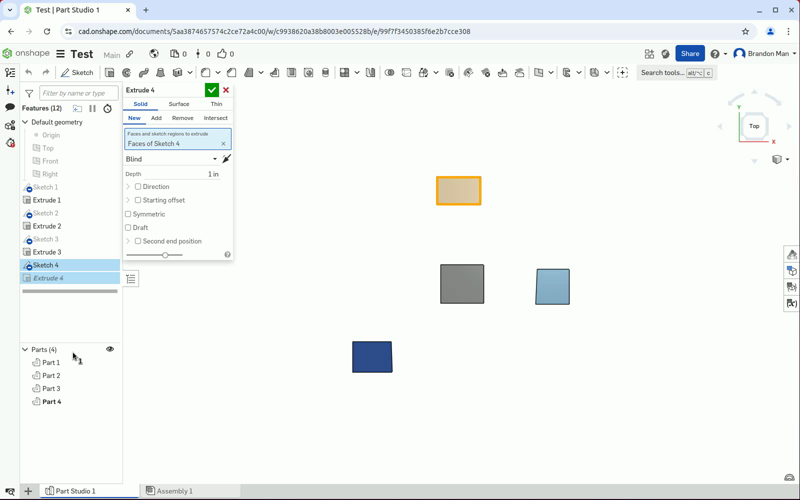
mouse_move(143, 106)
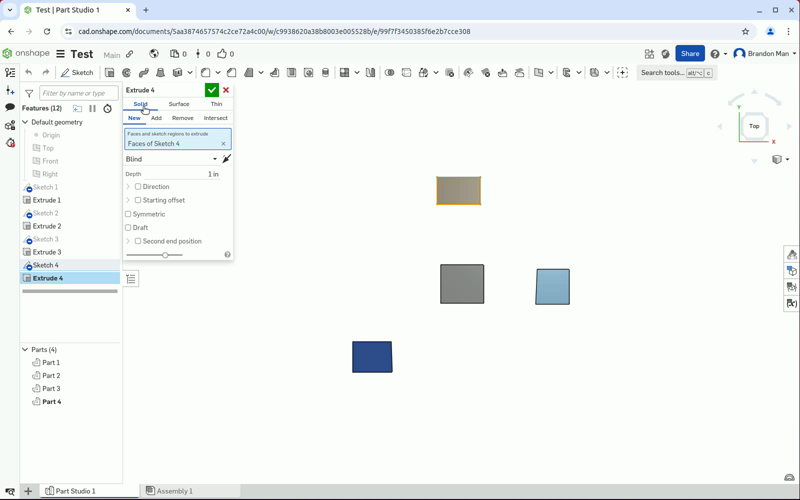
click(143, 106)
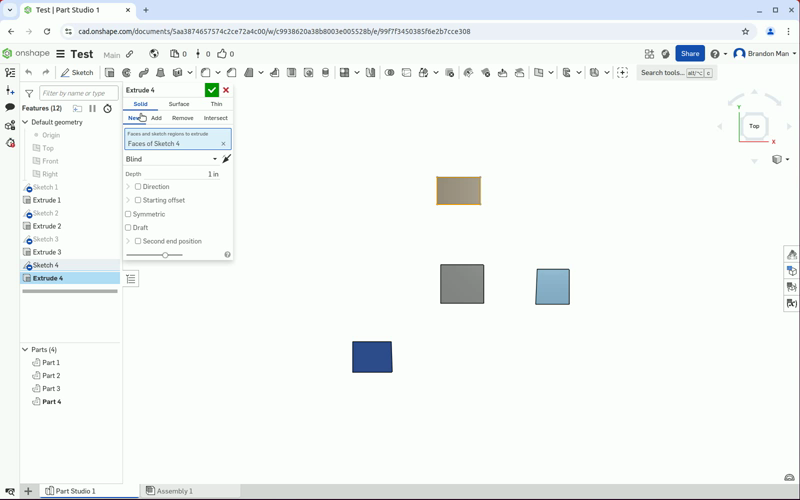
mouse_move(137, 120)
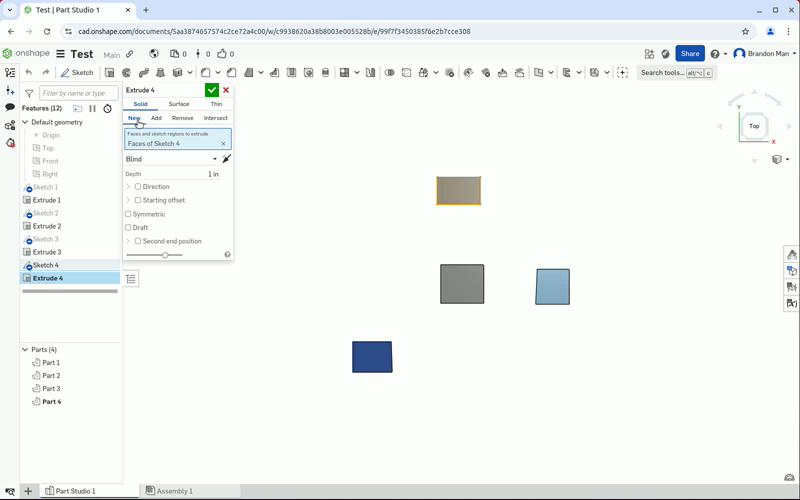
click(137, 120)
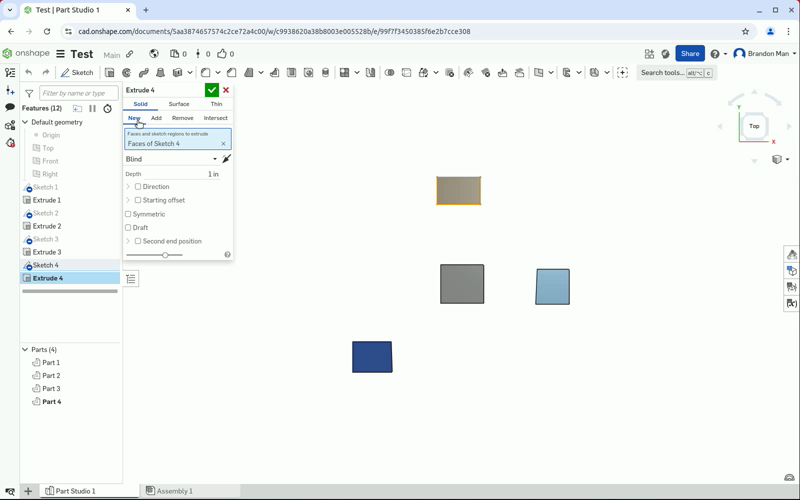
key(tab, 4)
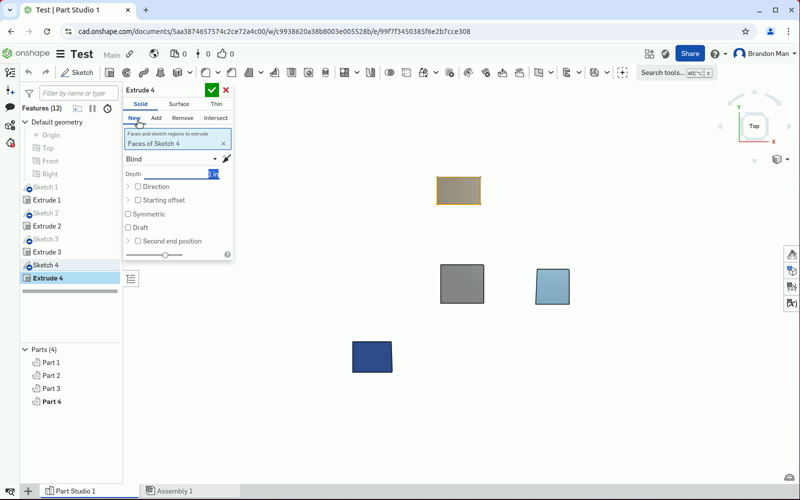
text(0.722)
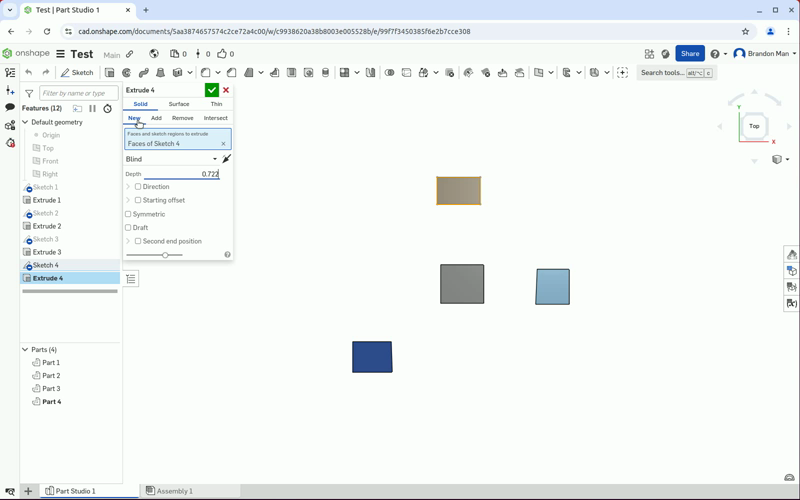
key(enter)
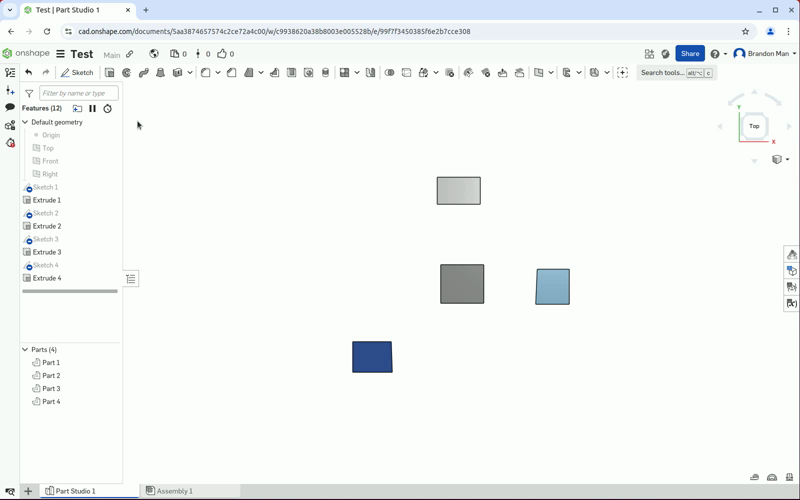
key(shift+h)
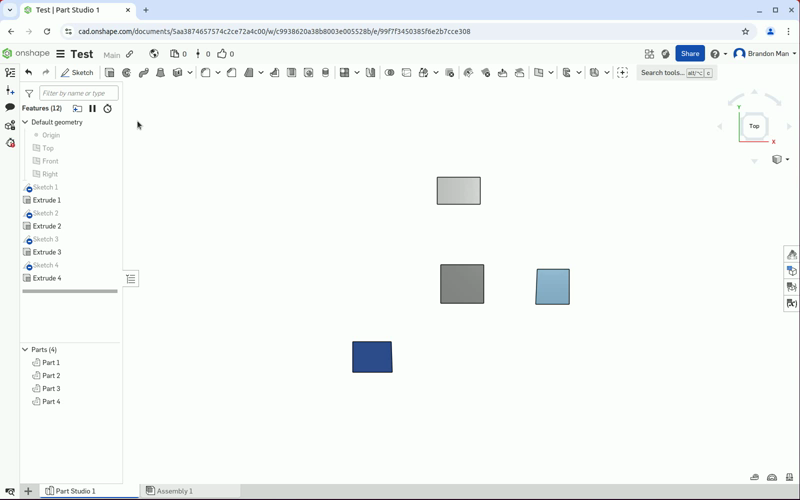
key(shift+h)
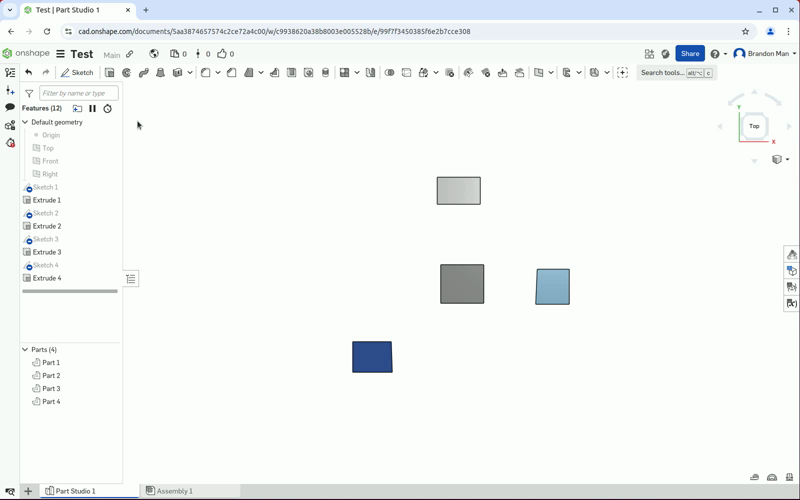
mouse_move(73, 189)
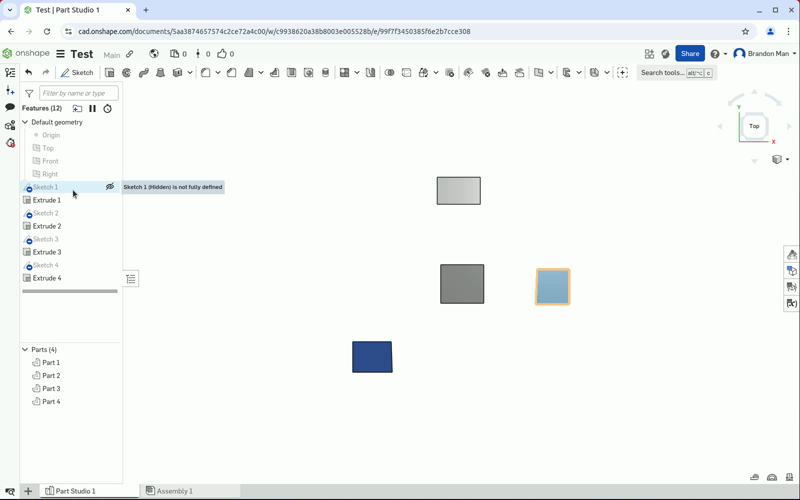
click(73, 189)
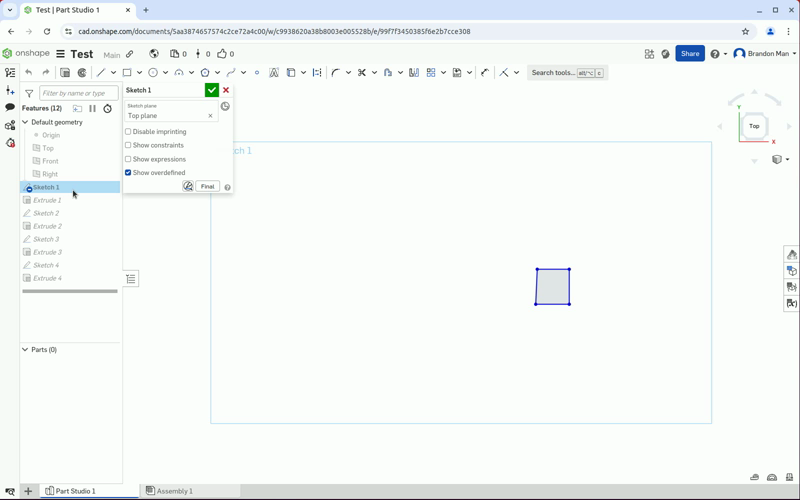
mouse_move(229, 92)
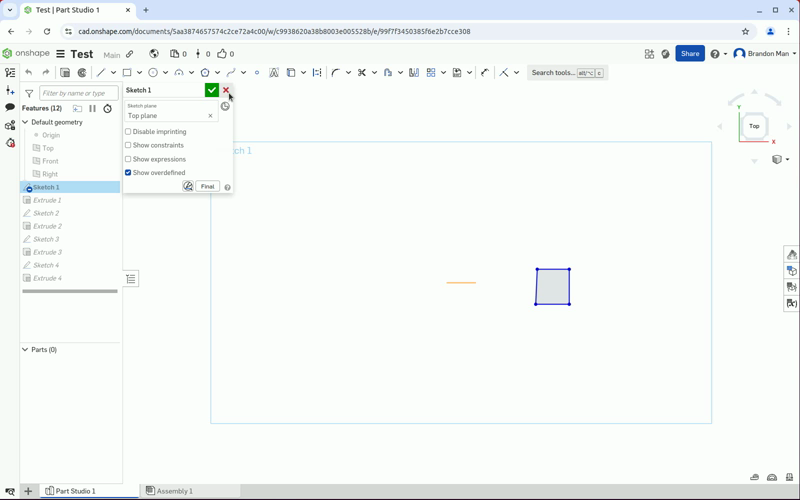
click(229, 92)
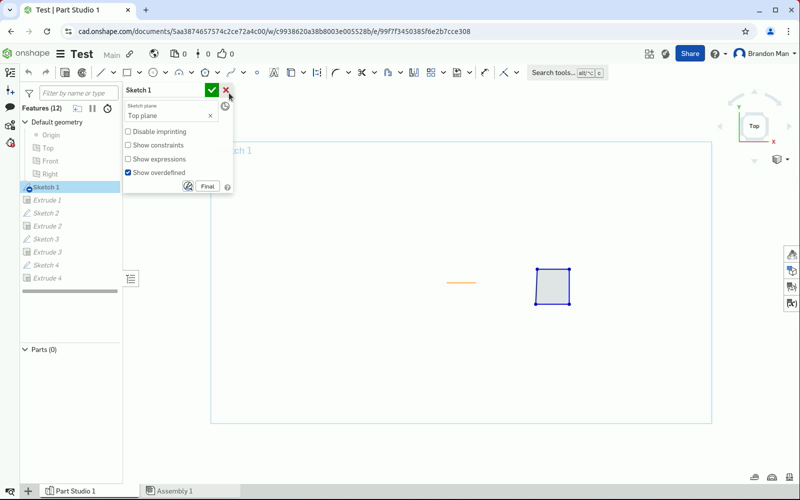
key(shift+s)
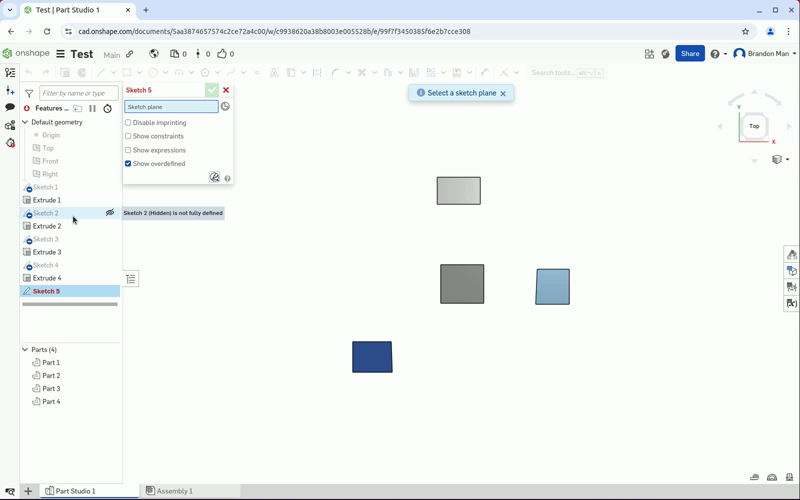
scroll(3)
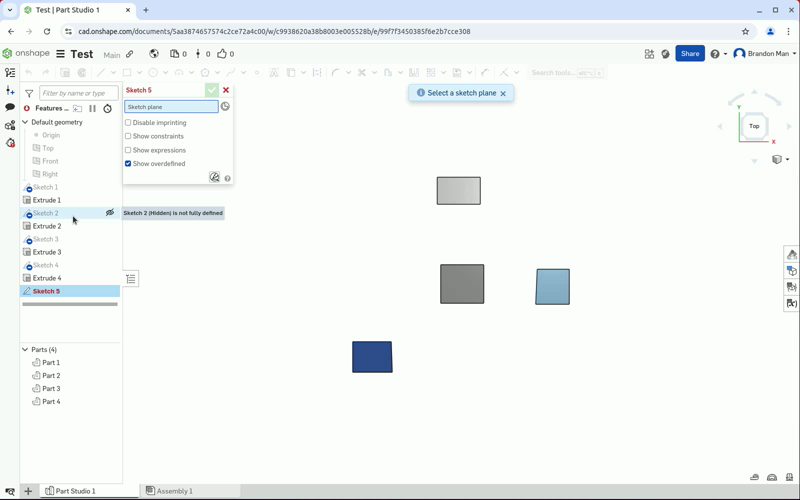
mouse_move(73, 150)
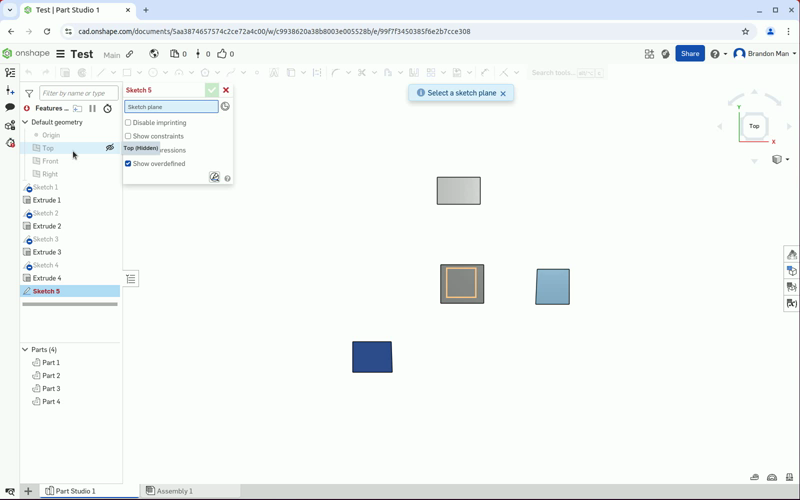
click(73, 150)
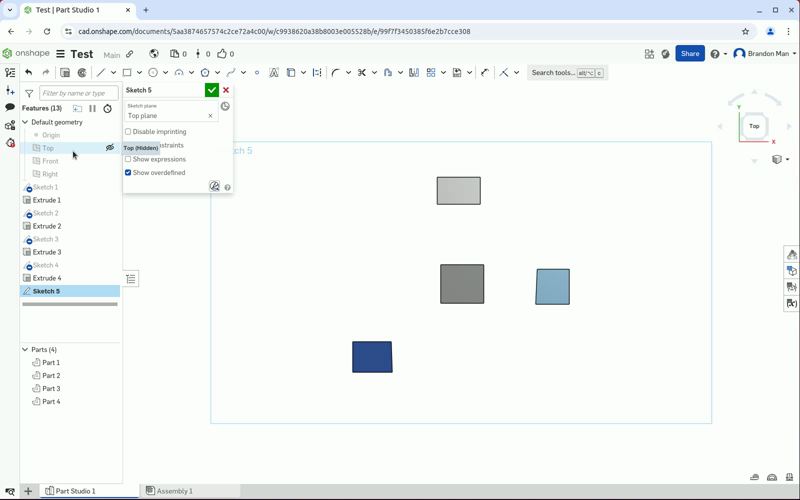
mouse_move(73, 352)
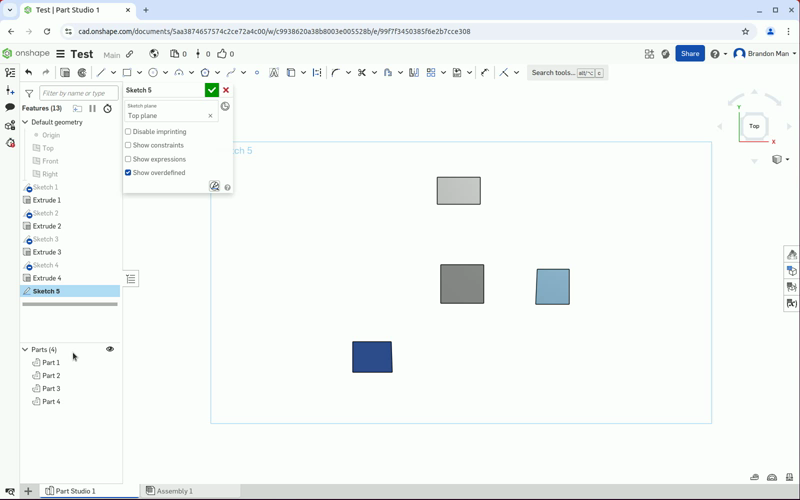
key(y)
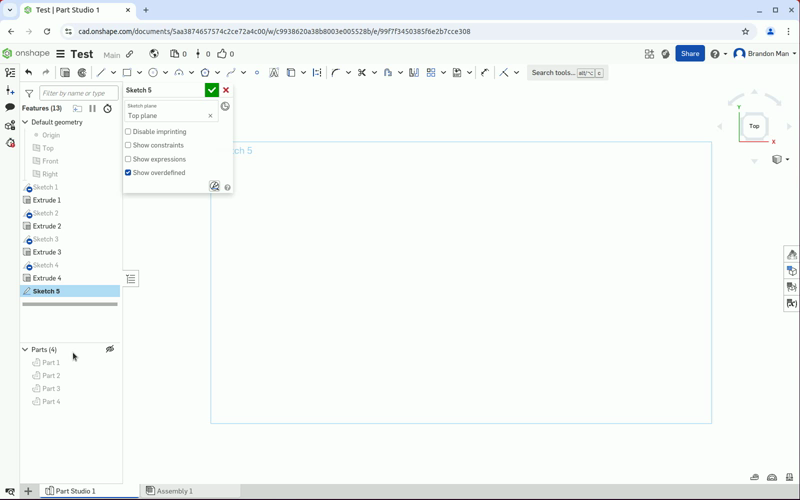
key(l)
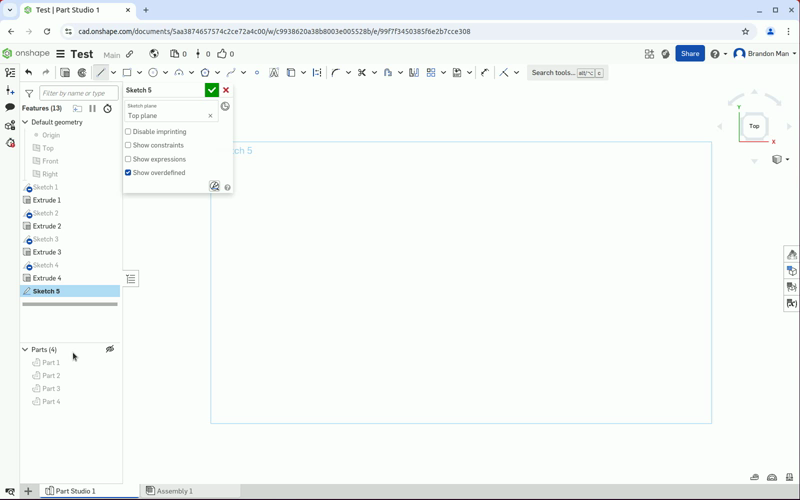
key_down(shift)
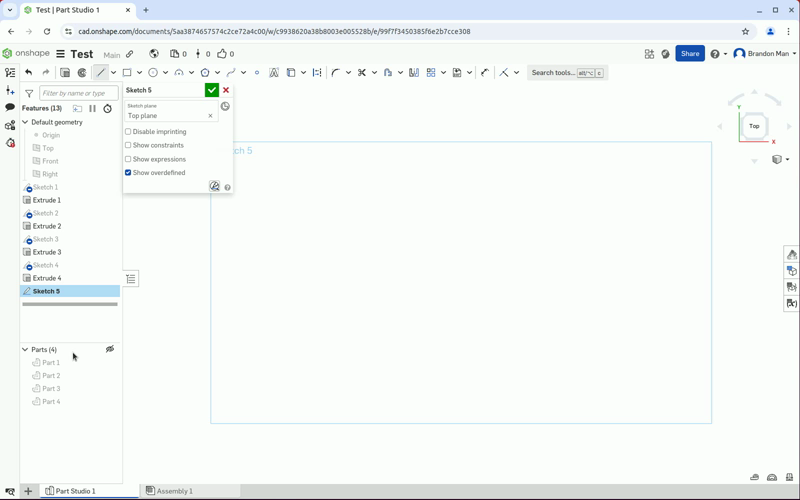
mouse_move(443, 341)
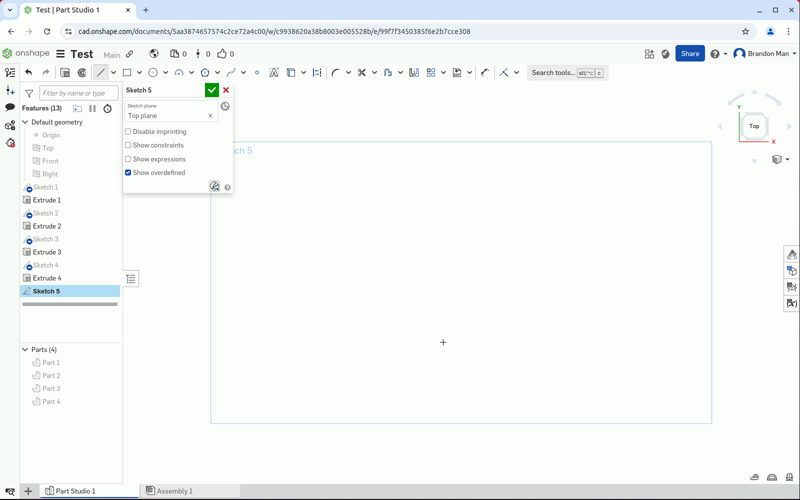
click(443, 341)
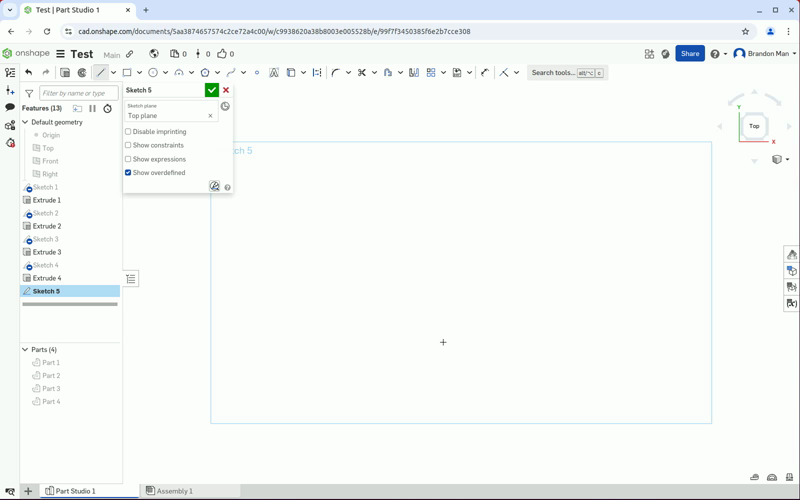
key_up(shift)
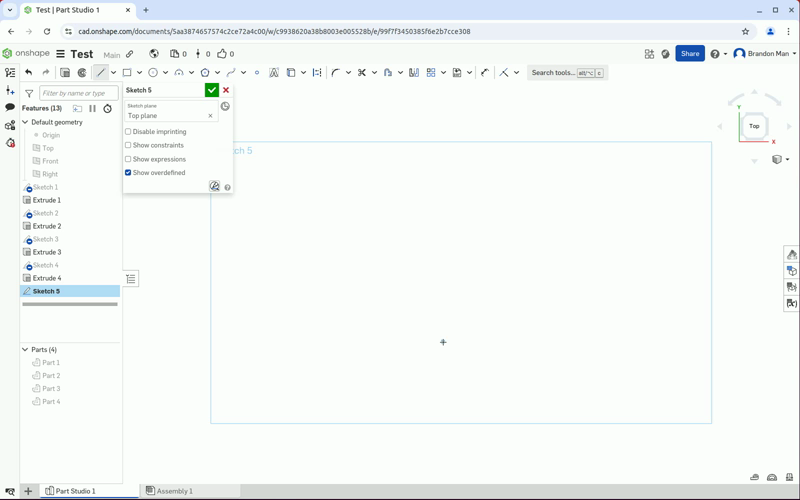
key_down(shift)
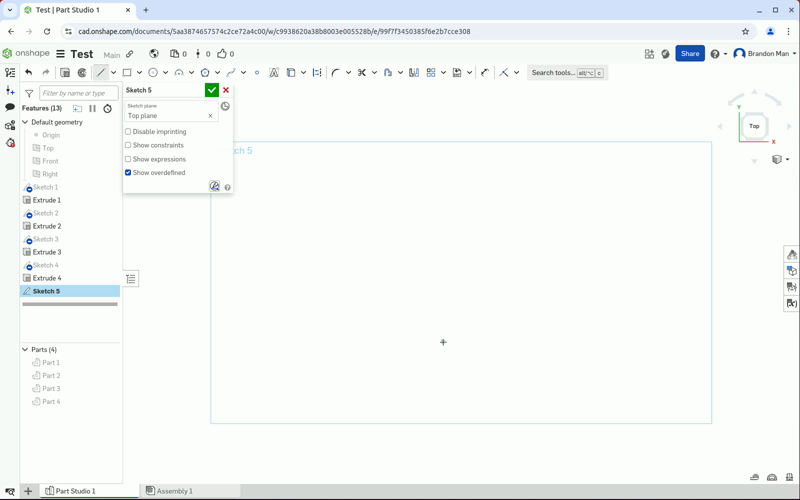
mouse_move(473, 341)
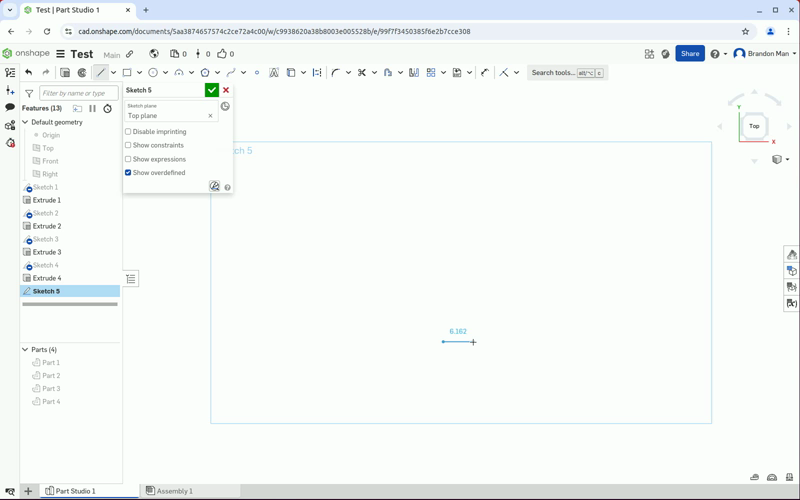
mouse_move(444, 368)
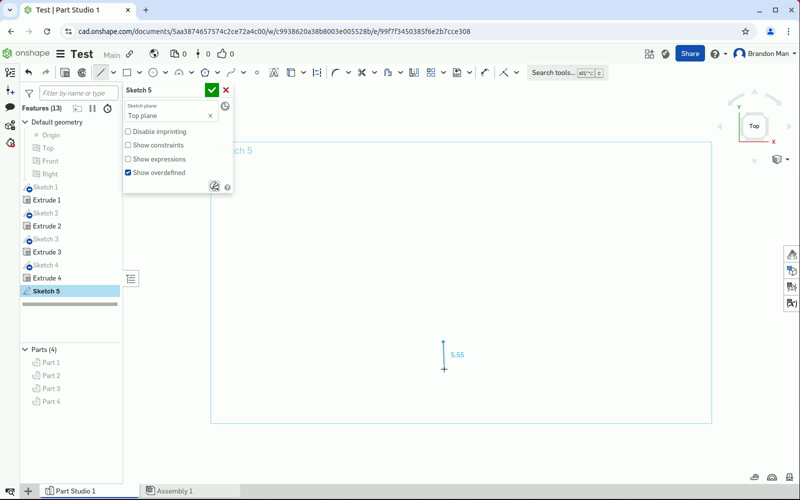
click(444, 368)
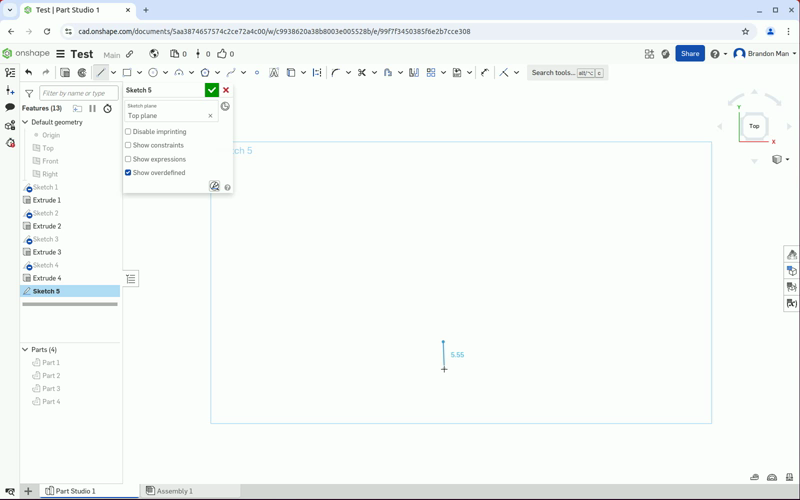
key_up(shift)
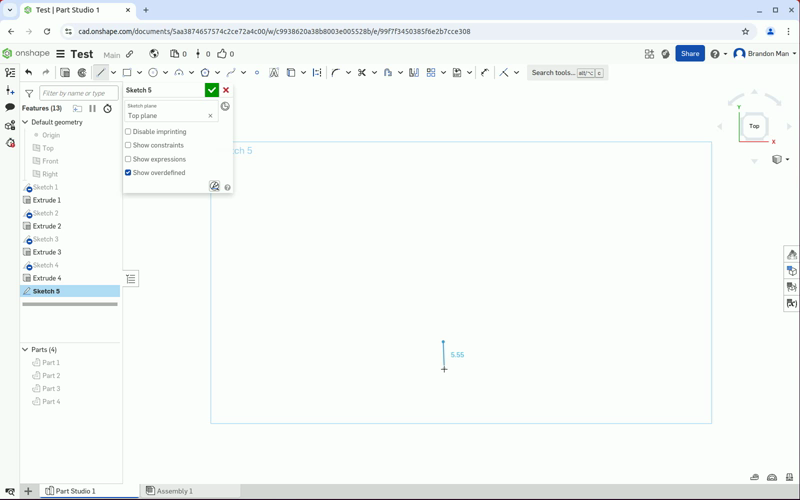
key_down(shift)
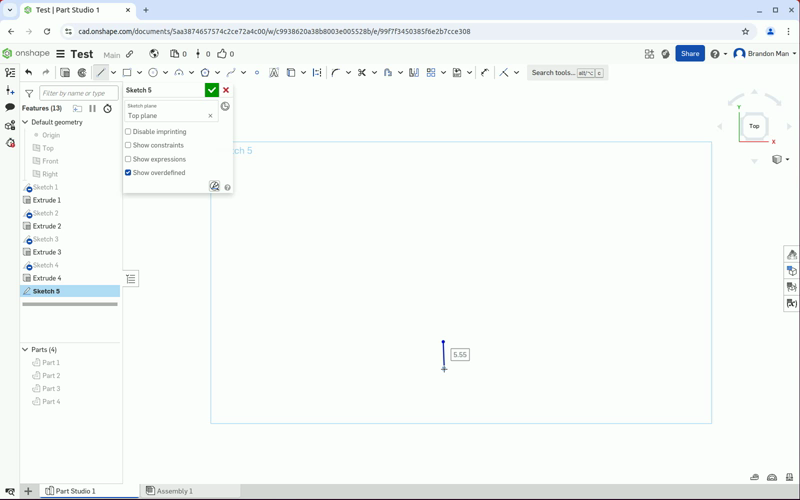
mouse_move(474, 368)
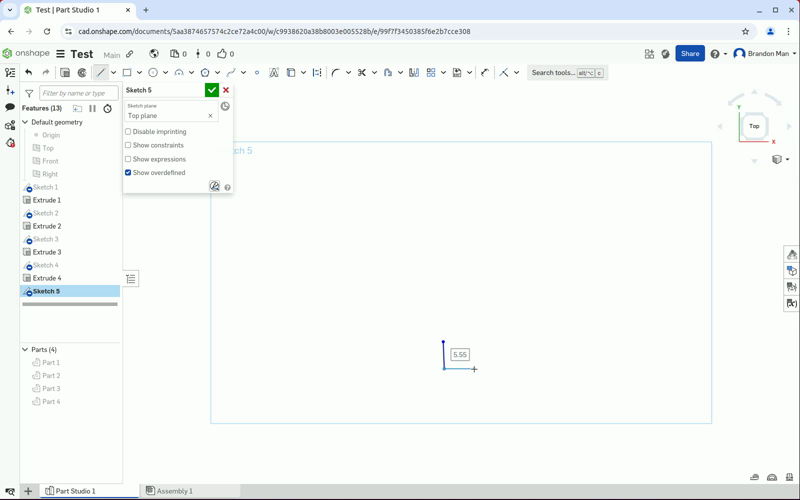
mouse_move(485, 368)
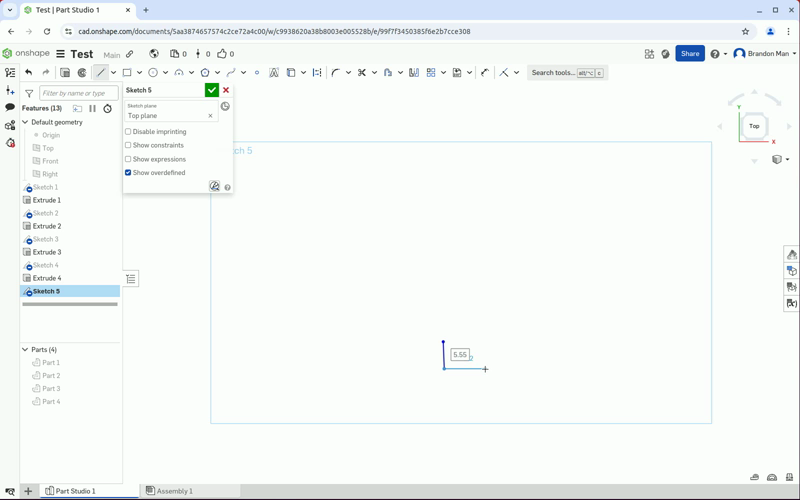
click(485, 368)
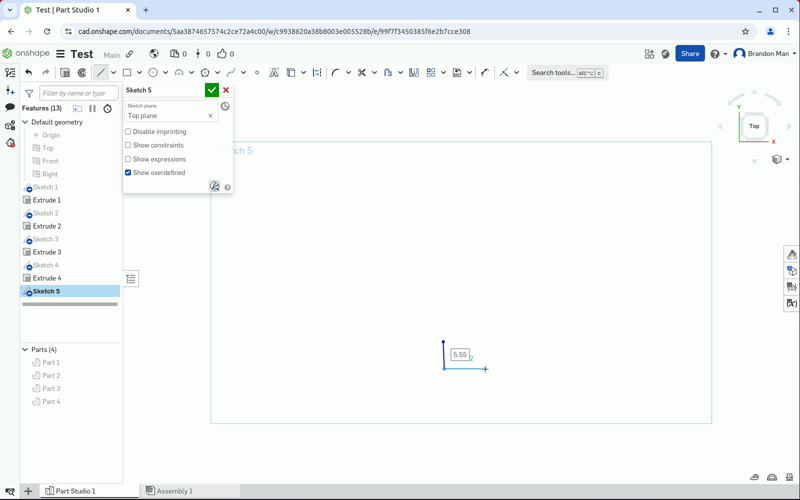
key_up(shift)
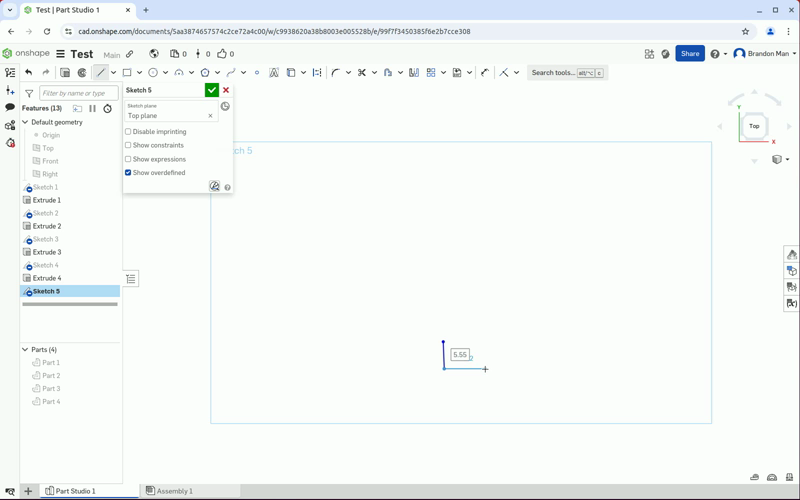
key_down(shift)
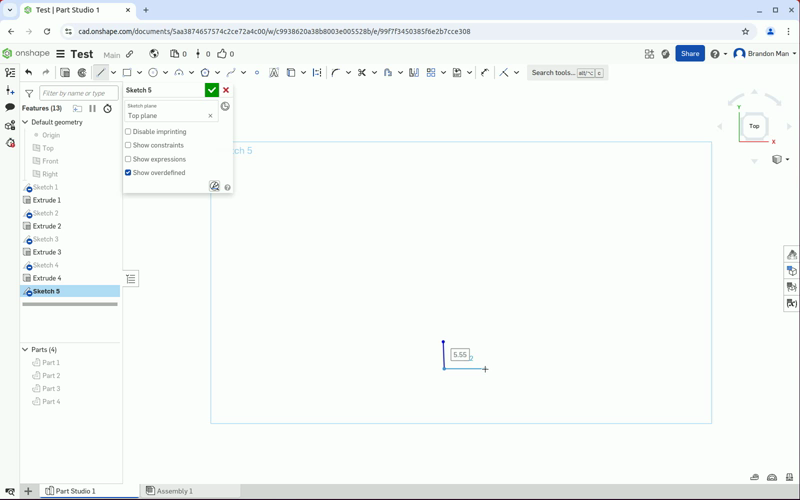
mouse_move(515, 368)
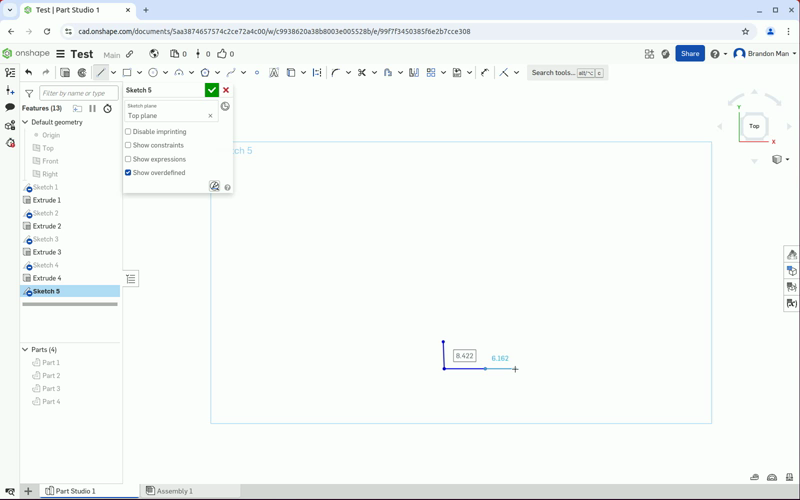
mouse_move(485, 341)
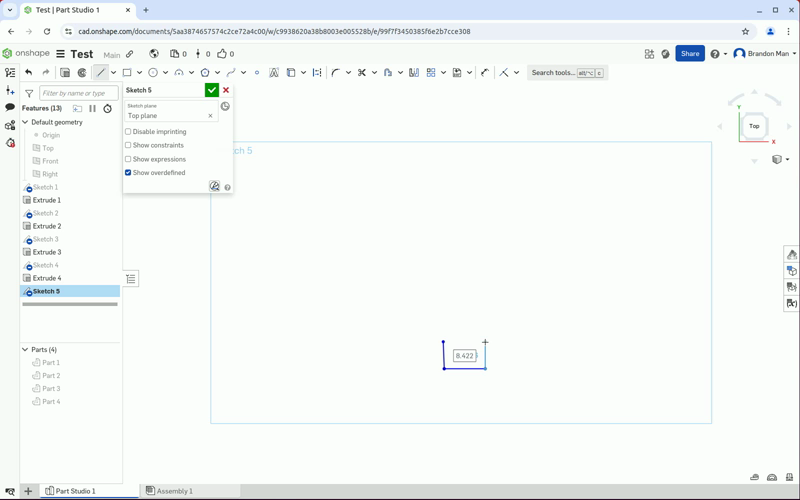
click(485, 341)
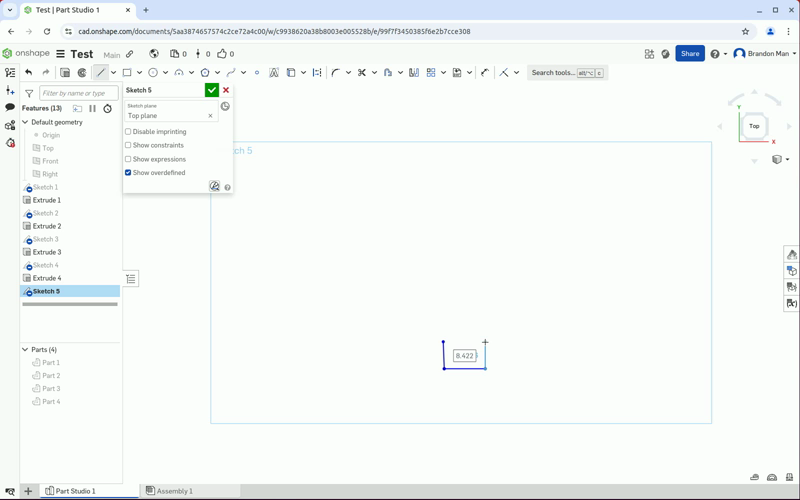
key_up(shift)
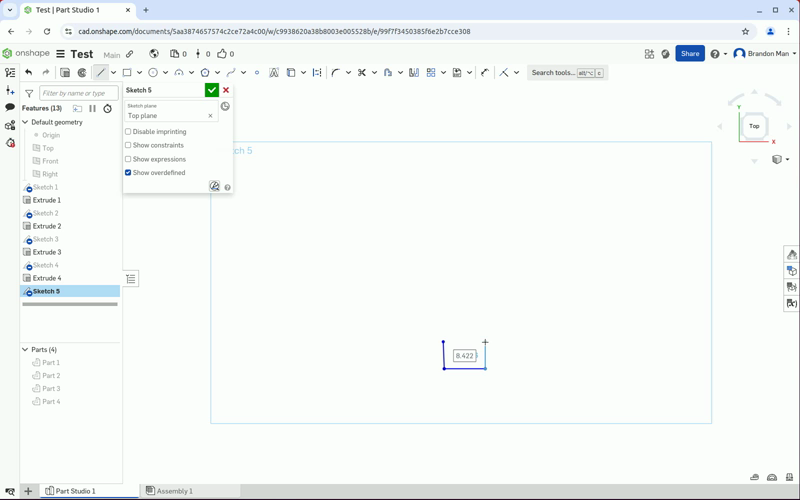
mouse_move(515, 341)
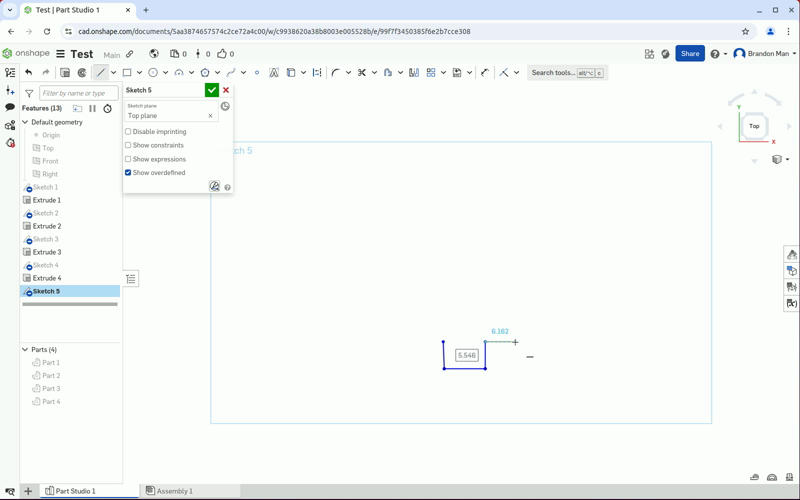
key_down(shift)
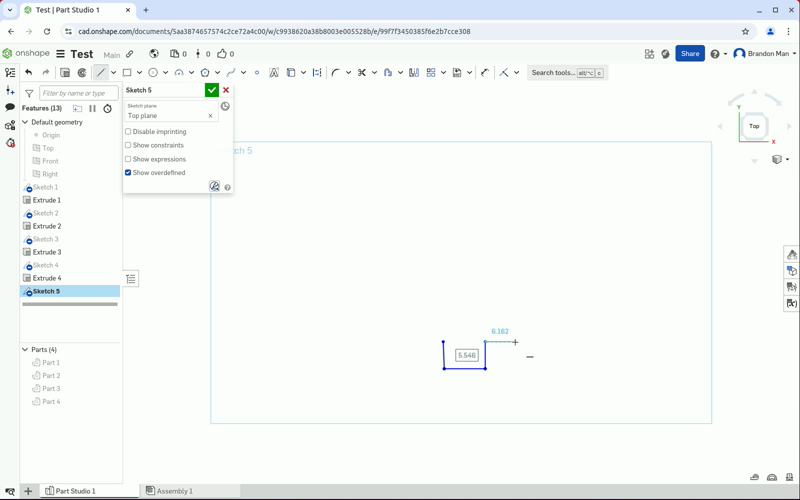
mouse_move(443, 341)
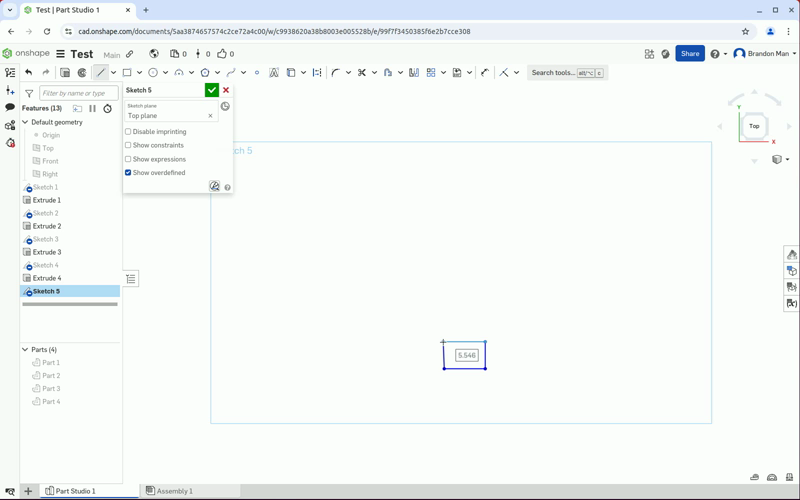
key_up(shift)
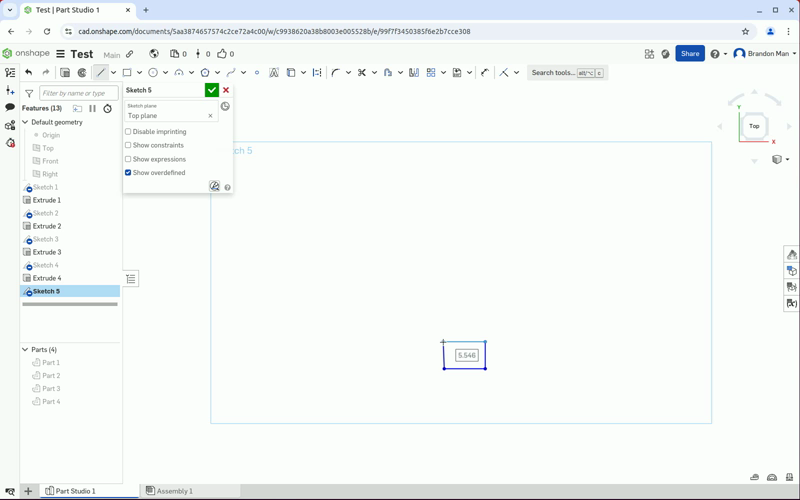
click(443, 341)
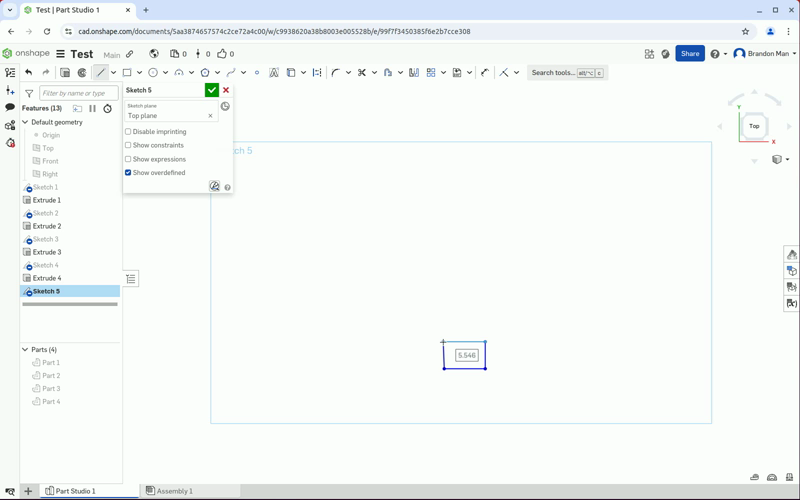
key(esc)
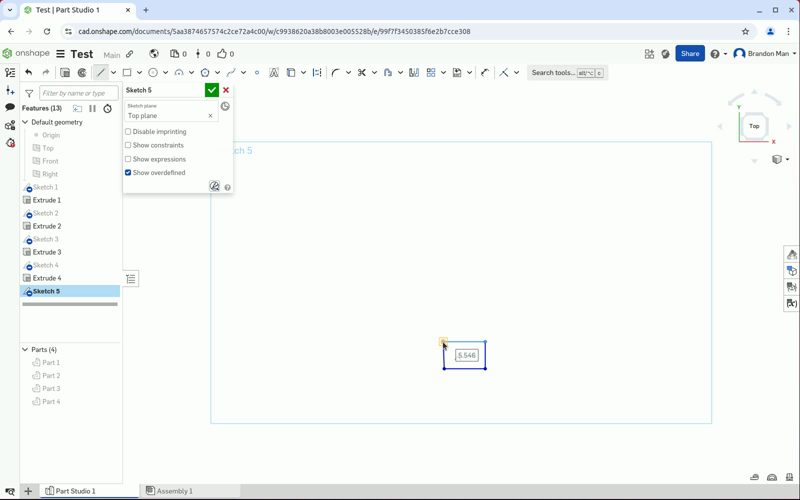
mouse_move(462, 350)
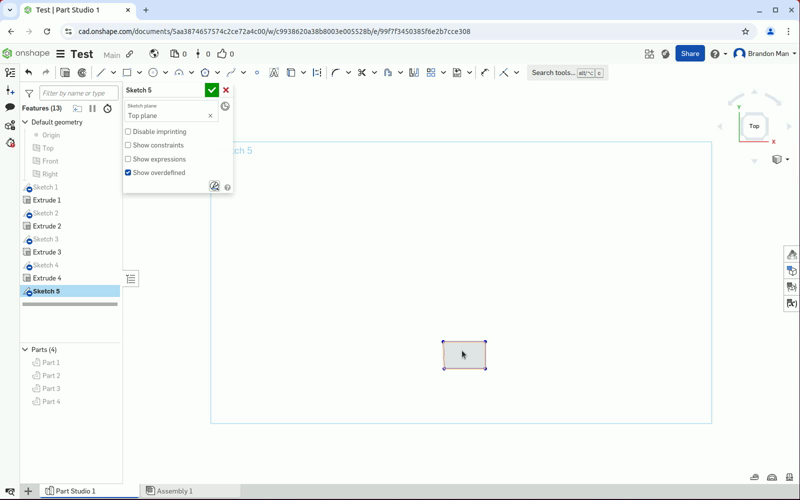
scroll(6)
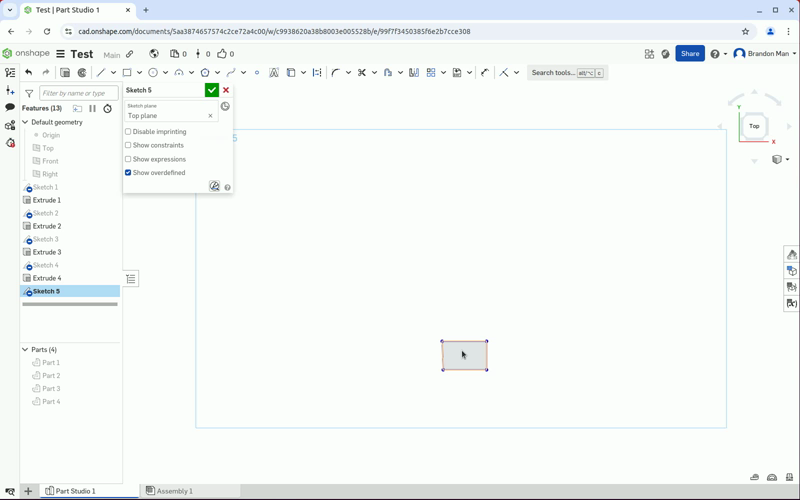
scroll(6)
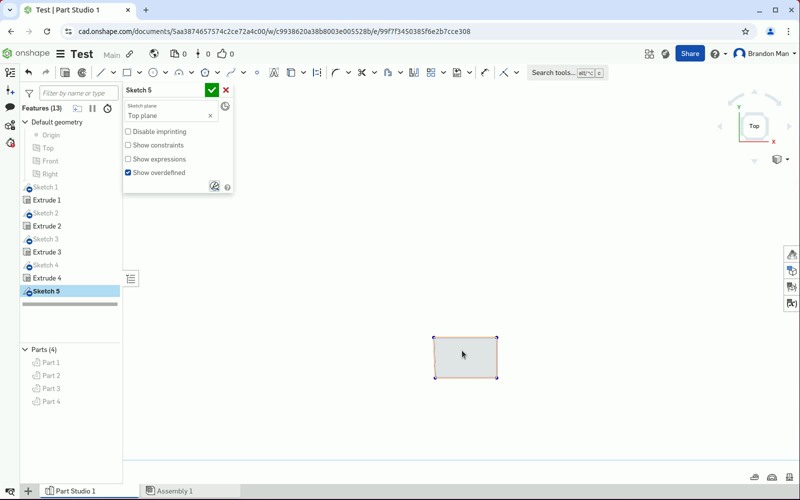
scroll(6)
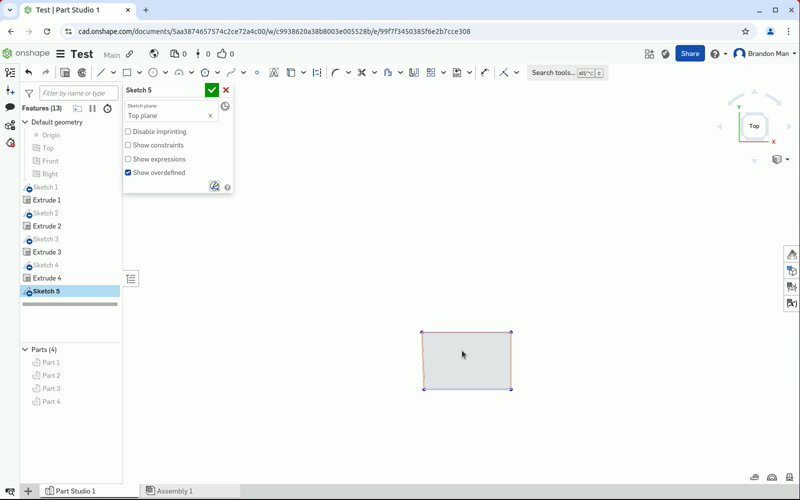
scroll(6)
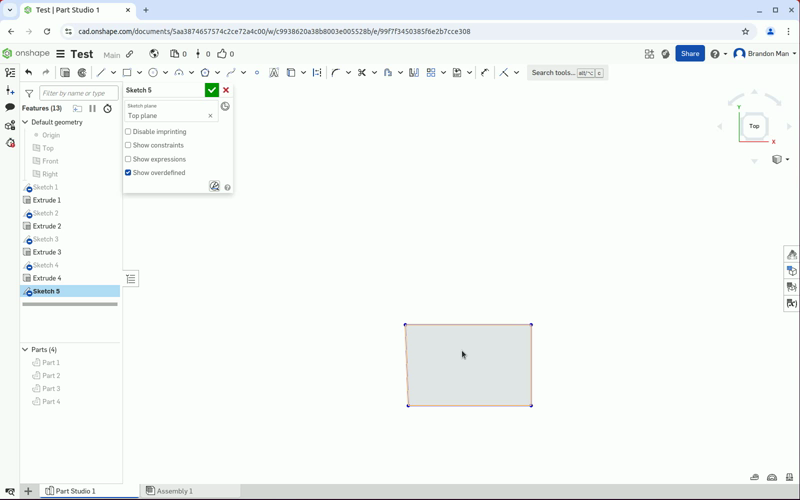
scroll(6)
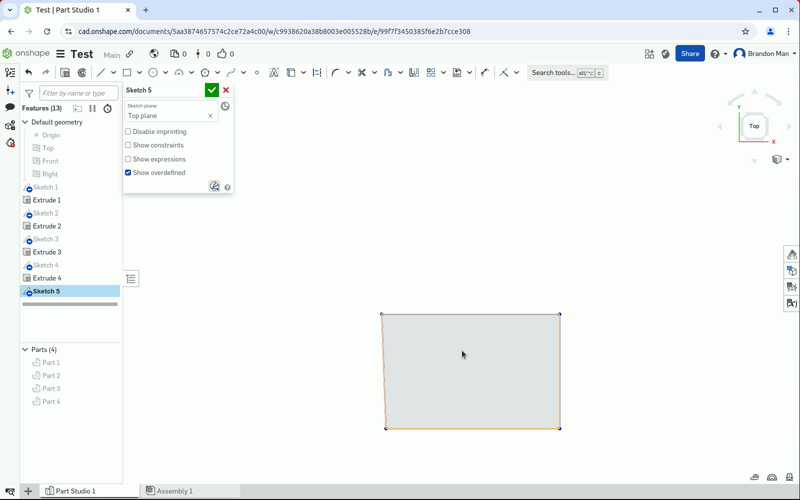
scroll(6)
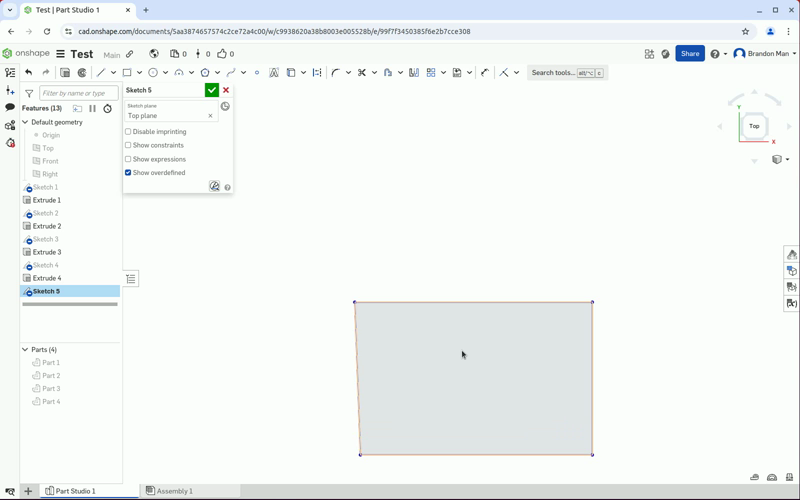
scroll(6)
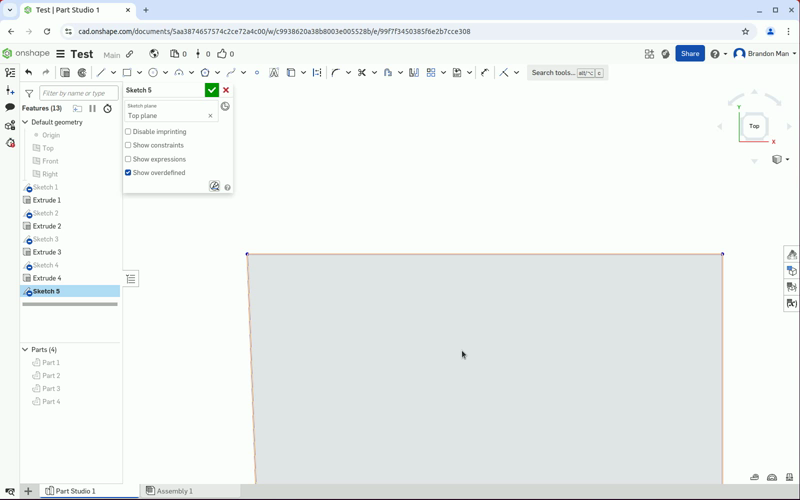
click(462, 350)
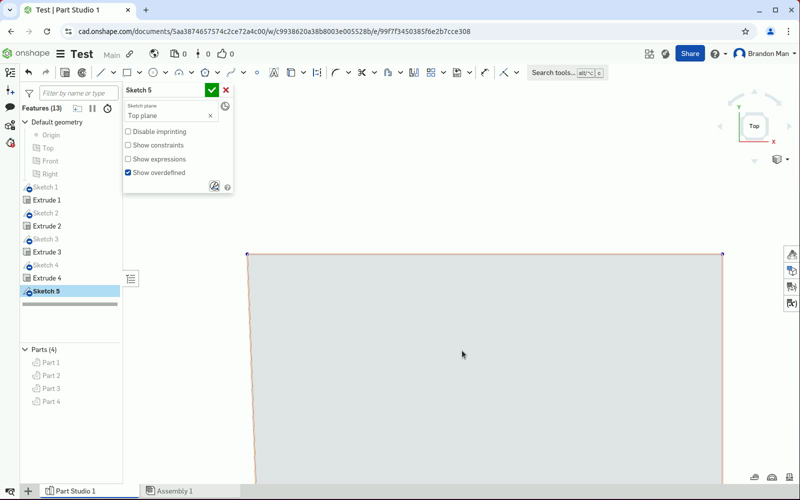
scroll(-6)
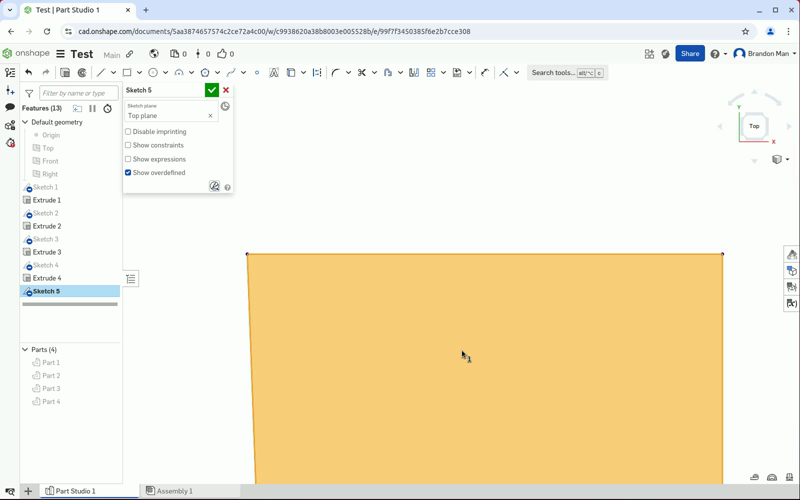
scroll(-6)
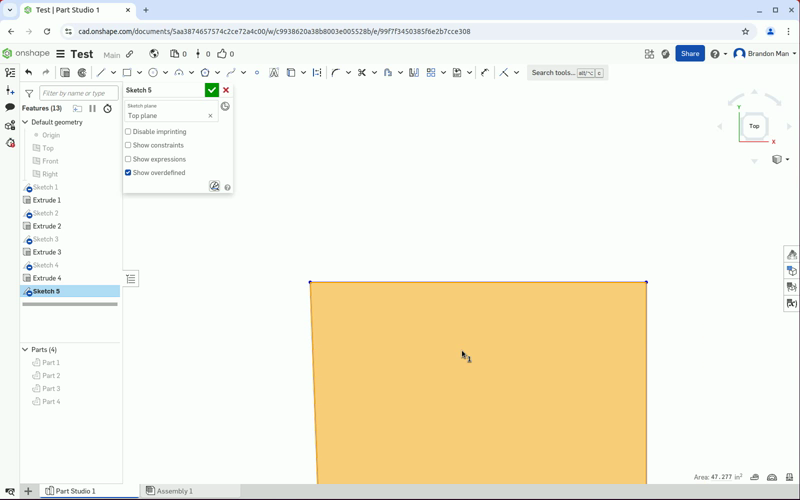
scroll(-6)
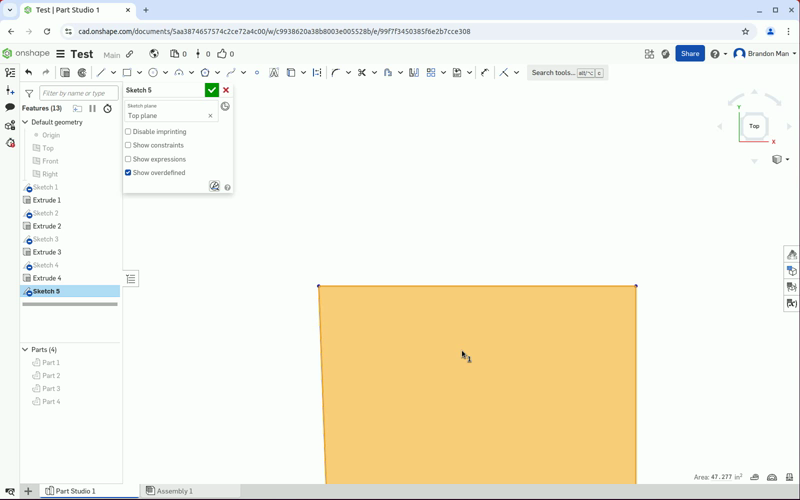
scroll(-6)
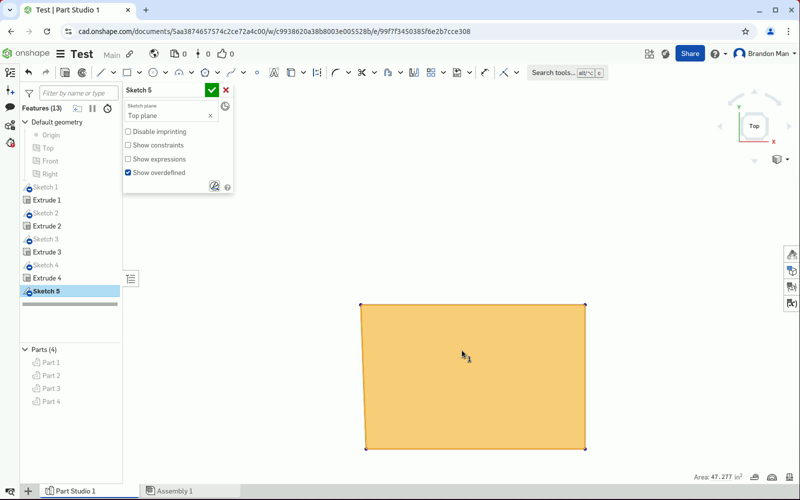
scroll(-6)
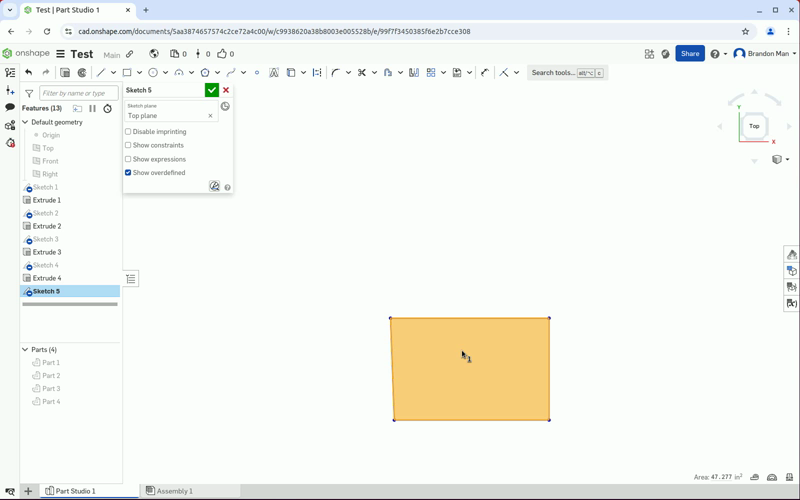
scroll(-6)
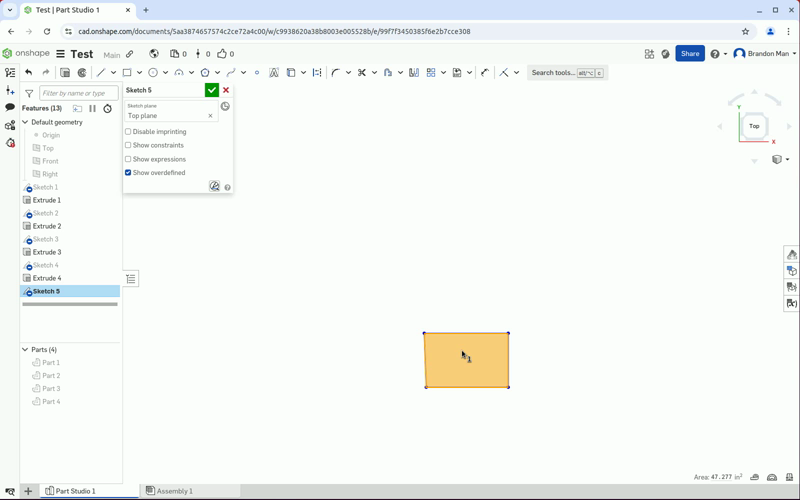
scroll(-6)
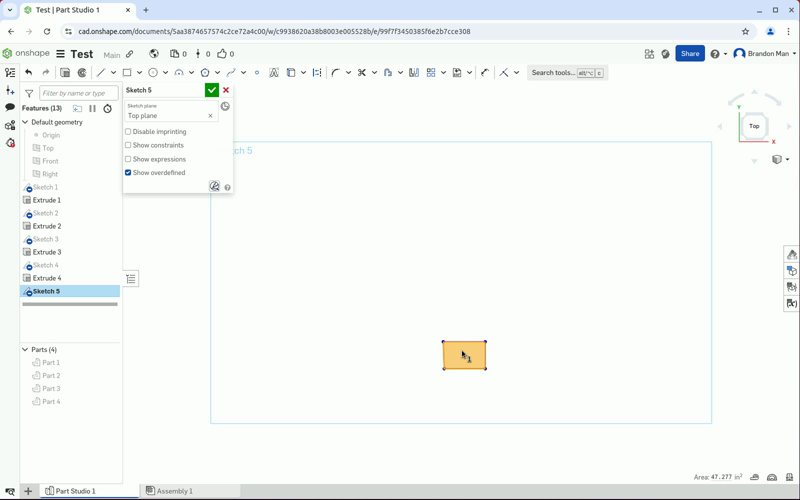
mouse_move(73, 352)
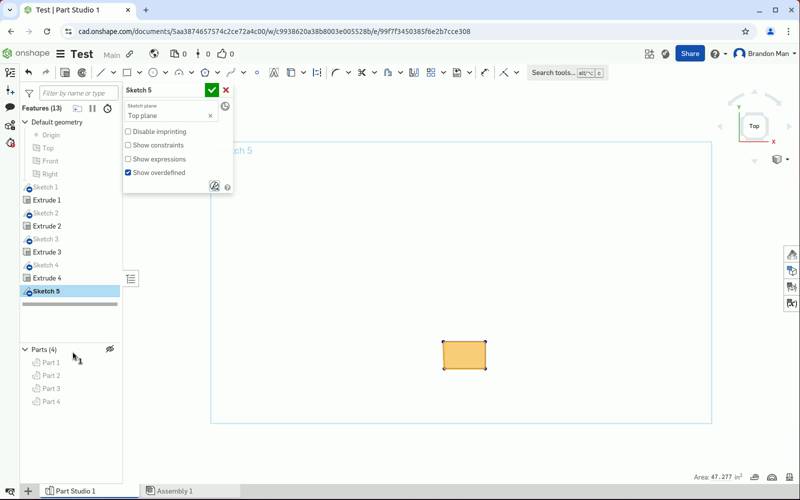
key(shift+y)
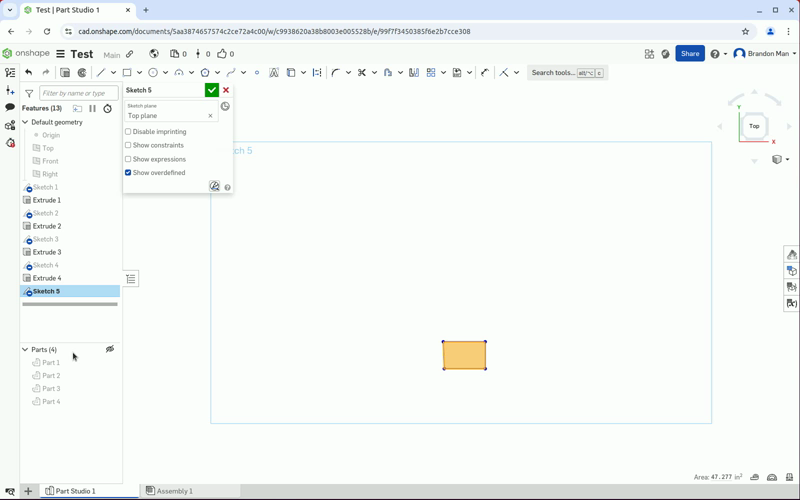
key(shift+e)
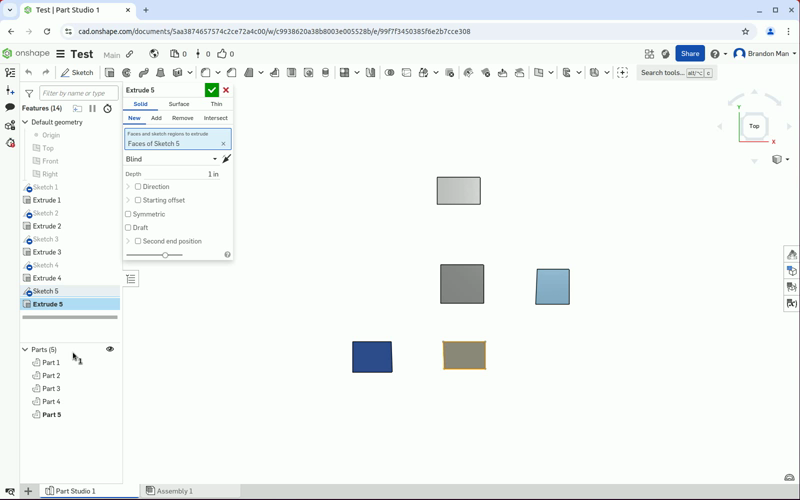
mouse_move(143, 106)
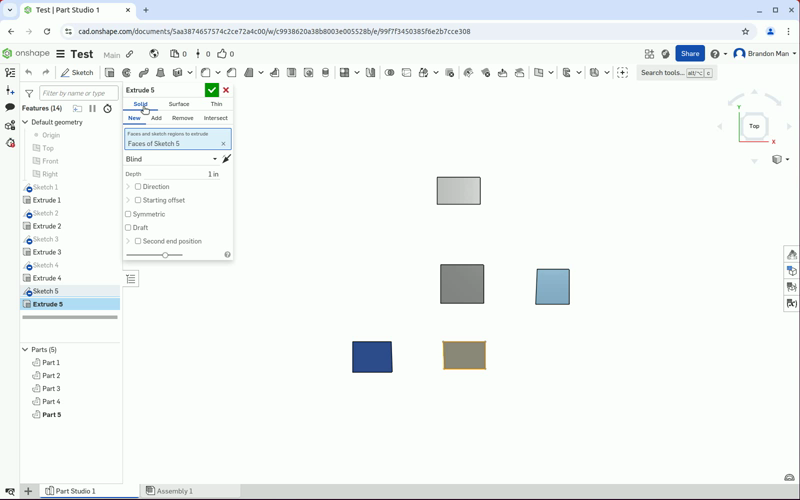
click(143, 106)
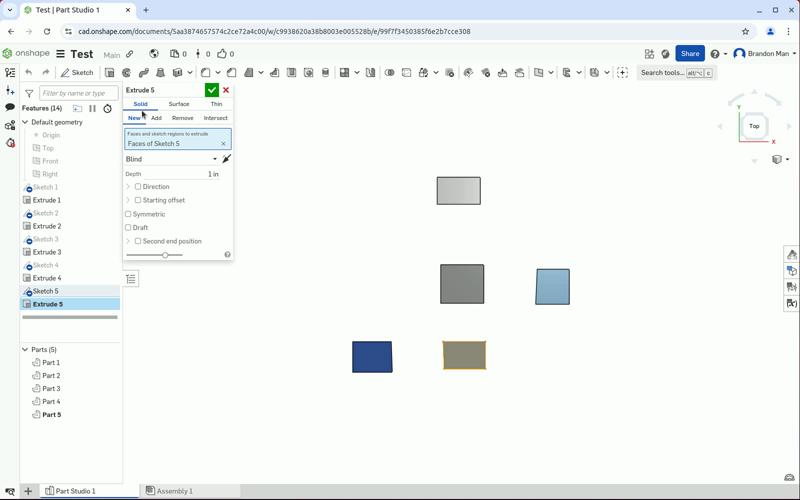
mouse_move(137, 120)
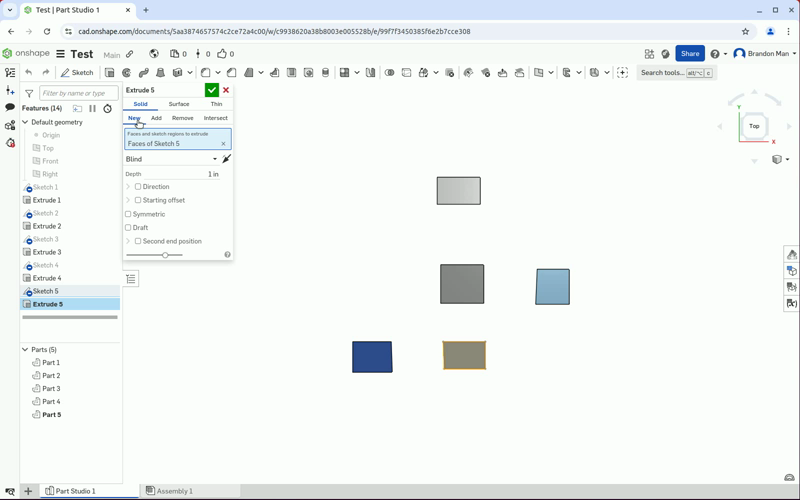
click(137, 120)
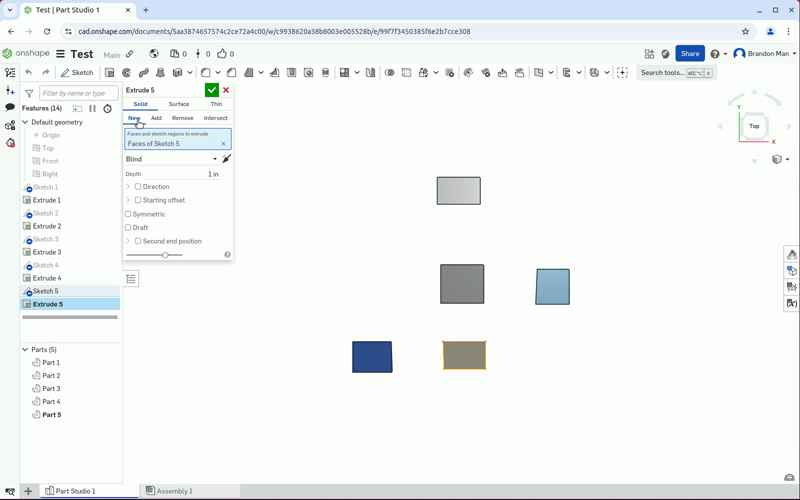
key(tab, 4)
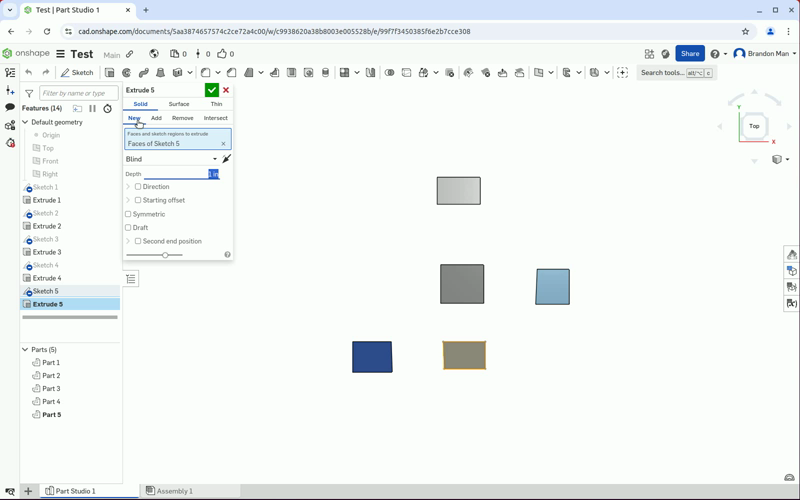
text(0.722)
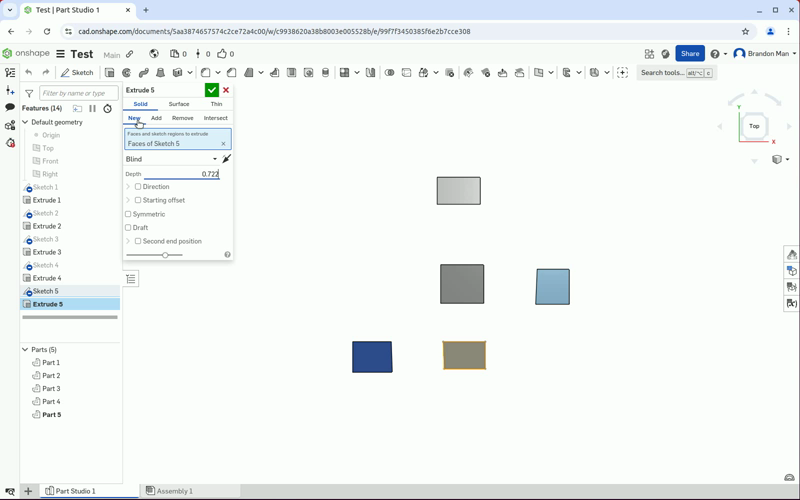
key(enter)
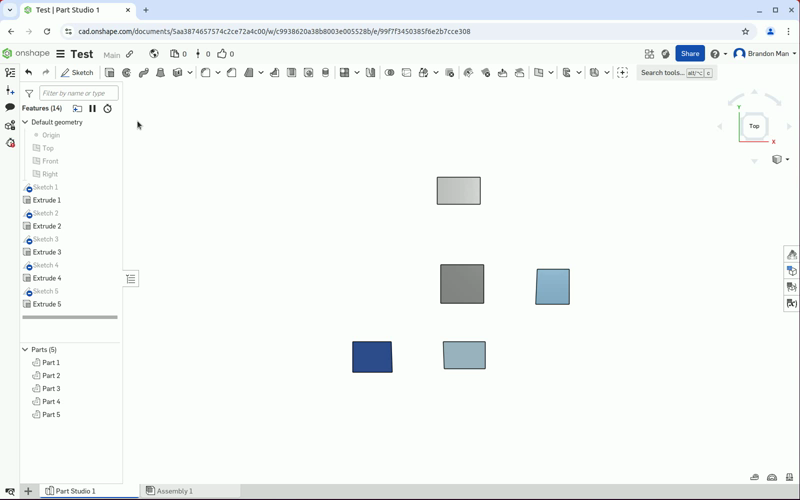
key(shift+h)
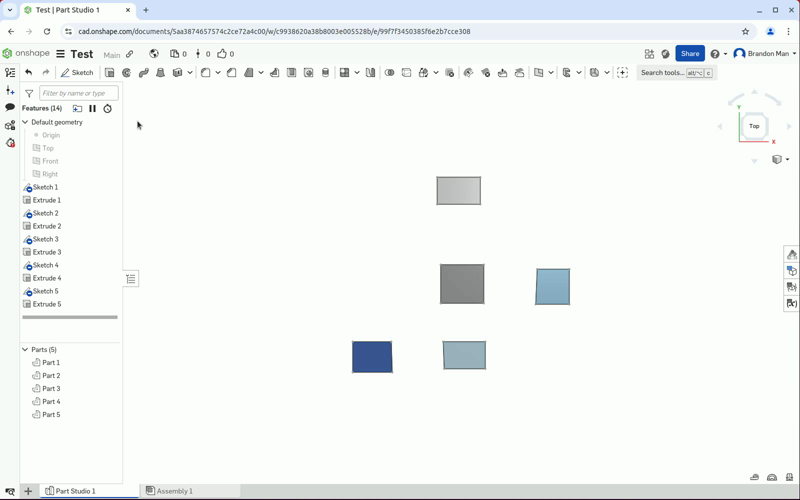
key(shift+h)
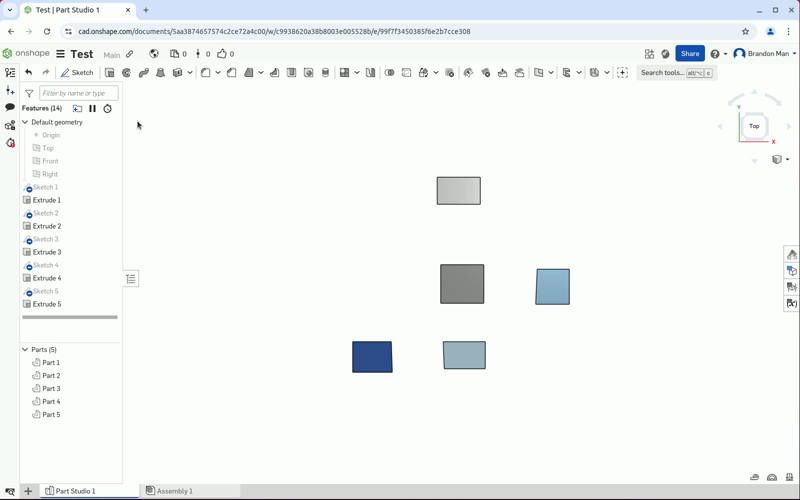
mouse_move(73, 189)
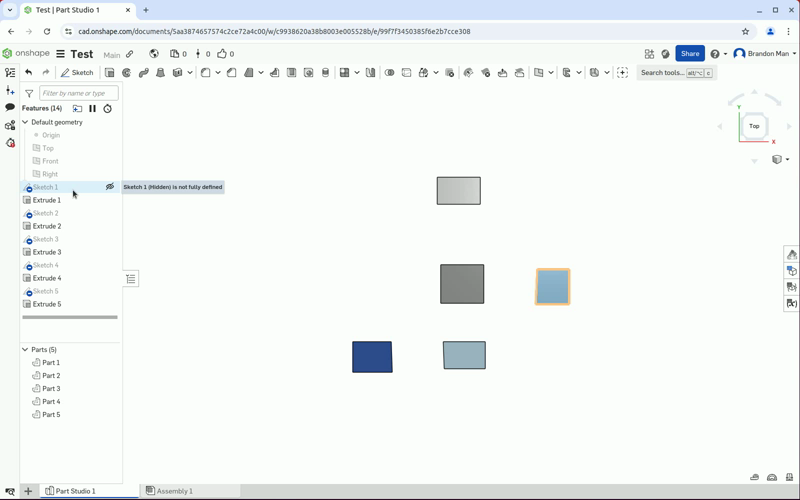
click(73, 189)
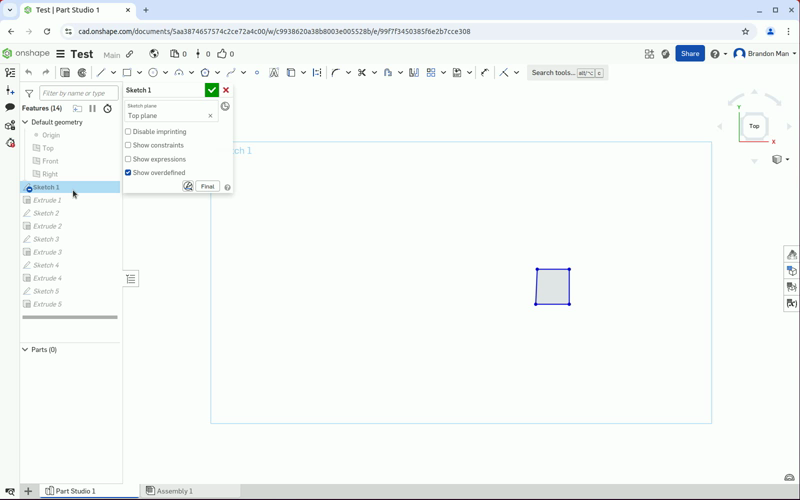
mouse_move(229, 92)
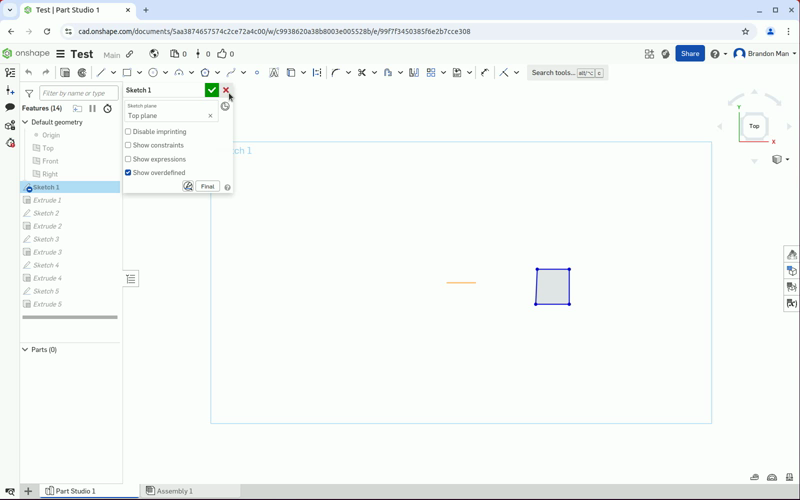
click(229, 92)
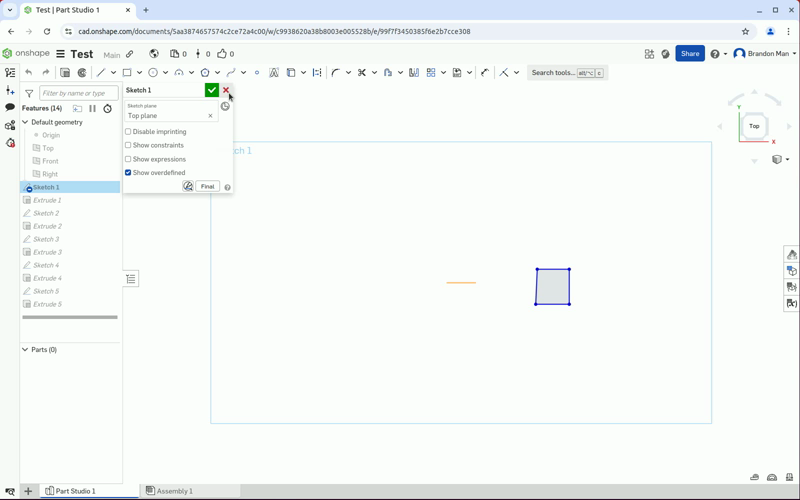
key(shift+s)
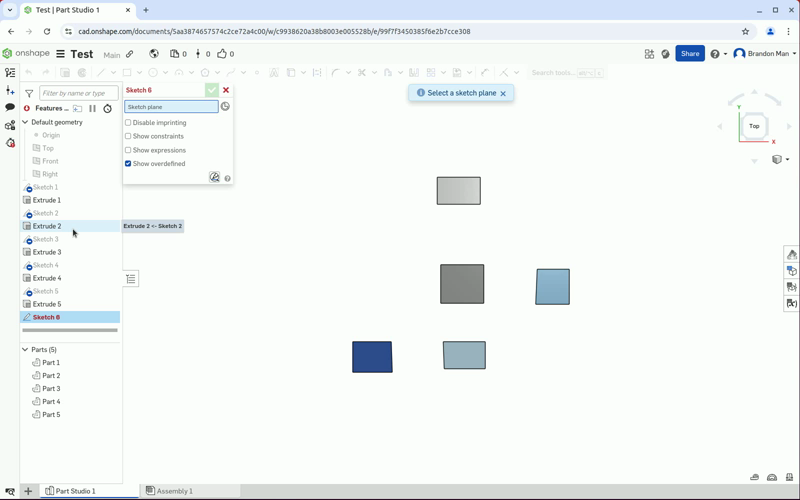
scroll(3)
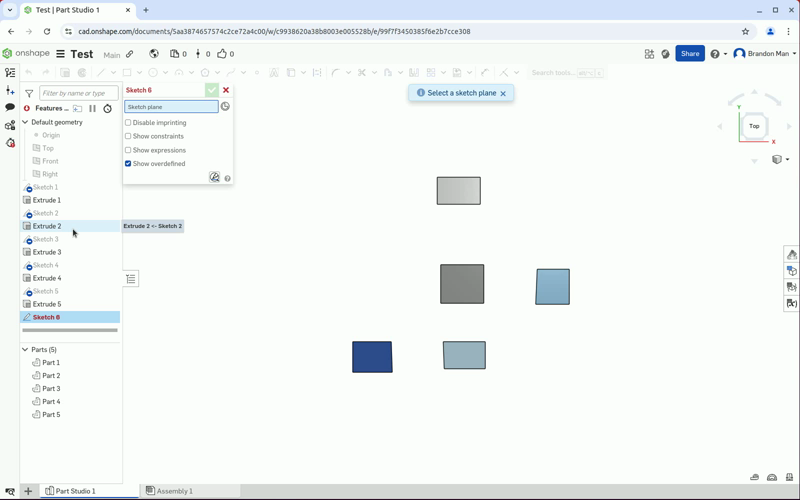
mouse_move(73, 150)
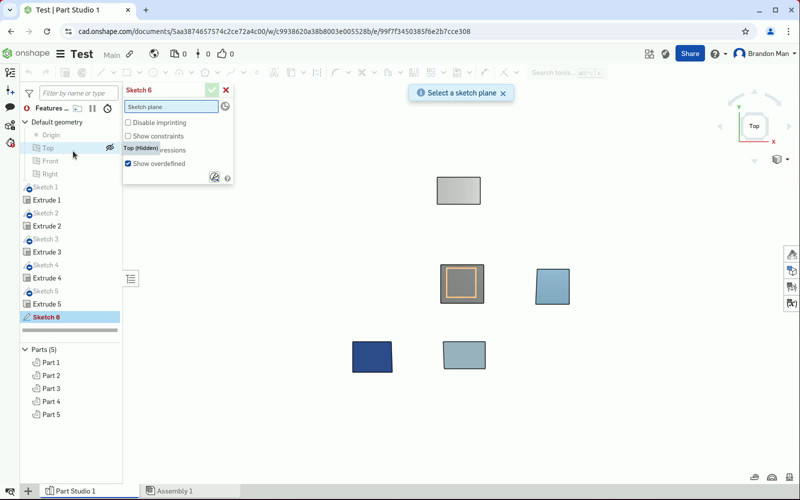
click(73, 150)
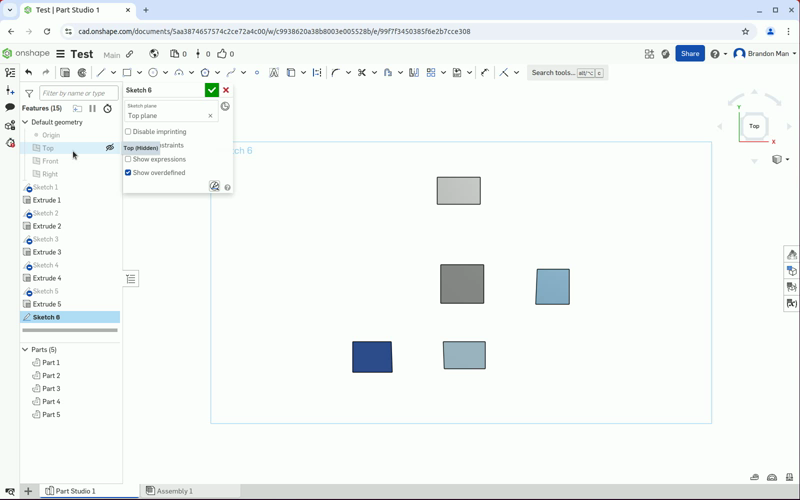
mouse_move(73, 352)
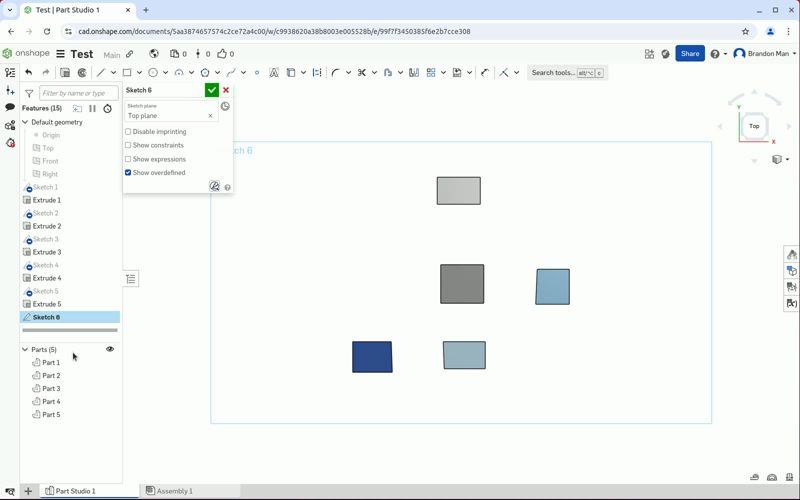
key(y)
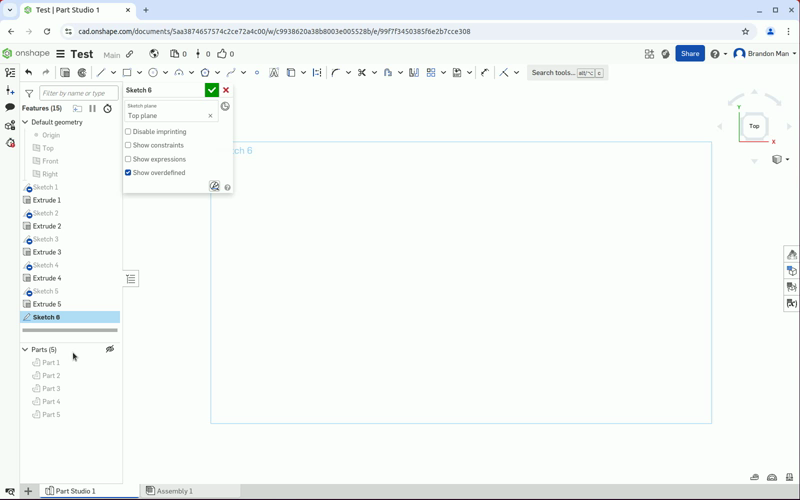
key(l)
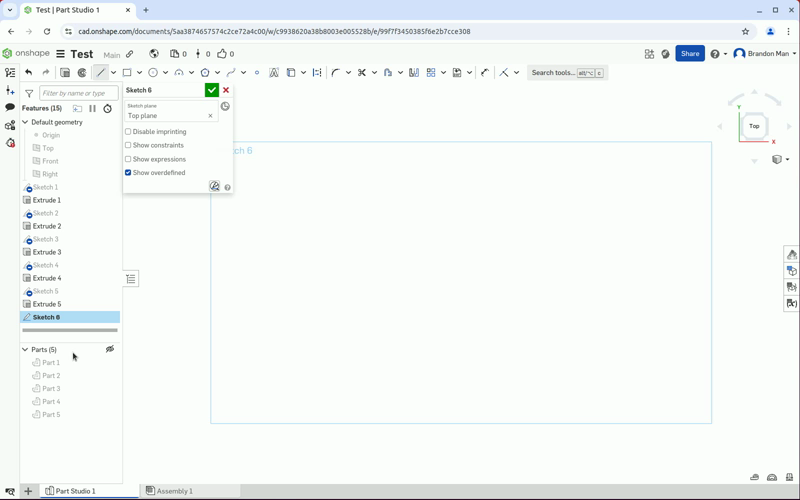
key_down(shift)
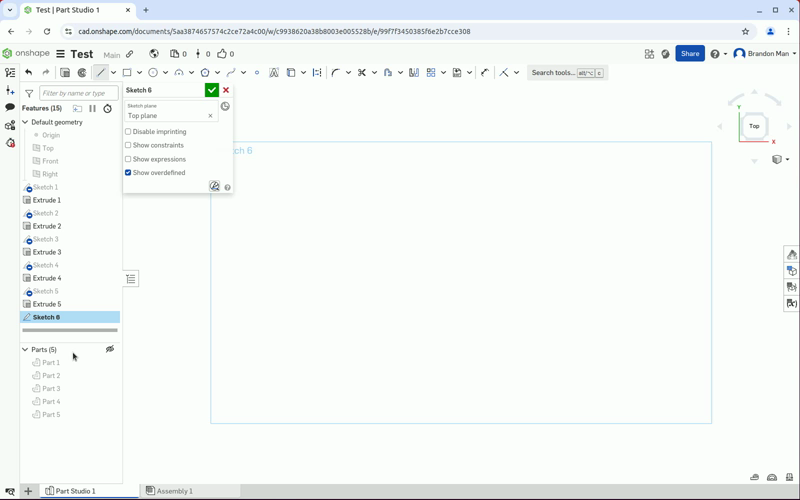
mouse_move(348, 205)
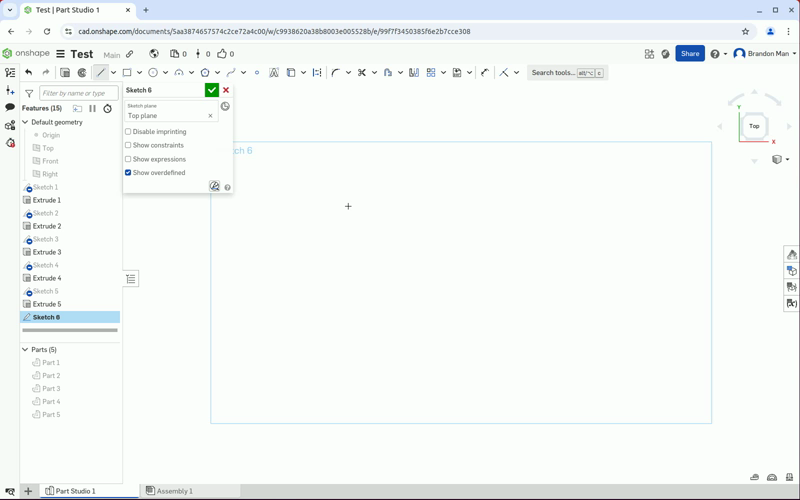
click(348, 205)
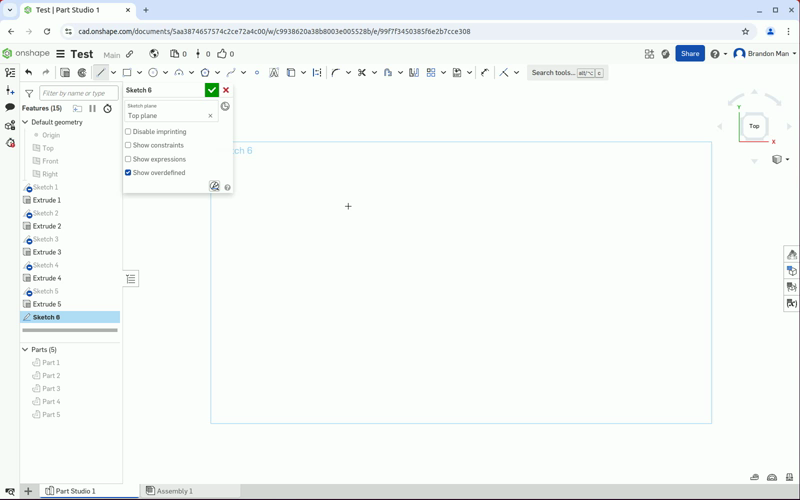
key_up(shift)
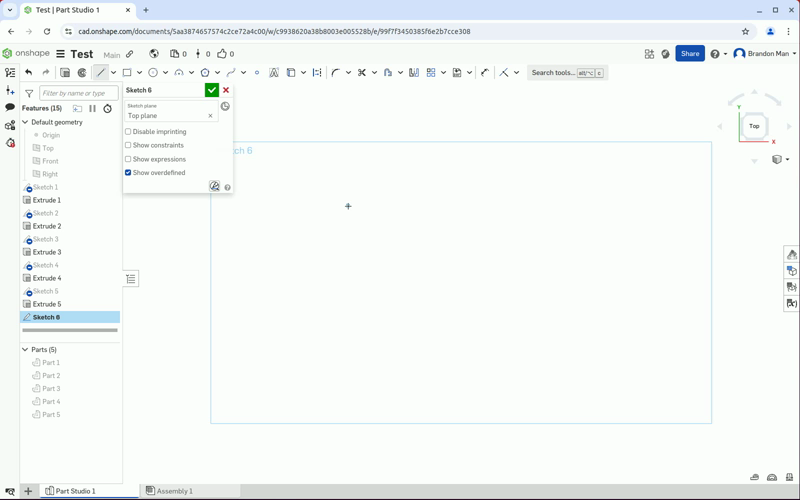
key_down(shift)
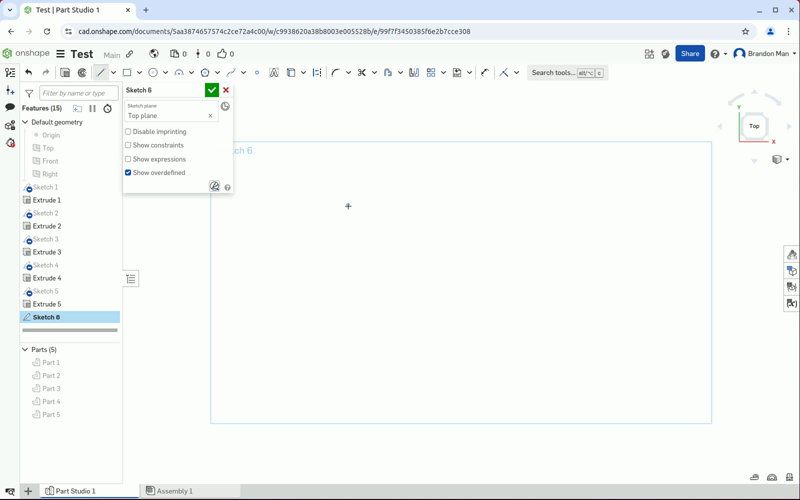
mouse_move(378, 205)
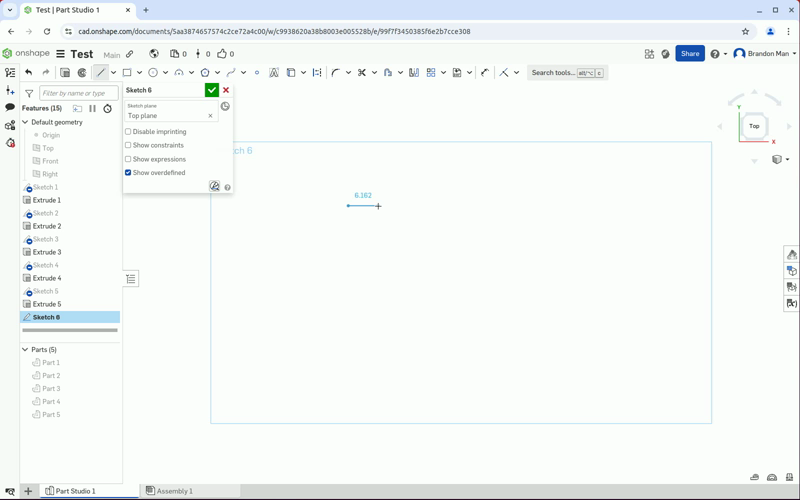
mouse_move(377, 205)
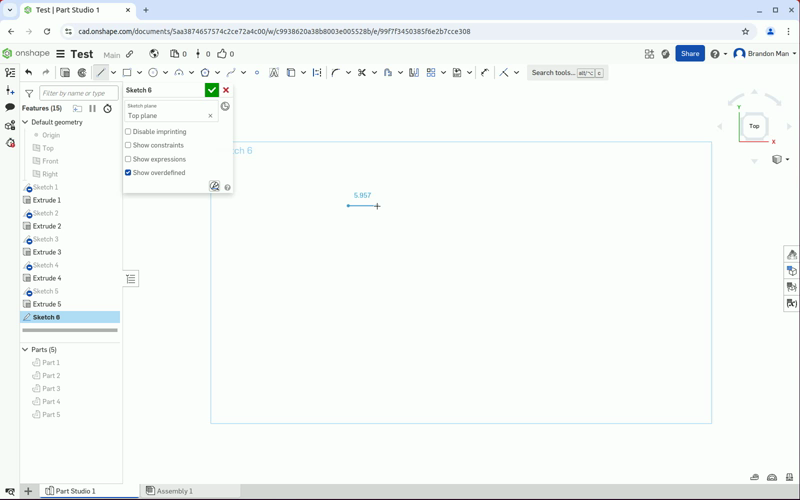
click(377, 205)
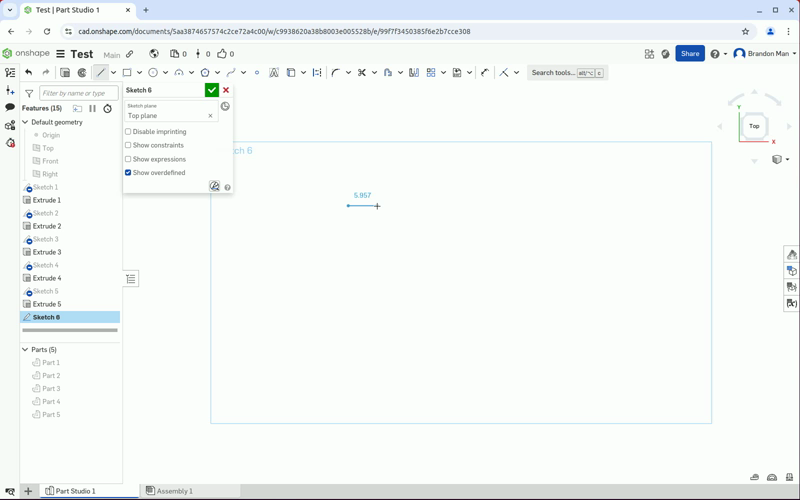
key_up(shift)
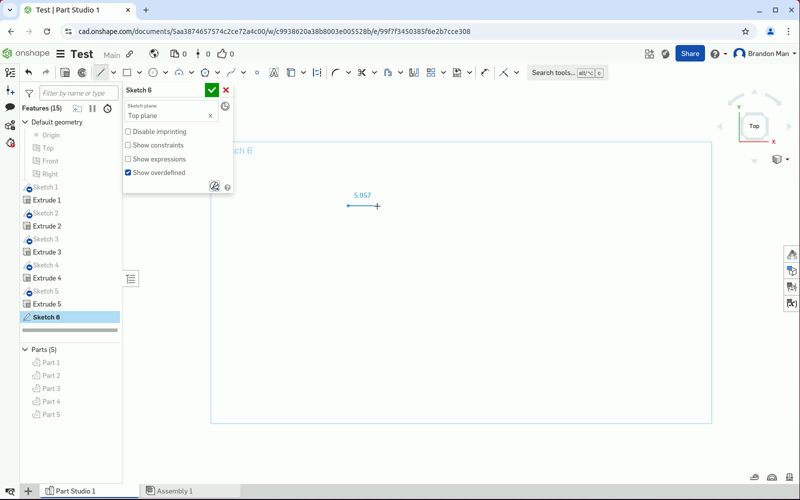
key_down(shift)
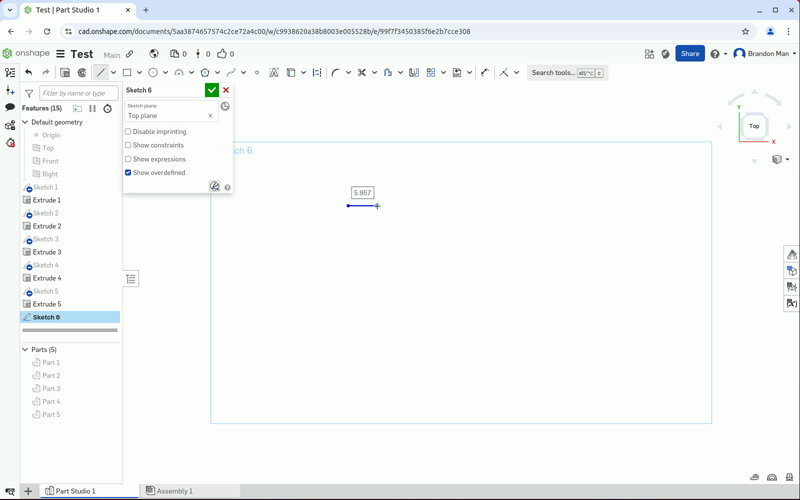
mouse_move(407, 205)
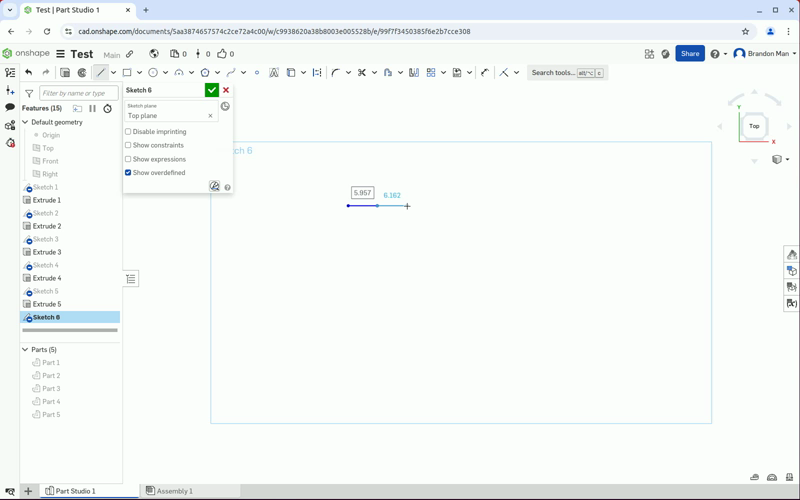
mouse_move(377, 174)
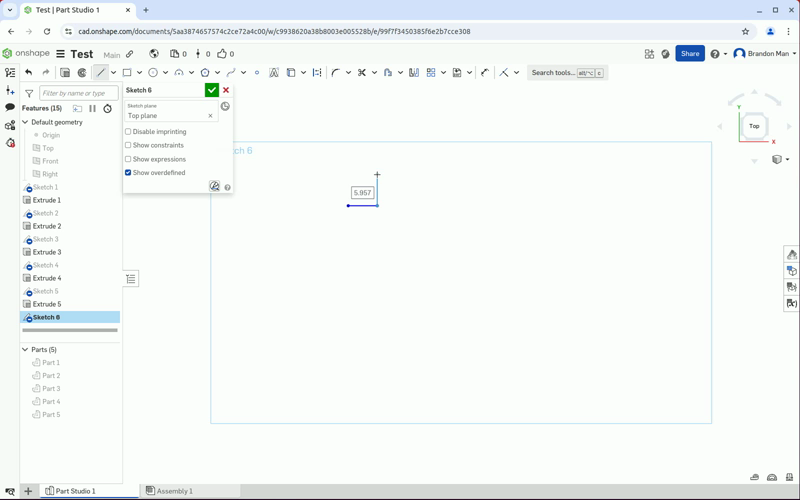
click(377, 174)
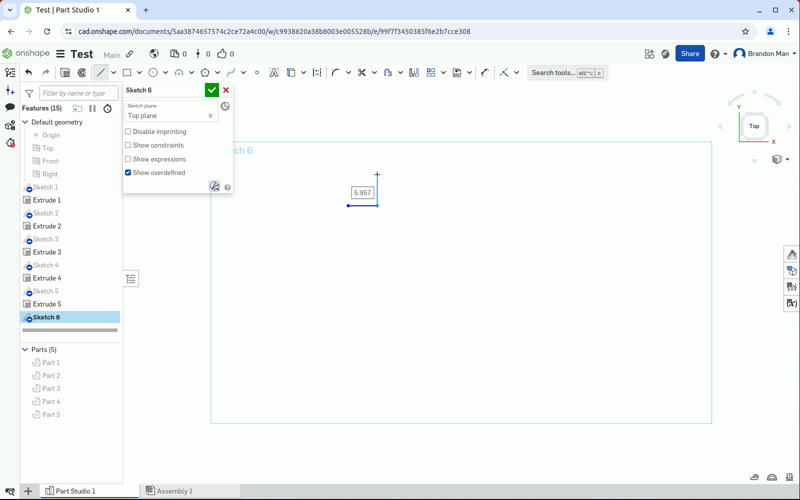
key_up(shift)
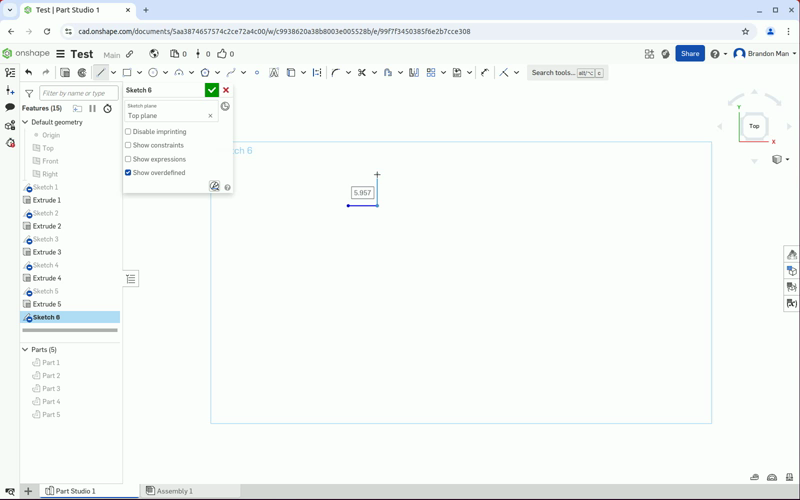
key_down(shift)
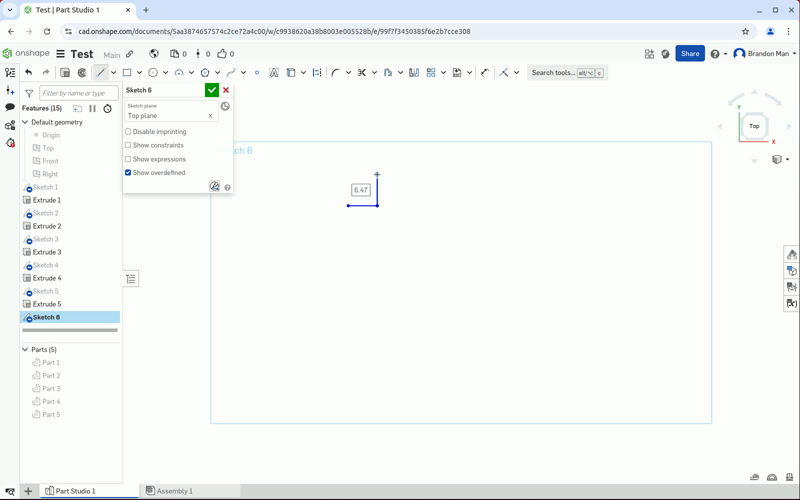
mouse_move(407, 174)
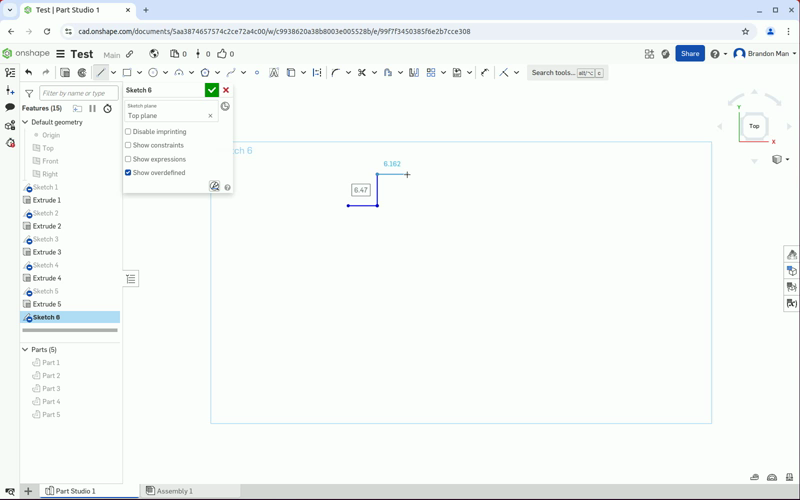
mouse_move(348, 174)
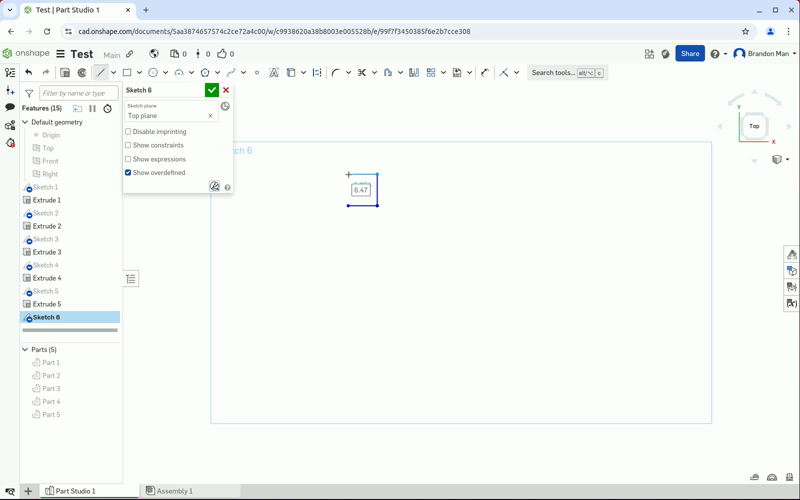
click(348, 174)
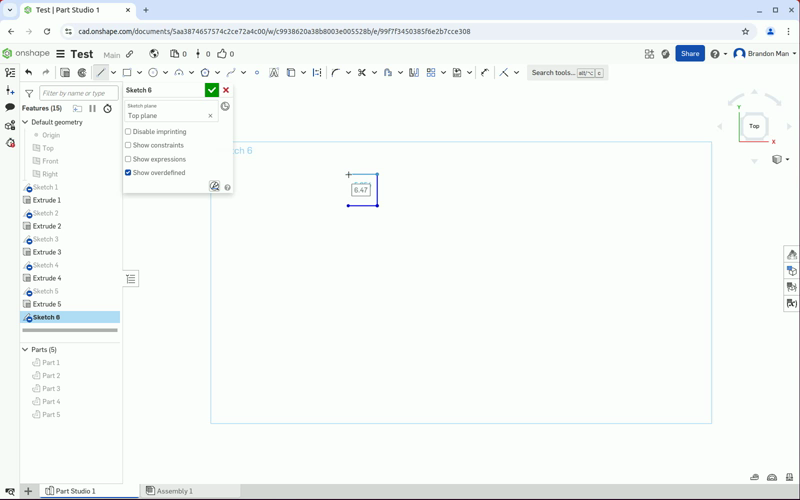
key_up(shift)
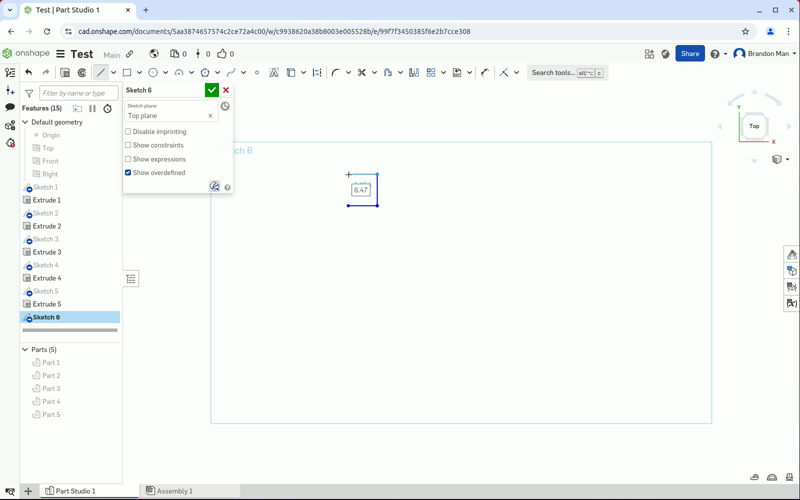
mouse_move(378, 174)
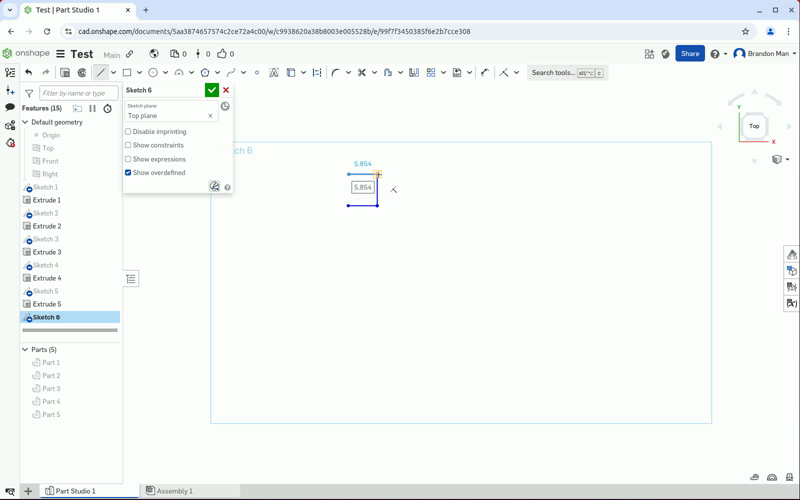
key_down(shift)
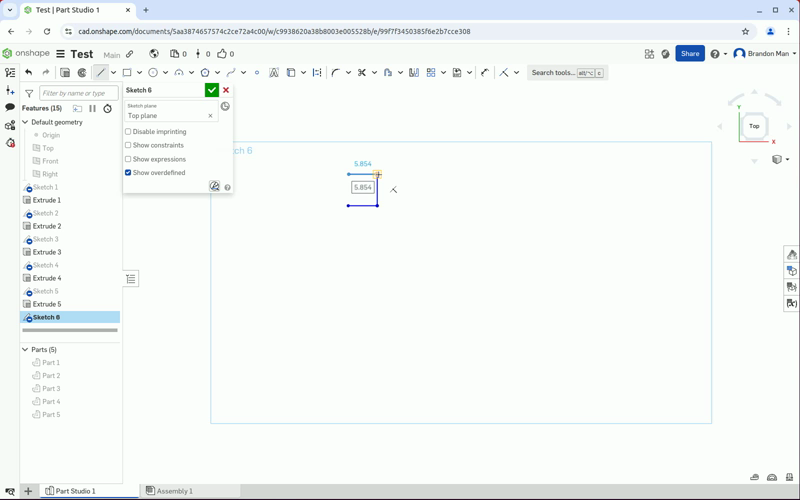
mouse_move(348, 205)
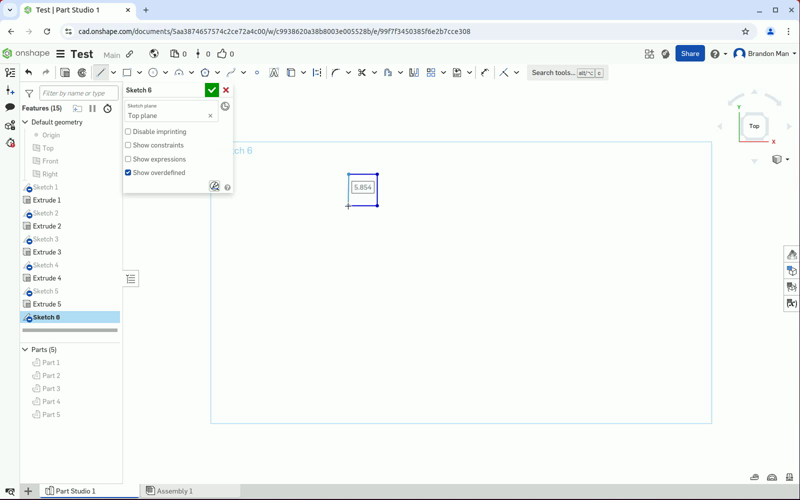
key_up(shift)
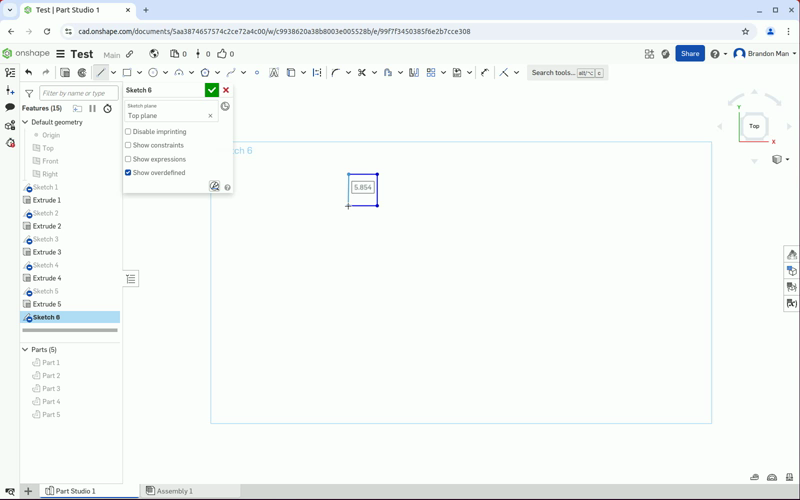
click(348, 205)
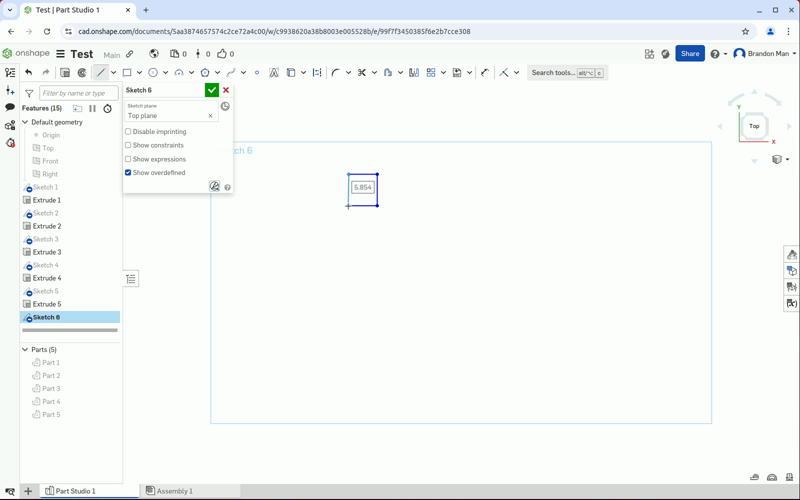
key(esc)
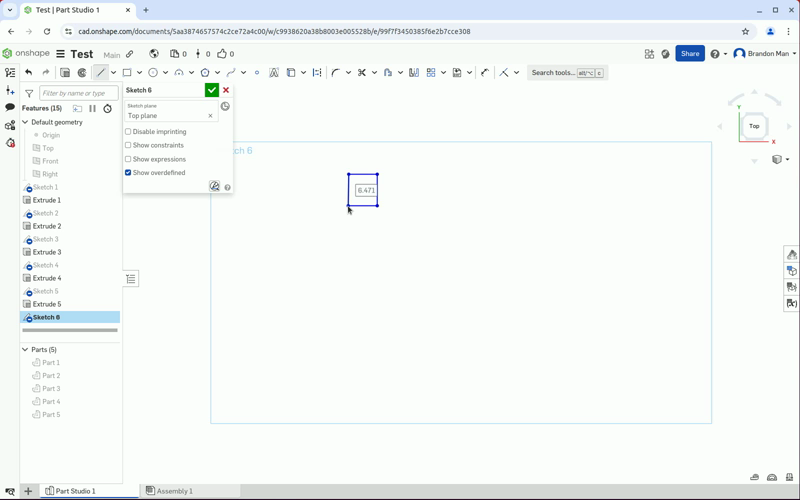
mouse_move(376, 188)
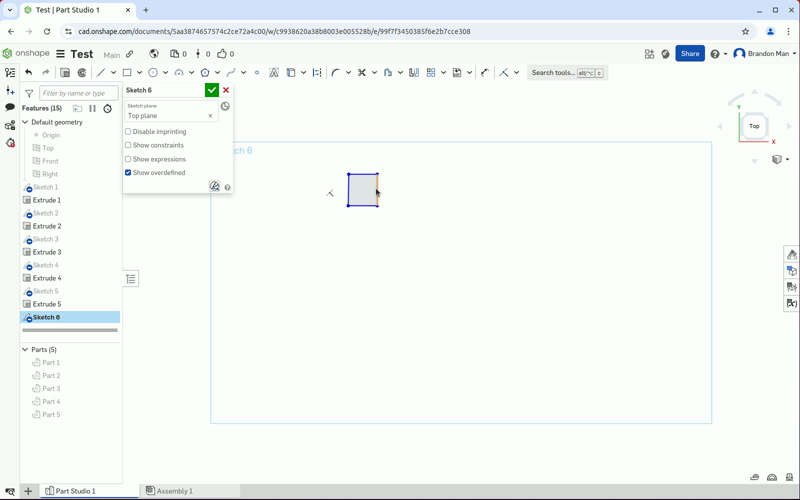
scroll(6)
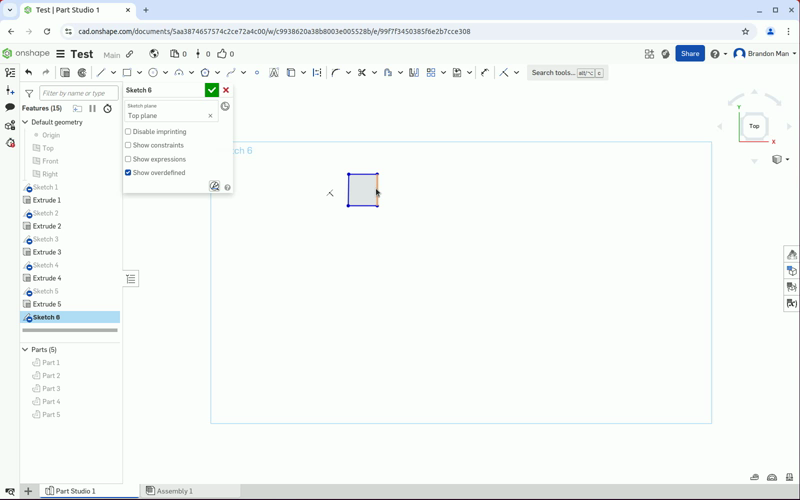
scroll(6)
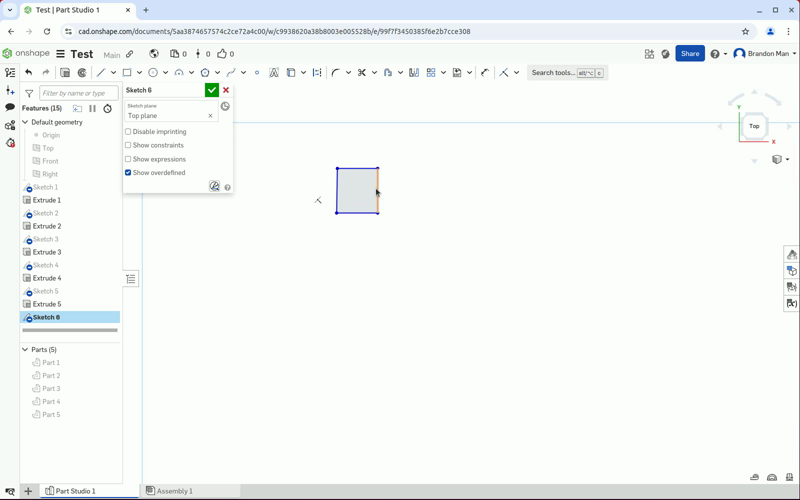
scroll(6)
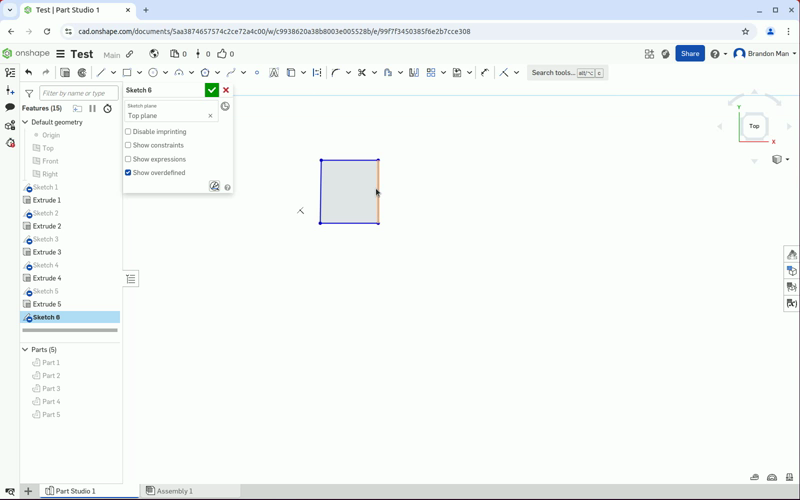
scroll(6)
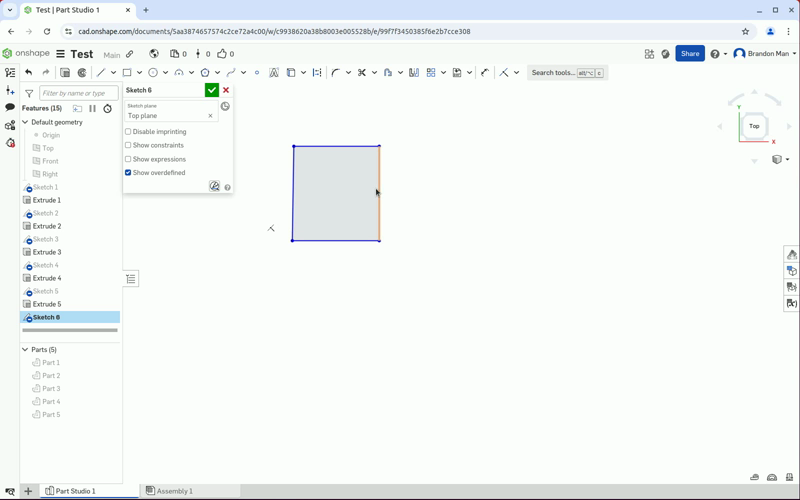
scroll(6)
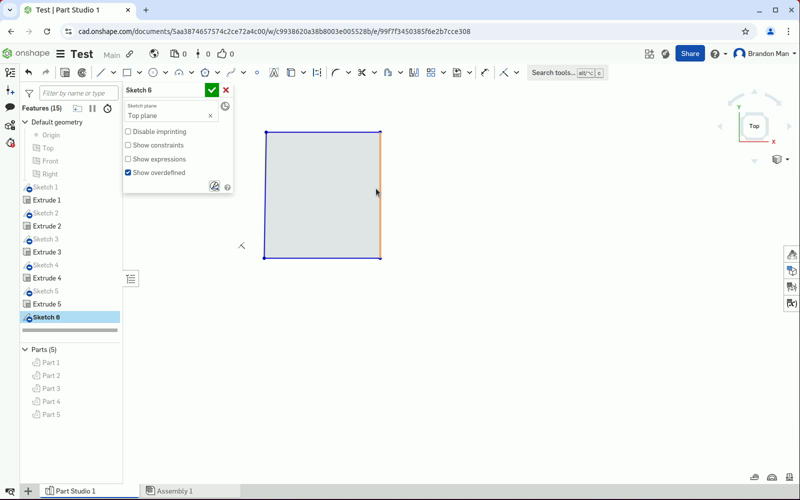
scroll(6)
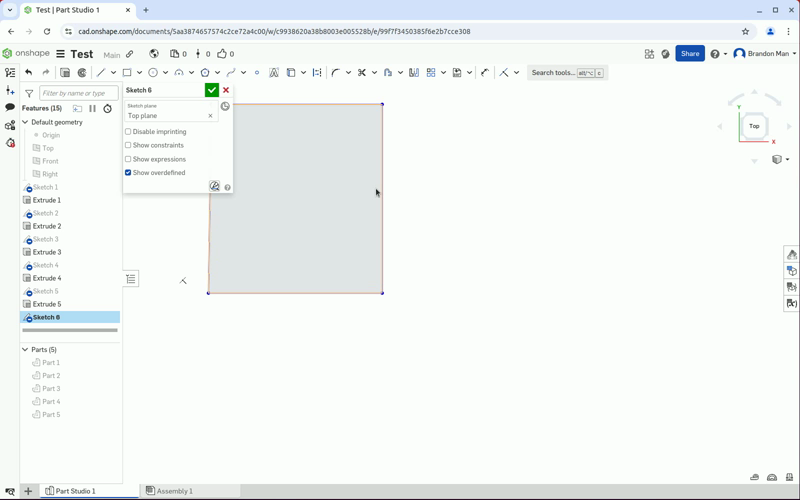
scroll(6)
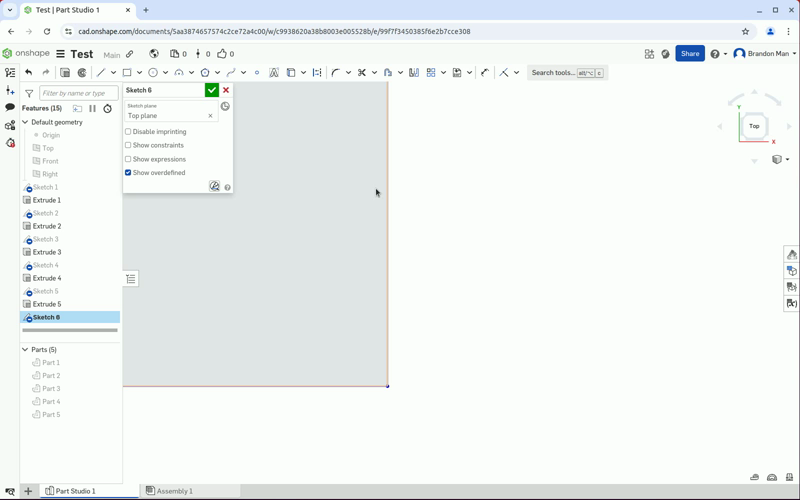
click(376, 188)
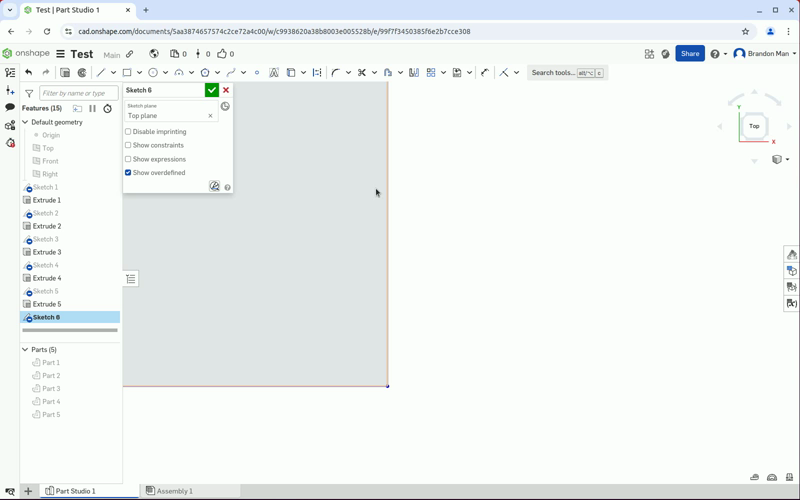
scroll(-6)
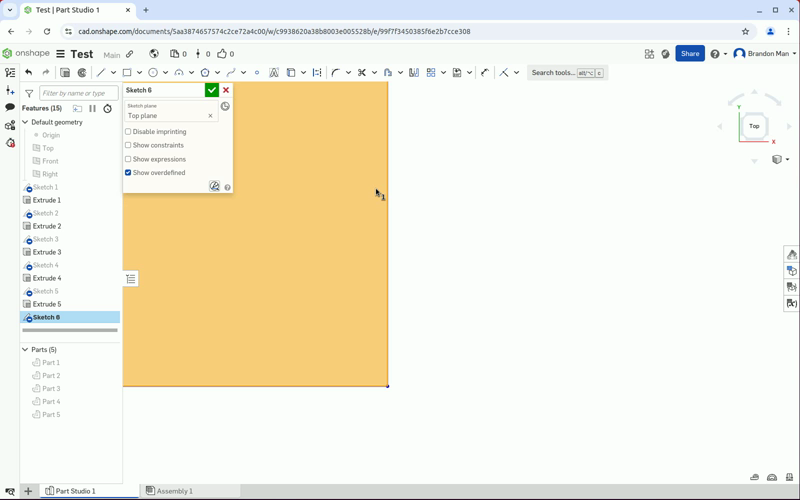
scroll(-6)
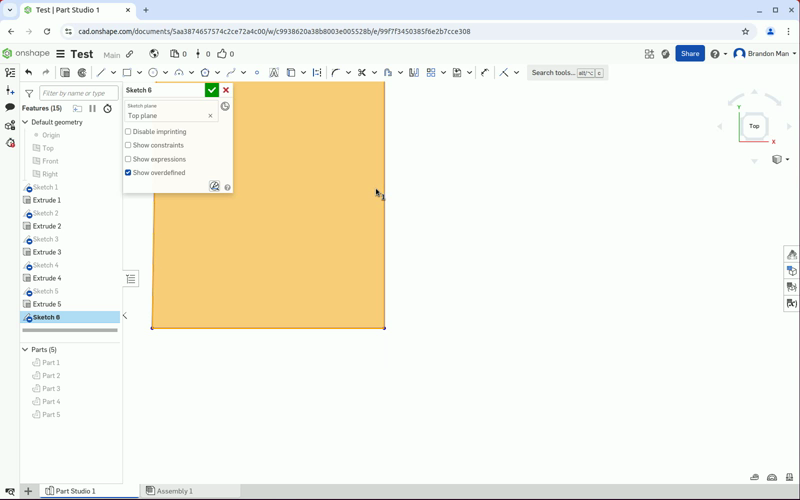
scroll(-6)
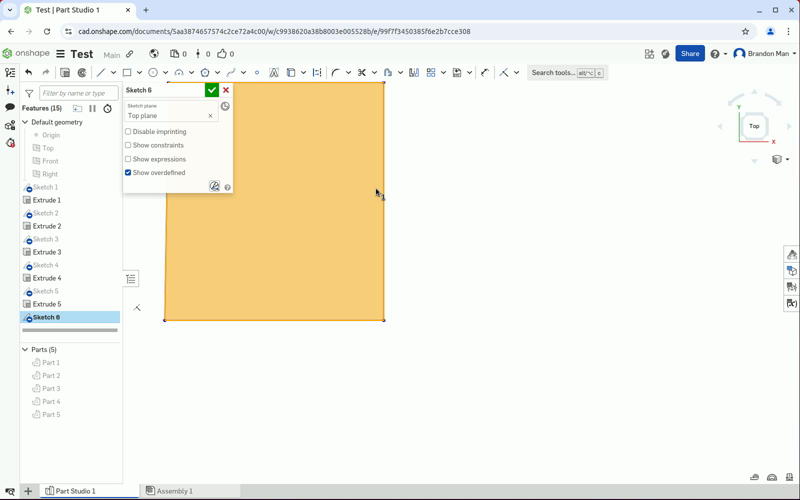
scroll(-6)
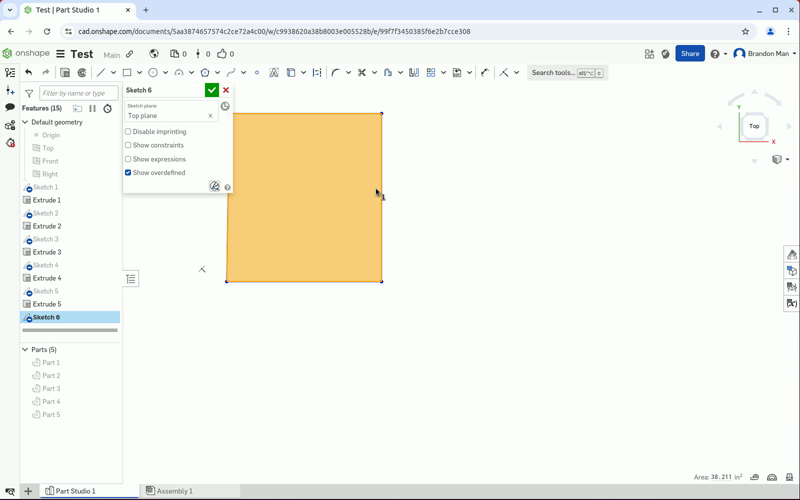
scroll(-6)
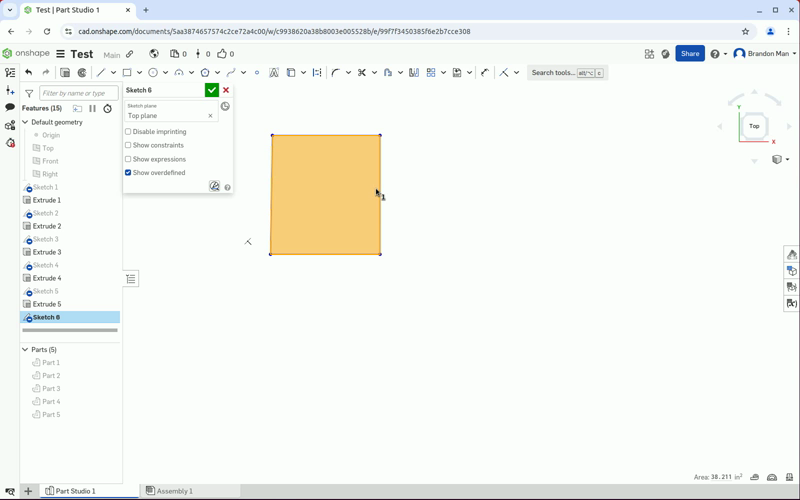
scroll(-6)
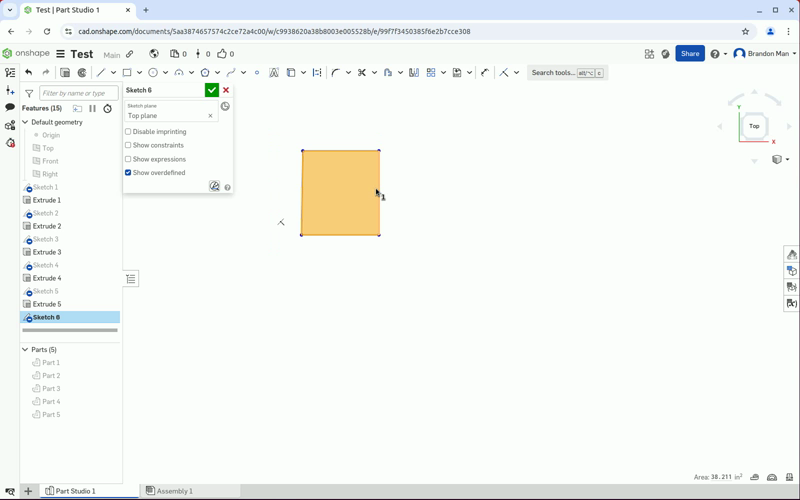
scroll(-6)
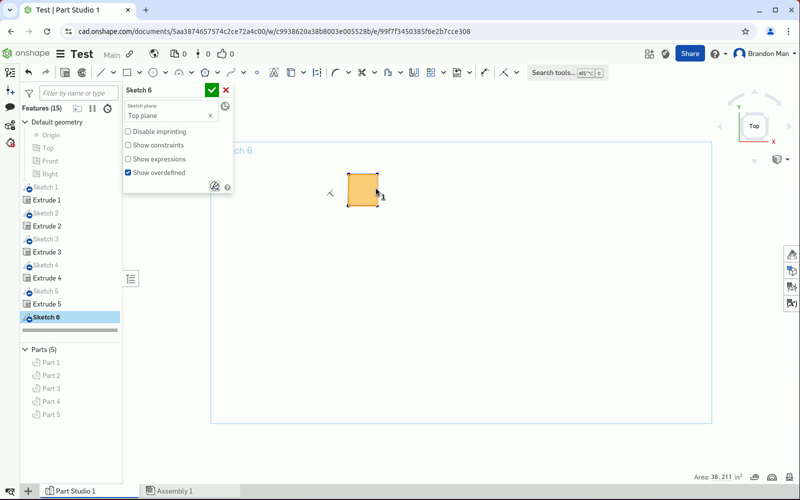
mouse_move(73, 352)
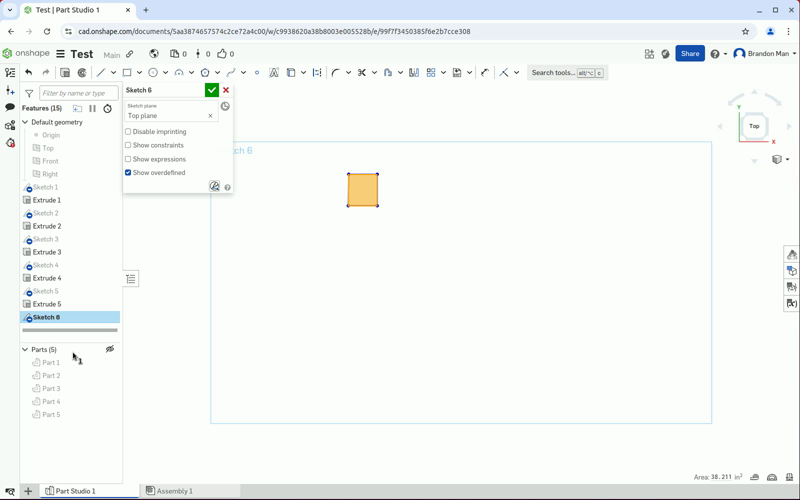
key(shift+y)
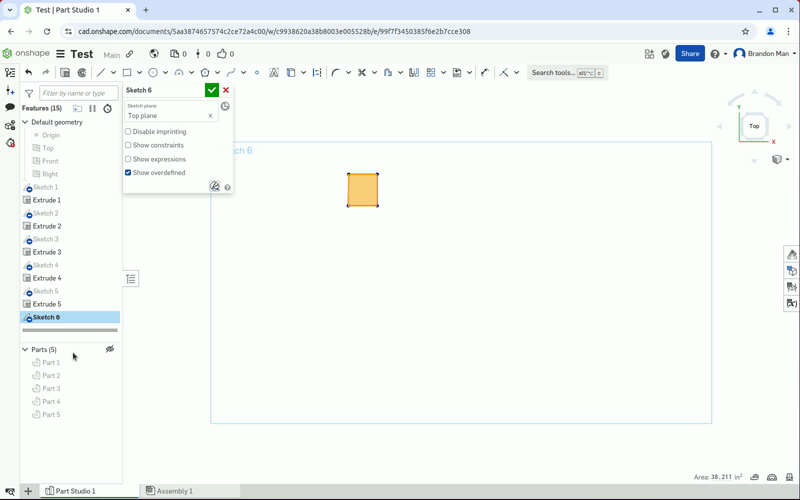
key(shift+e)
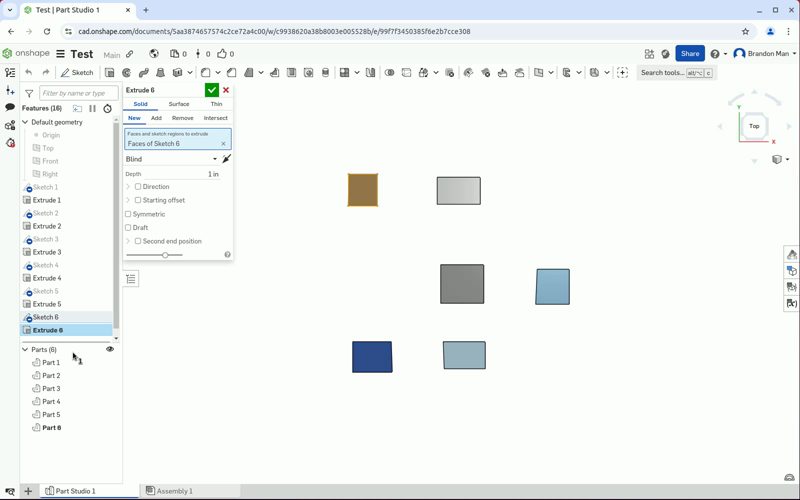
mouse_move(143, 106)
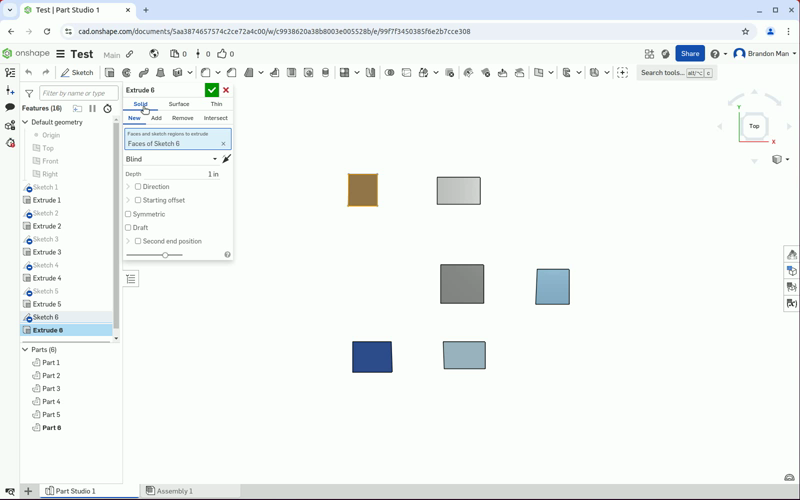
click(143, 106)
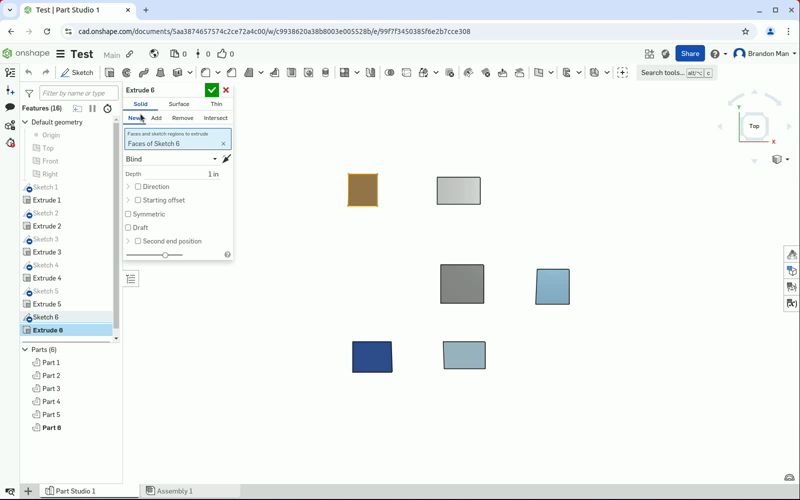
mouse_move(137, 120)
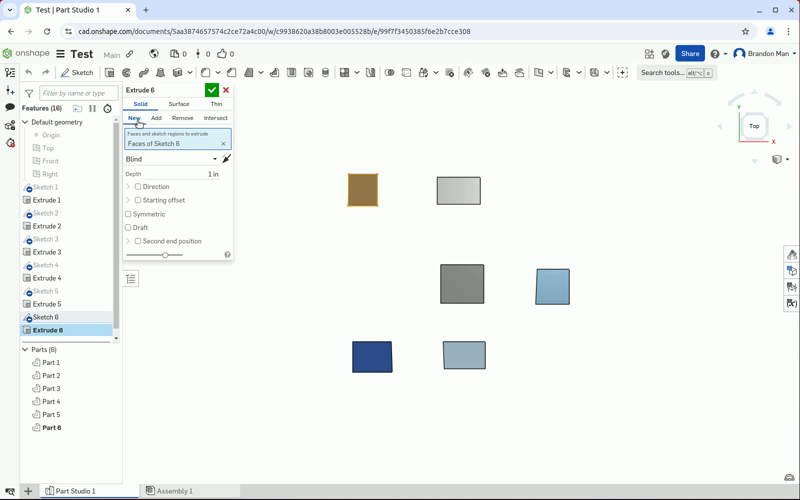
click(137, 120)
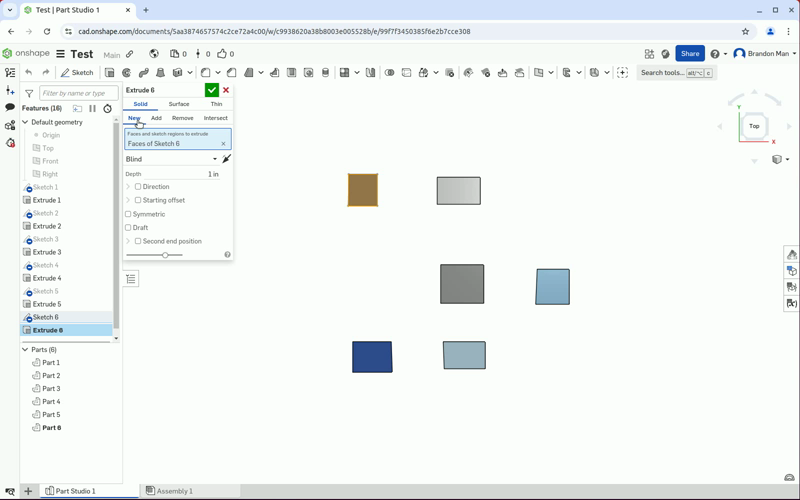
key(tab, 4)
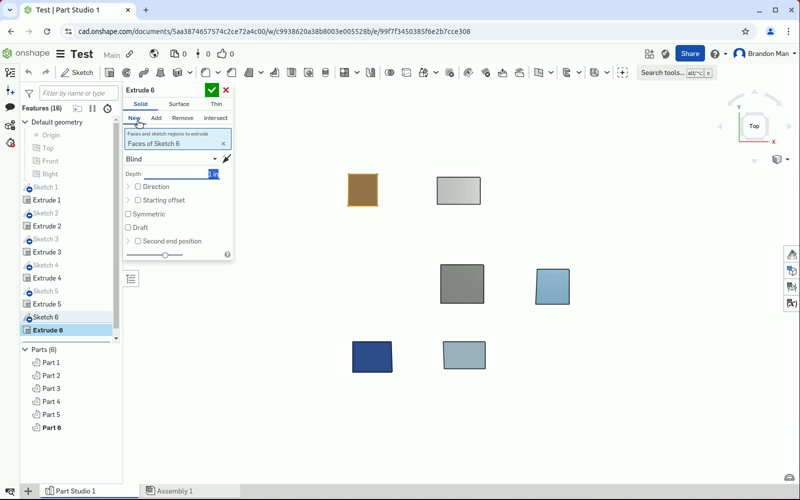
text(0.722)
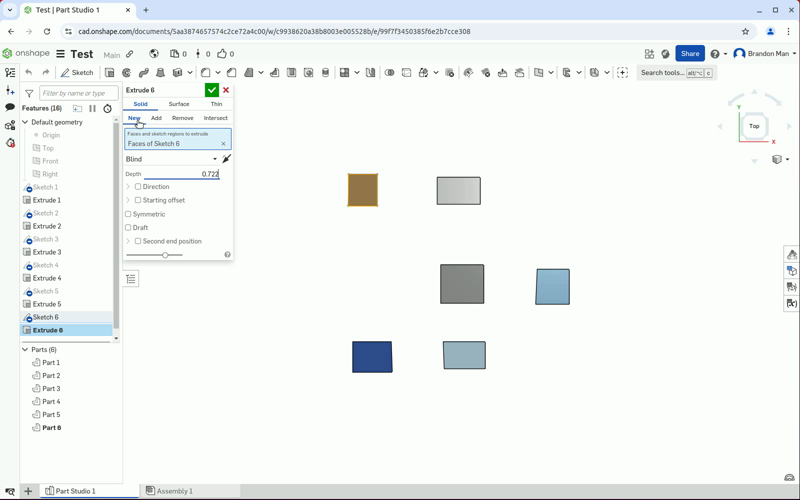
key(enter)
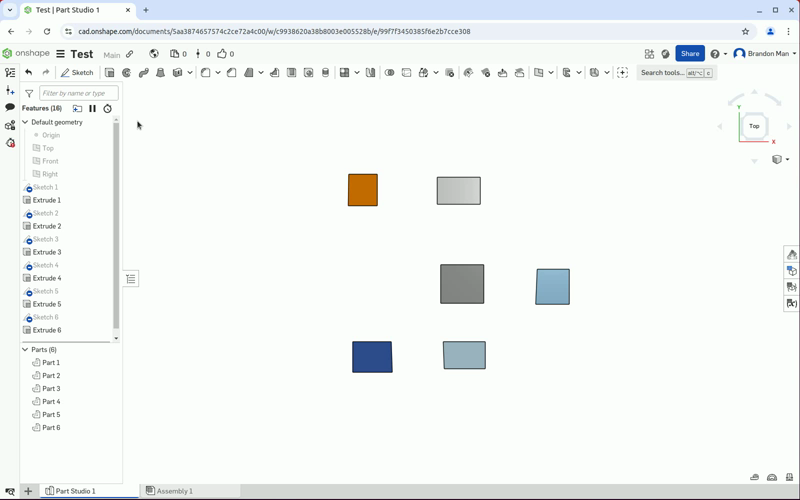
key(shift+h)
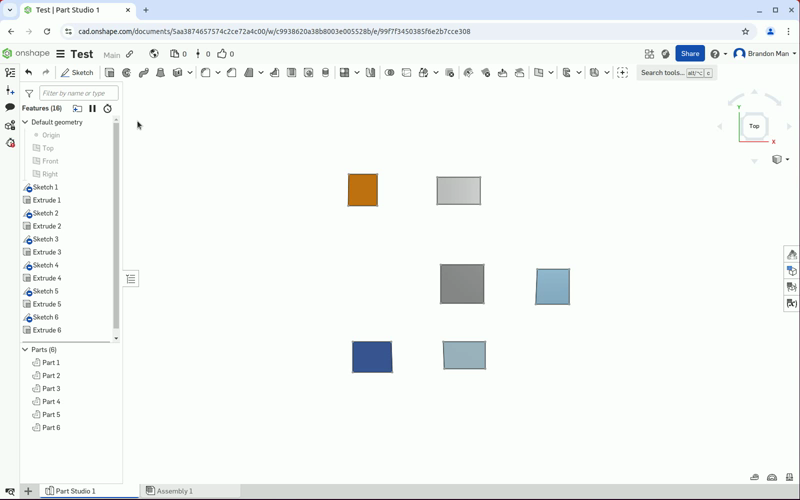
key(shift+h)
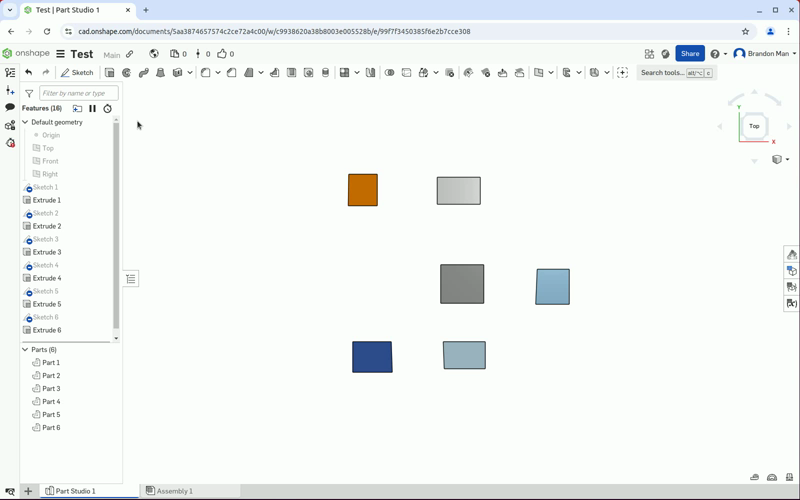
mouse_move(69, 189)
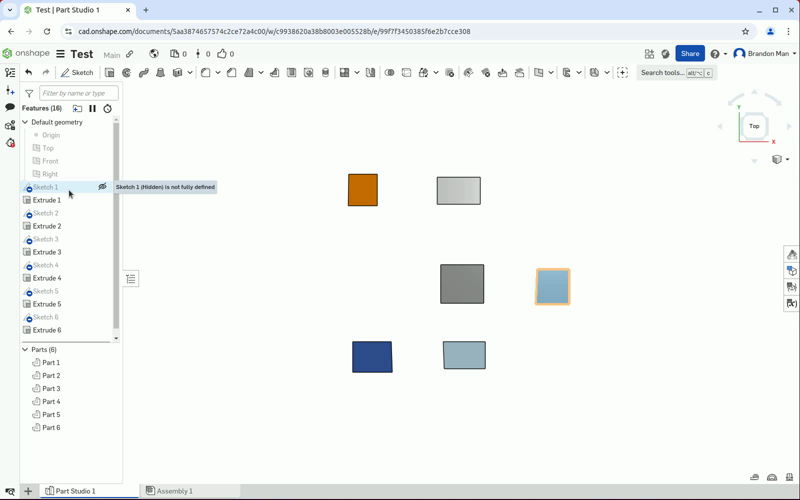
click(69, 189)
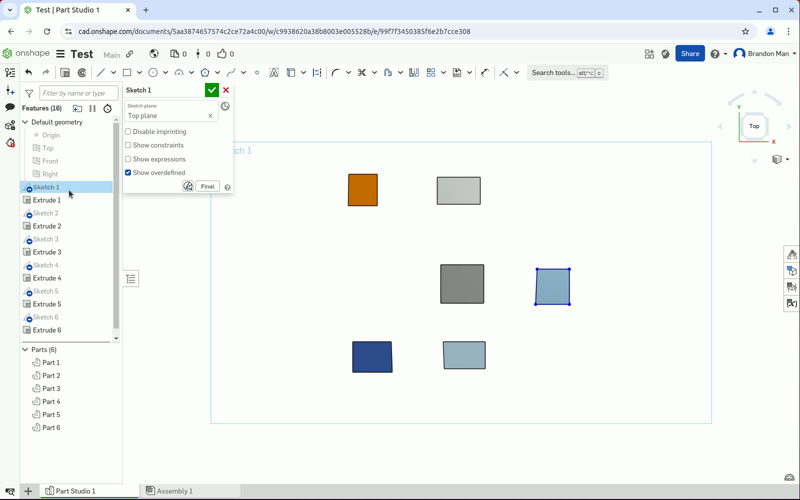
mouse_move(229, 92)
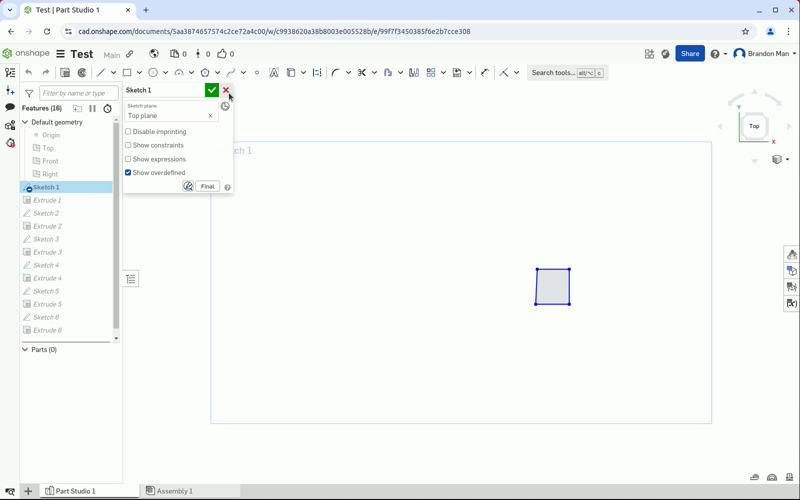
click(229, 92)
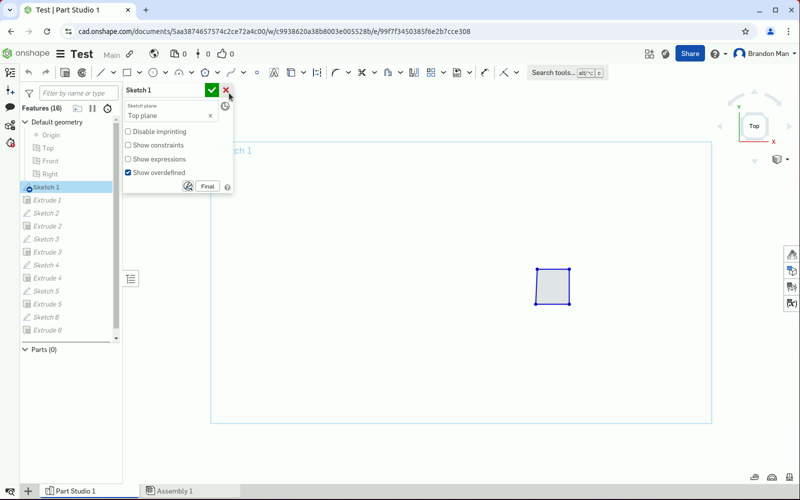
key(shift+s)
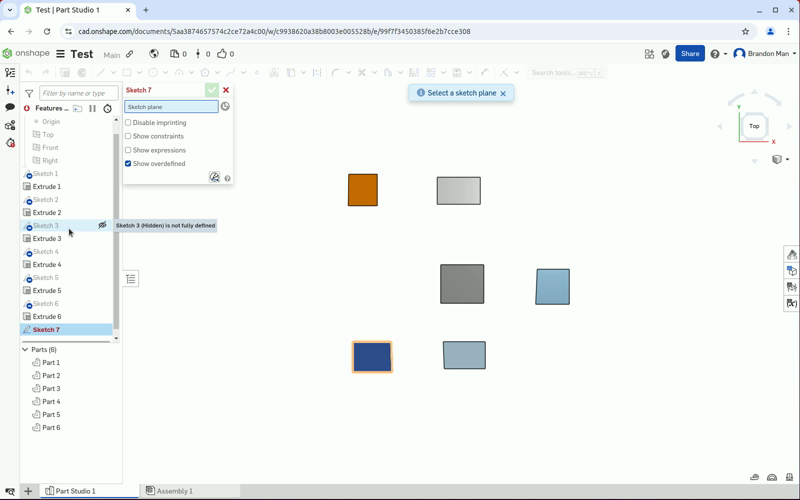
scroll(3)
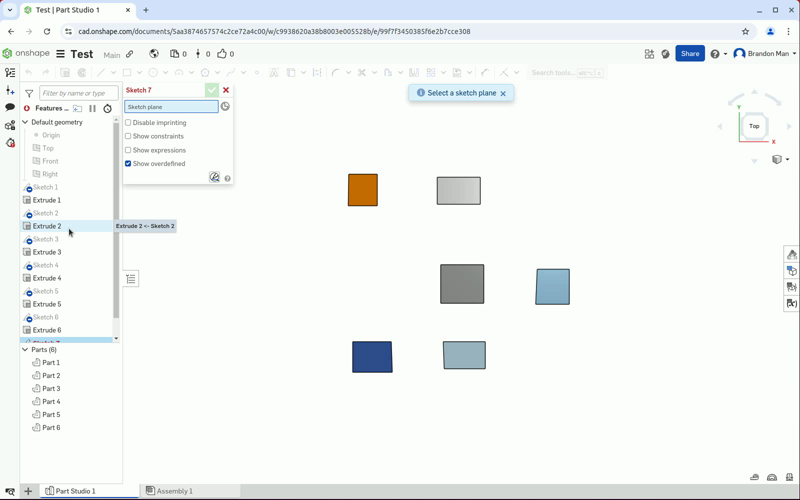
mouse_move(69, 150)
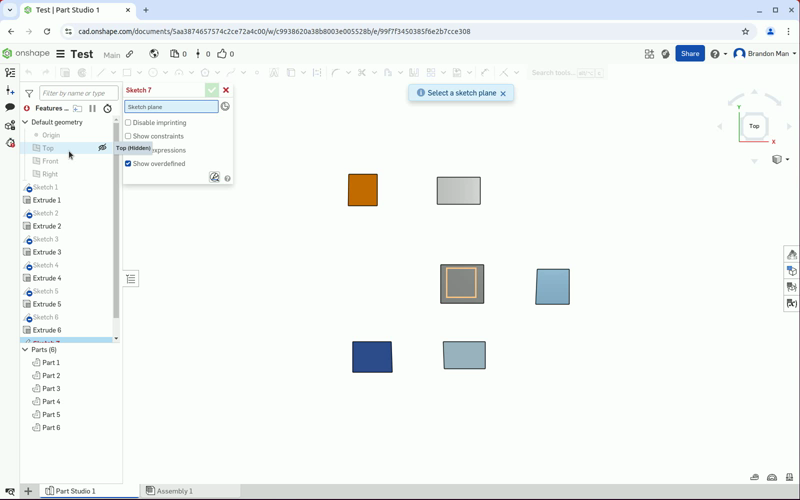
click(69, 150)
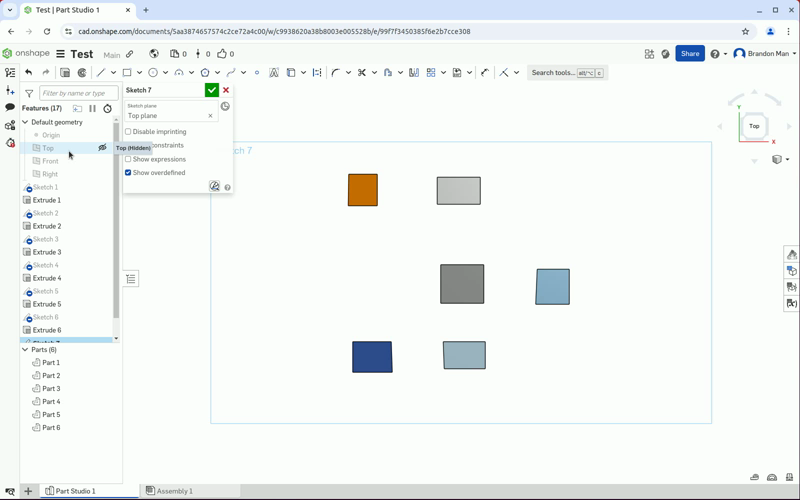
mouse_move(73, 352)
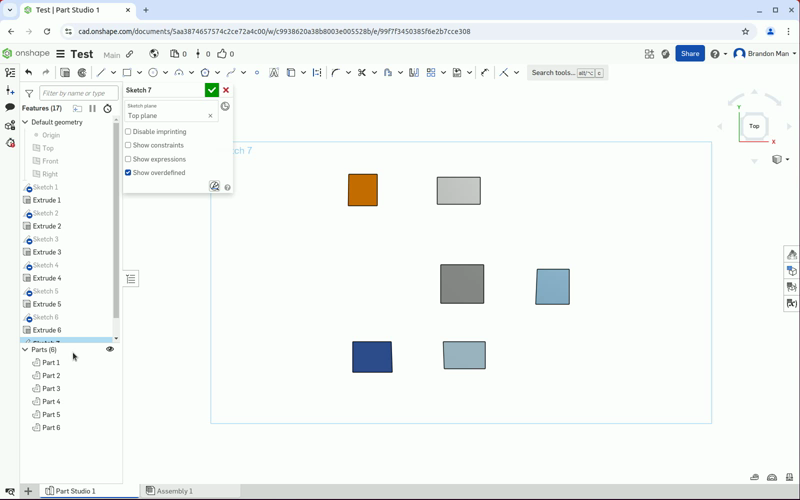
key(y)
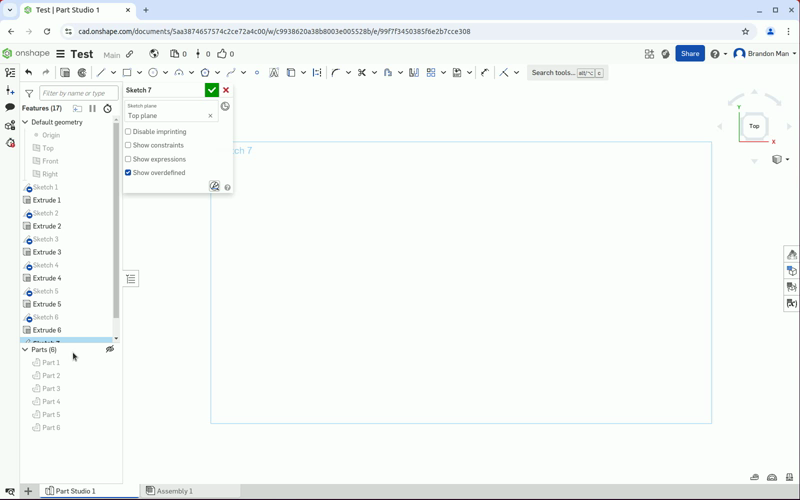
key(l)
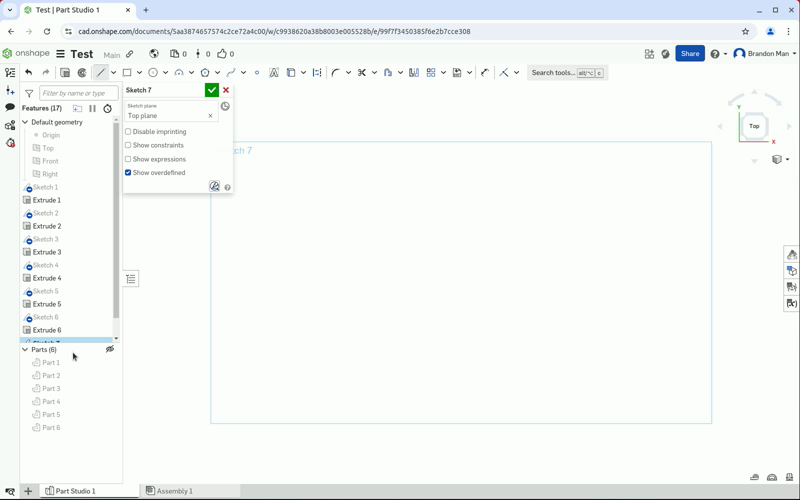
key_down(shift)
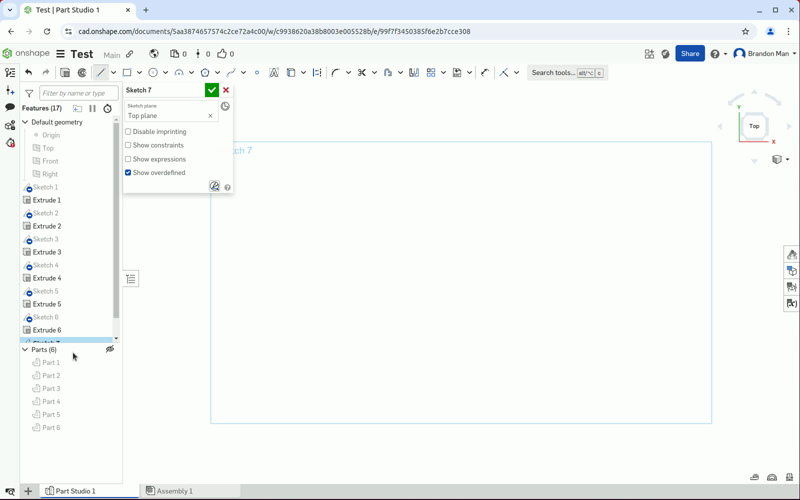
mouse_move(532, 206)
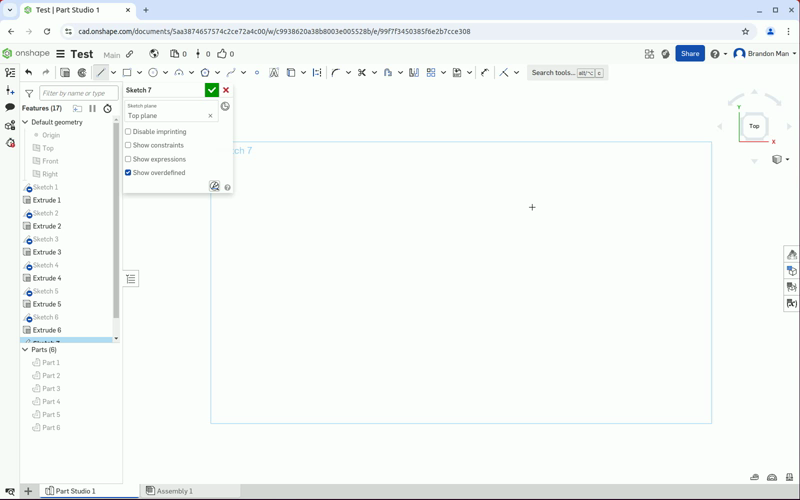
click(532, 206)
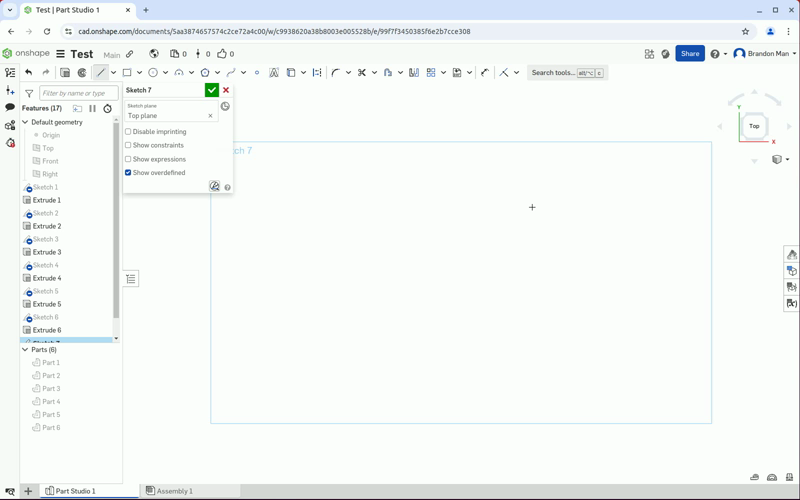
key_up(shift)
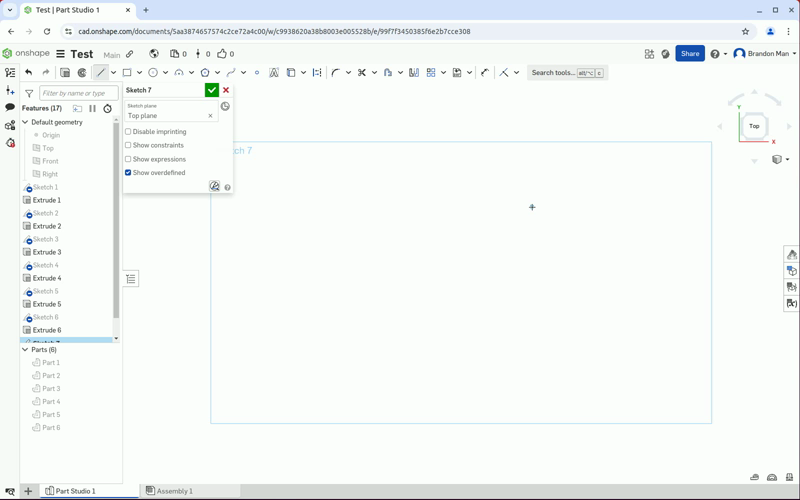
key_down(shift)
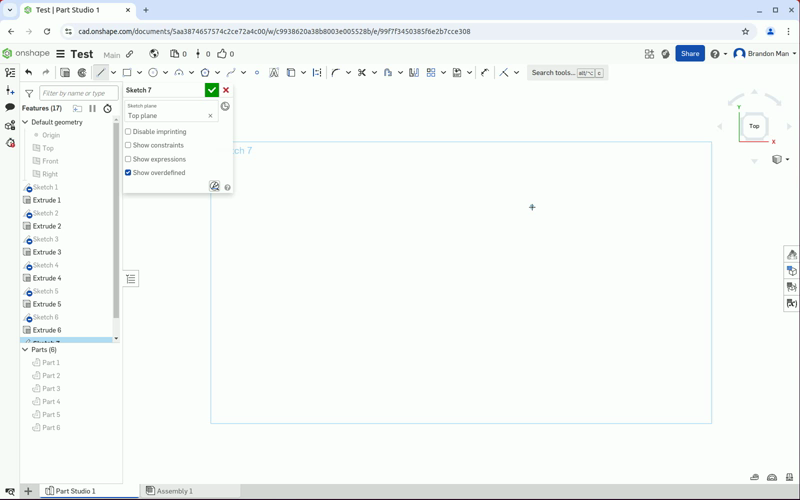
mouse_move(562, 206)
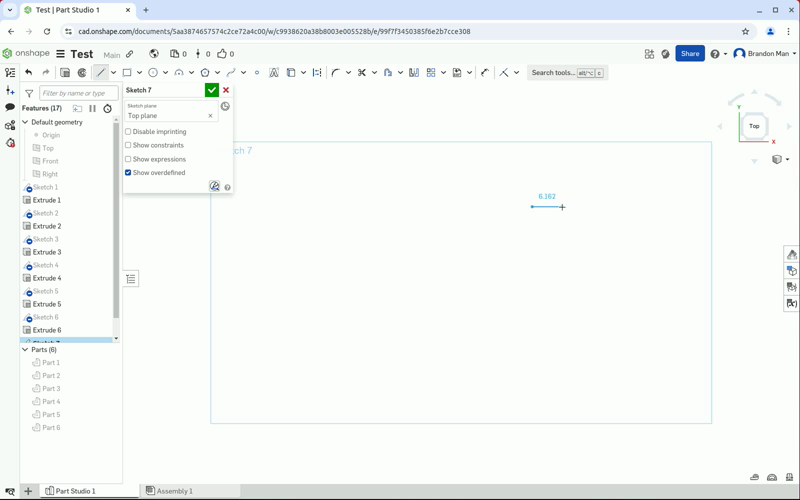
mouse_move(561, 206)
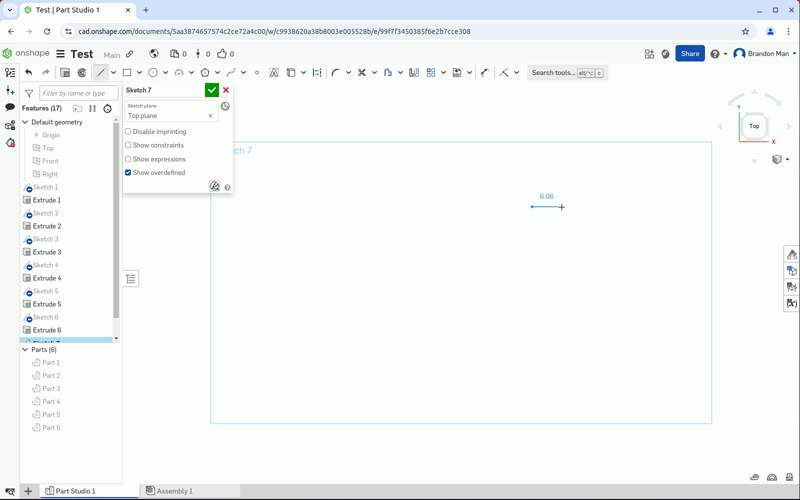
click(561, 206)
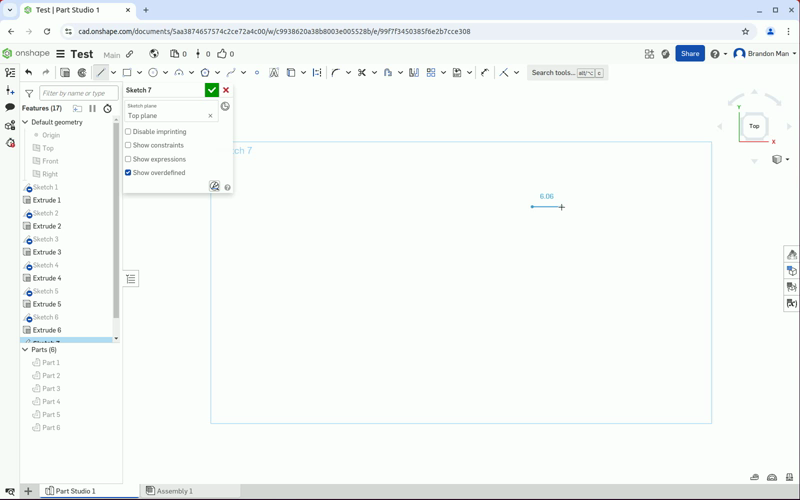
key_up(shift)
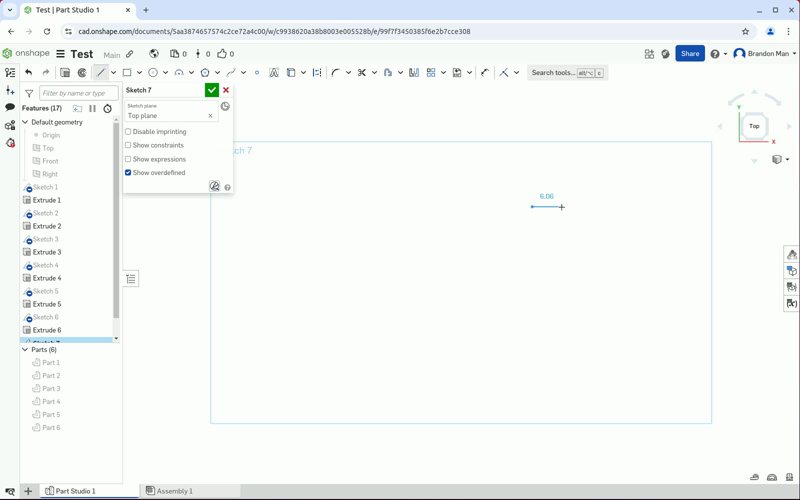
key_down(shift)
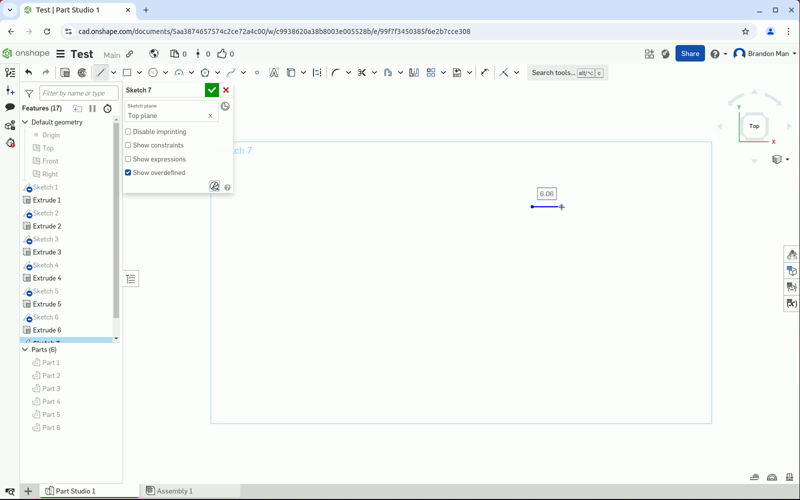
mouse_move(589, 206)
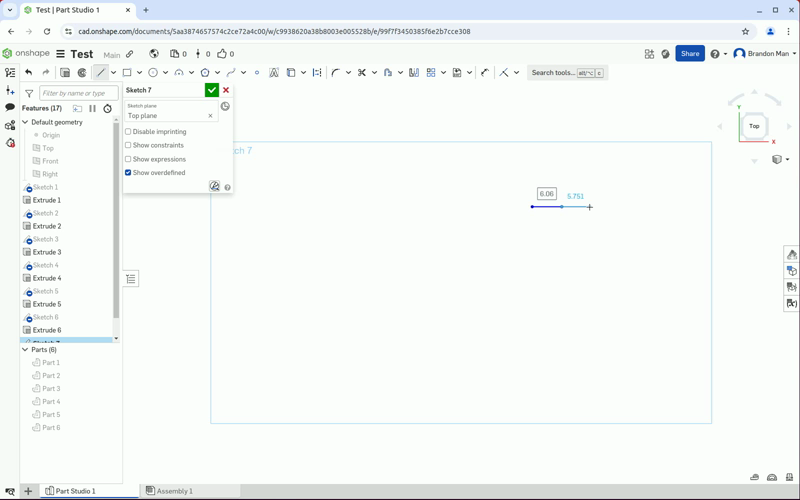
mouse_move(561, 176)
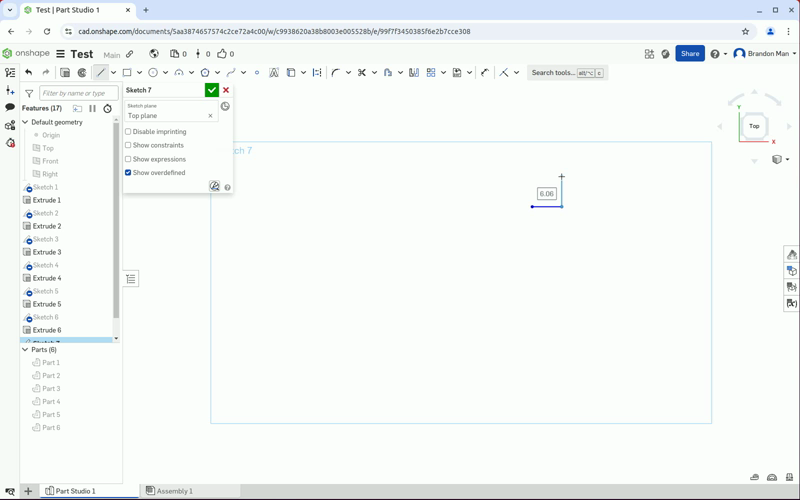
click(561, 176)
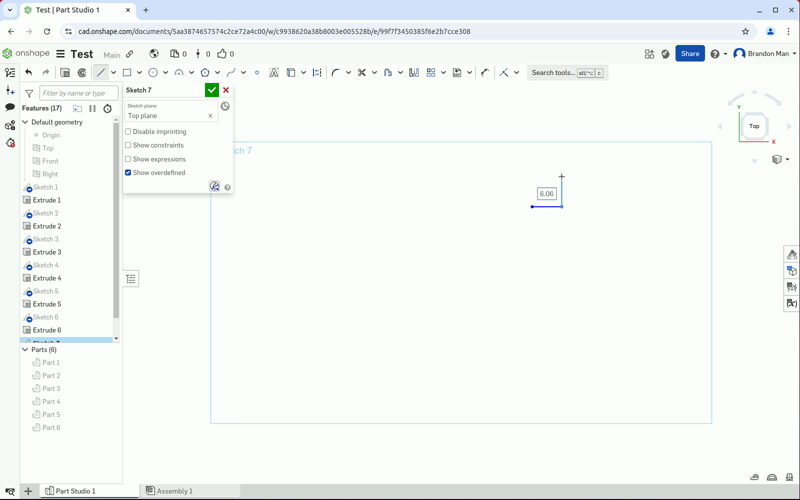
key_up(shift)
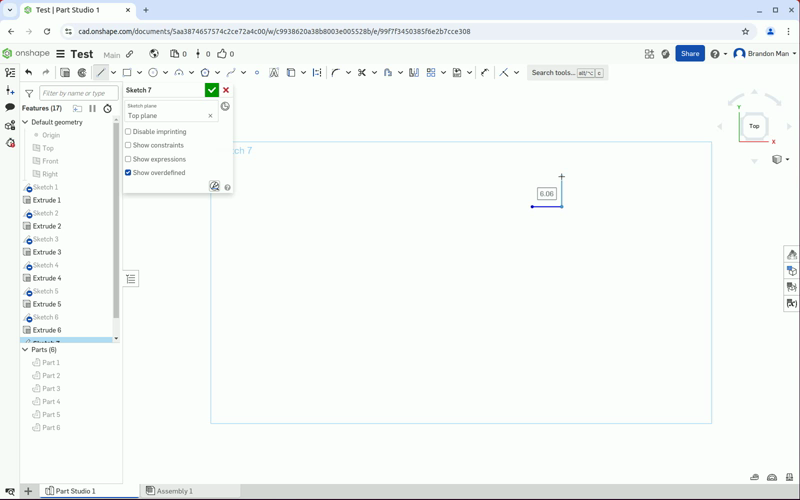
key_down(shift)
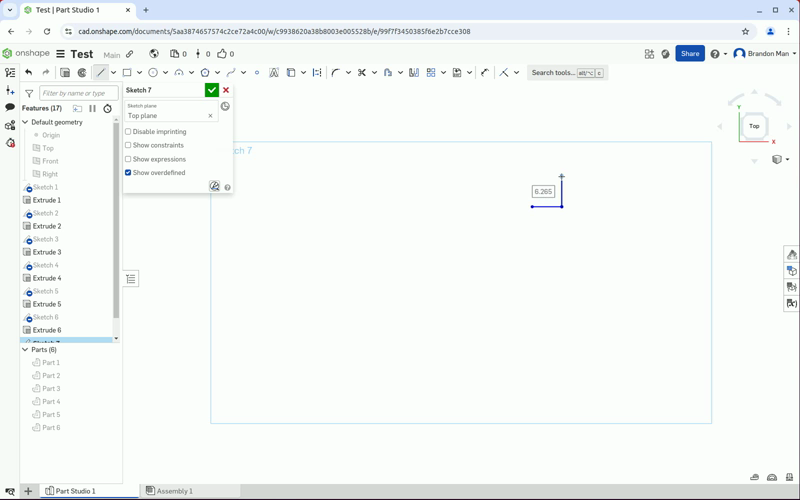
mouse_move(589, 176)
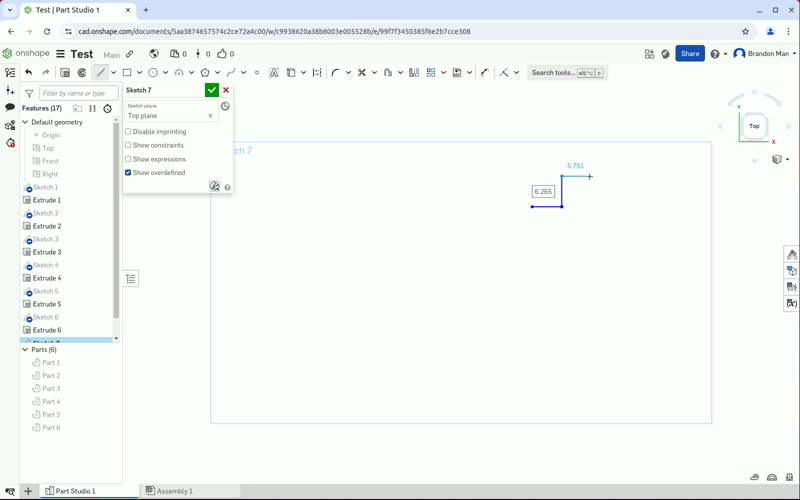
mouse_move(533, 176)
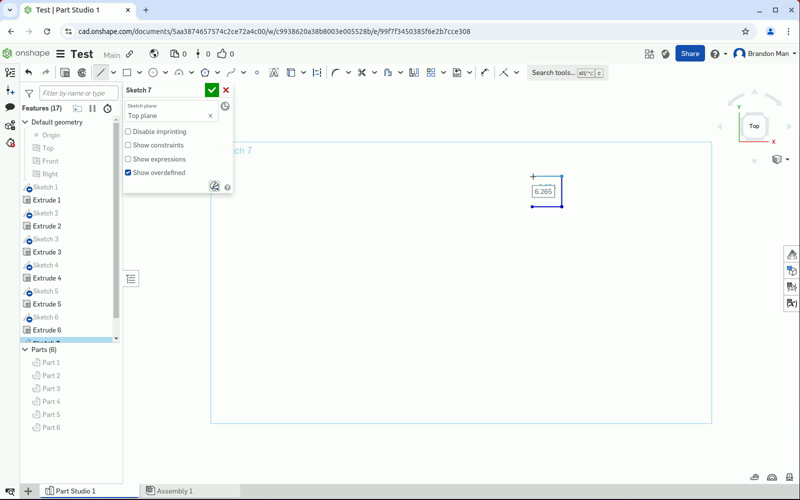
click(533, 176)
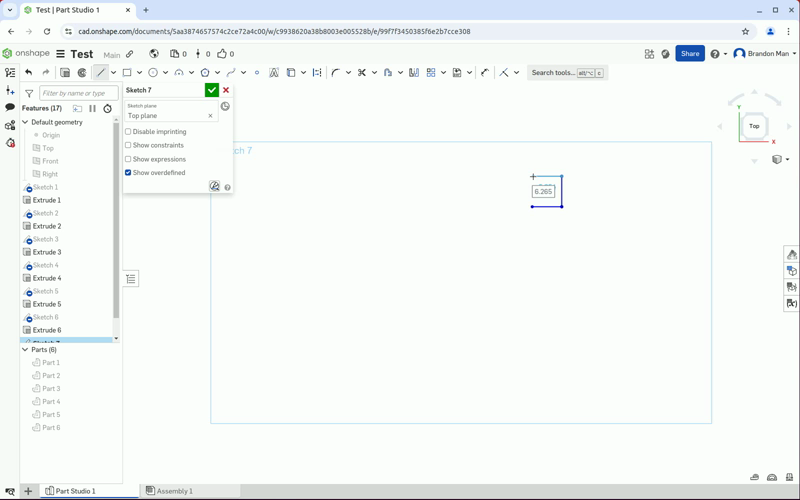
key_up(shift)
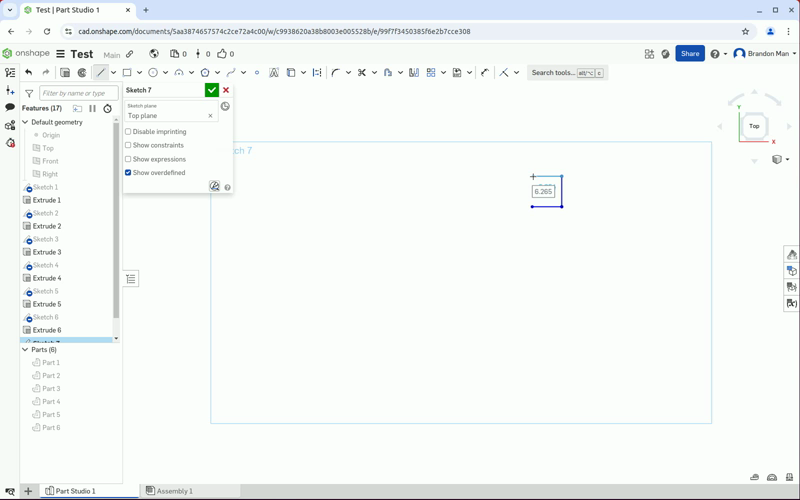
mouse_move(563, 176)
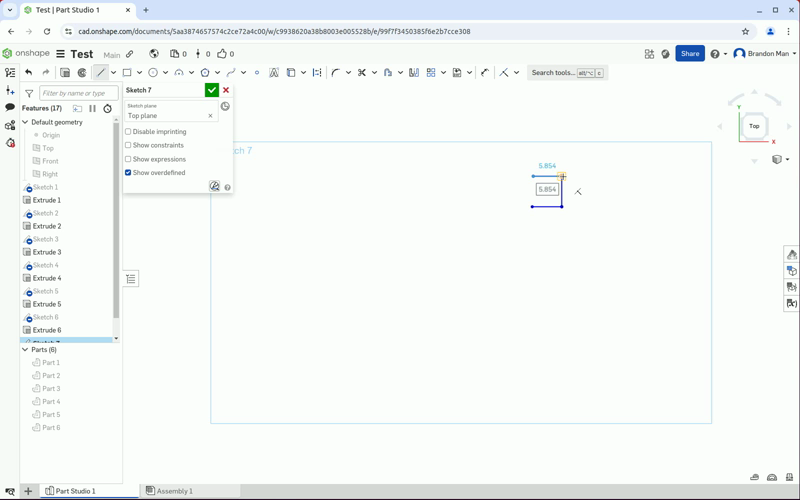
key_down(shift)
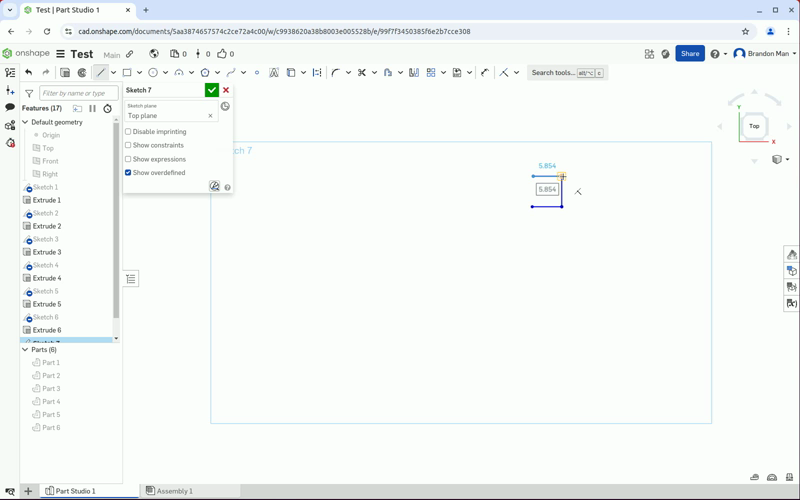
mouse_move(532, 206)
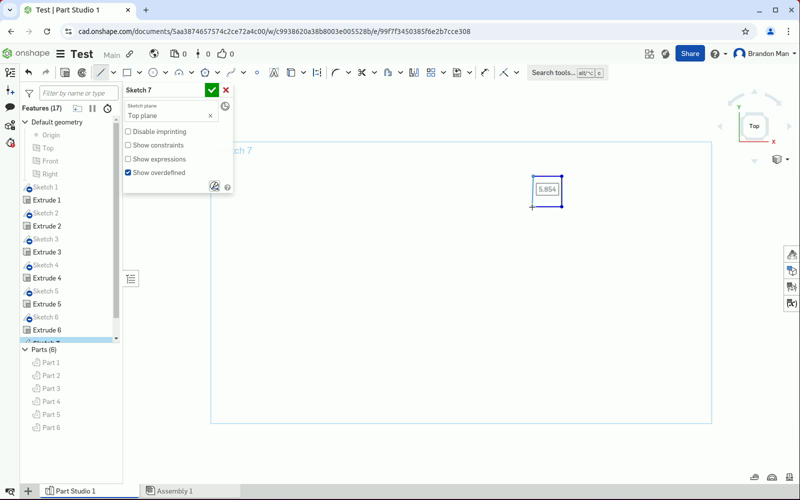
key_up(shift)
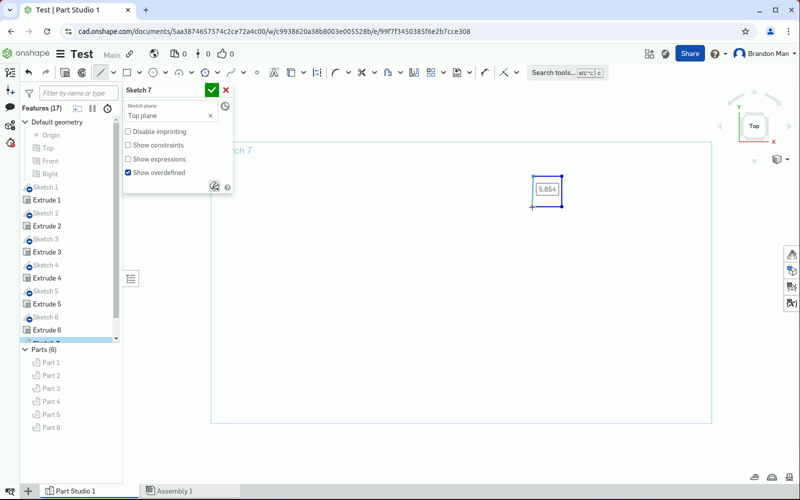
click(532, 206)
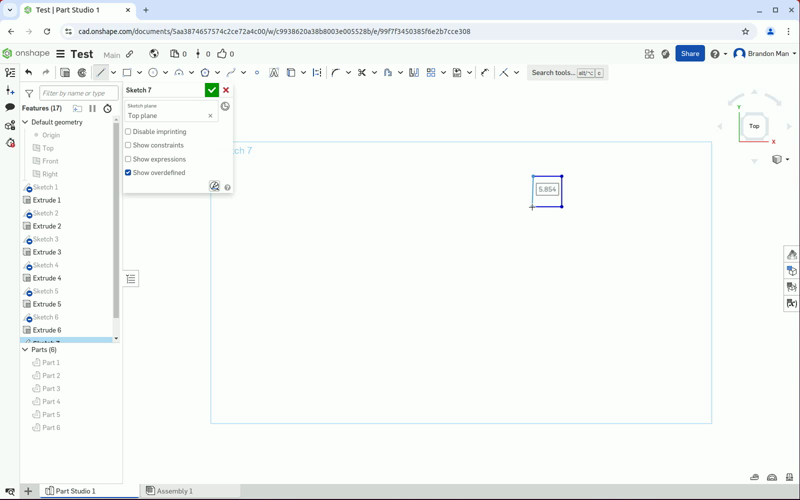
key(esc)
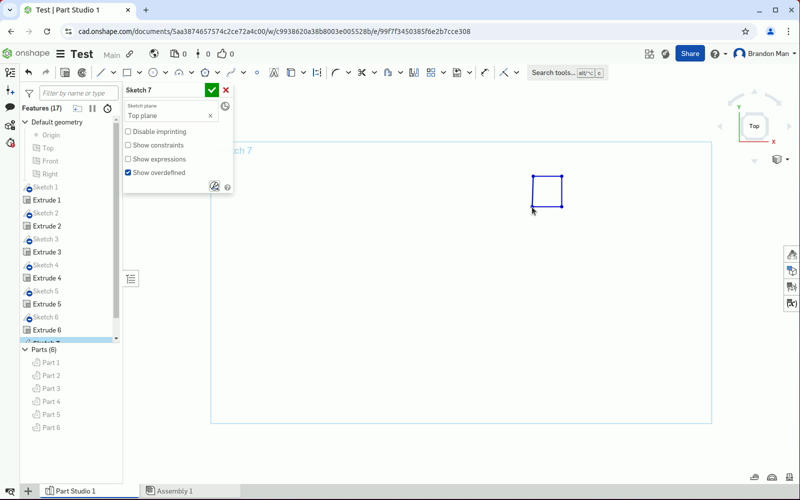
mouse_move(555, 192)
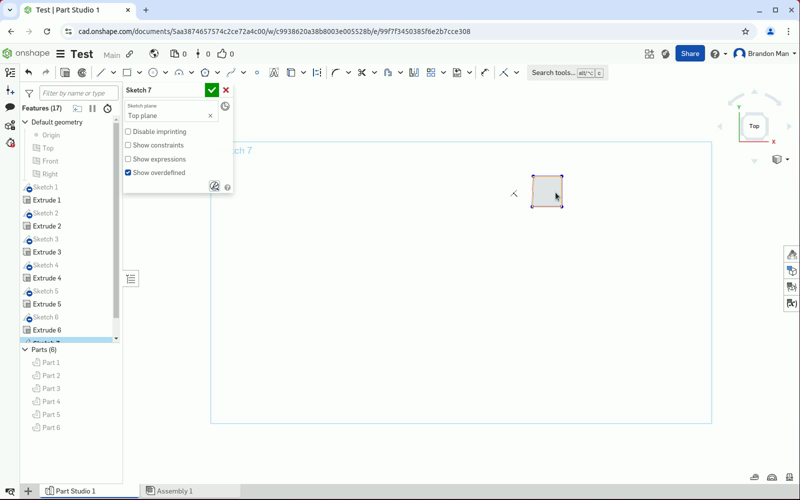
scroll(6)
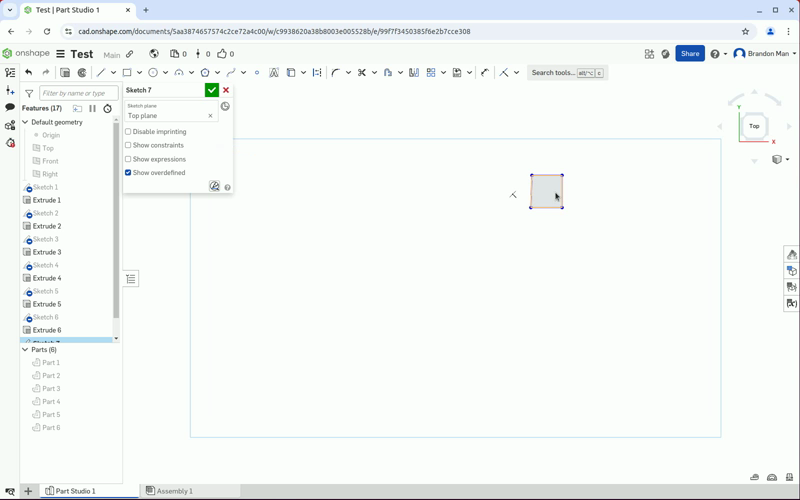
scroll(6)
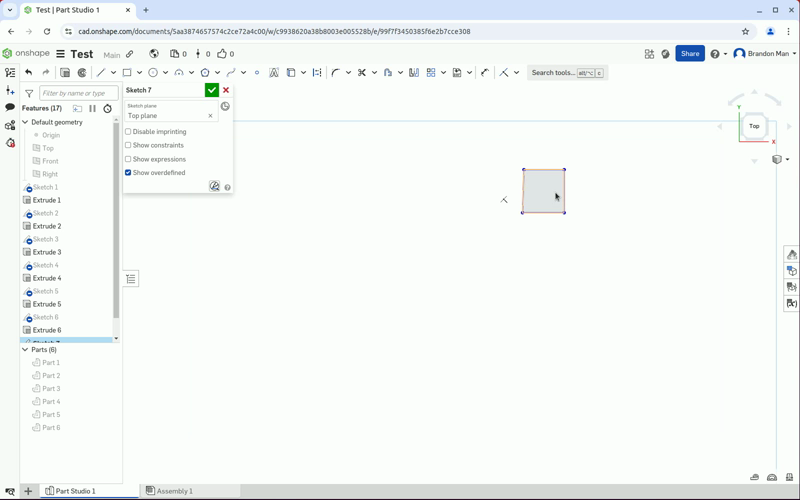
scroll(6)
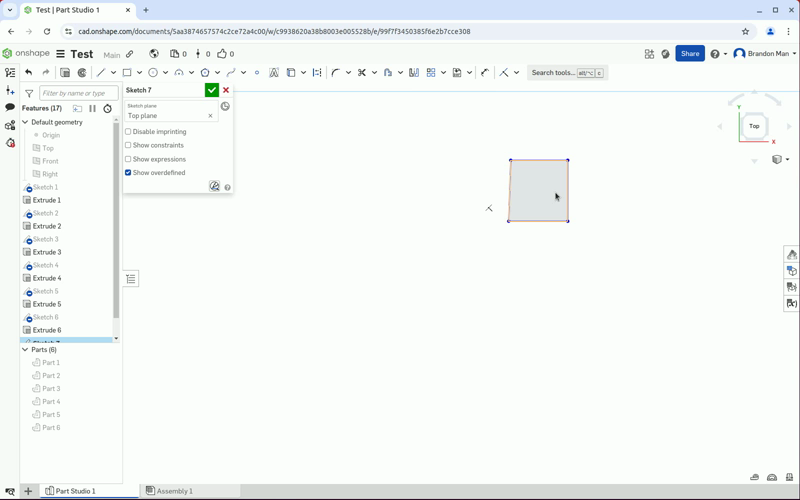
scroll(6)
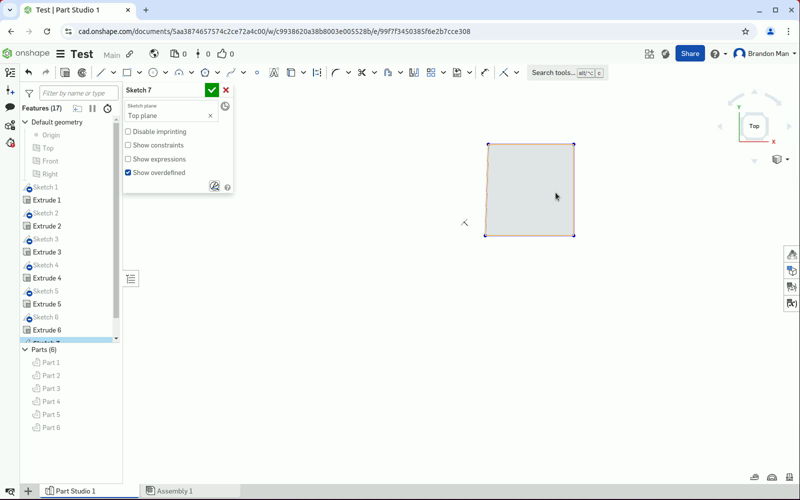
scroll(6)
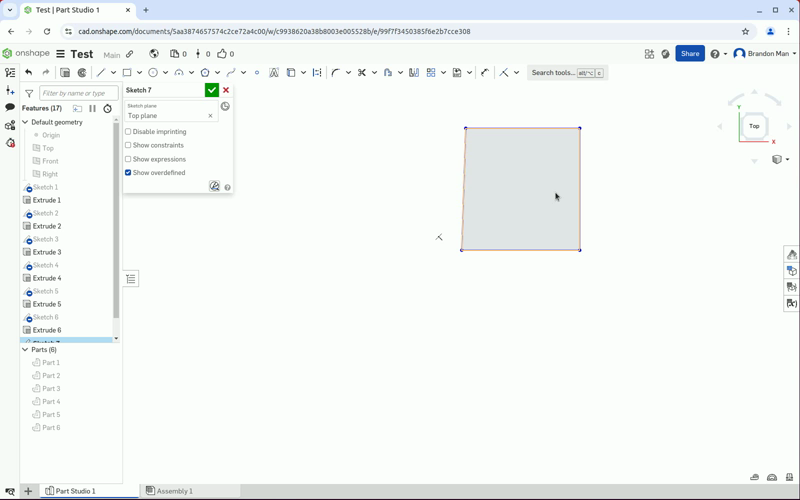
scroll(6)
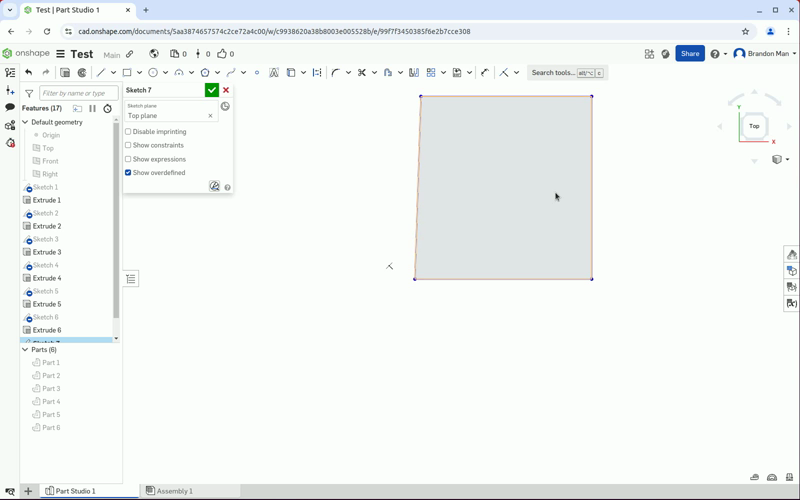
scroll(6)
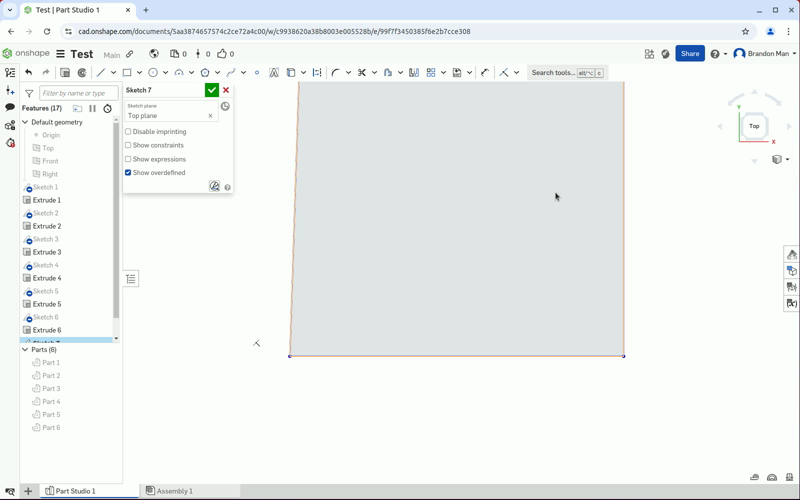
click(555, 192)
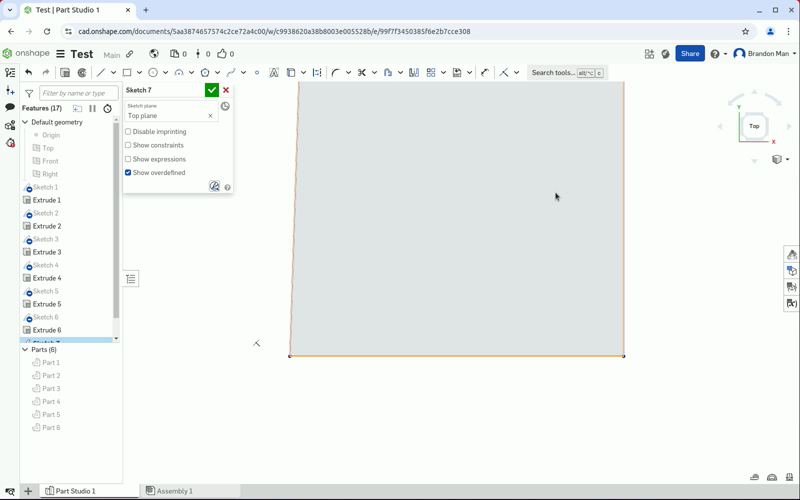
scroll(-6)
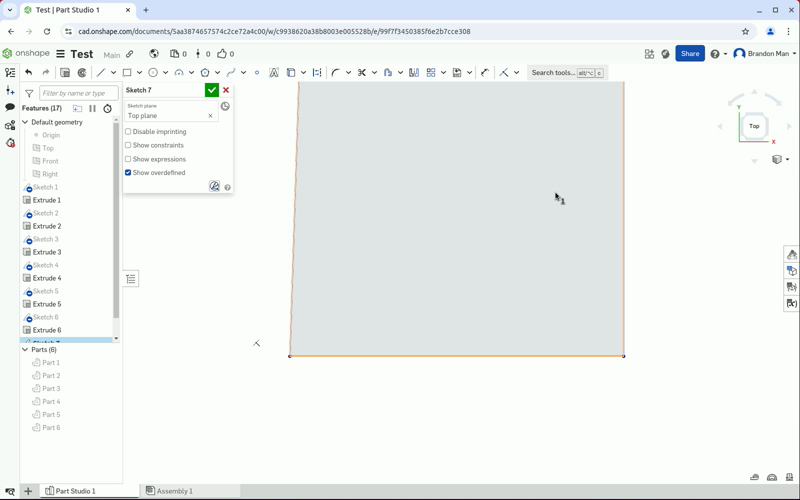
scroll(-6)
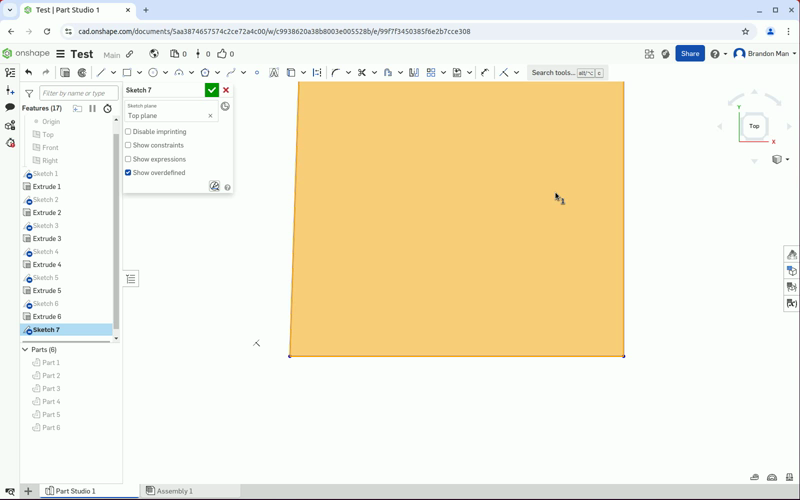
scroll(-6)
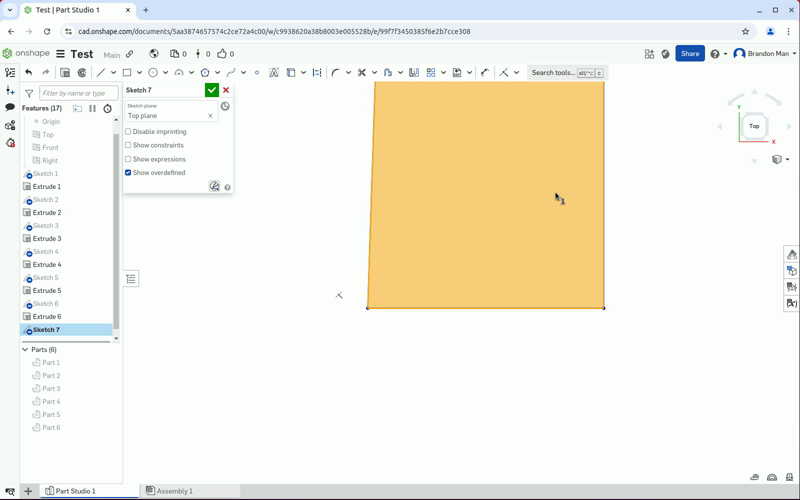
scroll(-6)
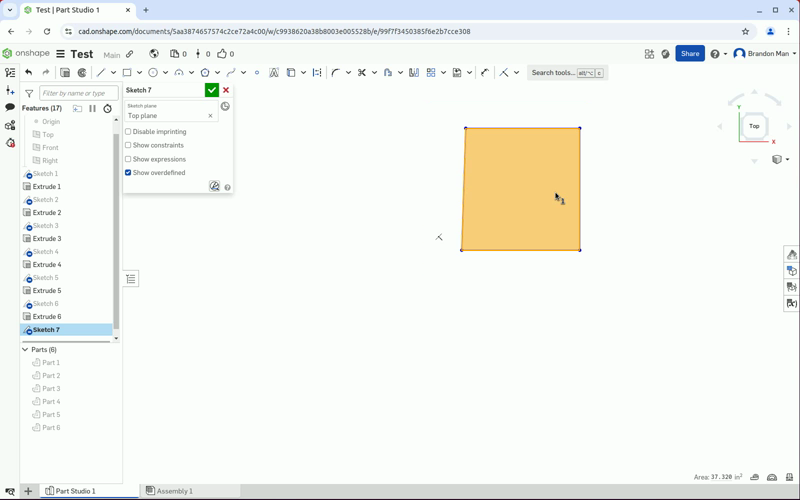
scroll(-6)
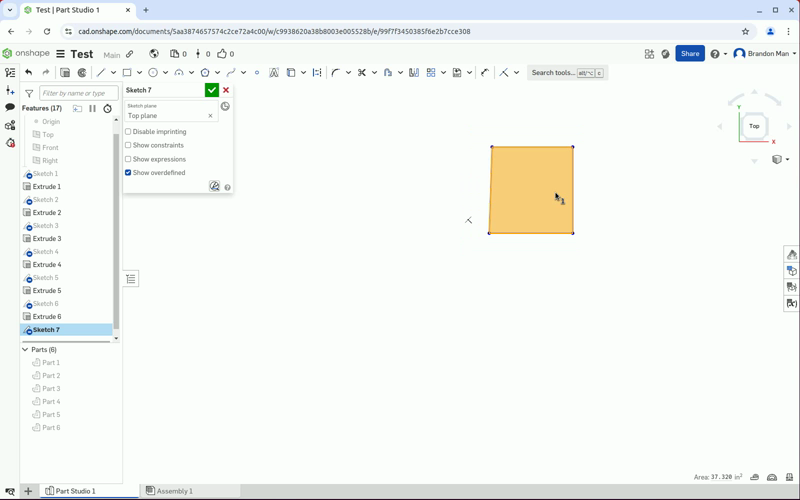
scroll(-6)
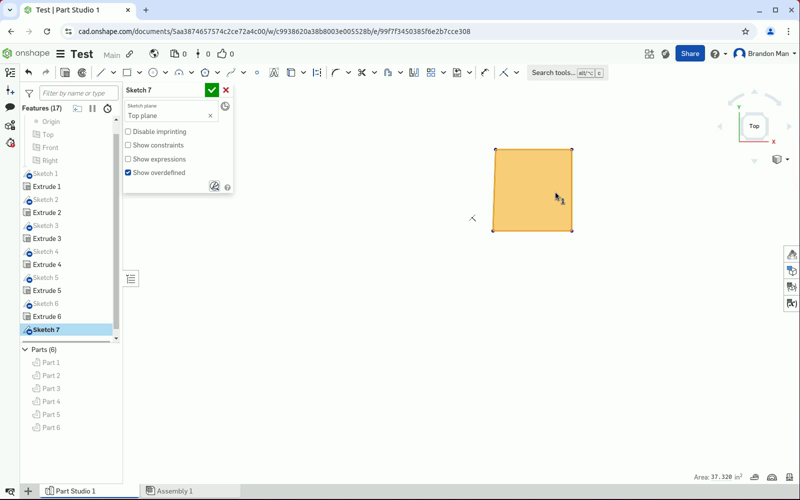
scroll(-6)
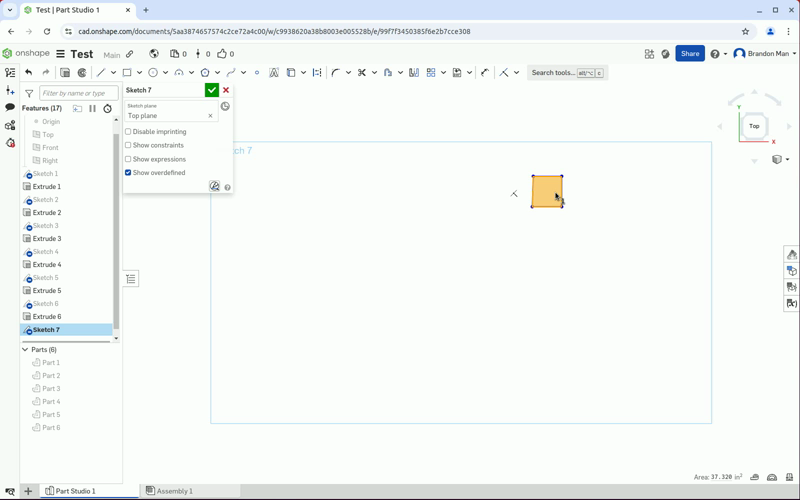
mouse_move(73, 352)
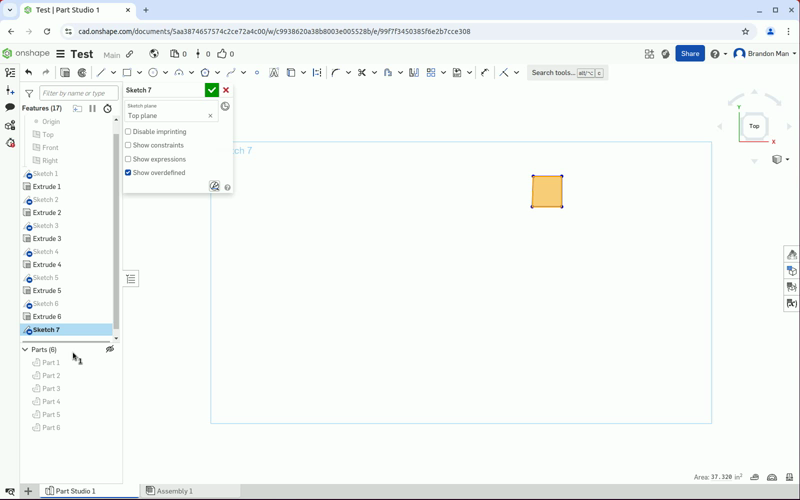
key(shift+y)
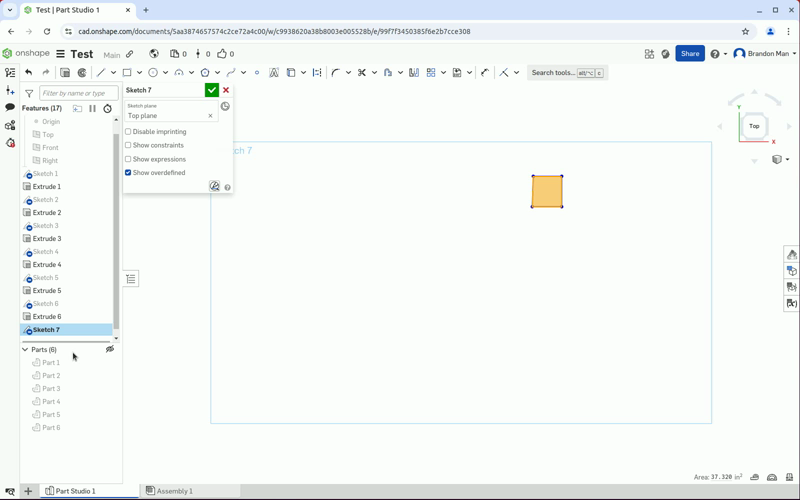
key(shift+e)
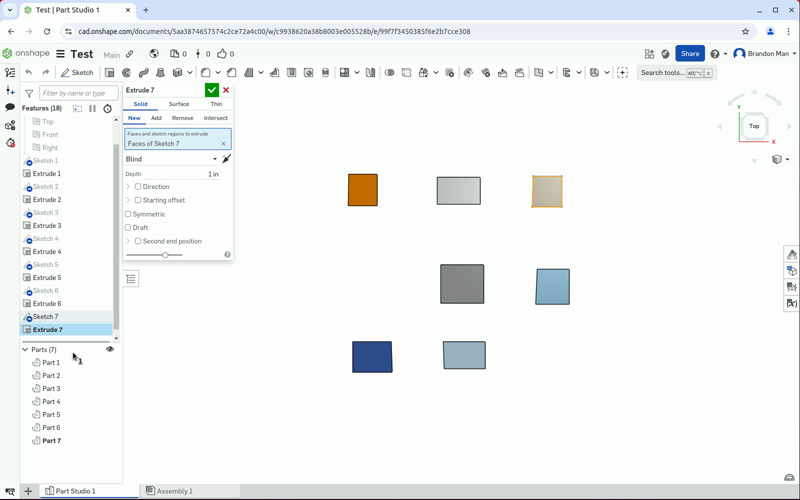
mouse_move(143, 106)
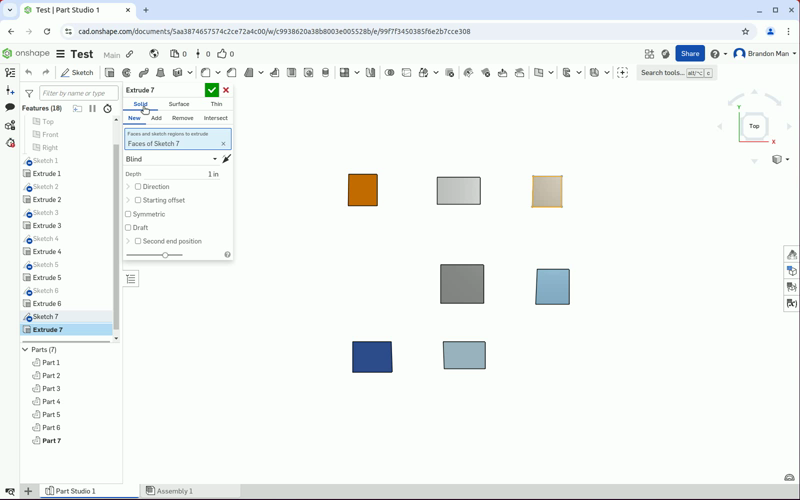
click(143, 106)
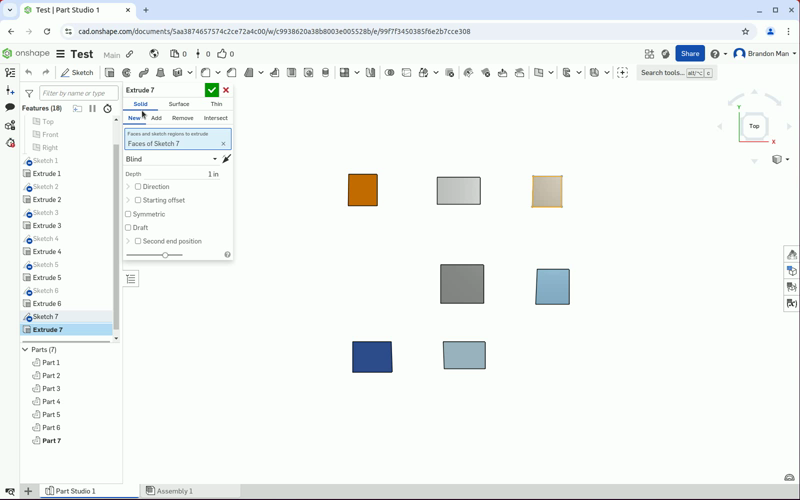
mouse_move(137, 120)
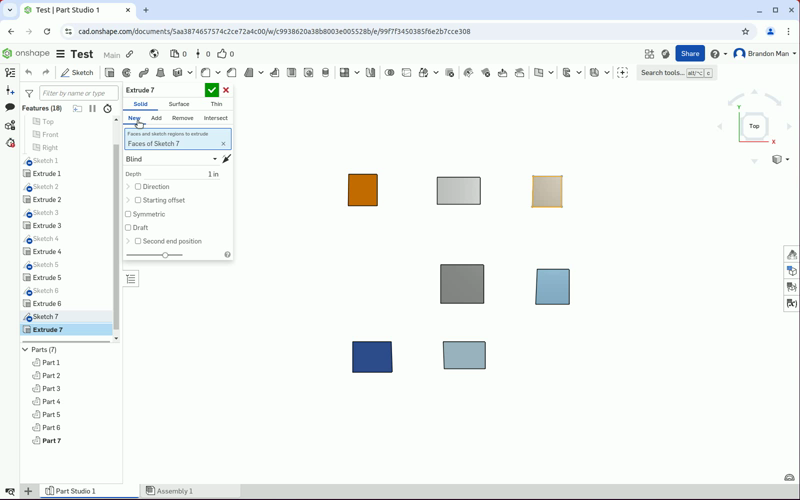
click(137, 120)
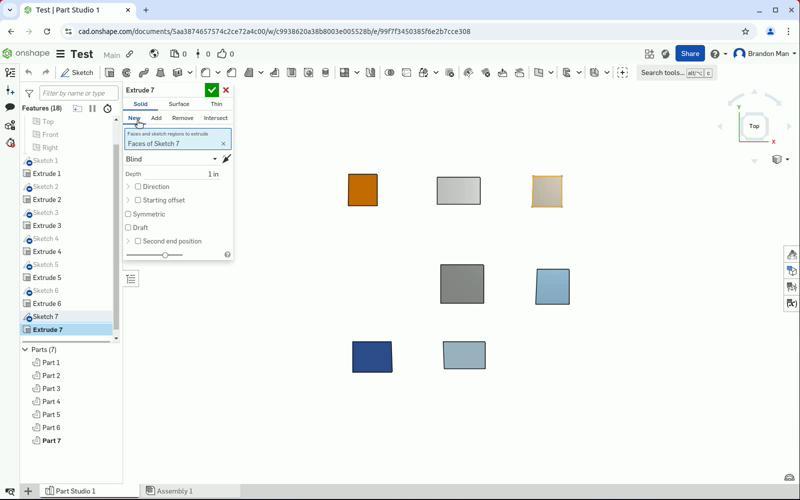
key(tab, 4)
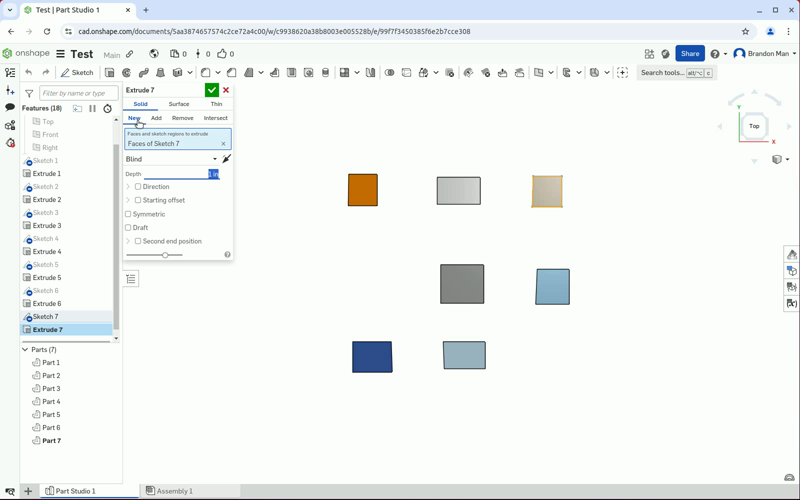
text(0.722)
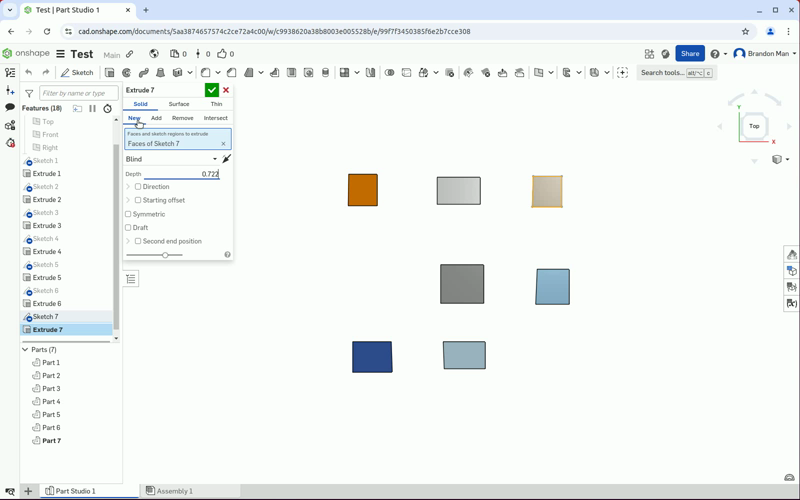
key(enter)
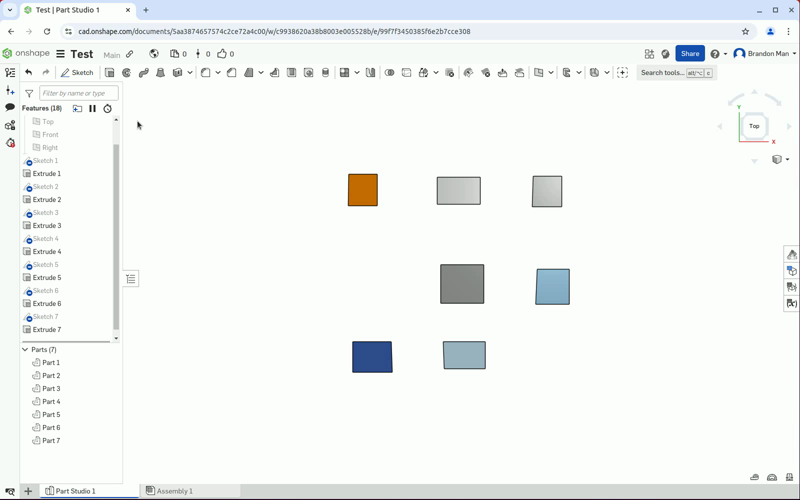
key(shift+h)
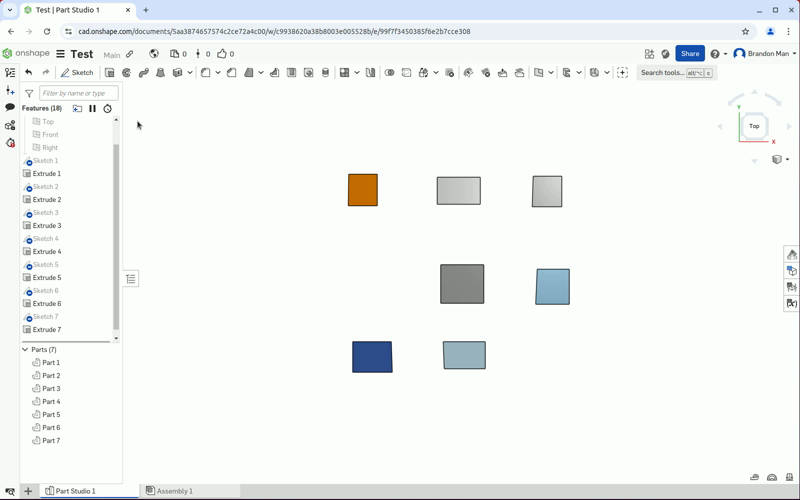
key(shift+h)
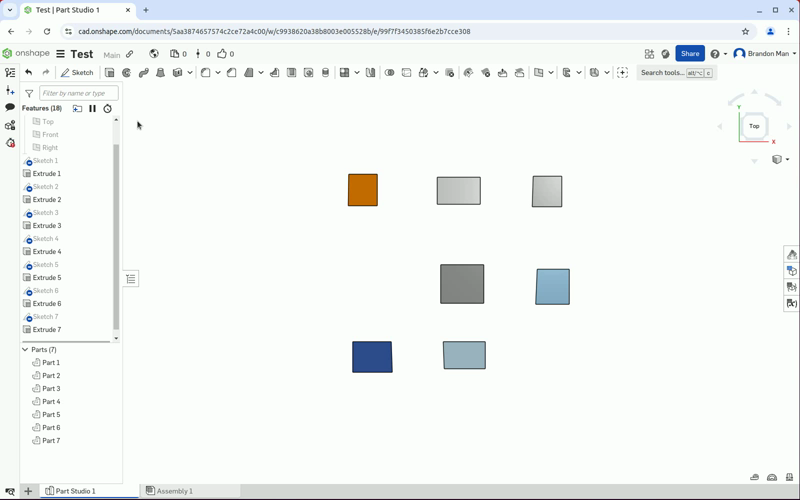
mouse_move(69, 163)
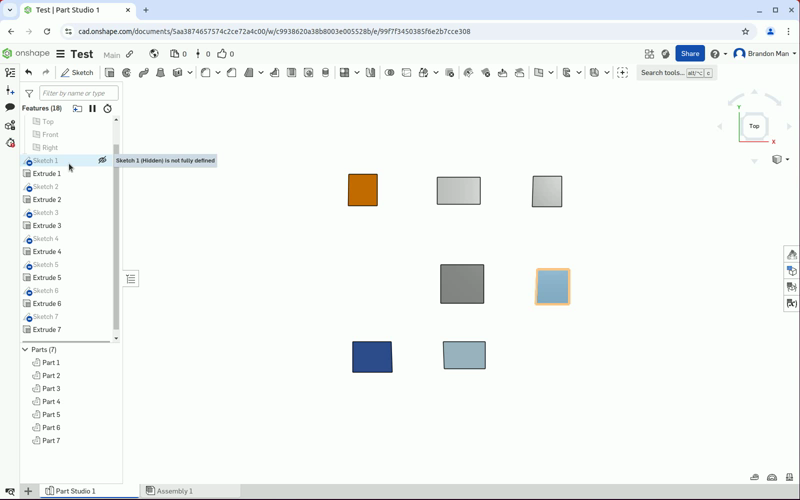
click(69, 163)
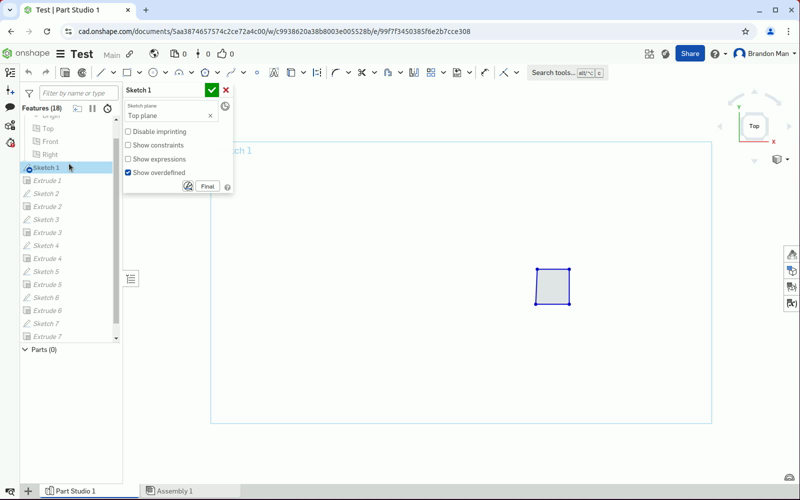
mouse_move(229, 92)
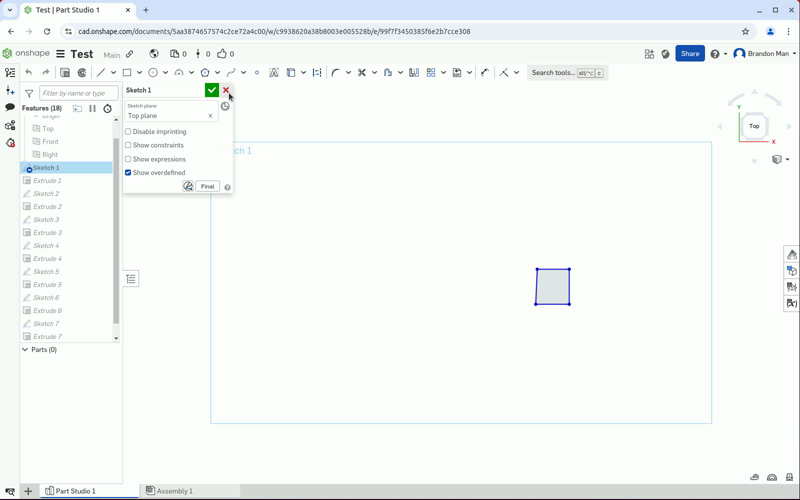
click(229, 92)
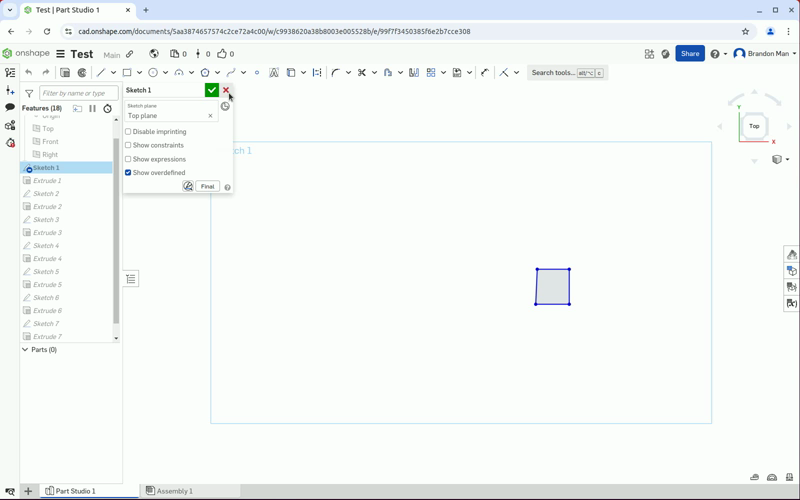
key(shift+s)
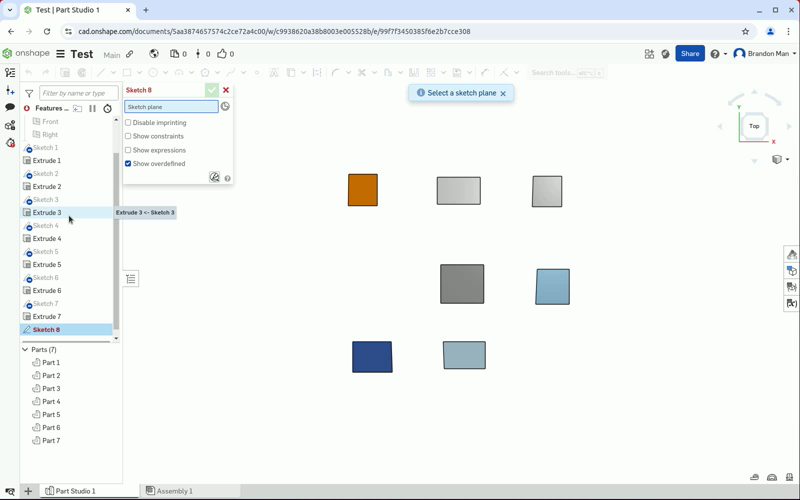
scroll(3)
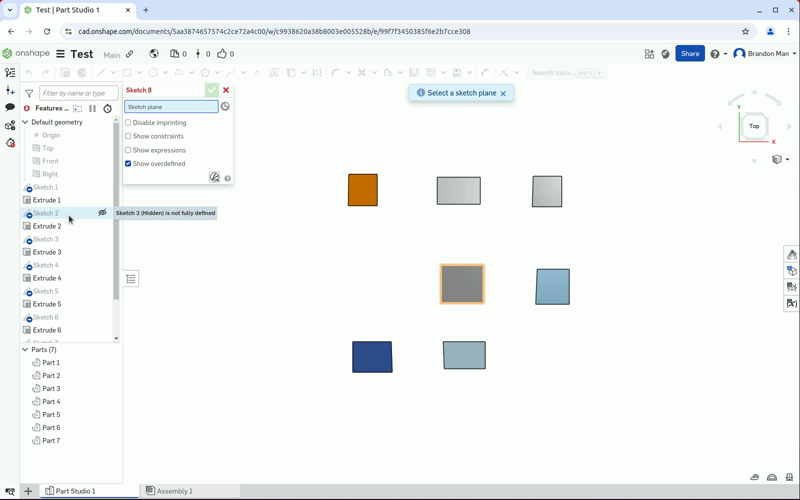
mouse_move(69, 150)
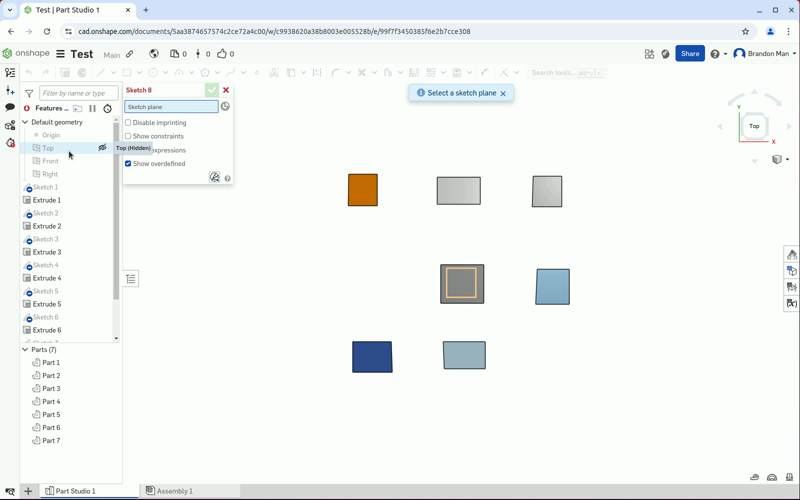
click(69, 150)
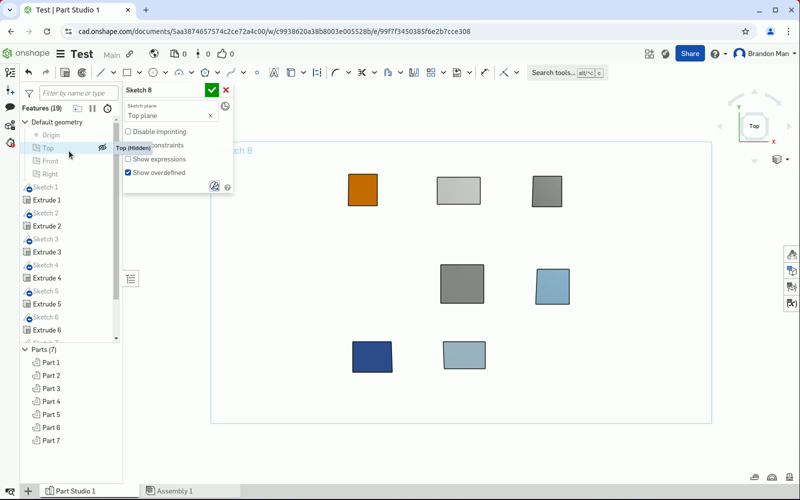
mouse_move(73, 352)
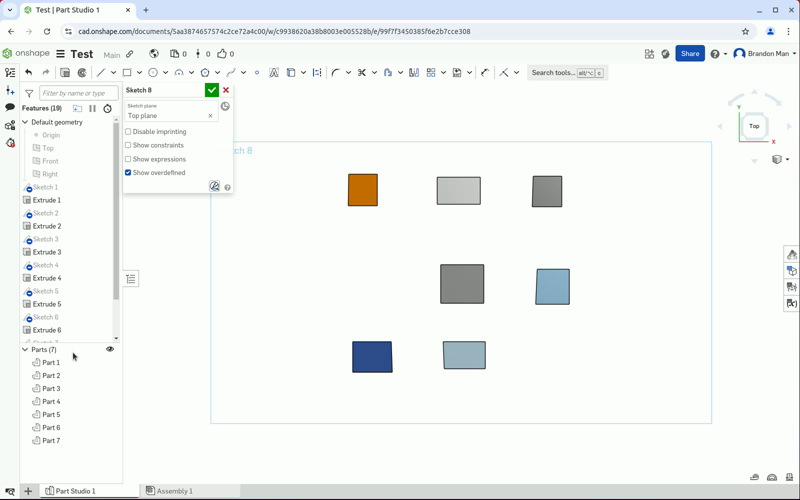
key(y)
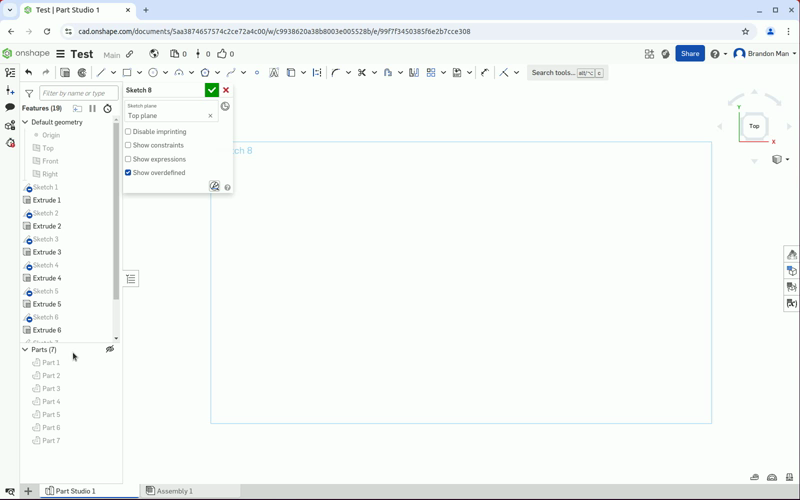
key(l)
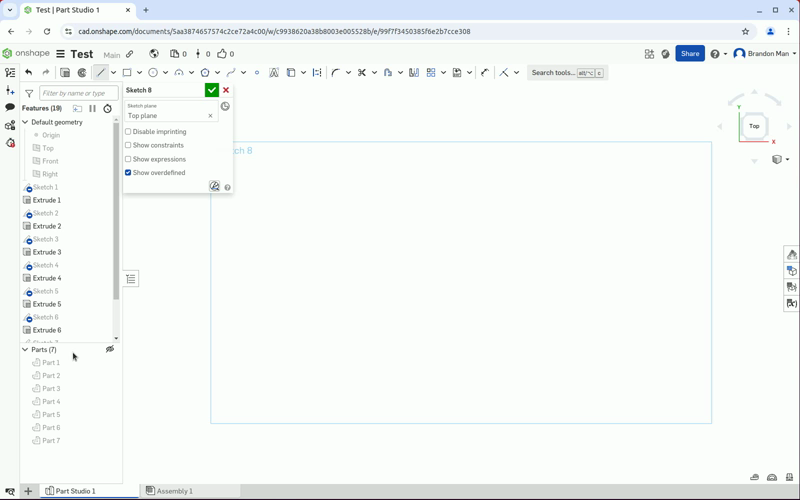
key_down(shift)
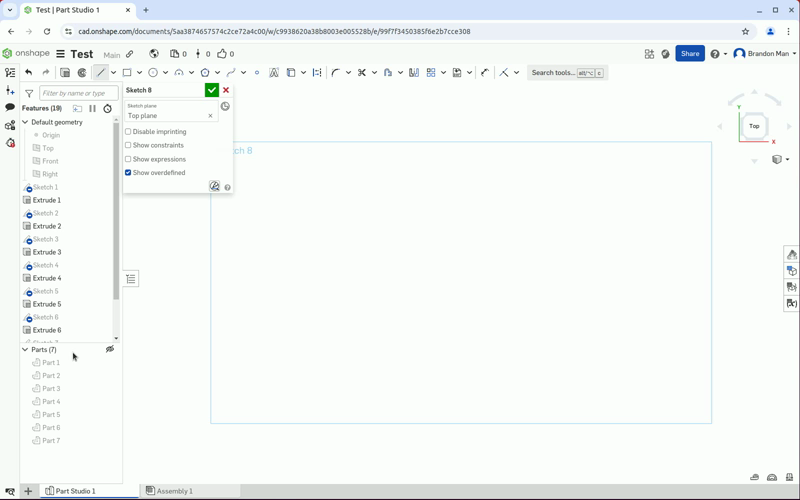
mouse_move(353, 262)
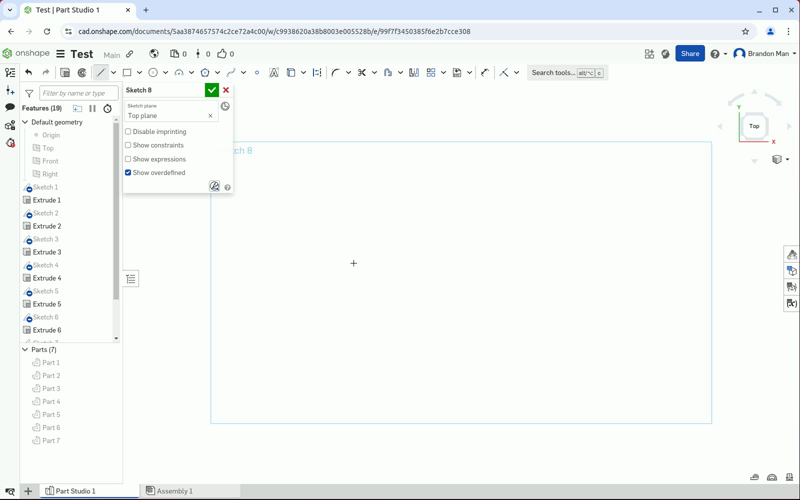
click(353, 262)
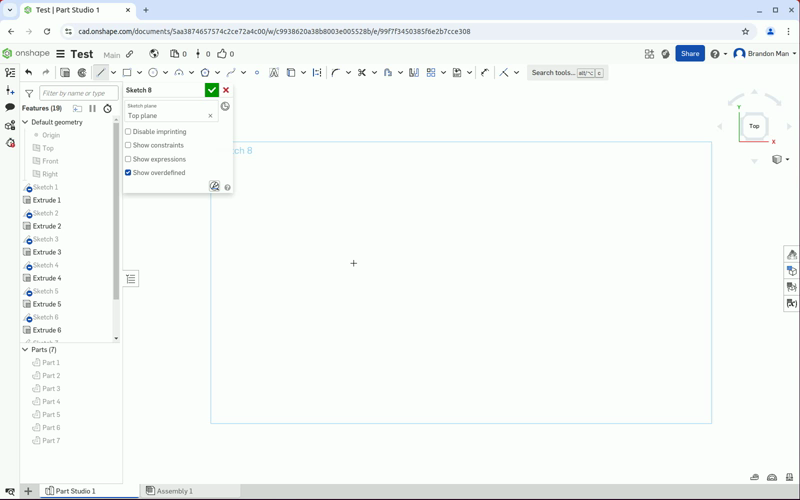
key_up(shift)
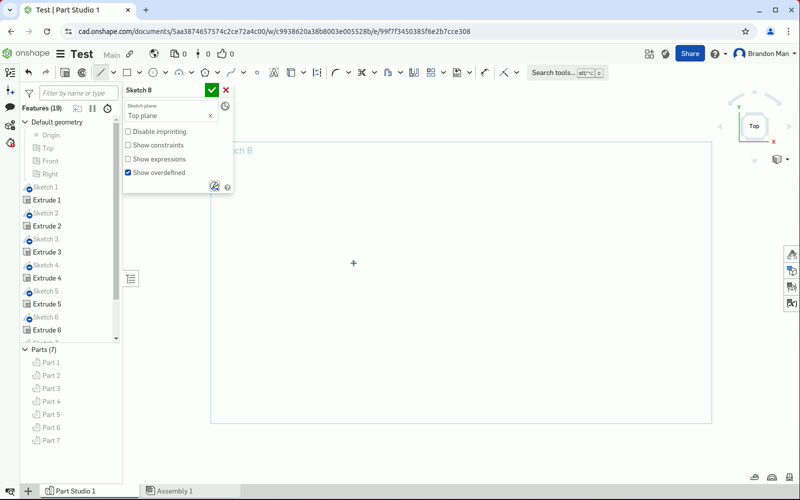
key_down(shift)
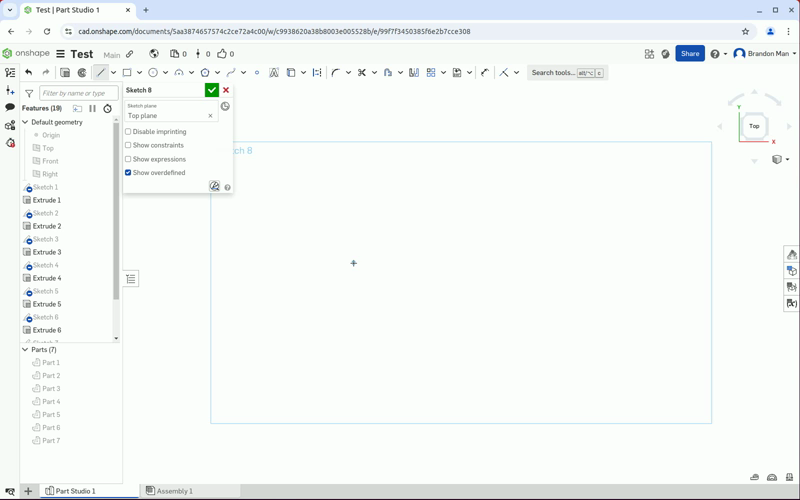
mouse_move(383, 262)
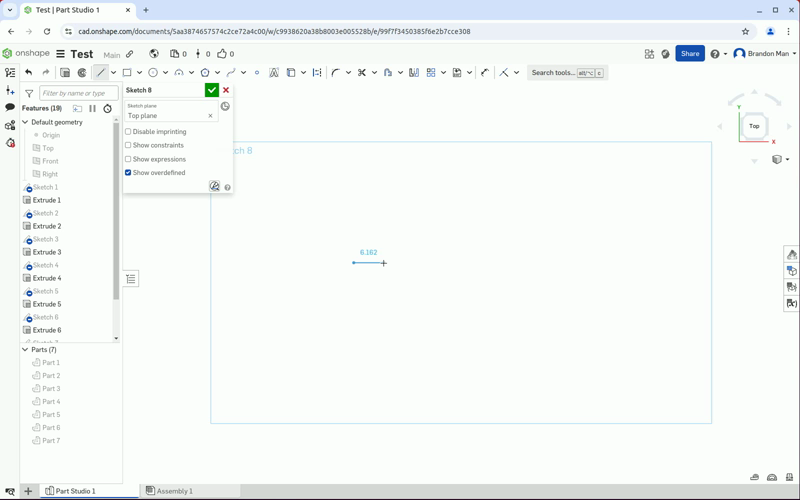
mouse_move(355, 296)
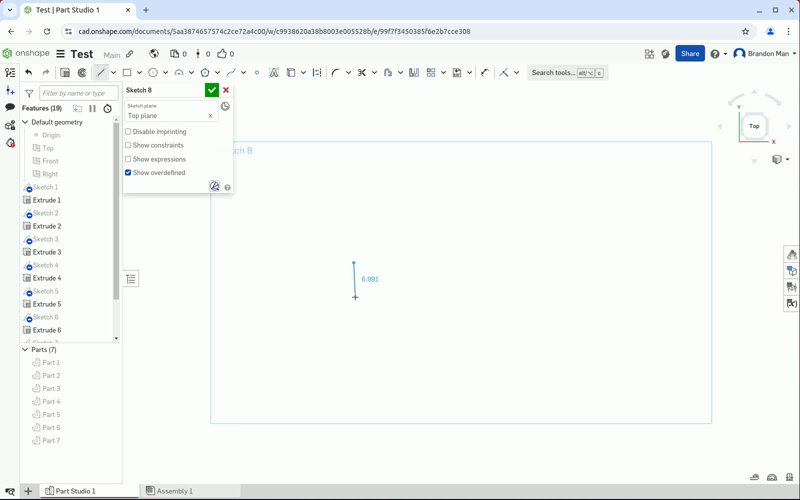
click(355, 296)
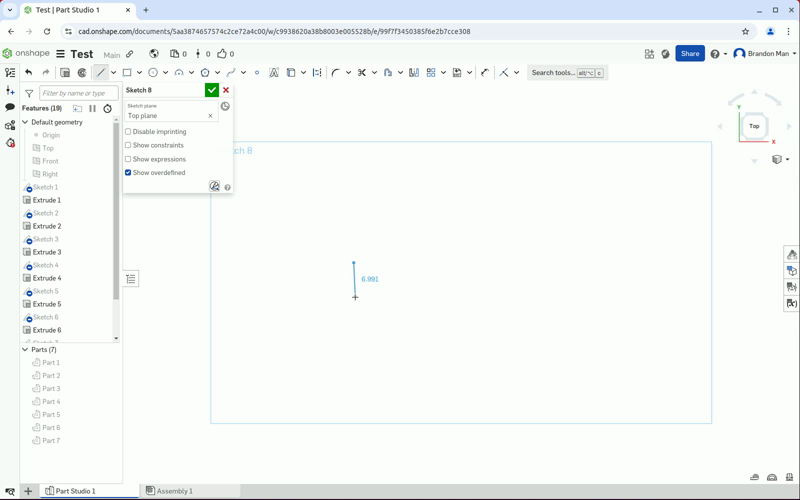
key_up(shift)
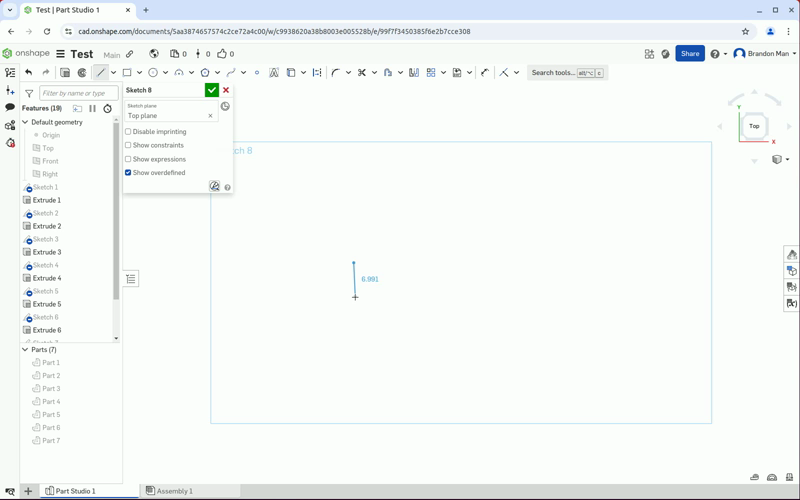
key_down(shift)
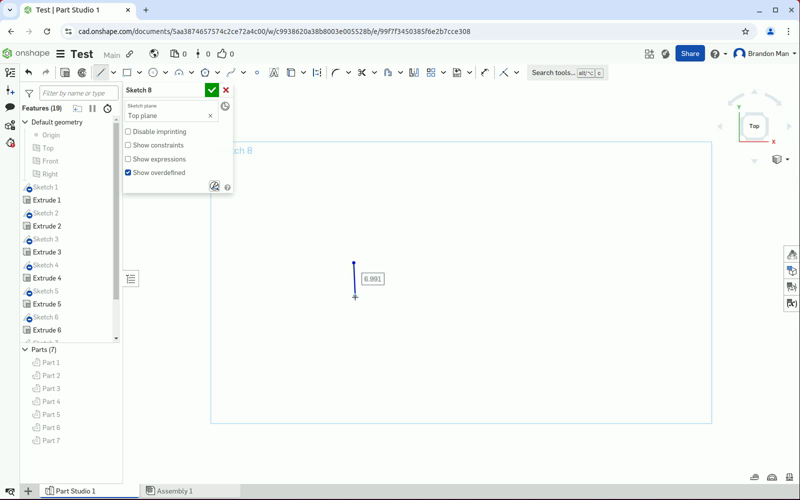
mouse_move(385, 296)
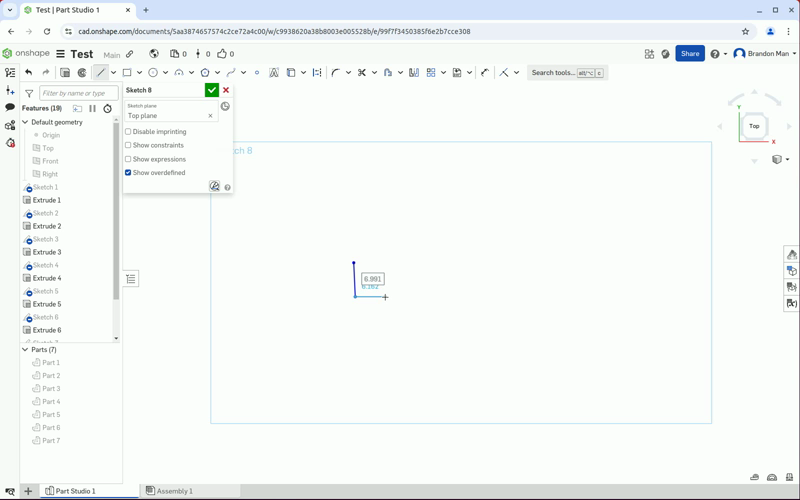
mouse_move(384, 296)
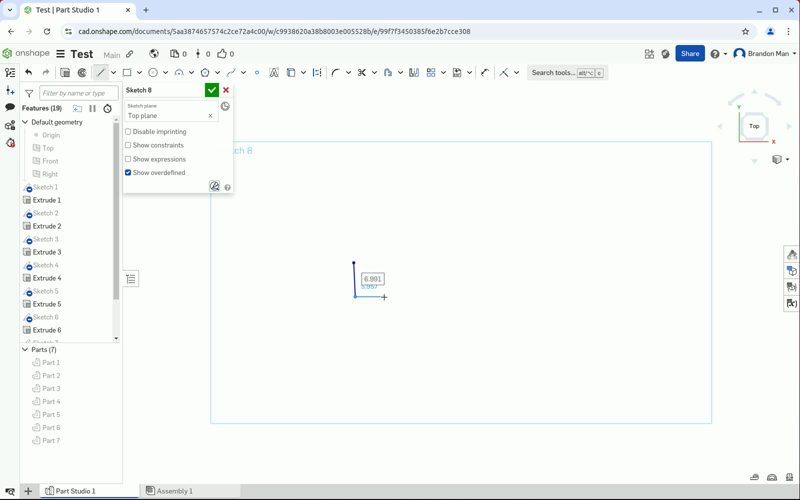
click(384, 296)
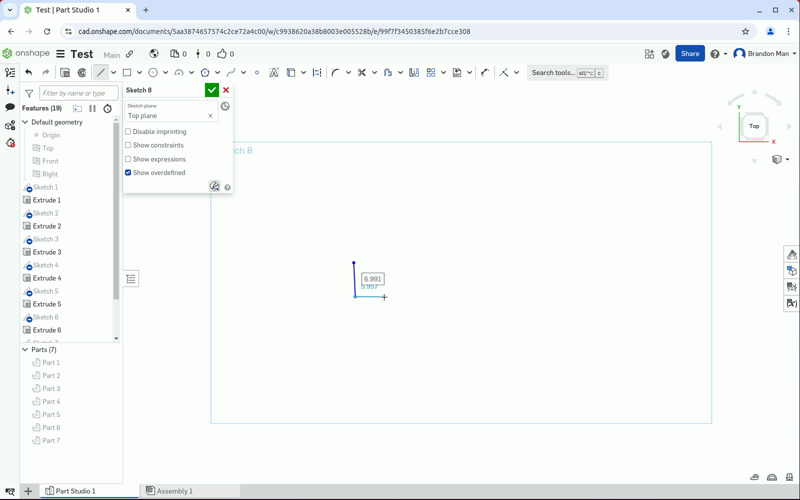
key_up(shift)
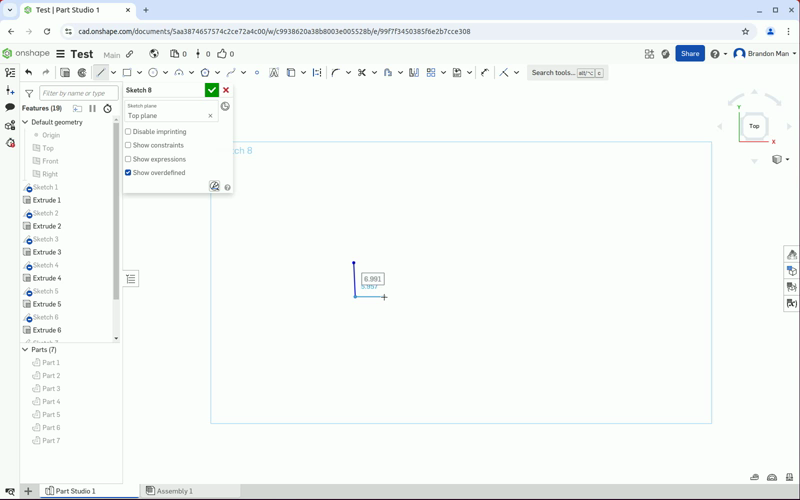
key_down(shift)
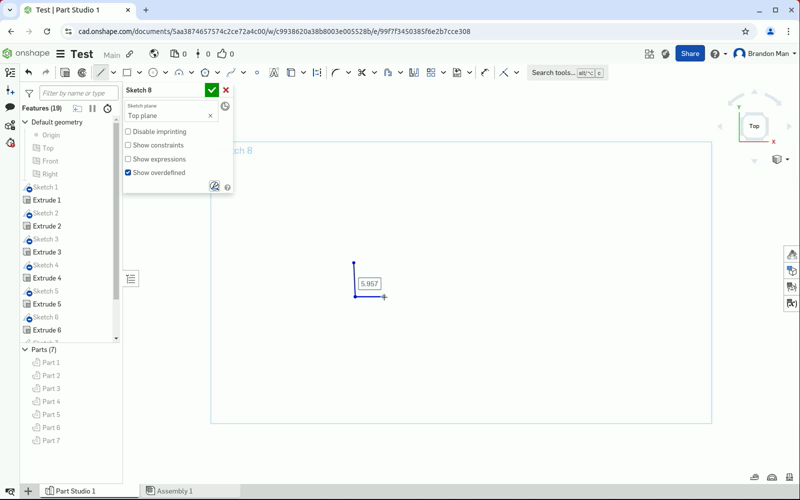
mouse_move(414, 296)
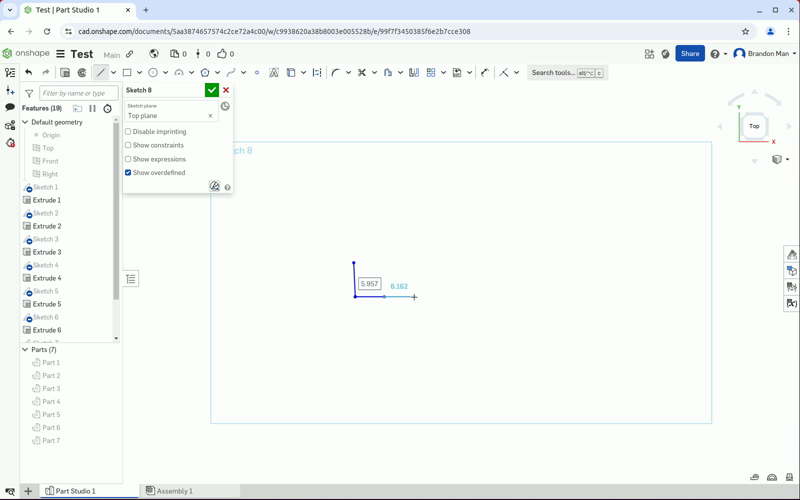
mouse_move(384, 262)
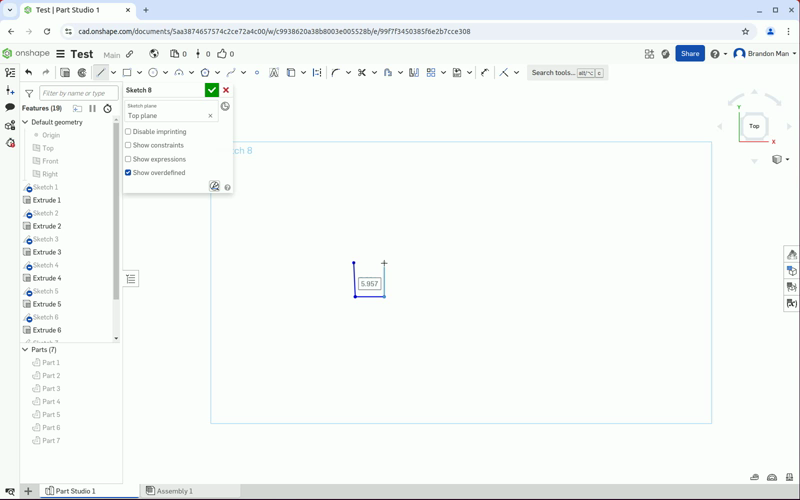
click(384, 262)
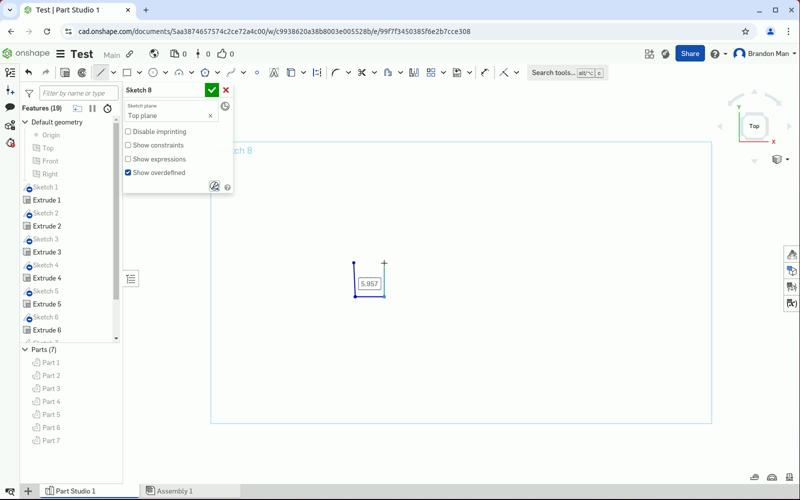
key_up(shift)
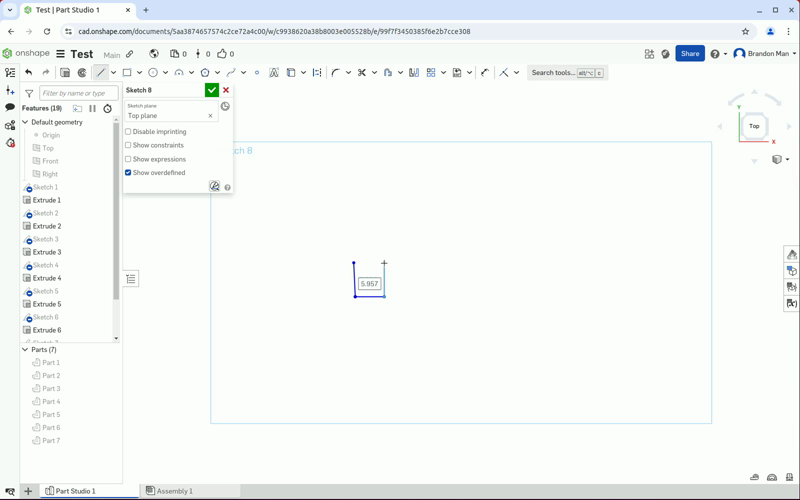
mouse_move(414, 262)
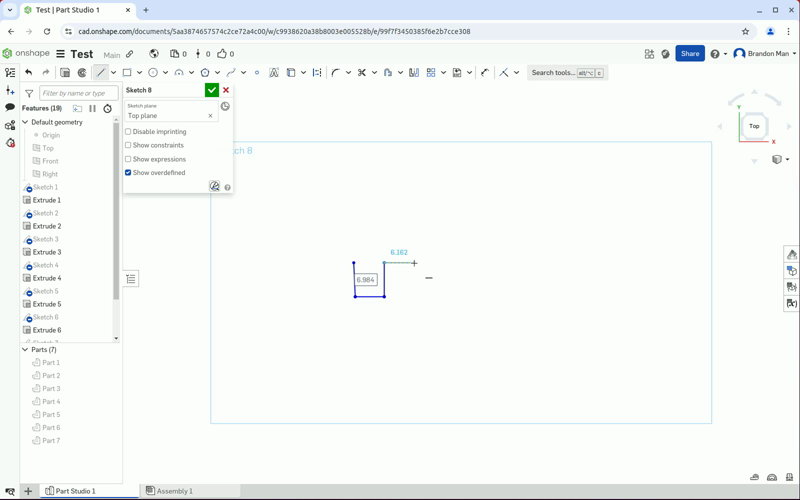
key_down(shift)
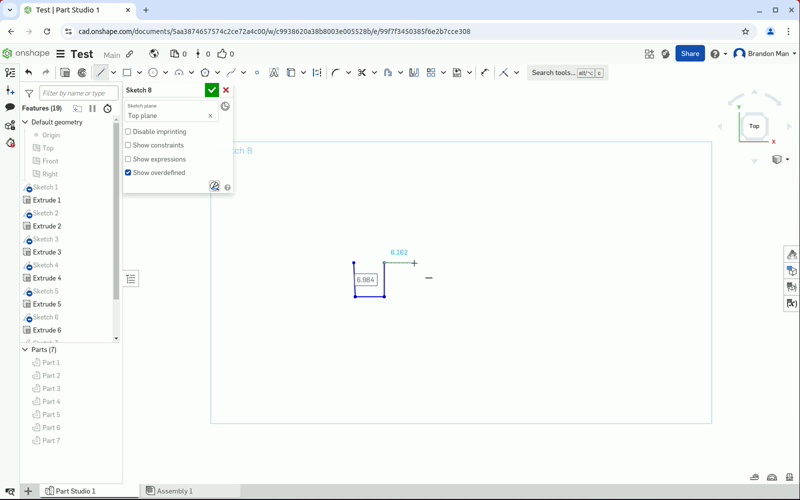
mouse_move(353, 262)
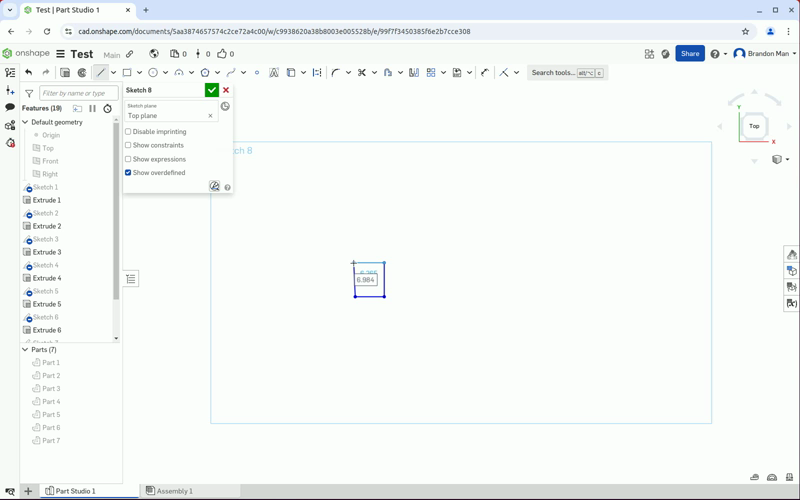
key_up(shift)
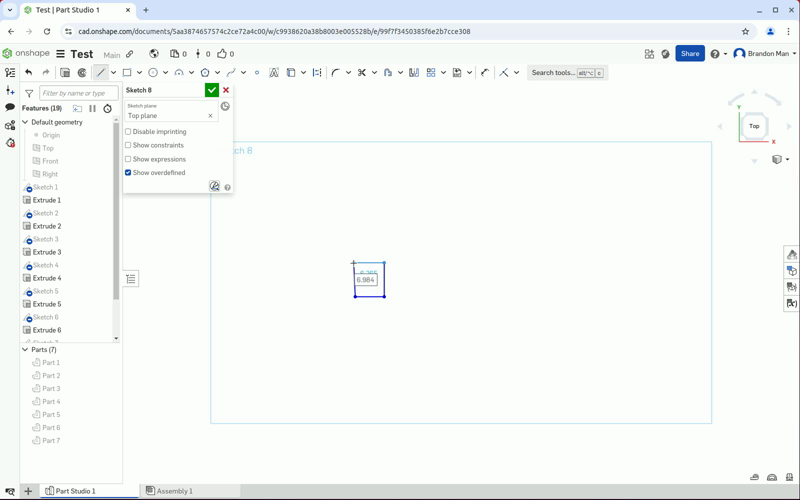
click(353, 262)
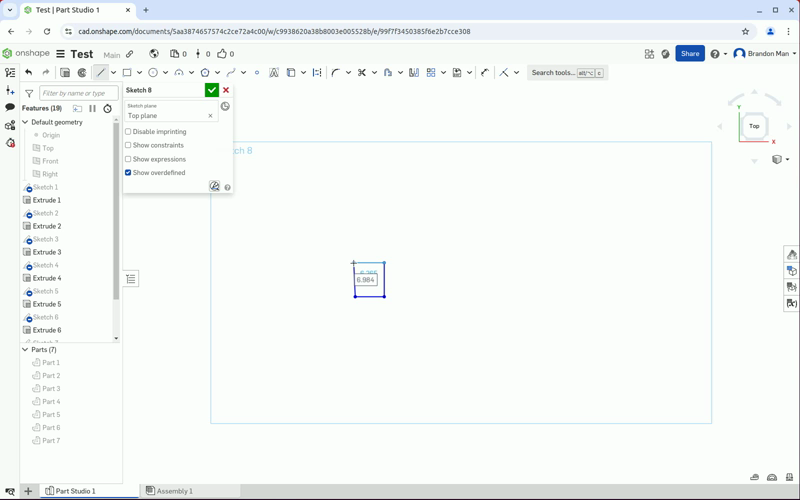
key(esc)
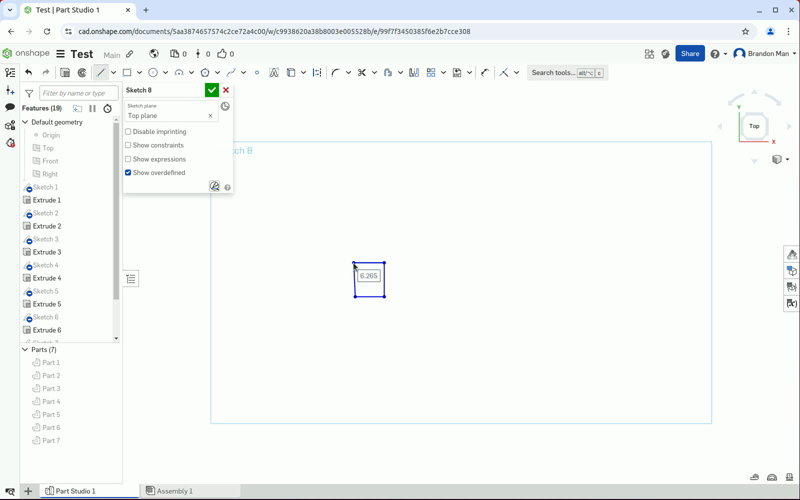
mouse_move(380, 279)
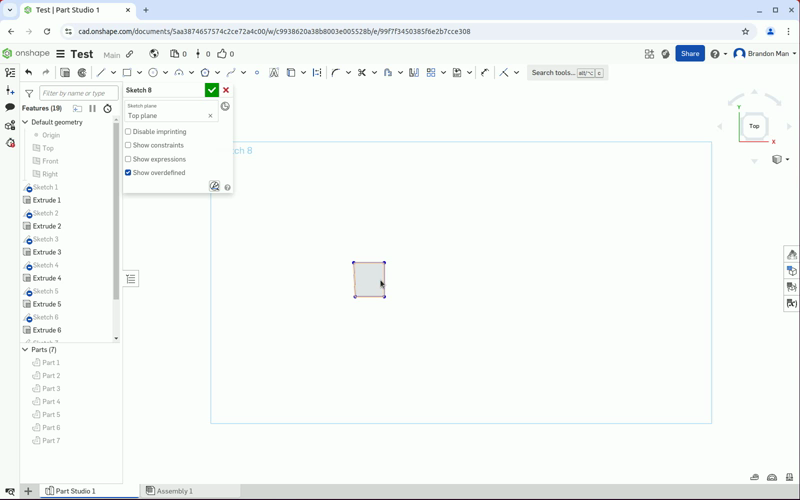
scroll(6)
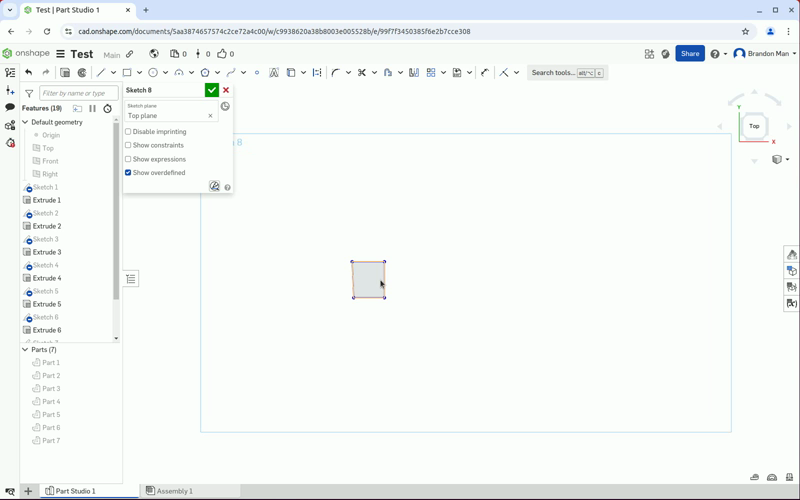
scroll(6)
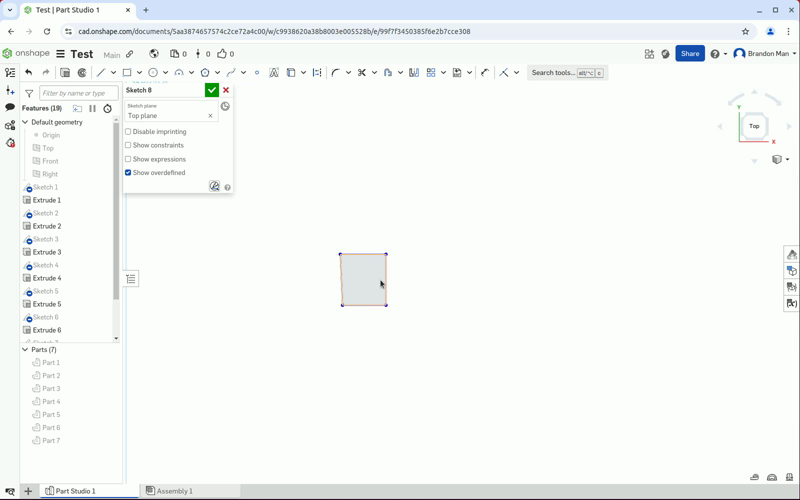
scroll(6)
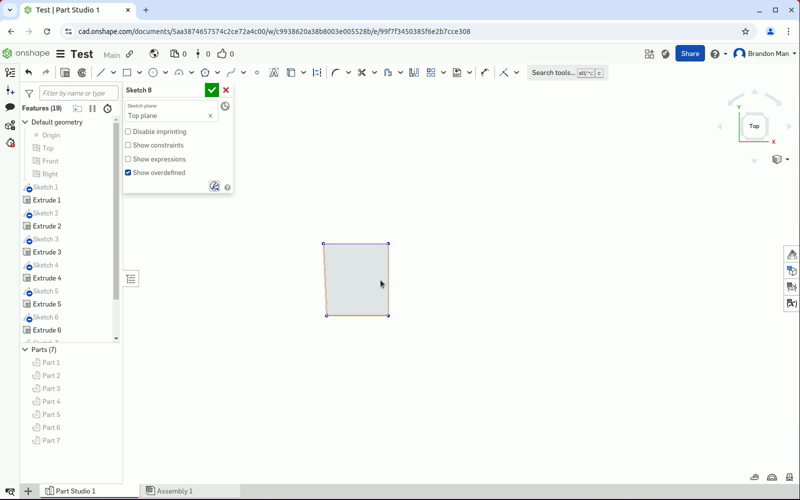
scroll(6)
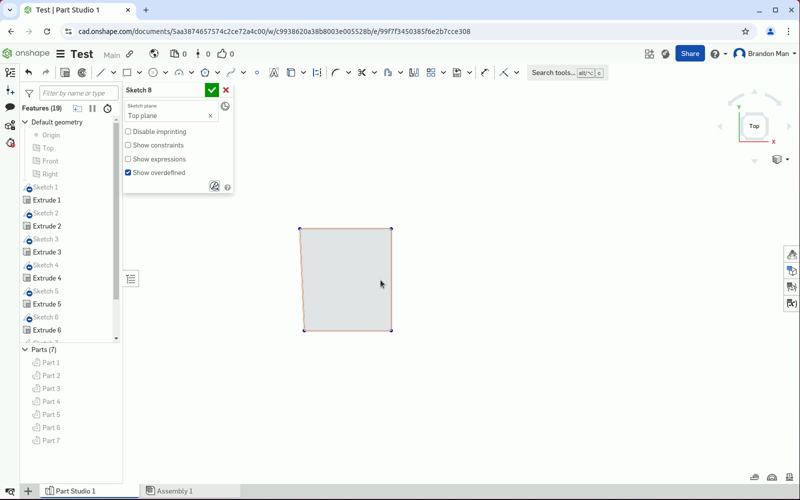
scroll(6)
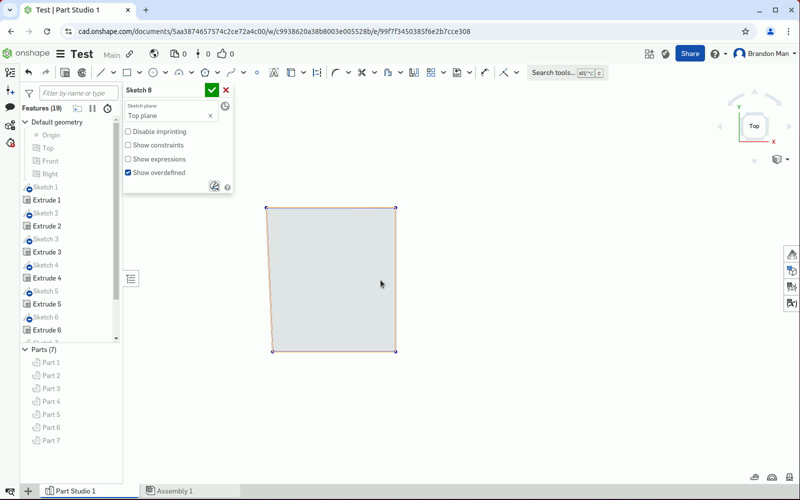
scroll(6)
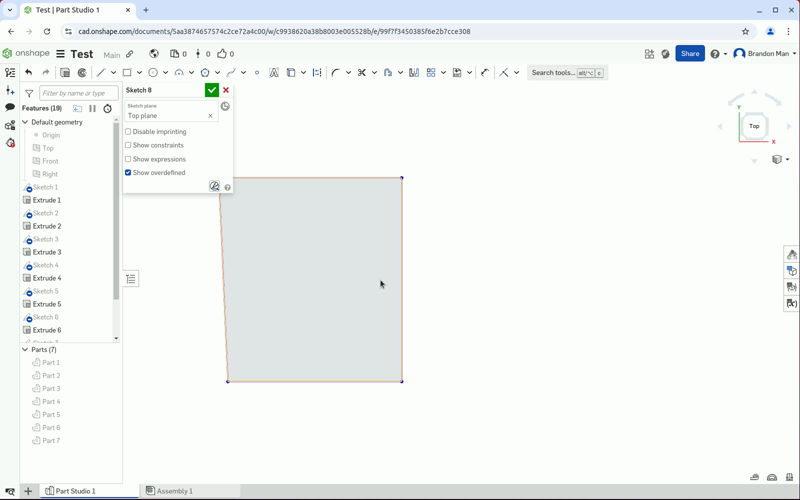
scroll(6)
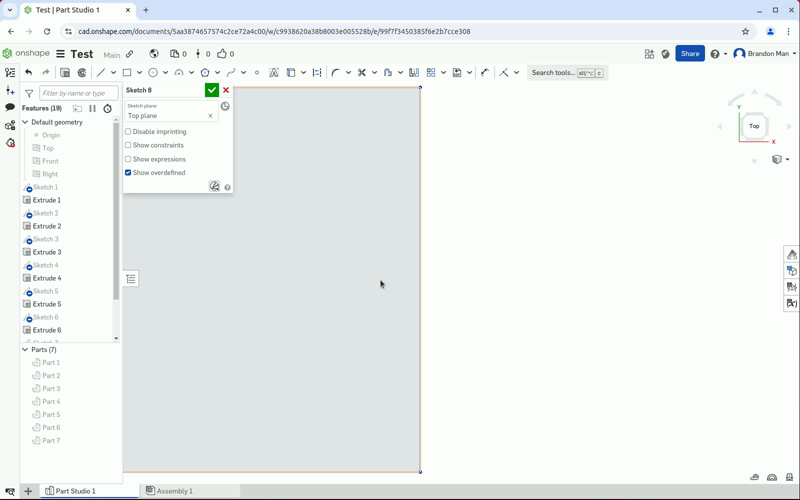
click(380, 279)
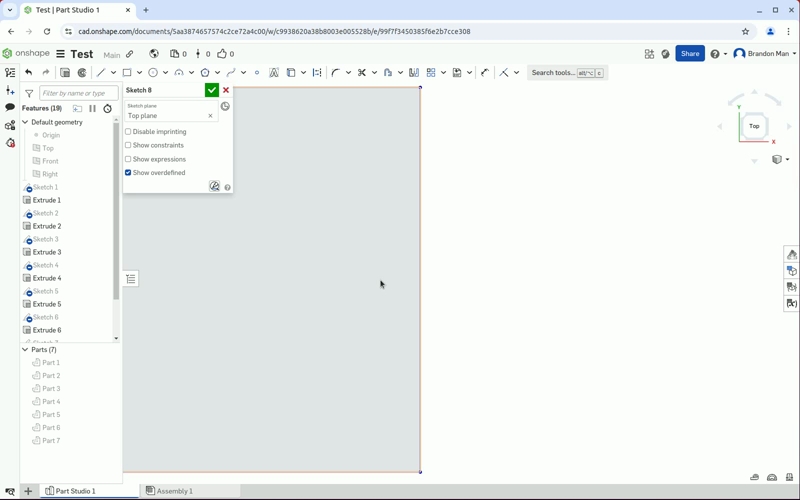
scroll(-6)
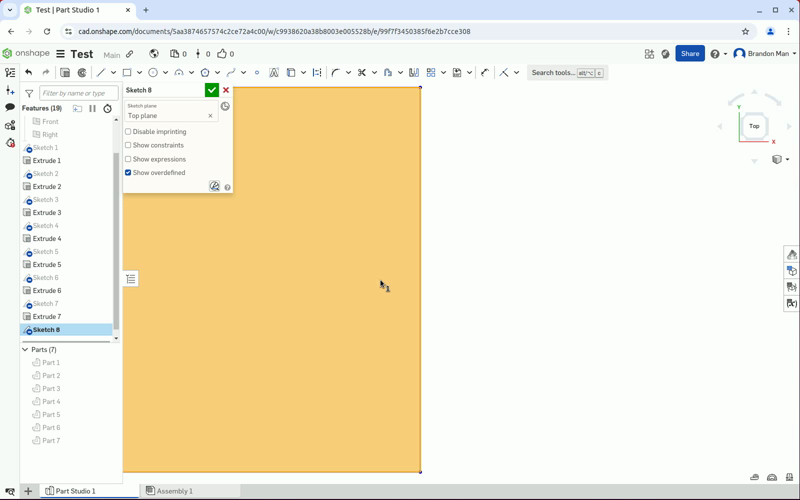
scroll(-6)
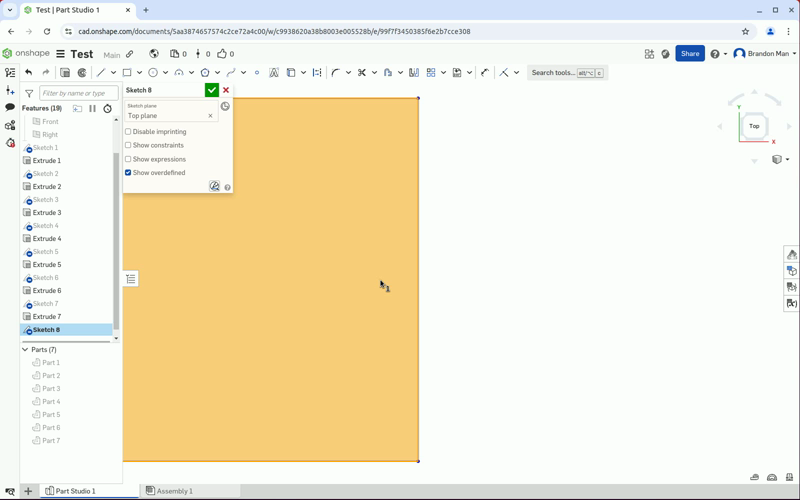
scroll(-6)
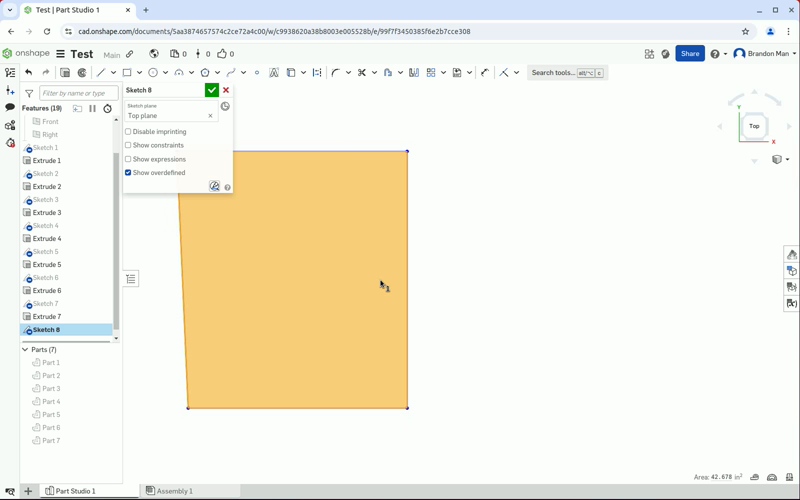
scroll(-6)
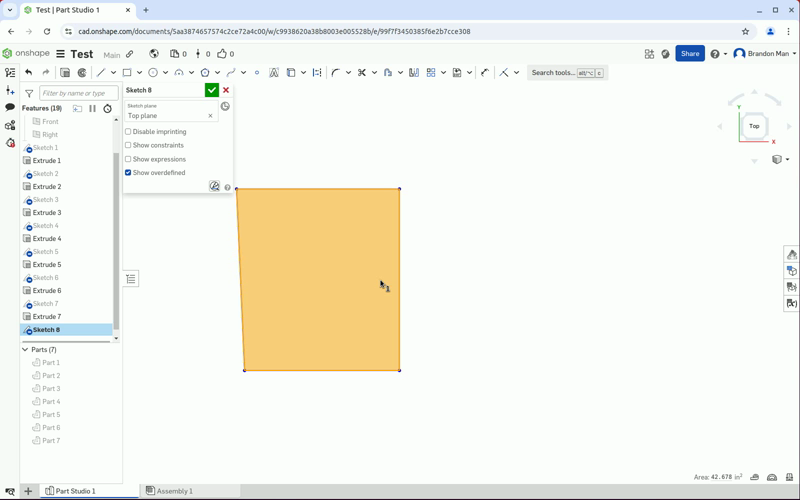
scroll(-6)
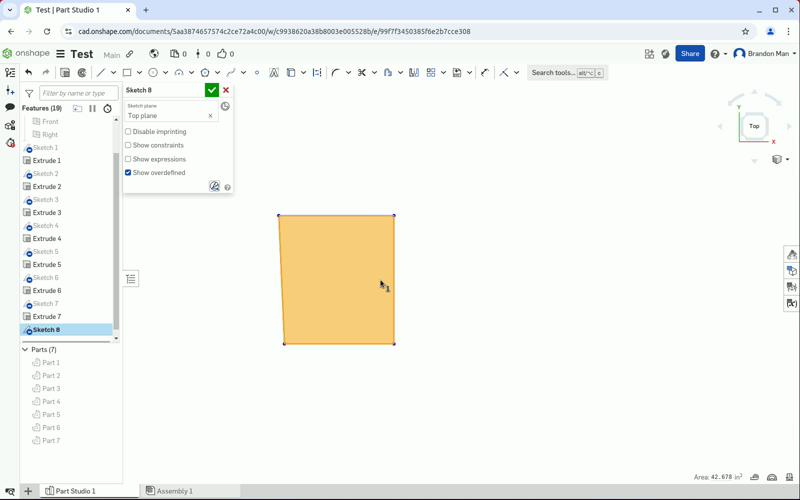
scroll(-6)
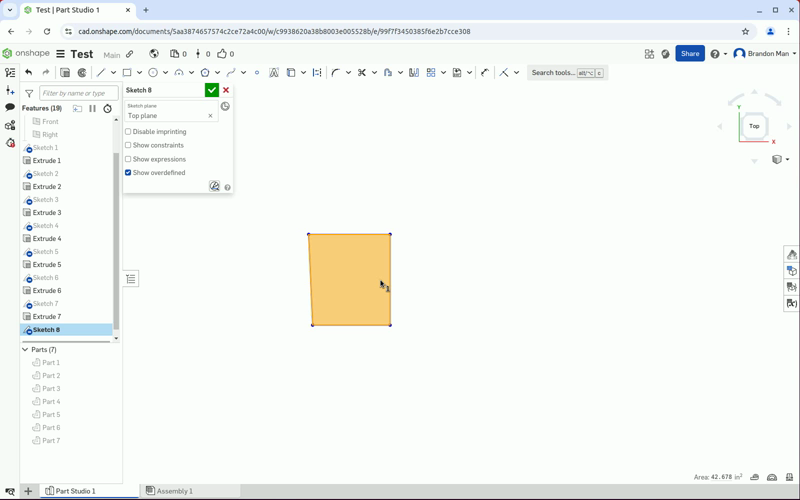
scroll(-6)
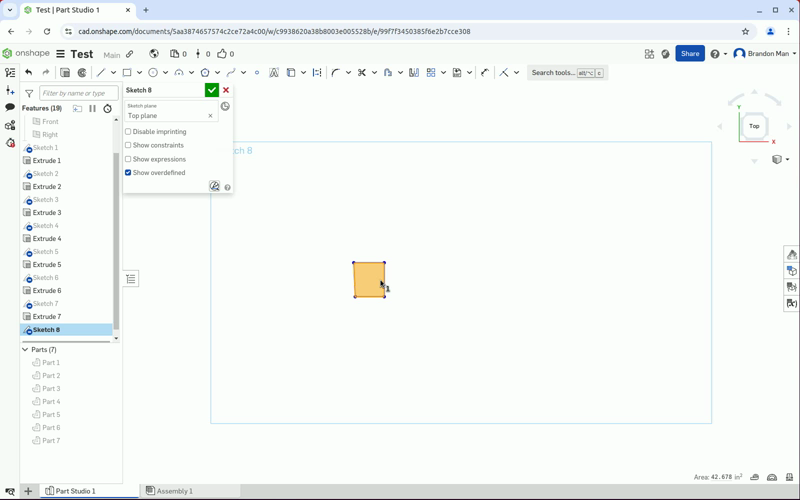
mouse_move(73, 352)
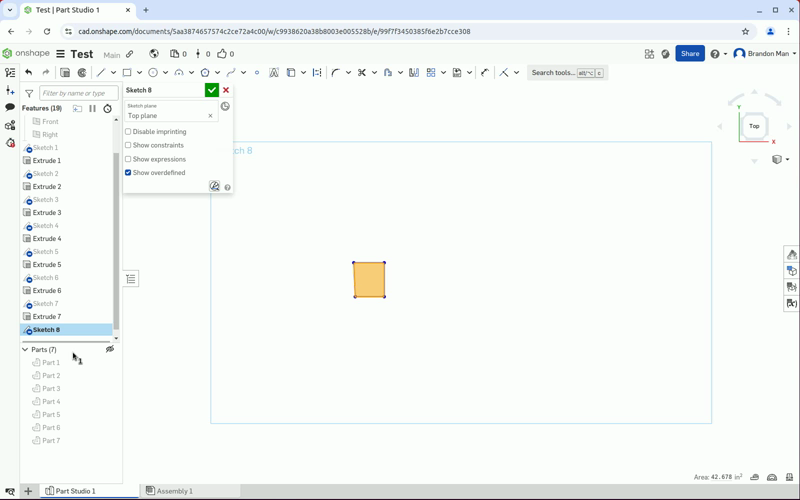
key(shift+y)
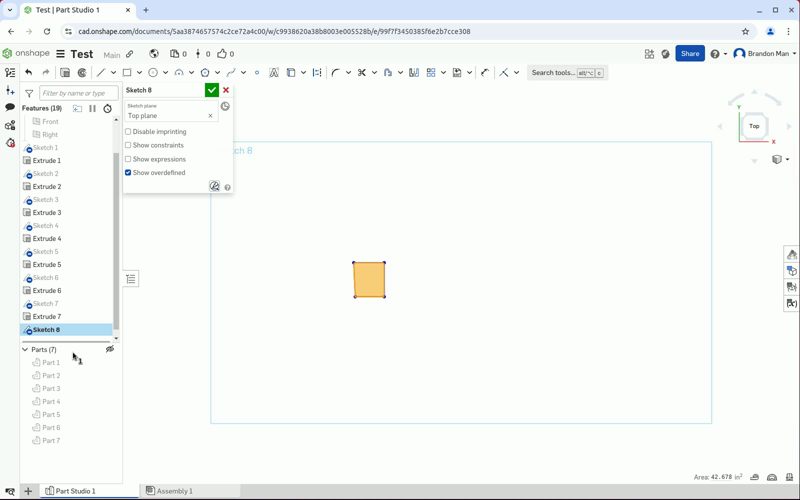
key(shift+e)
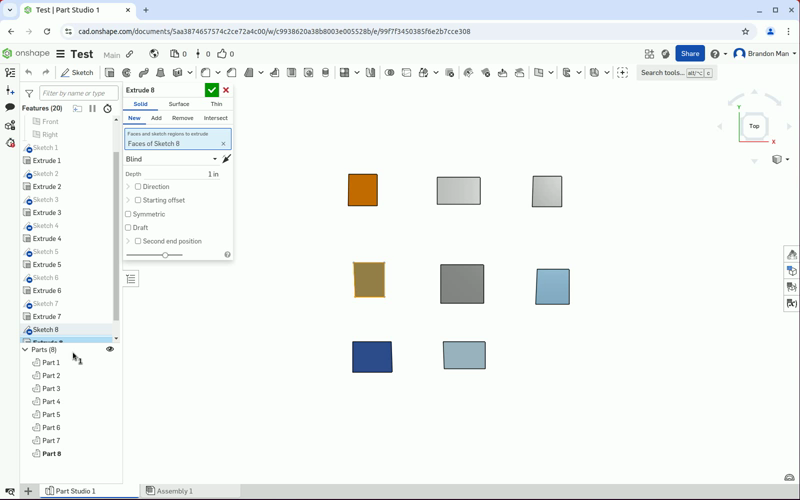
mouse_move(143, 106)
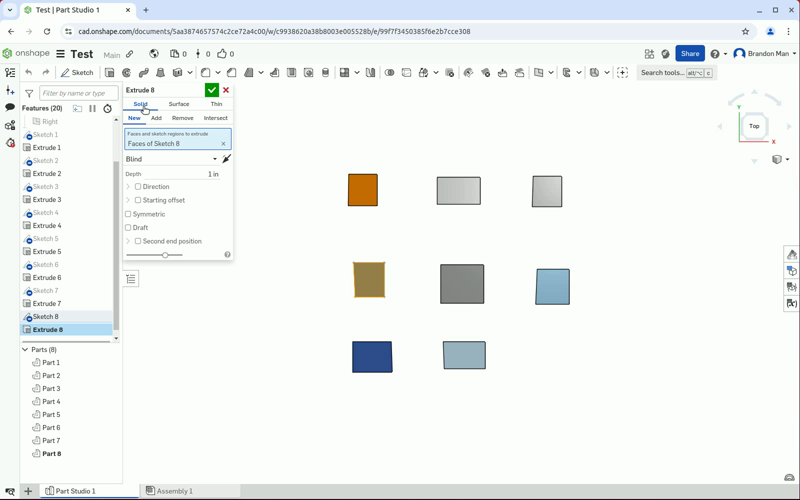
click(143, 106)
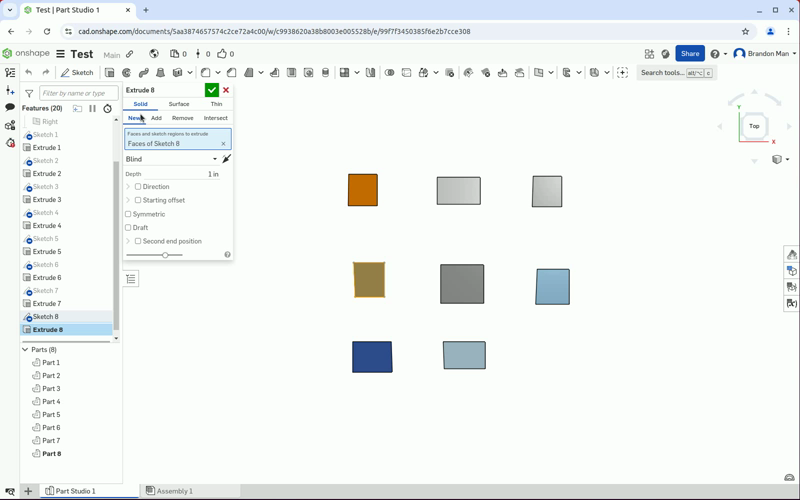
mouse_move(137, 120)
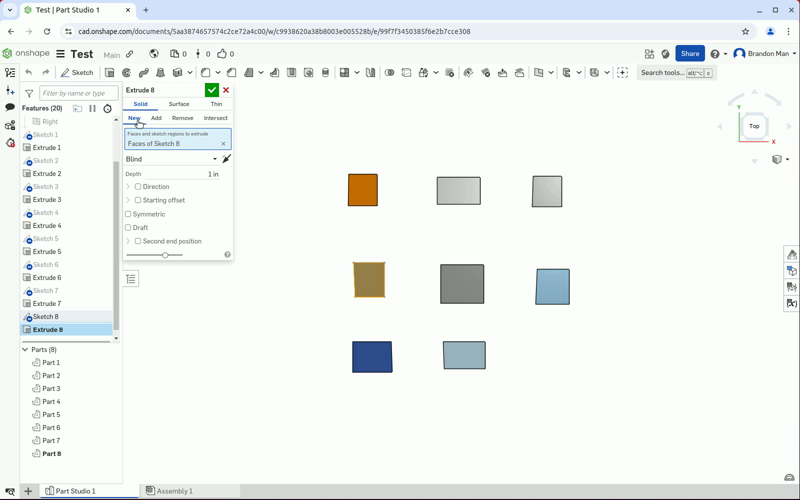
click(137, 120)
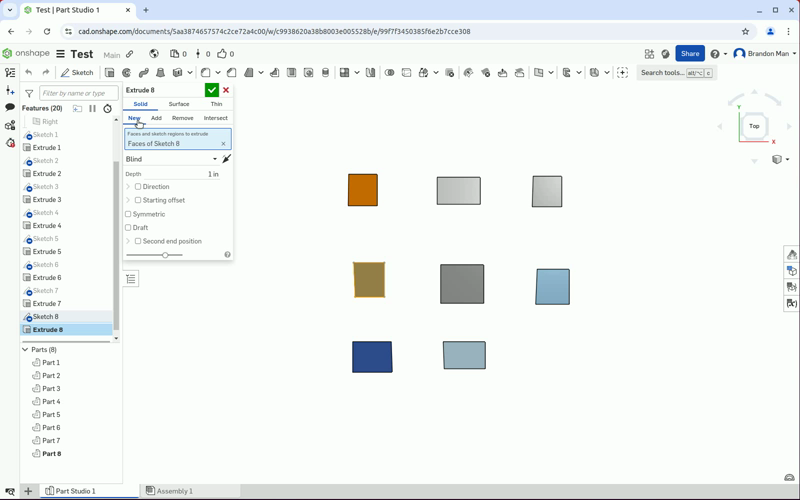
key(tab, 4)
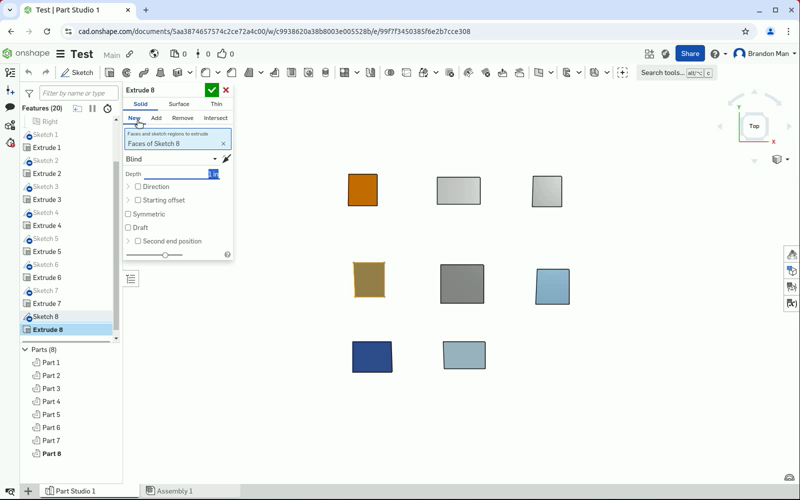
text(0.722)
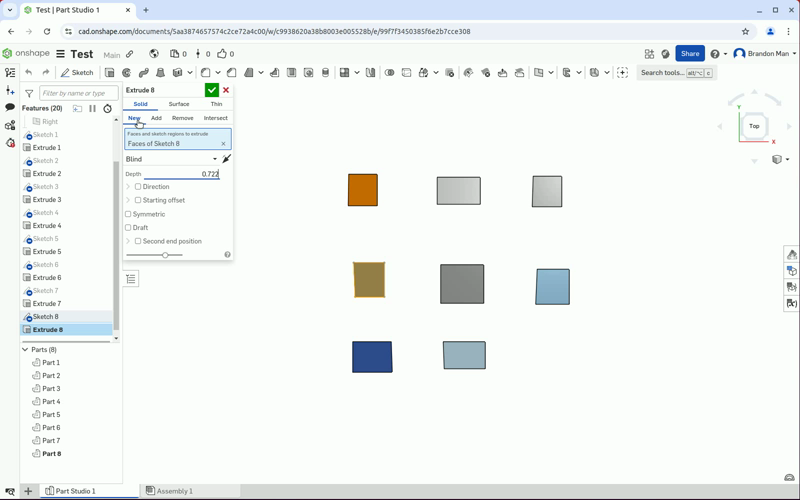
key(enter)
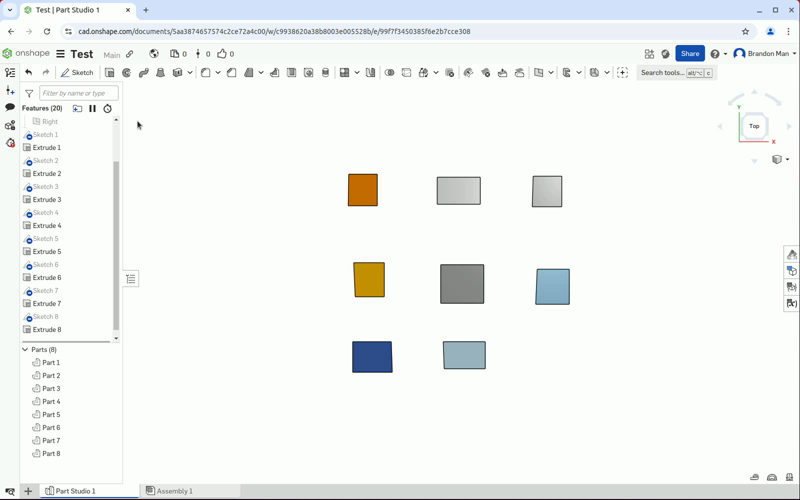
key(shift+h)
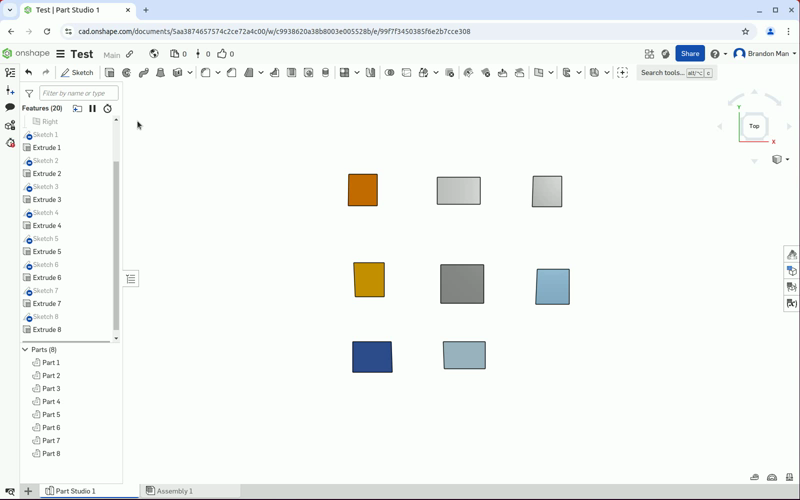
key(shift+h)
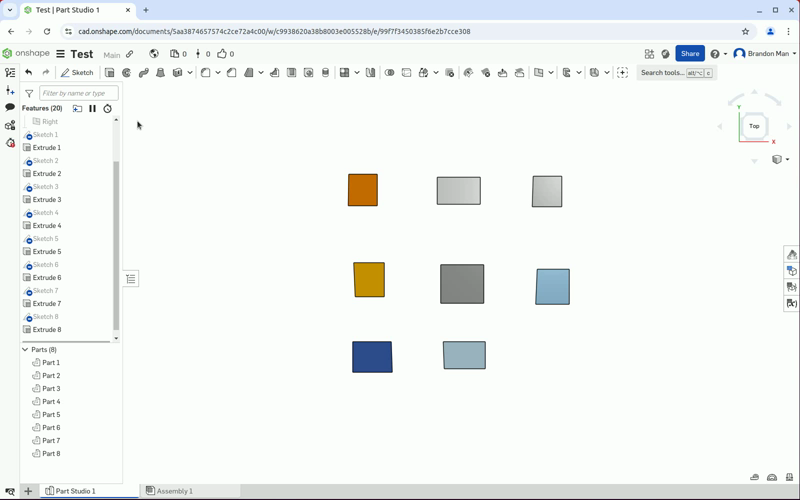
mouse_move(69, 137)
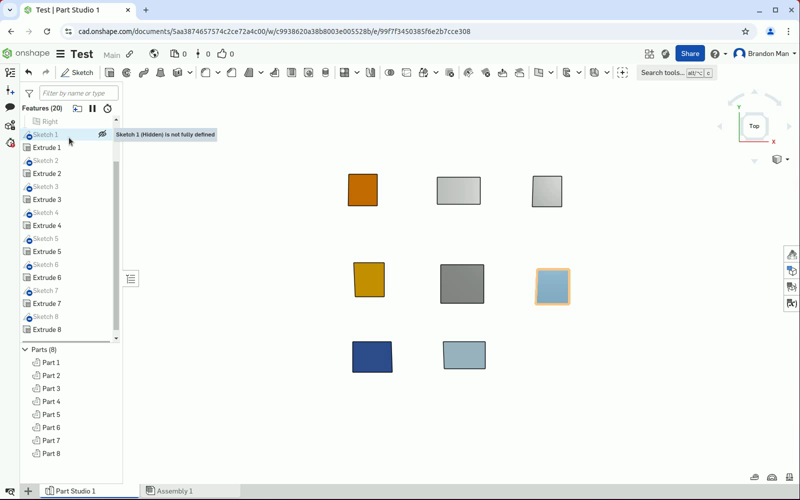
click(69, 137)
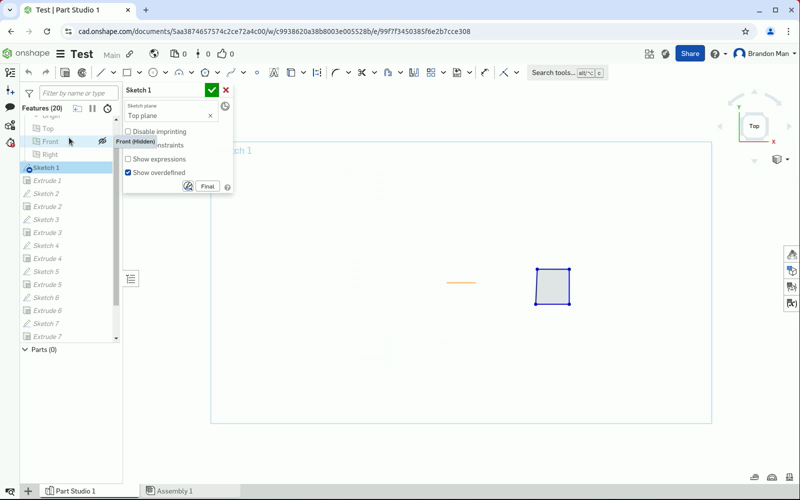
mouse_move(229, 92)
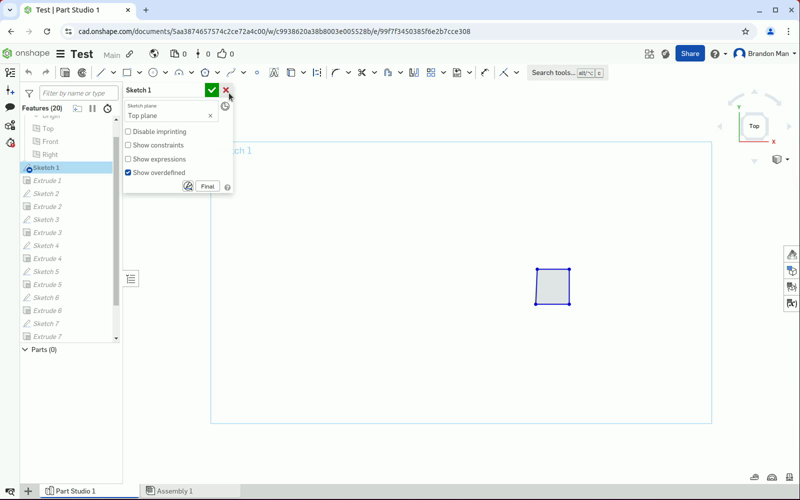
click(229, 92)
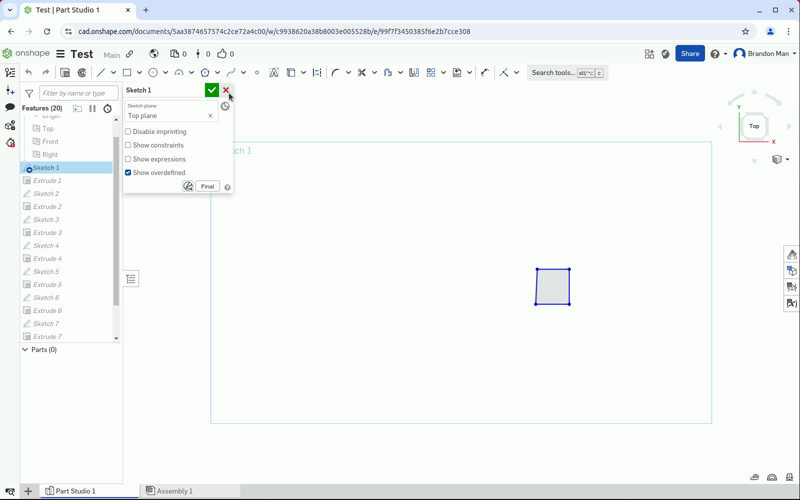
key(shift+s)
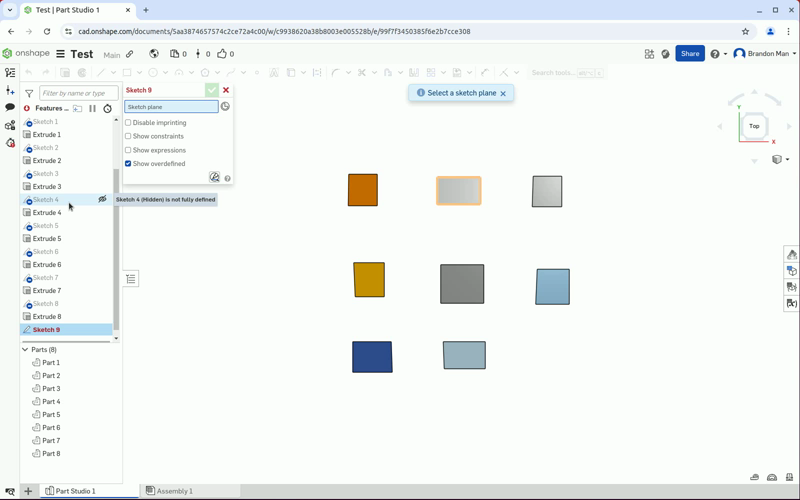
scroll(3)
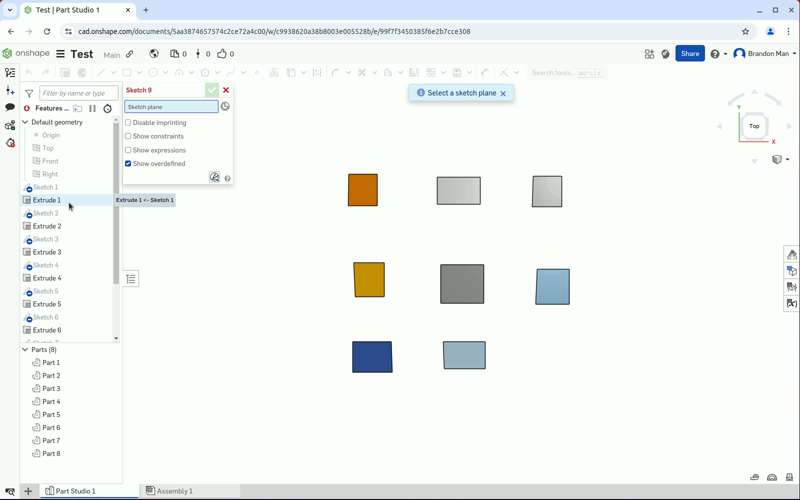
mouse_move(69, 150)
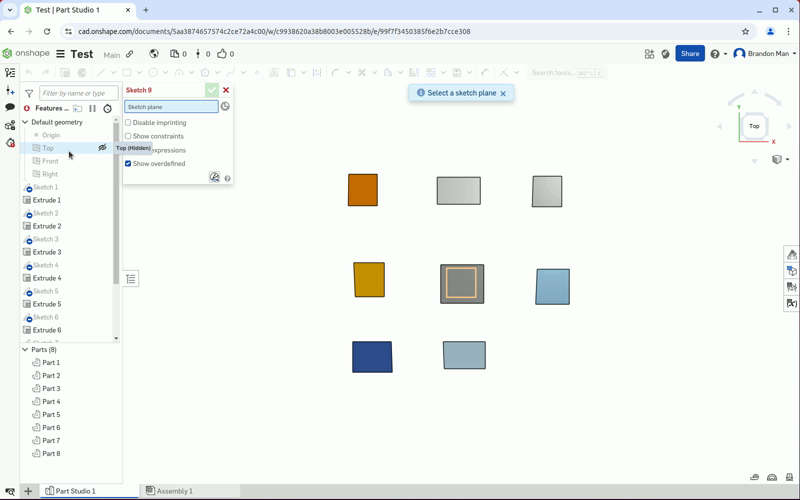
click(69, 150)
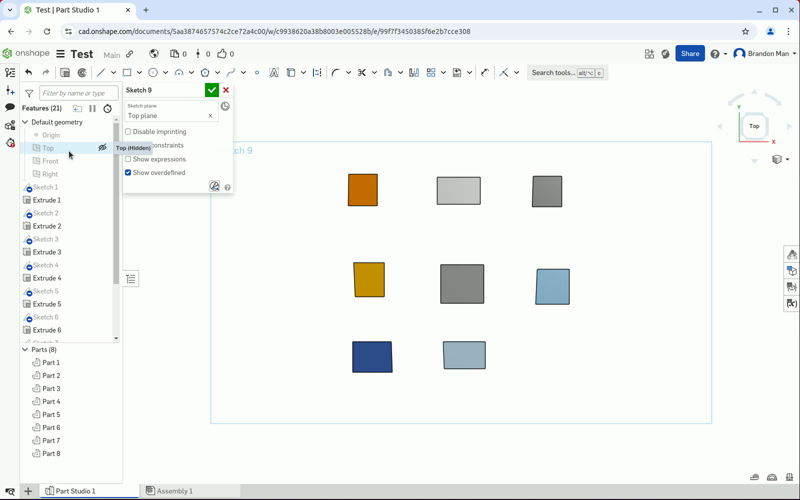
mouse_move(73, 352)
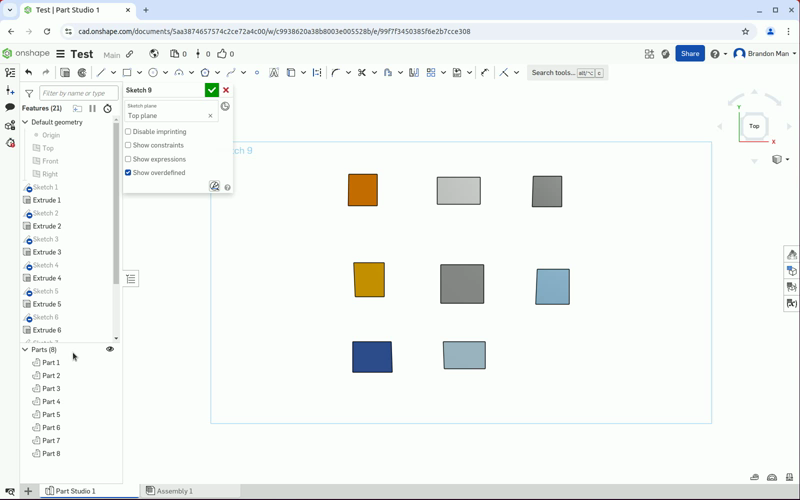
key(y)
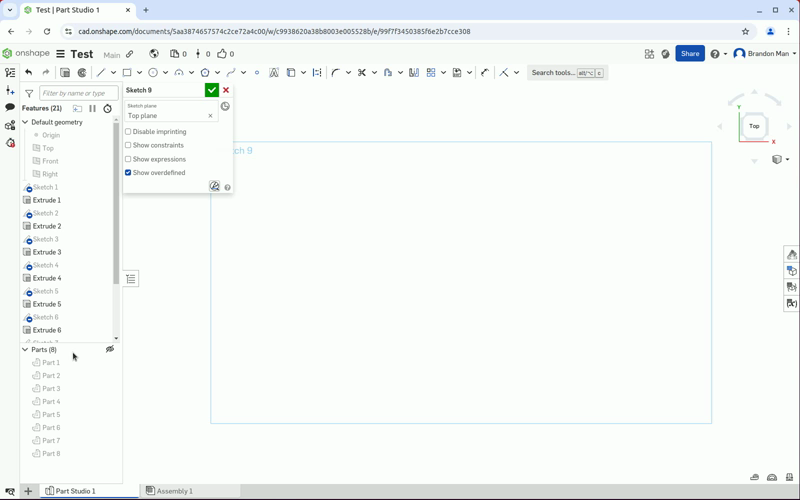
key(l)
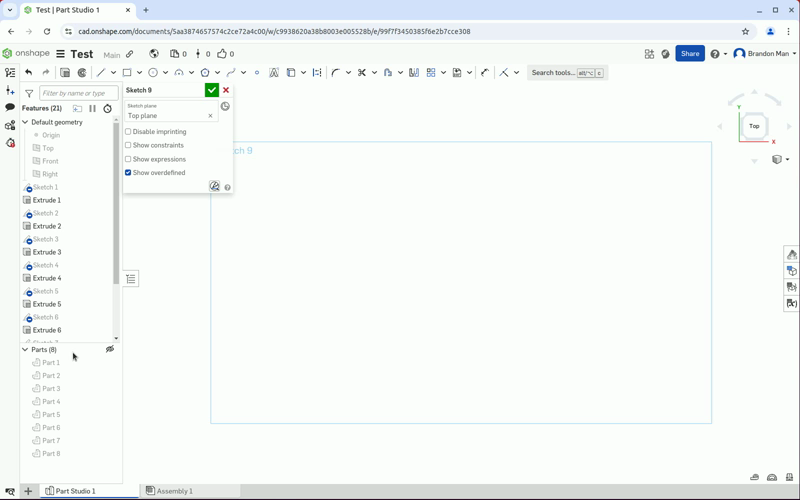
key_down(shift)
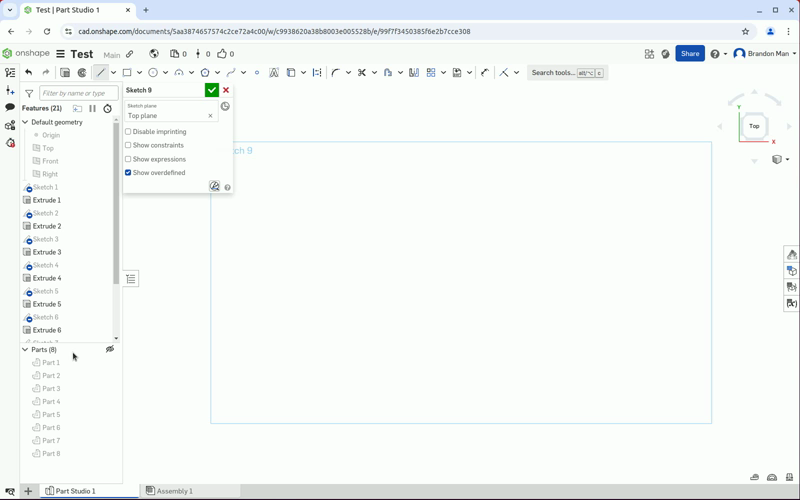
mouse_move(533, 341)
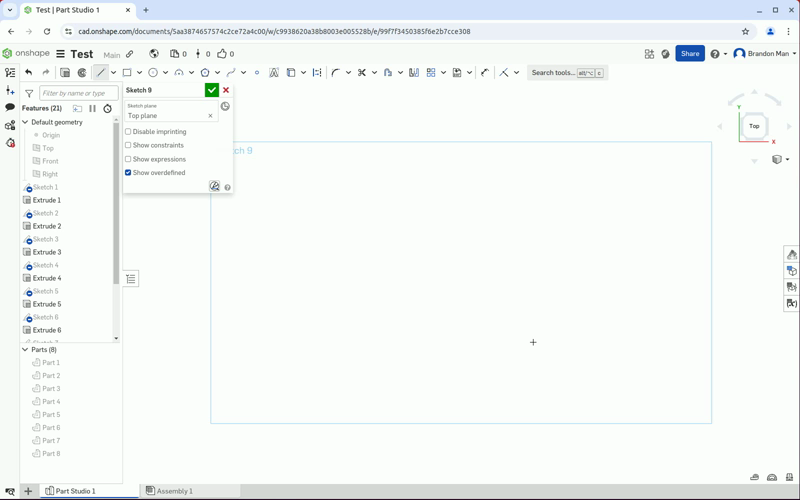
click(533, 341)
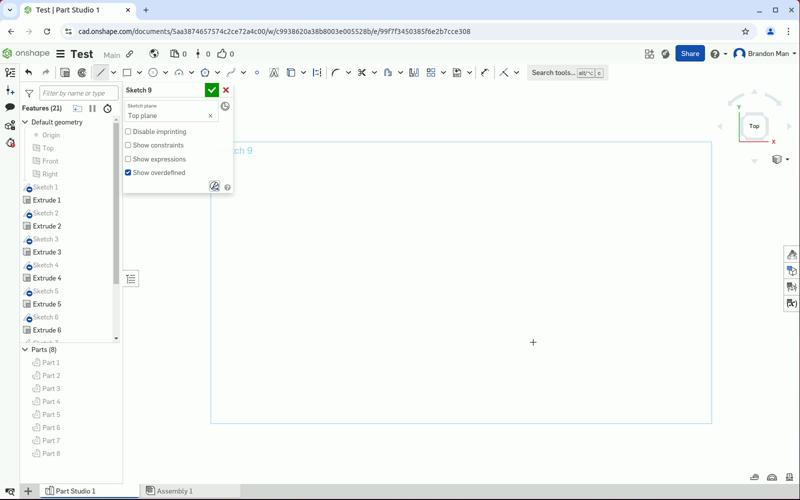
key_up(shift)
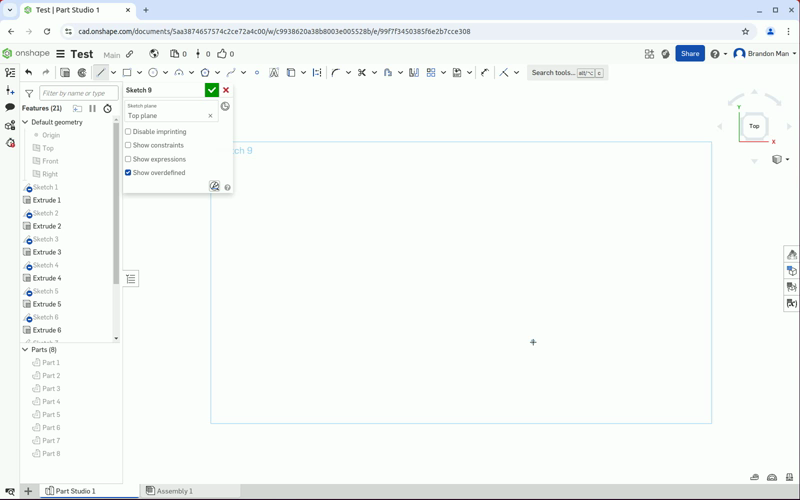
key_down(shift)
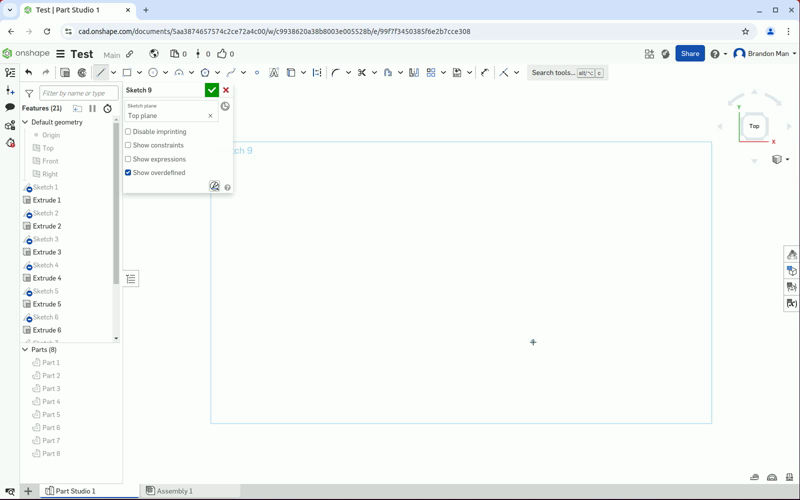
mouse_move(563, 341)
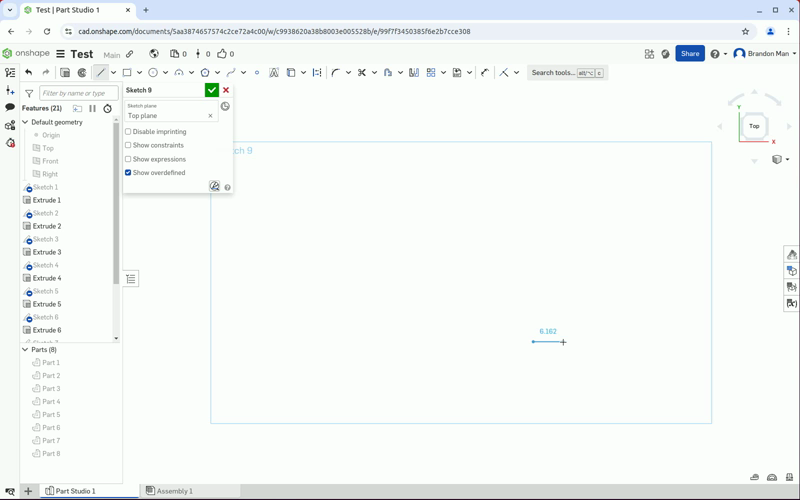
mouse_move(533, 370)
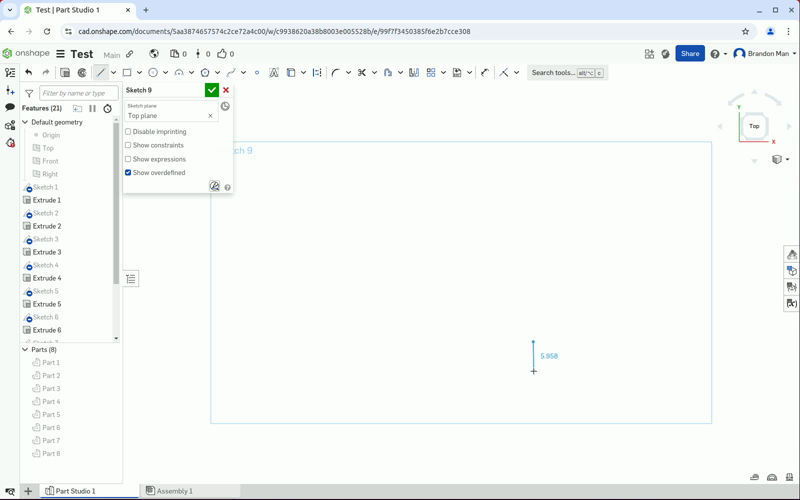
click(533, 370)
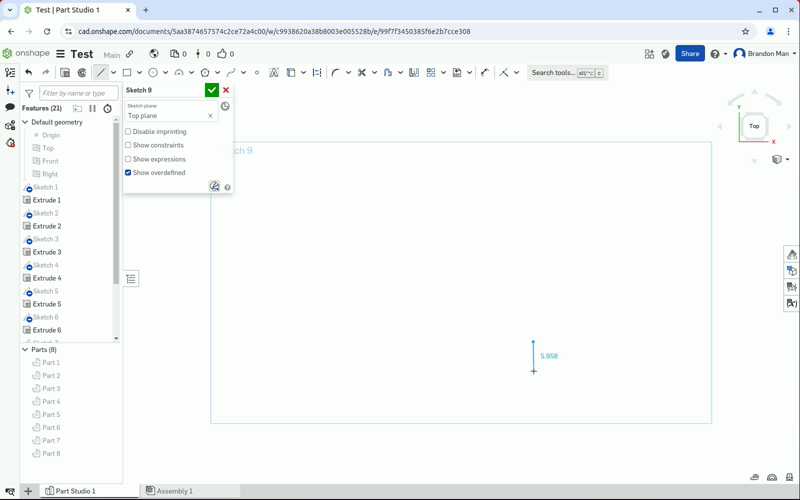
key_up(shift)
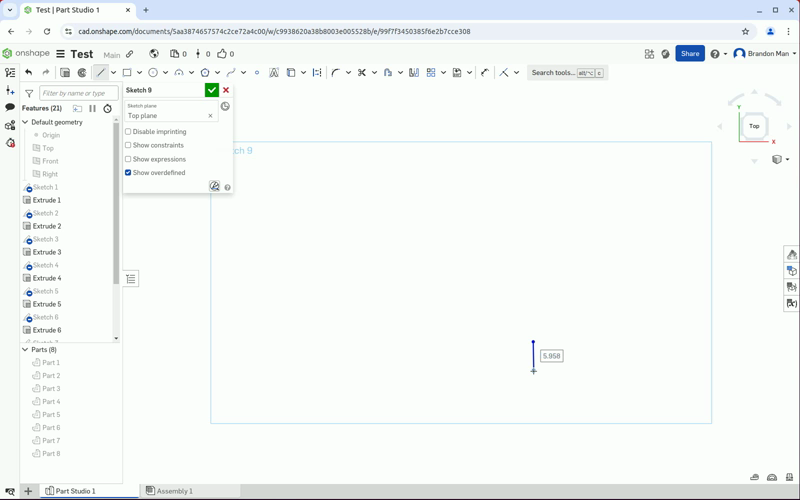
key_down(shift)
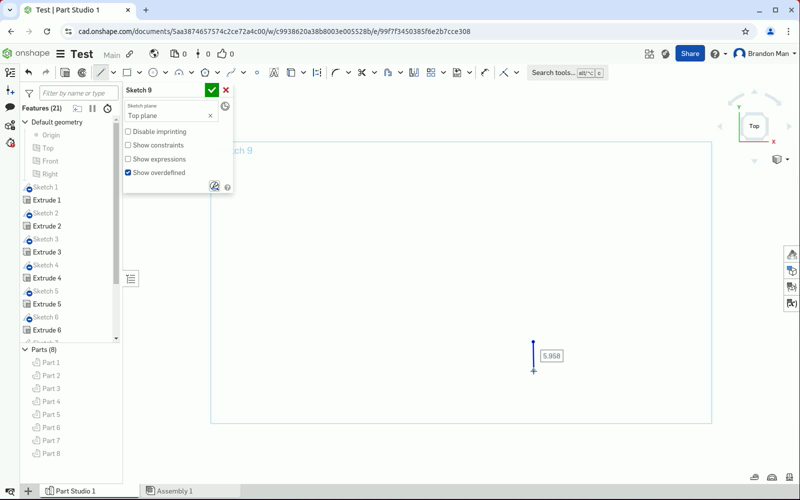
mouse_move(563, 370)
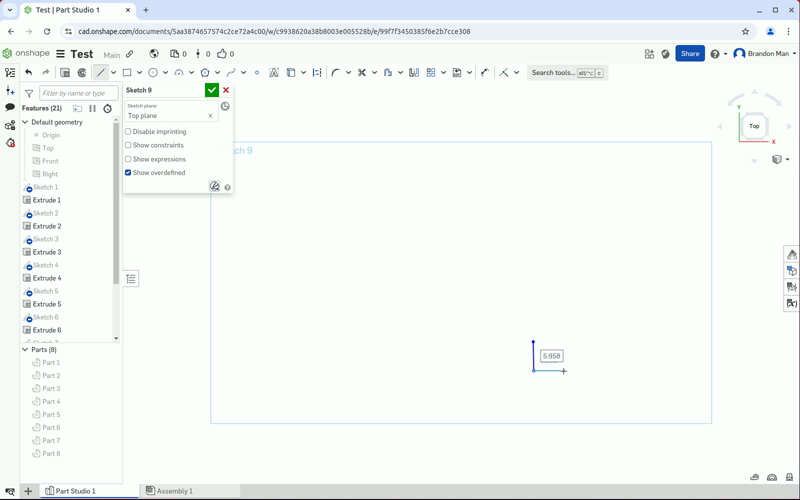
mouse_move(568, 370)
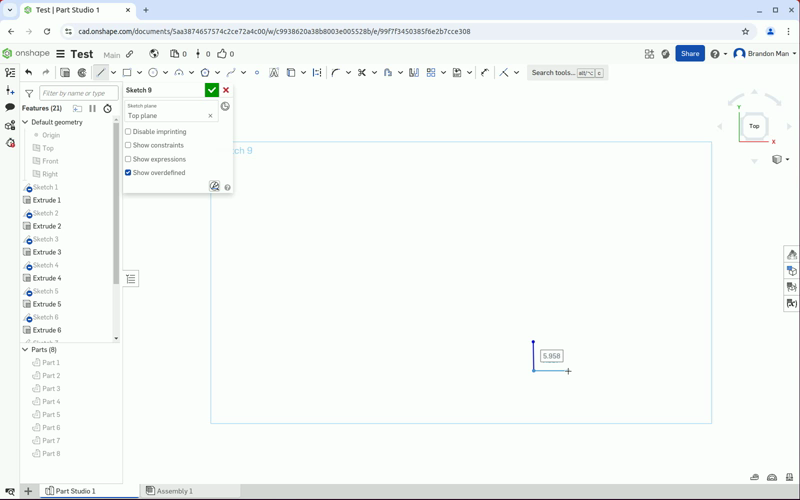
click(568, 370)
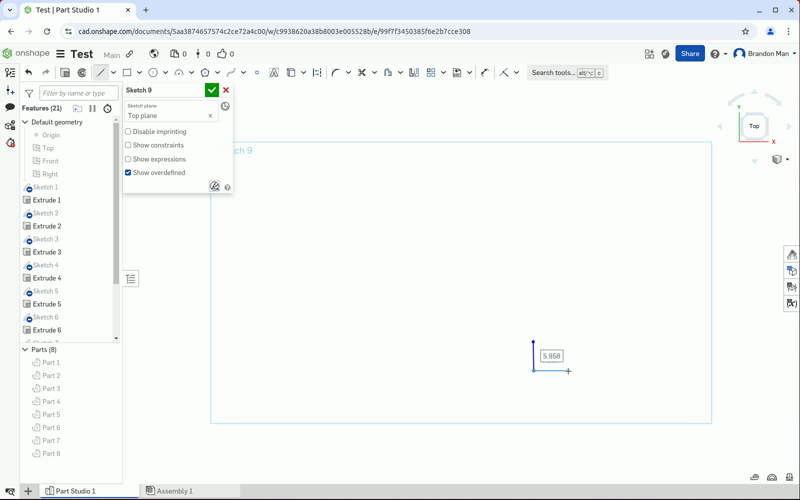
key_up(shift)
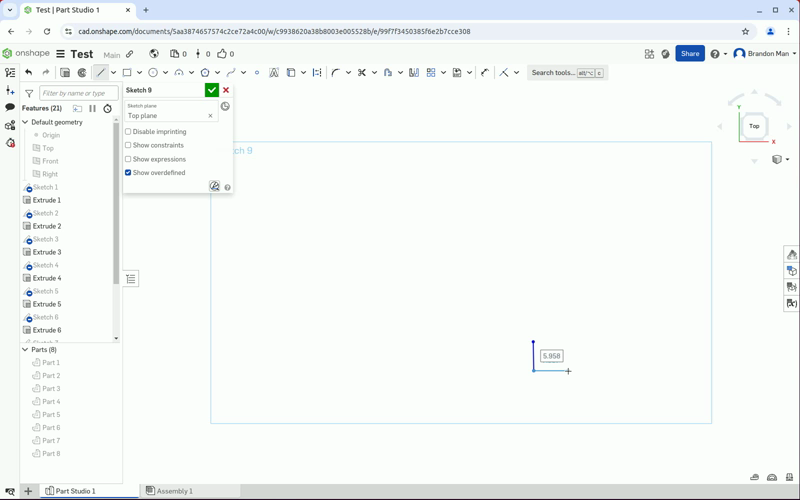
key_down(shift)
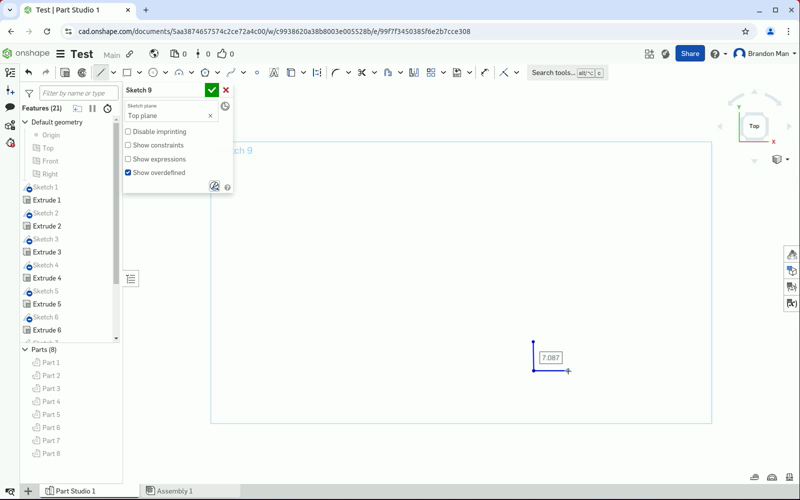
mouse_move(589, 370)
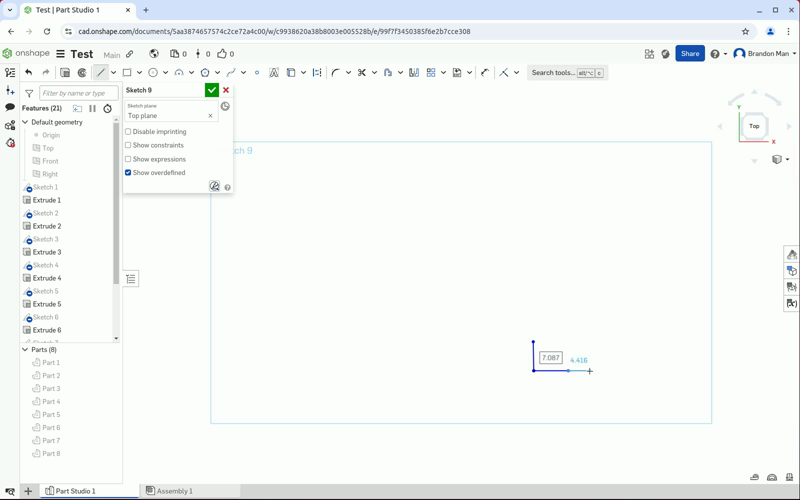
mouse_move(568, 341)
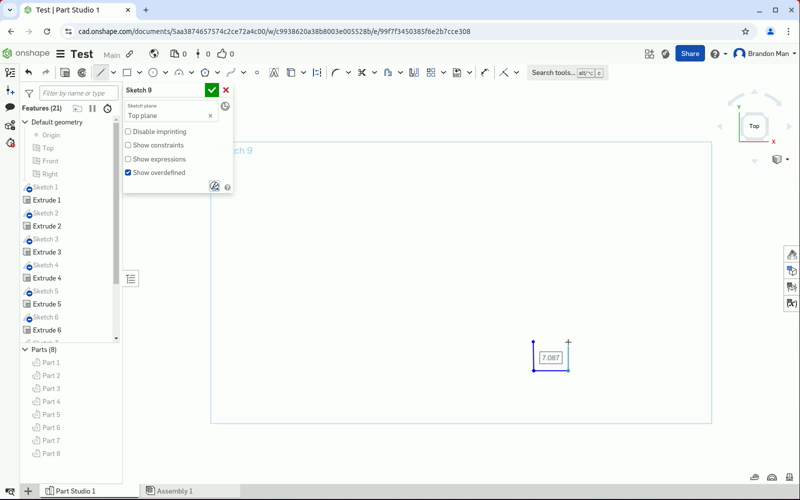
click(568, 341)
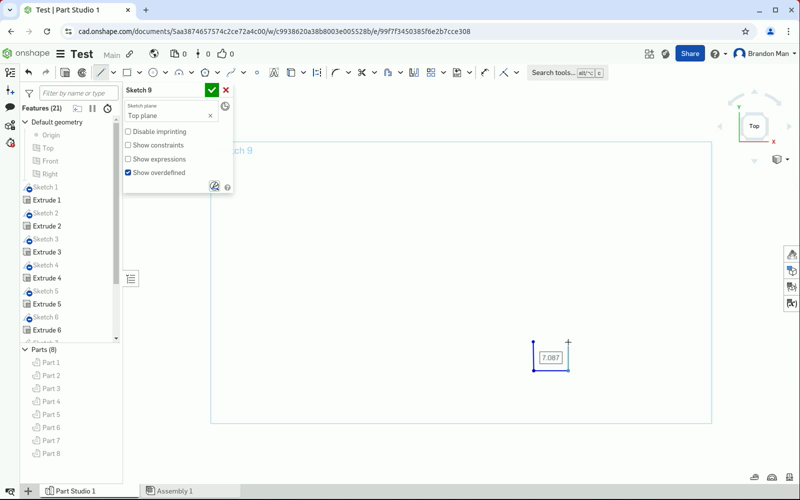
key_up(shift)
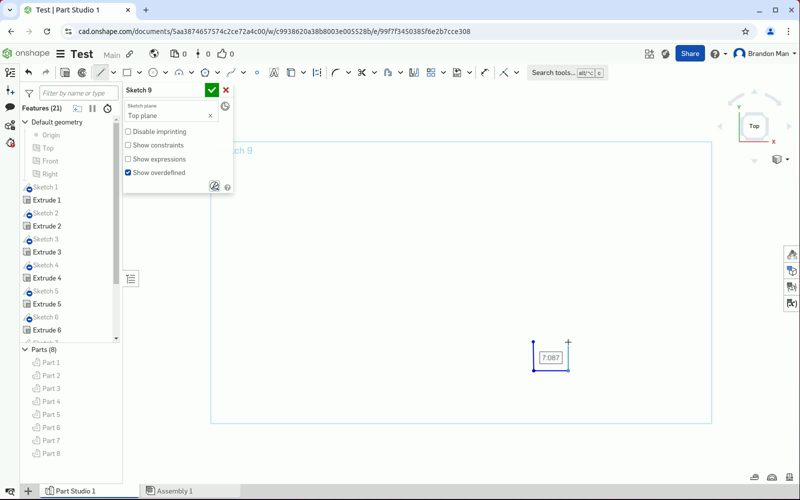
mouse_move(589, 341)
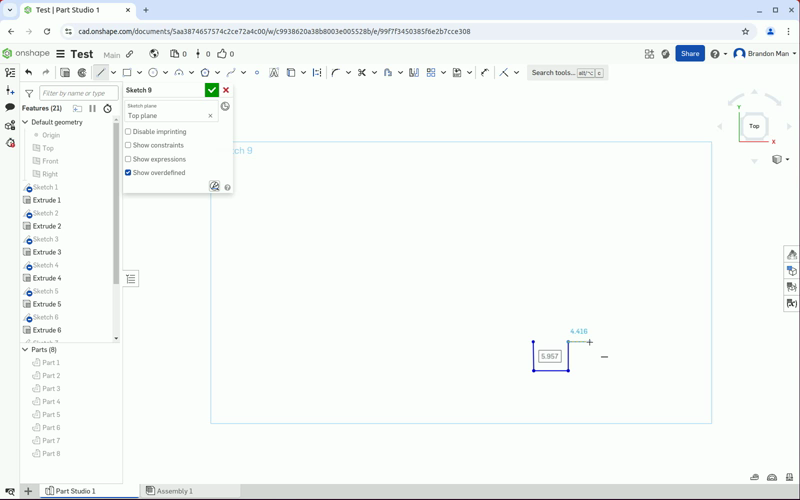
key_down(shift)
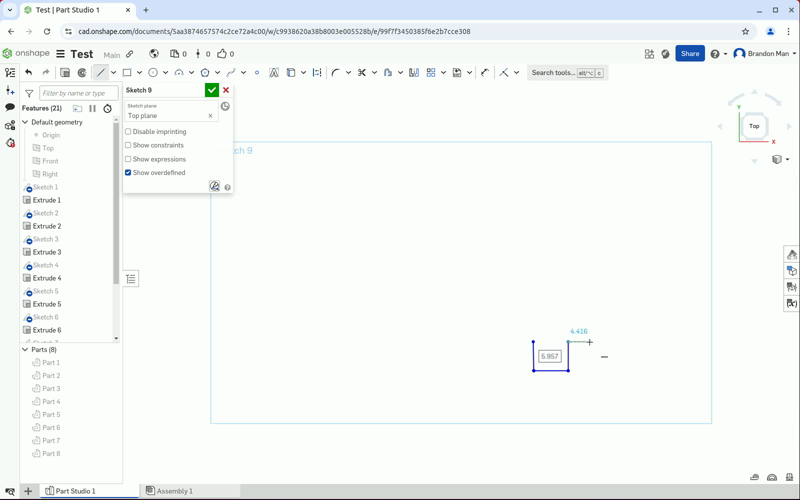
mouse_move(533, 341)
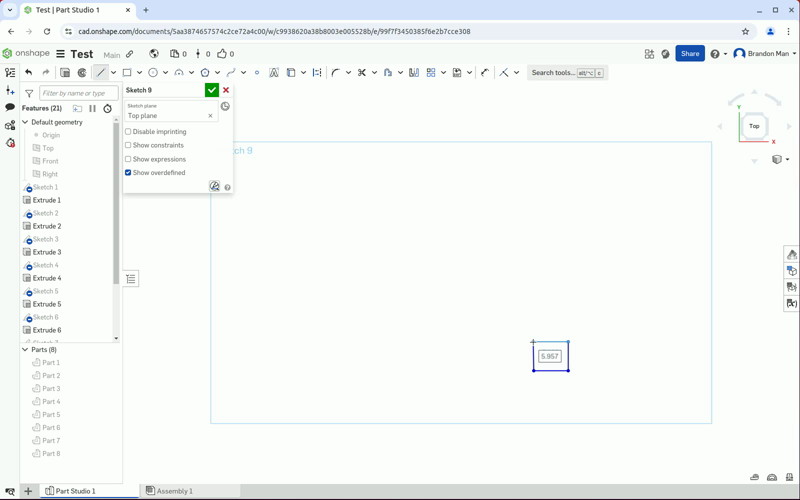
key_up(shift)
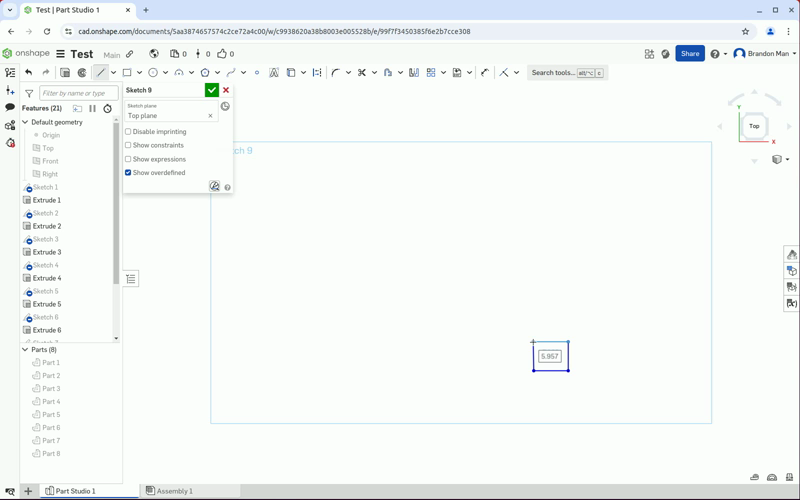
click(533, 341)
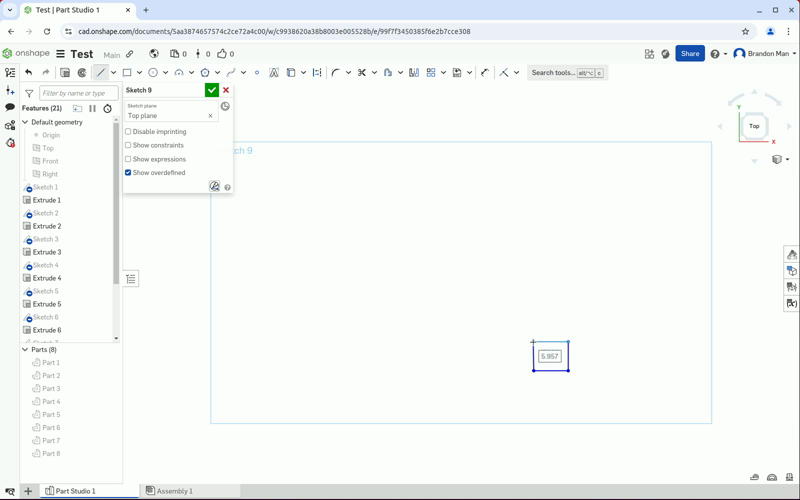
key(esc)
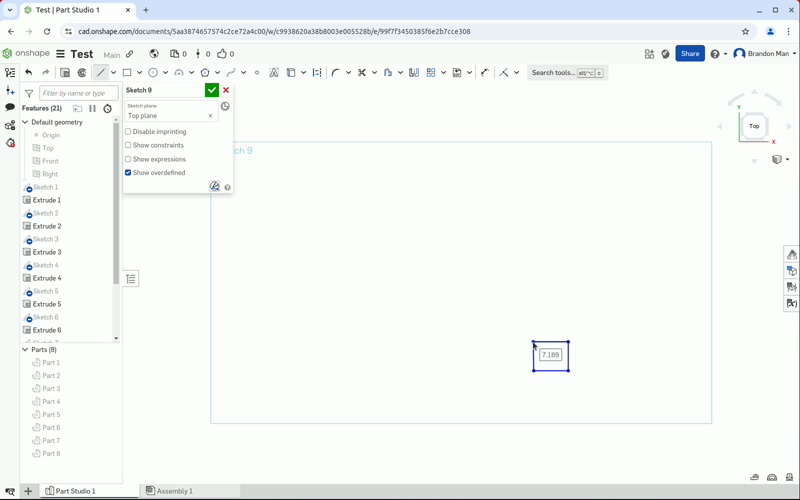
mouse_move(550, 359)
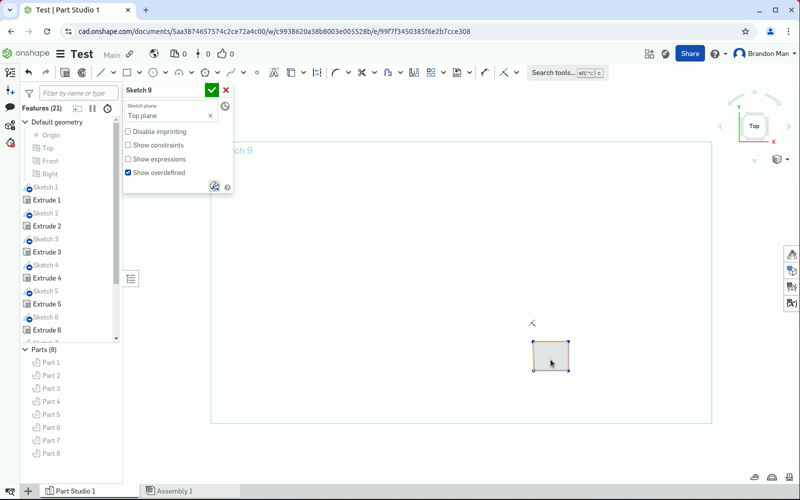
scroll(6)
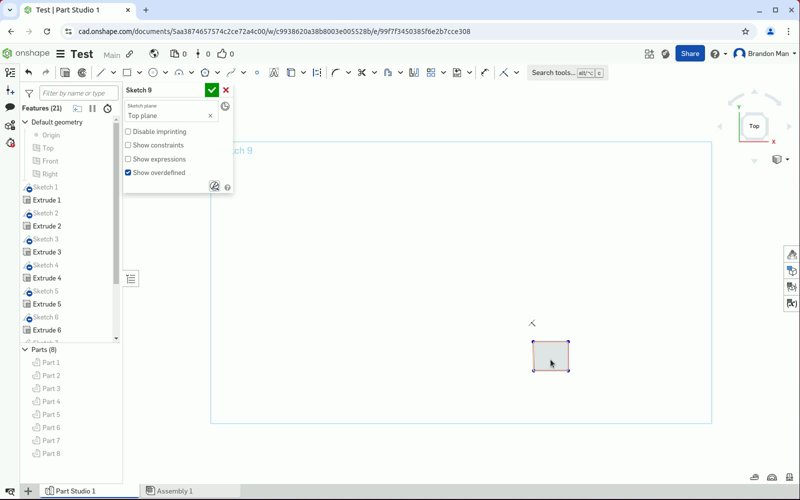
scroll(6)
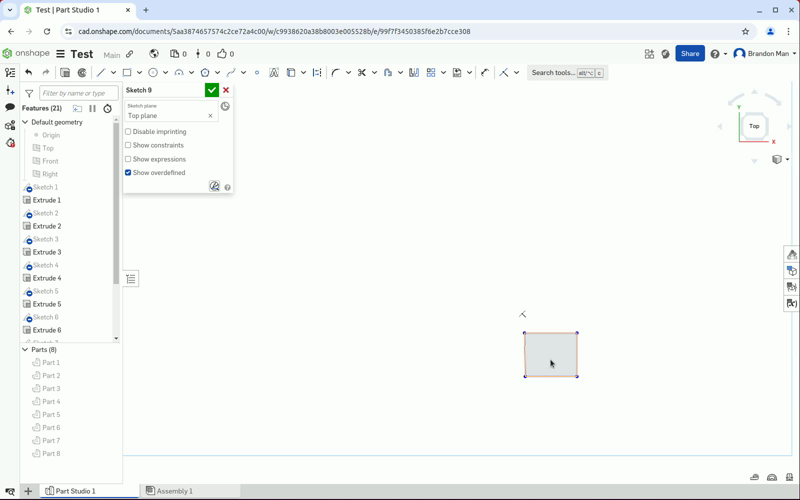
scroll(6)
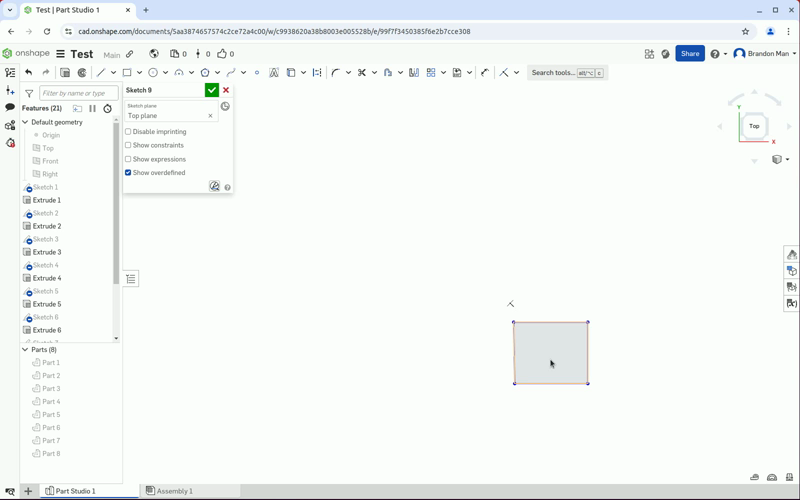
scroll(6)
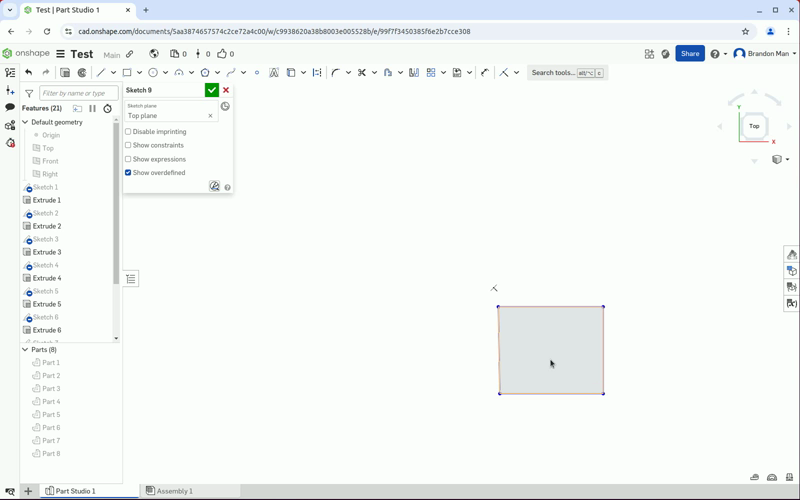
scroll(6)
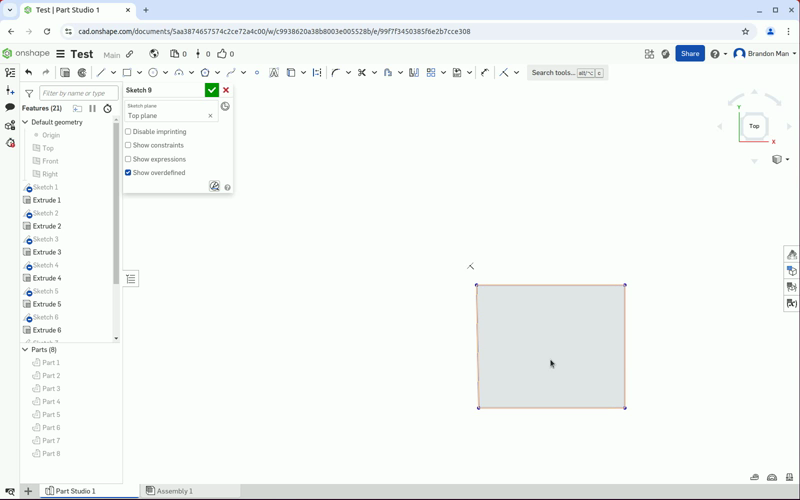
scroll(6)
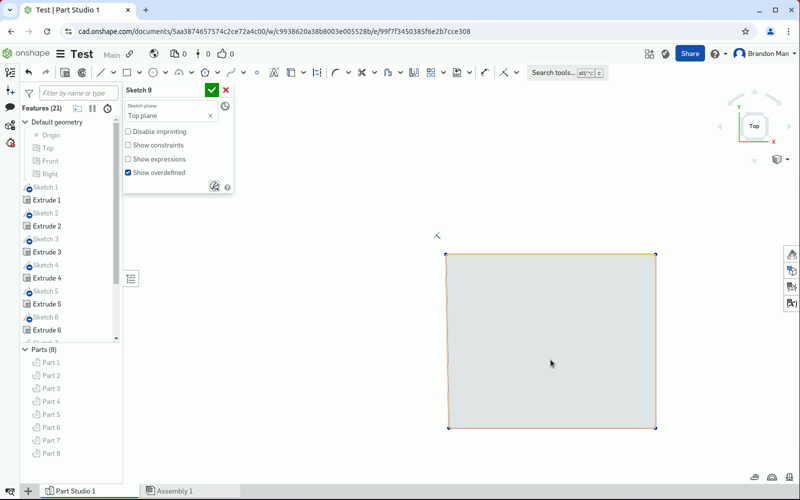
scroll(6)
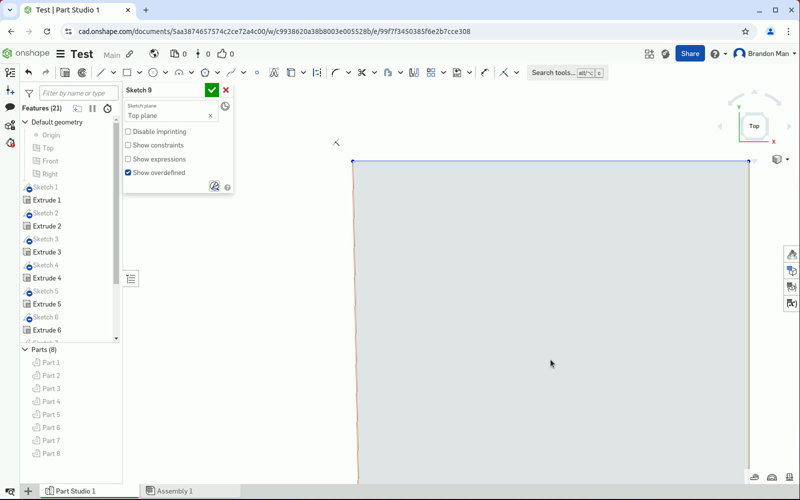
click(550, 359)
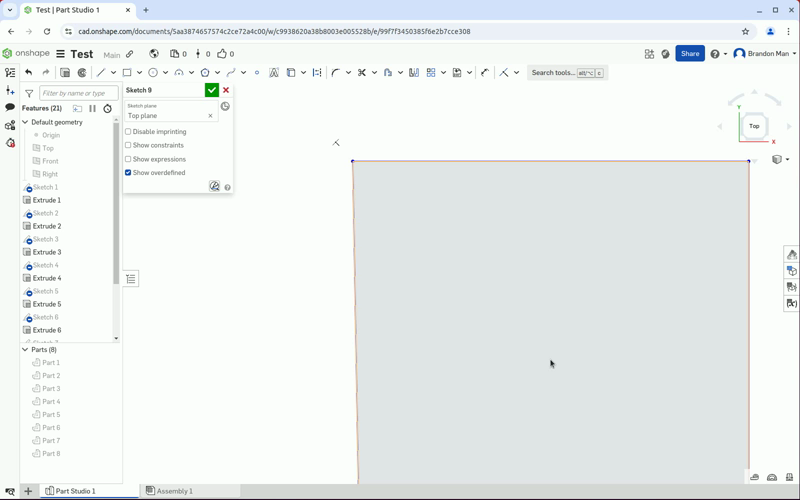
scroll(-6)
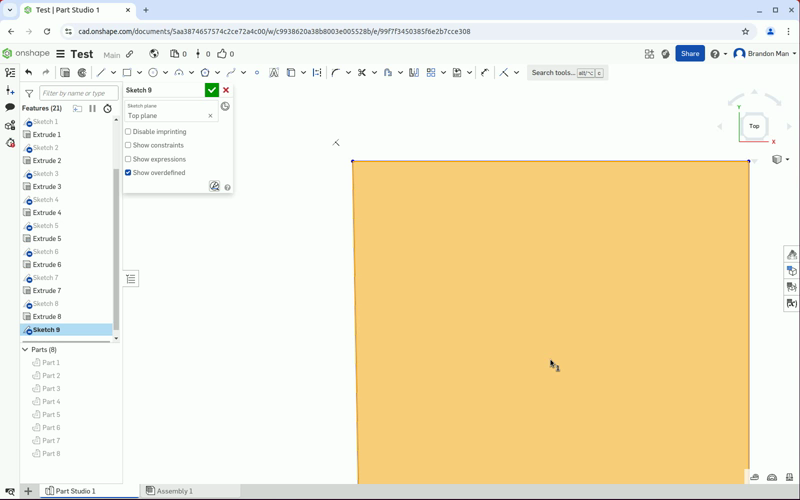
scroll(-6)
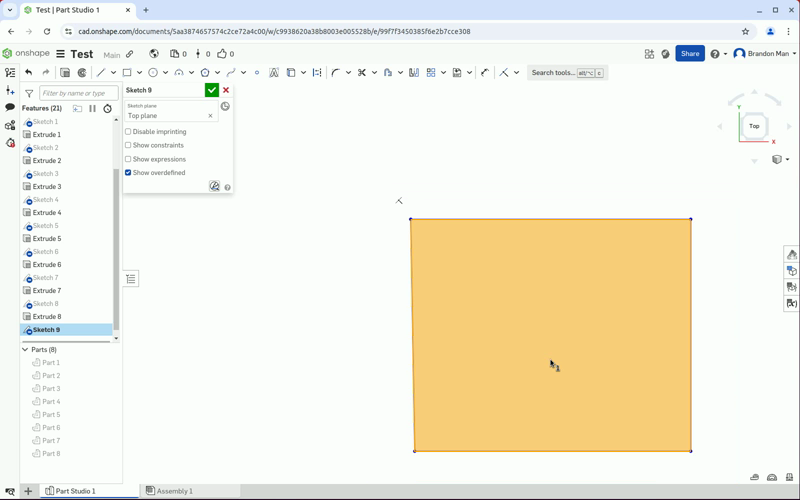
scroll(-6)
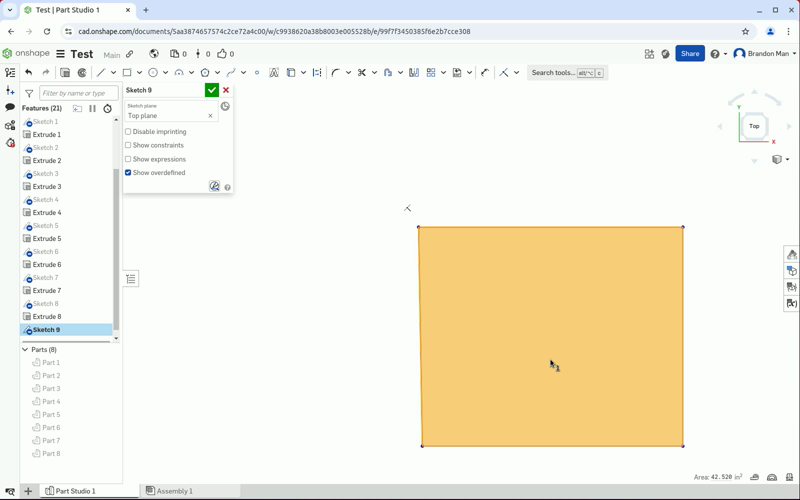
scroll(-6)
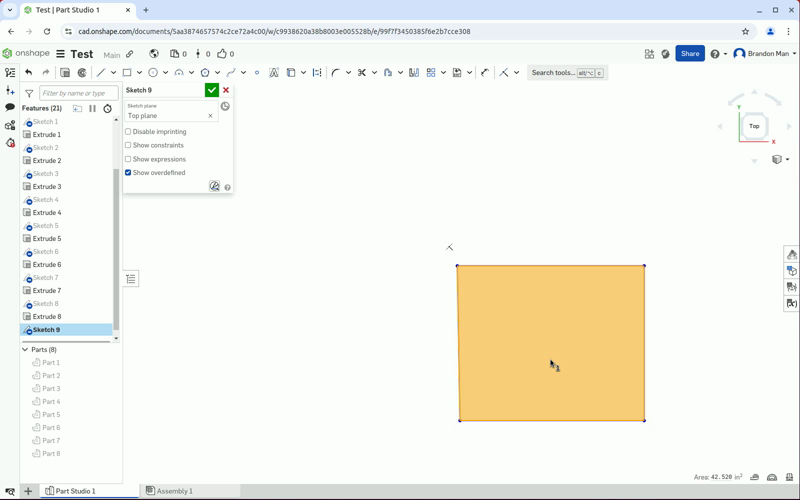
scroll(-6)
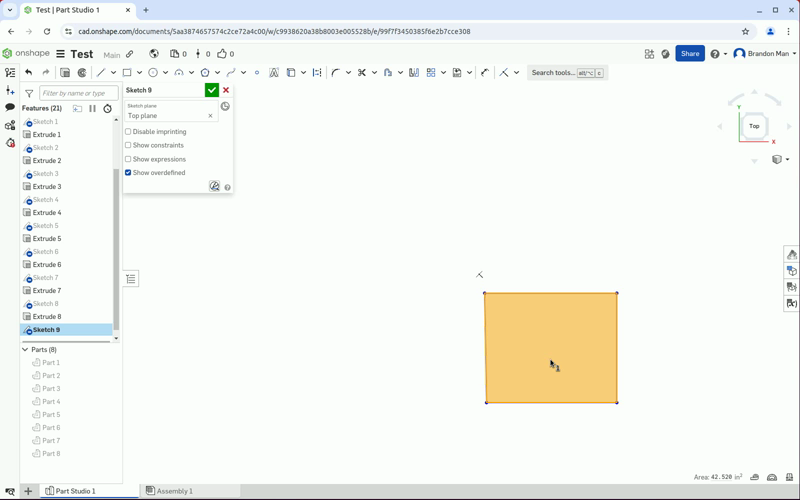
scroll(-6)
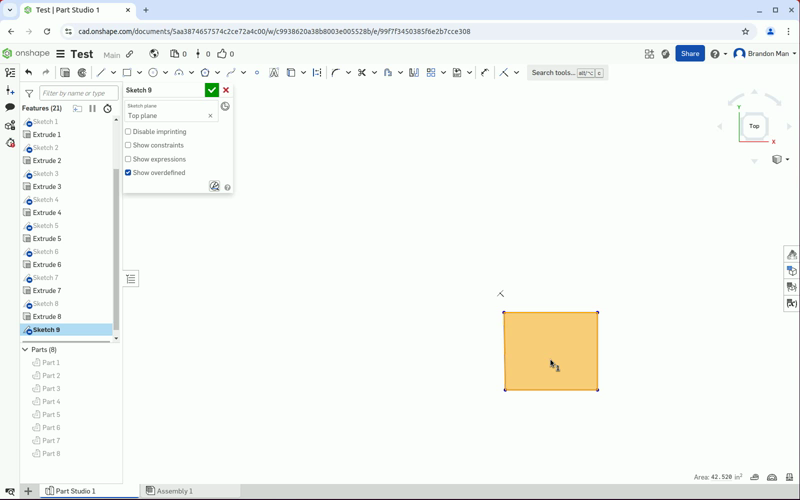
scroll(-6)
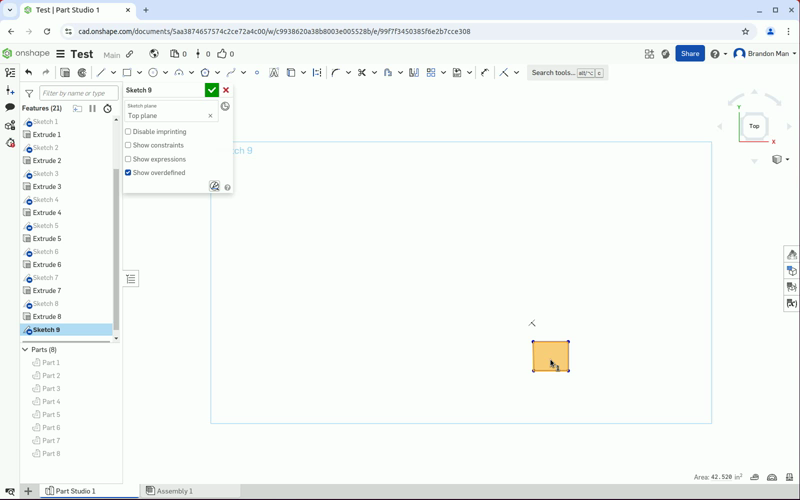
mouse_move(73, 352)
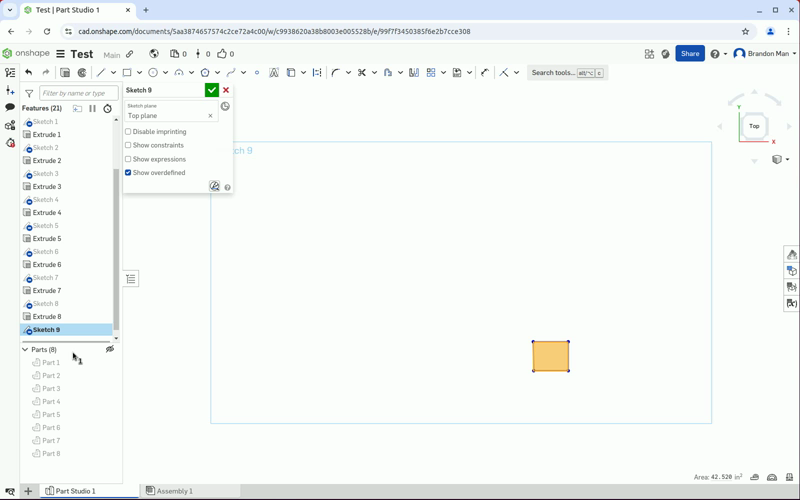
key(shift+y)
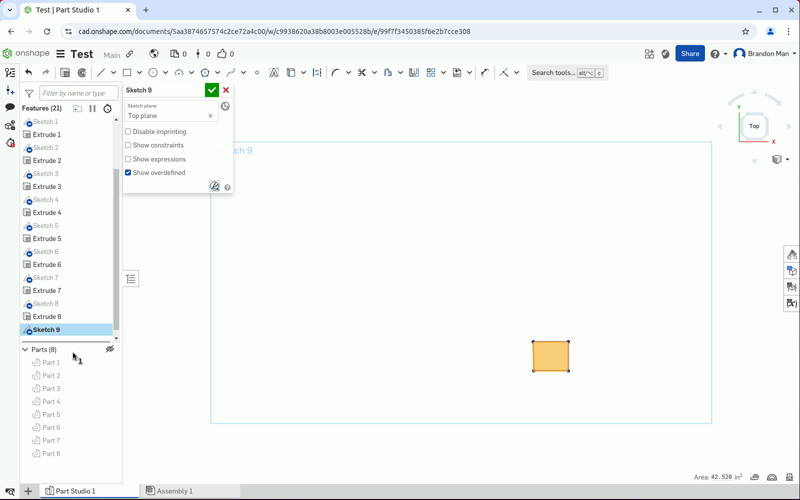
key(shift+e)
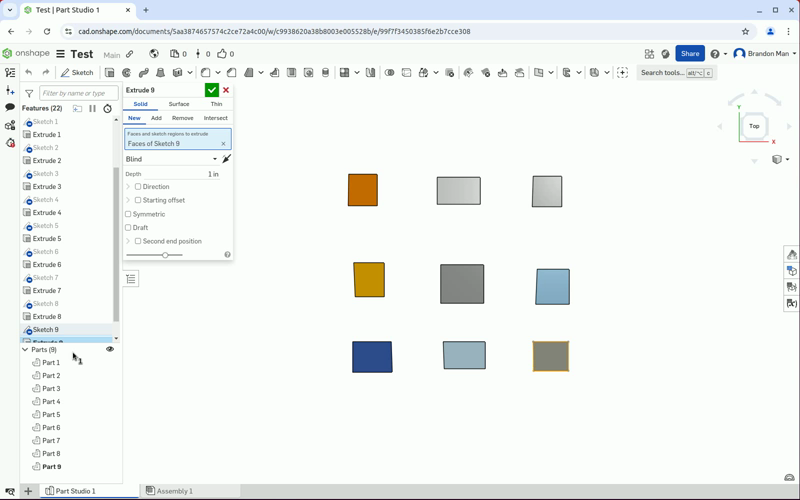
mouse_move(143, 106)
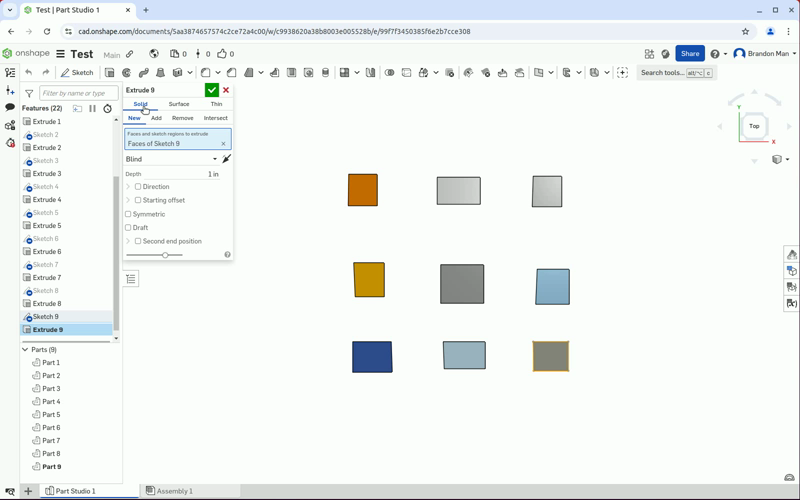
click(143, 106)
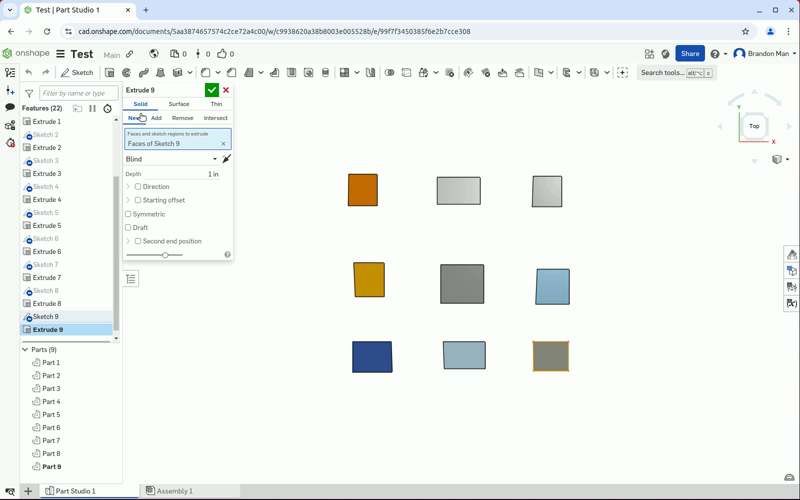
mouse_move(137, 120)
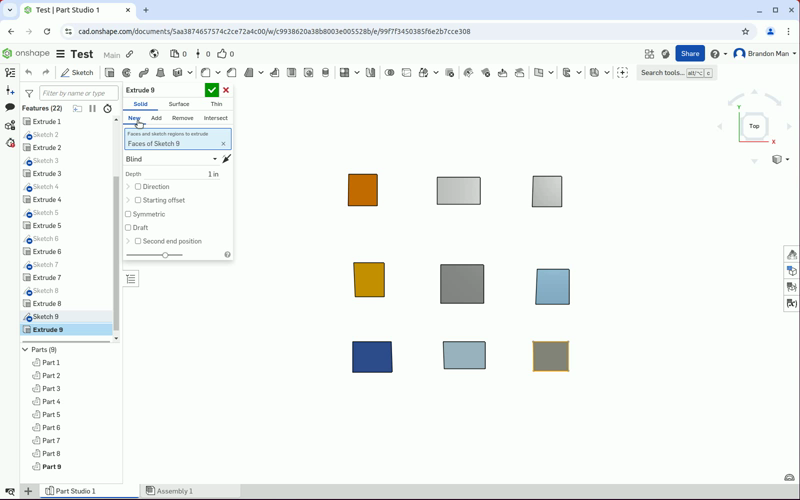
click(137, 120)
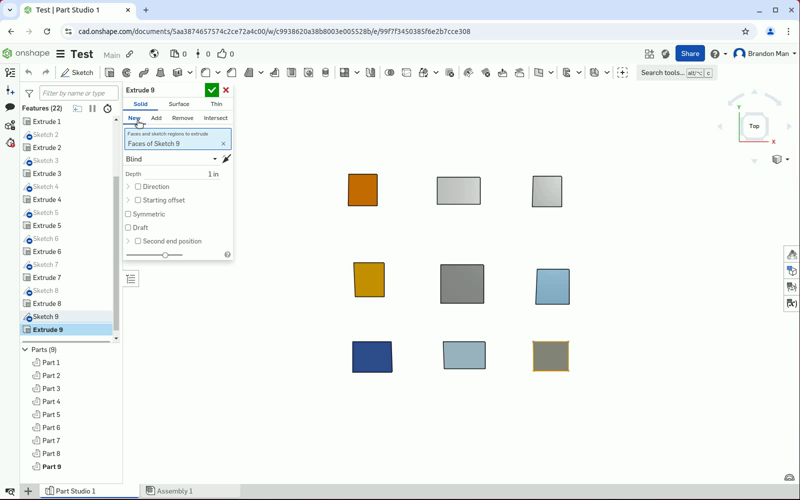
key(tab, 4)
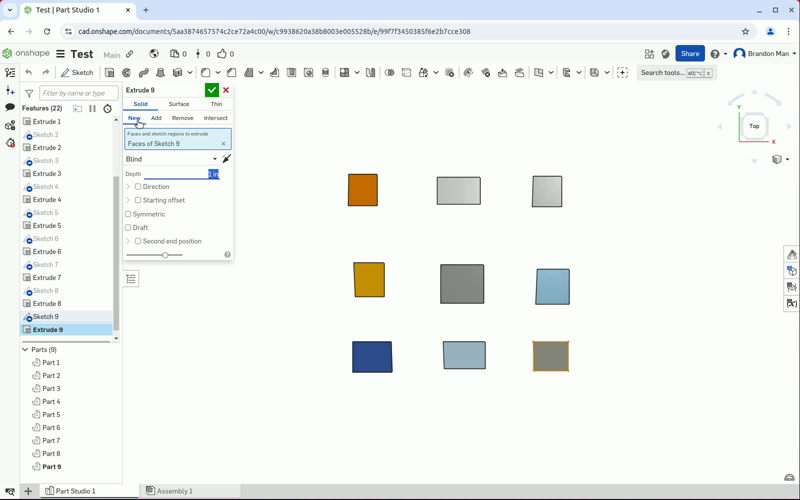
text(0.722)
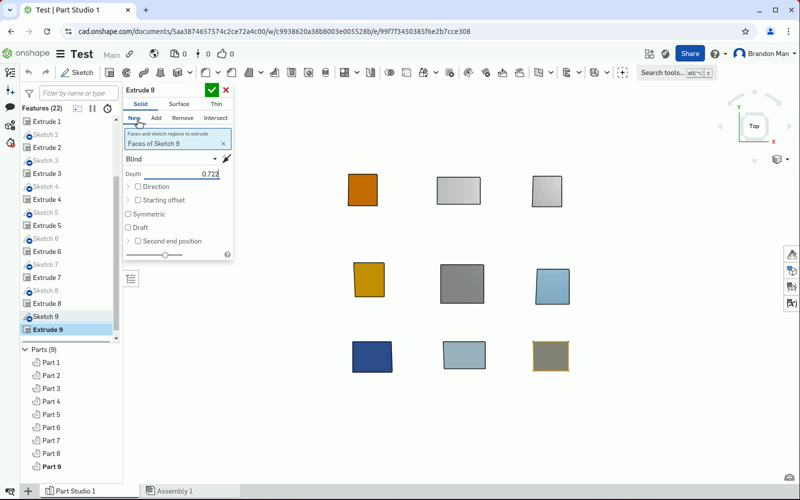
key(enter)
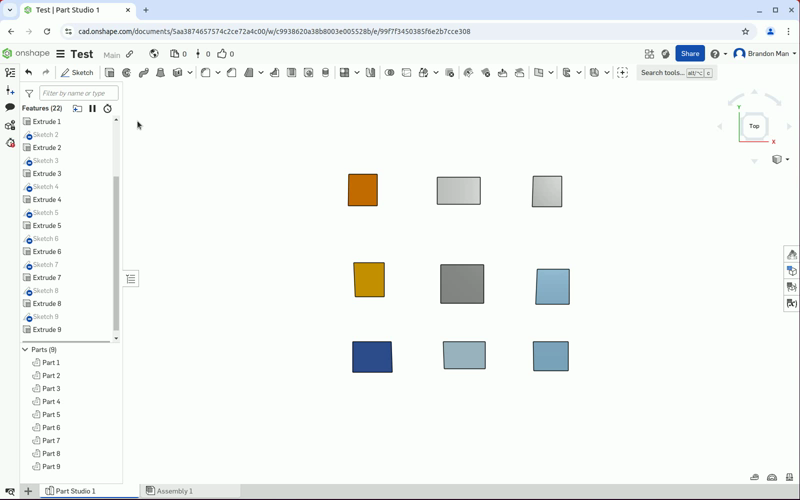
key(shift+h)
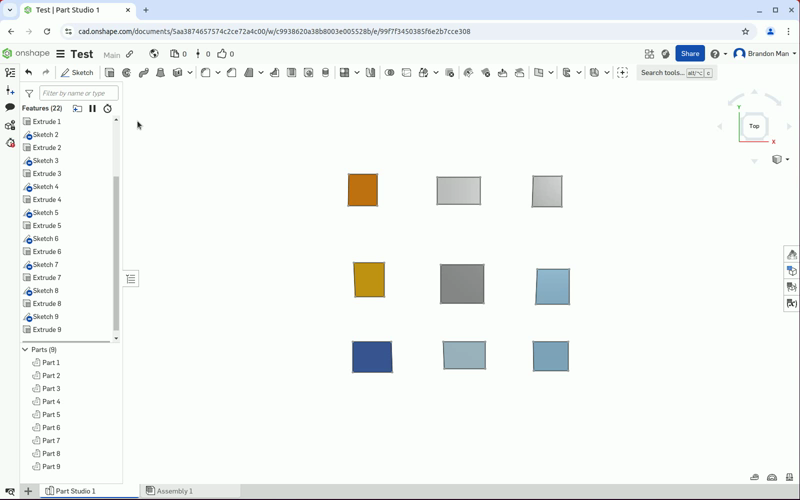
key(shift+h)
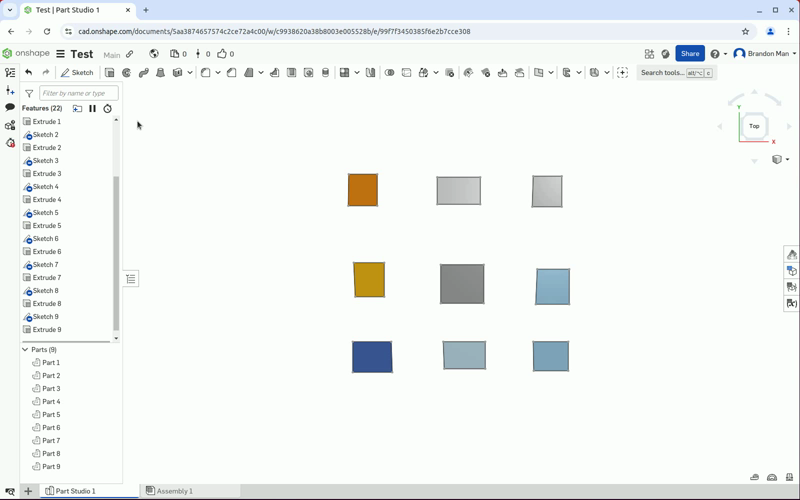
key(shift+7)
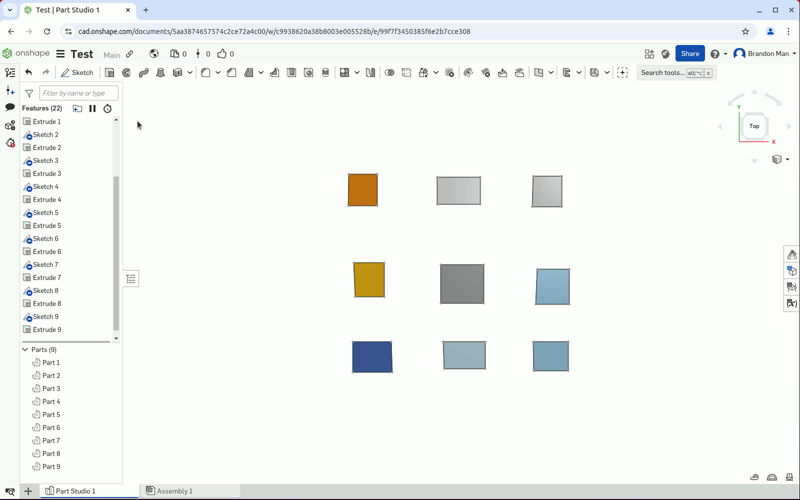
key(up, 3)
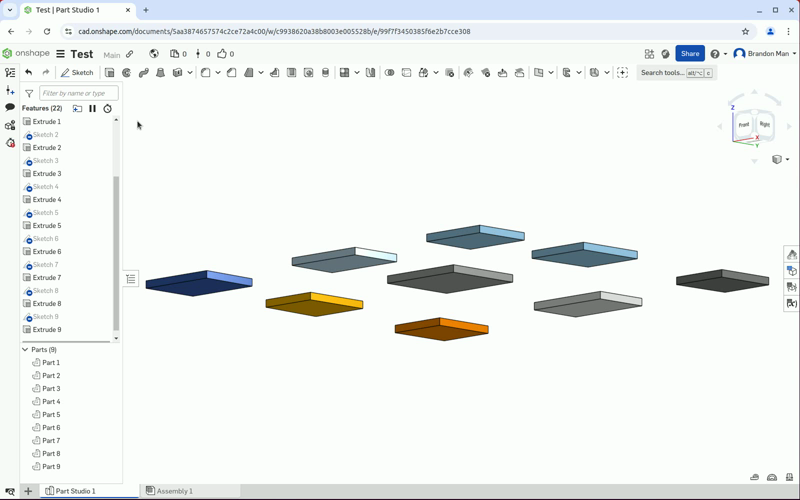
key(left, 3)
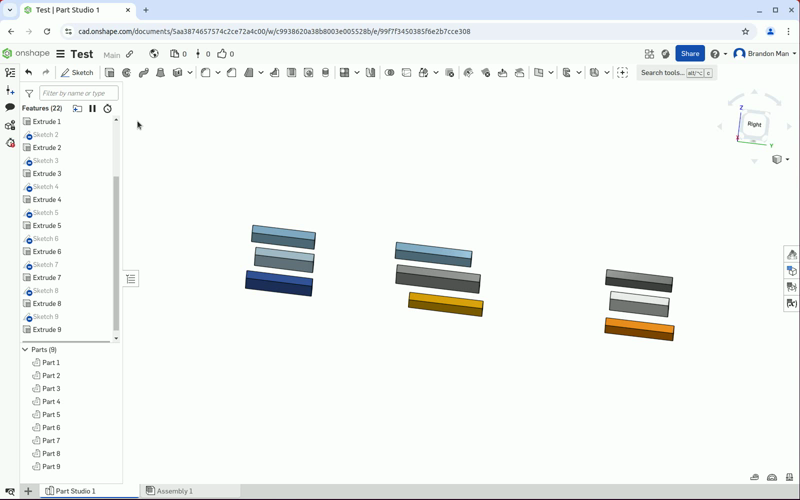
key(right, 3)
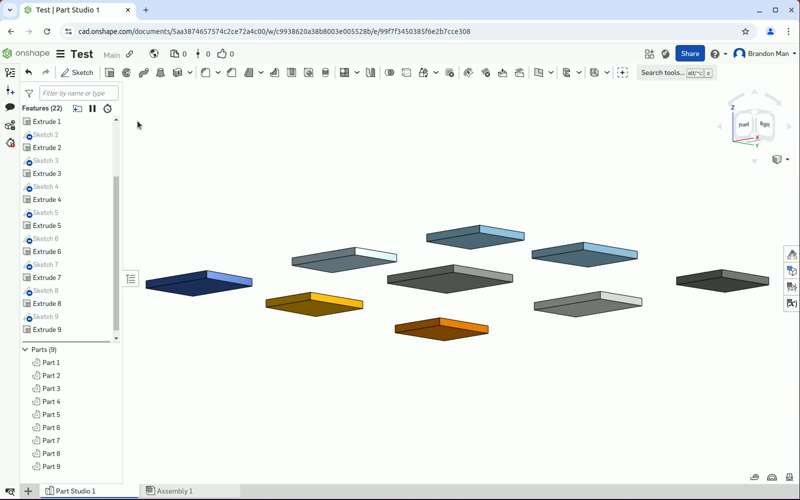
key(down, 3)
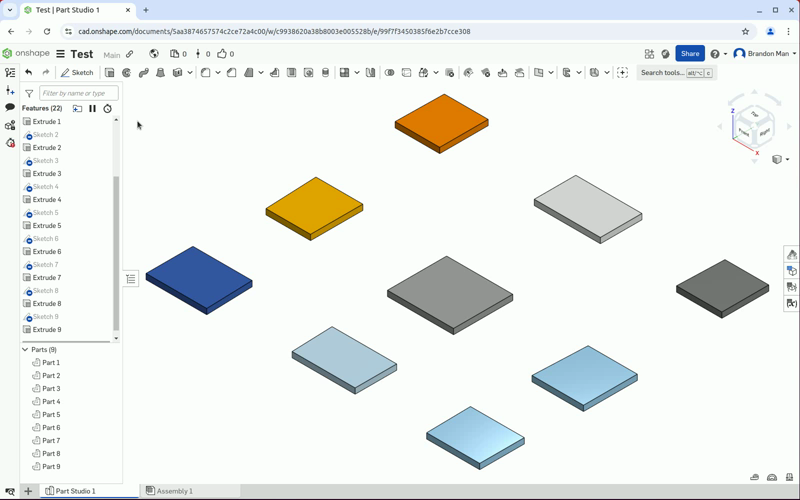
mouse_move(69, 111)
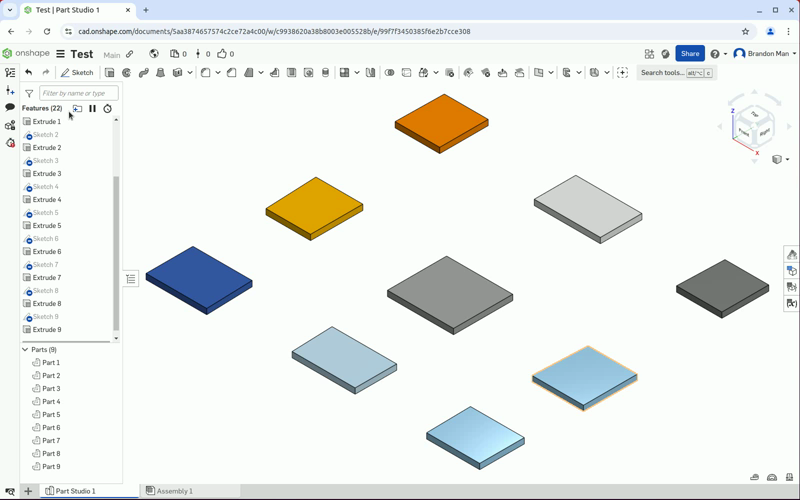
click(69, 111)